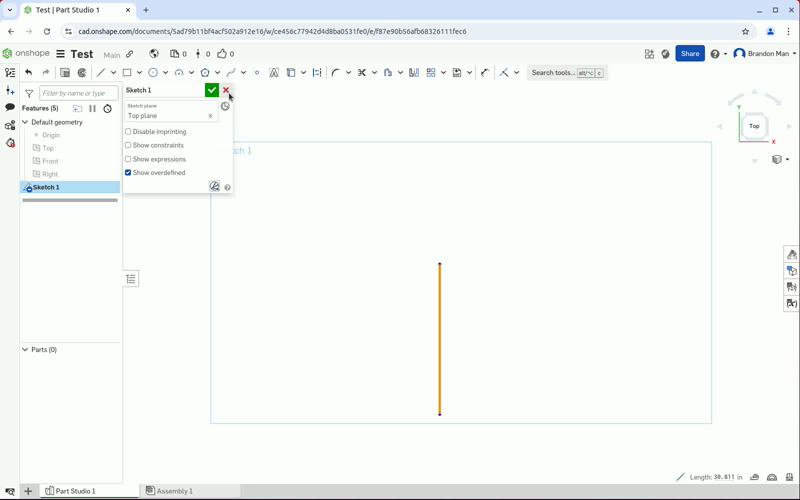
key(shift+h)
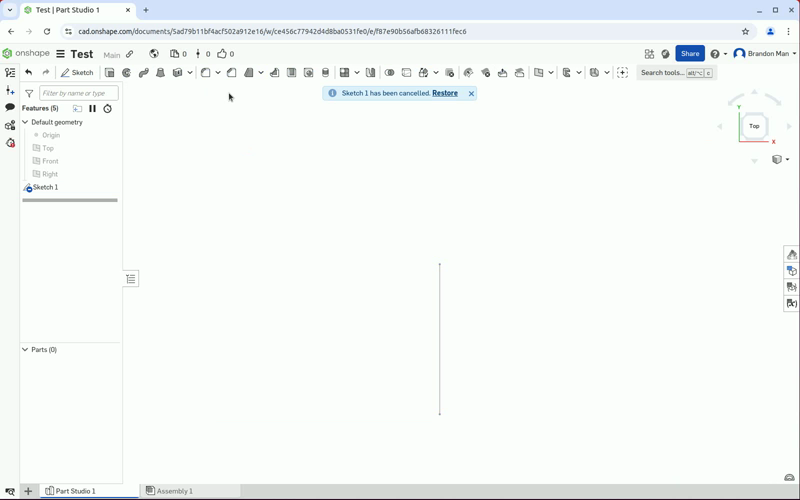
key(shift+s)
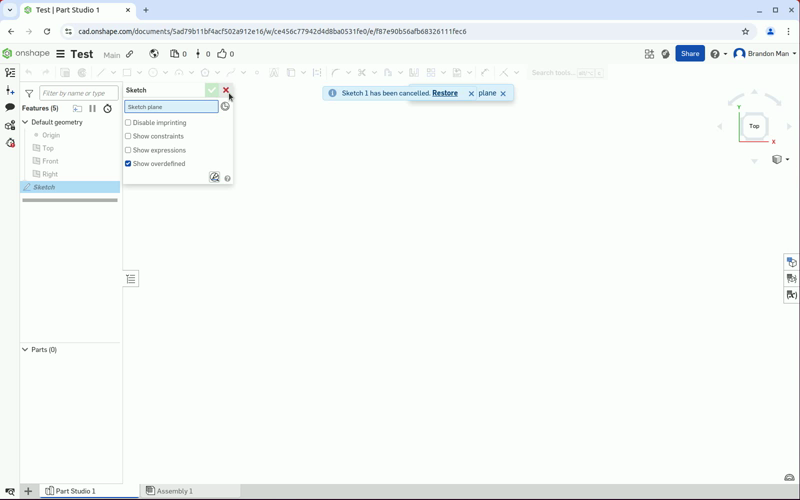
mouse_move(73, 150)
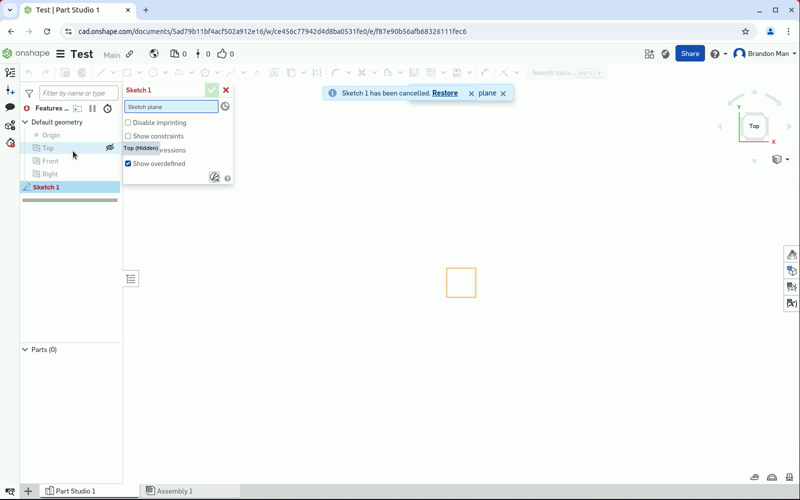
click(73, 150)
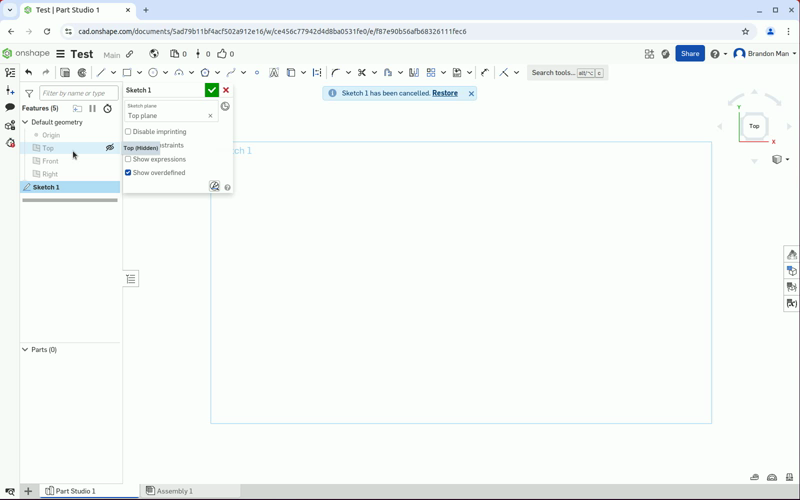
mouse_move(73, 352)
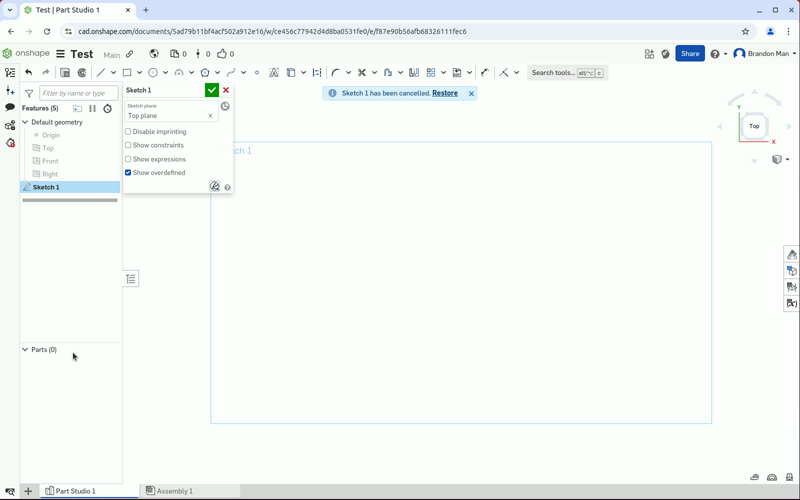
key(y)
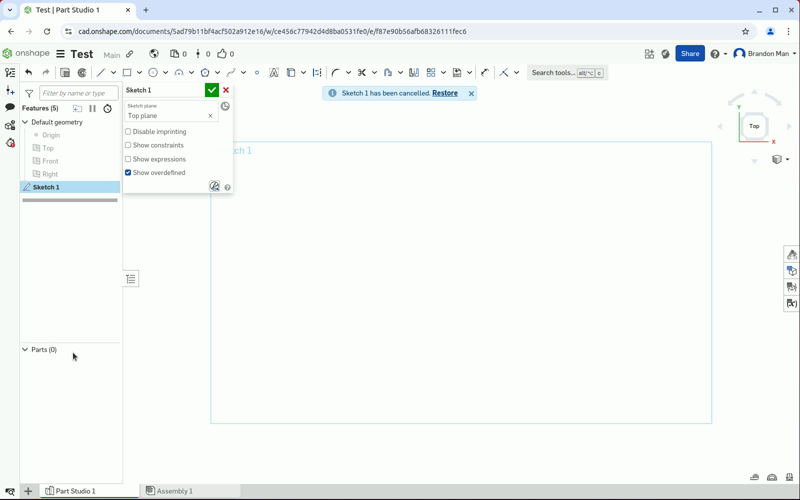
key(a)
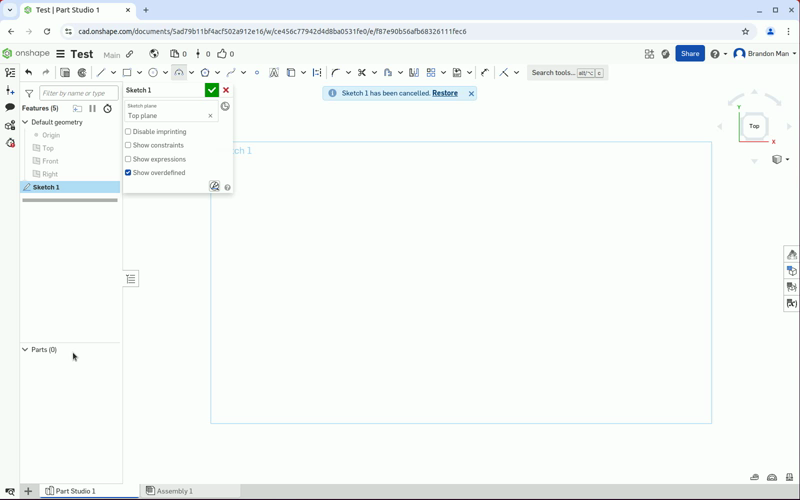
key_down(shift)
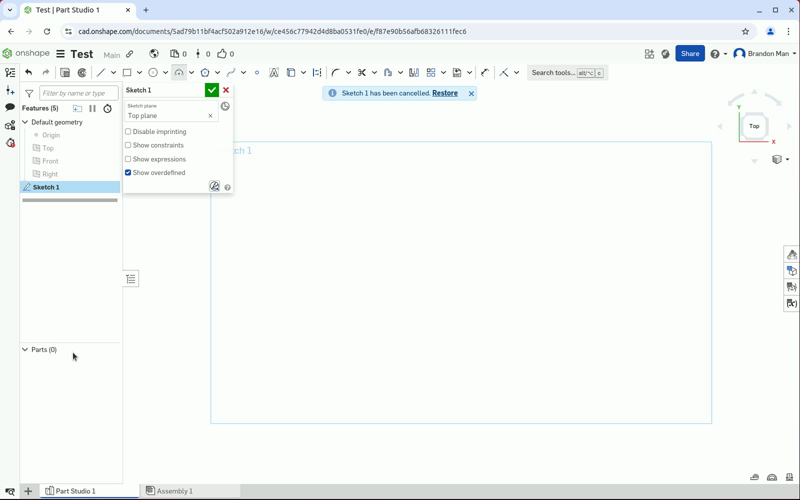
mouse_move(474, 255)
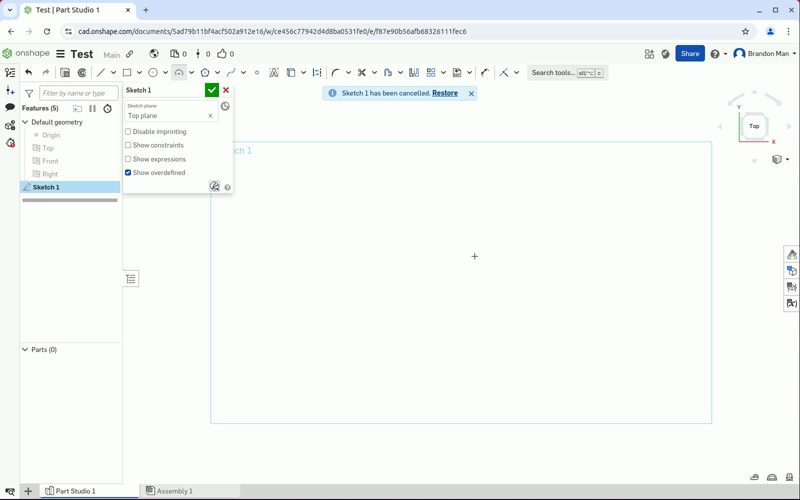
click(474, 255)
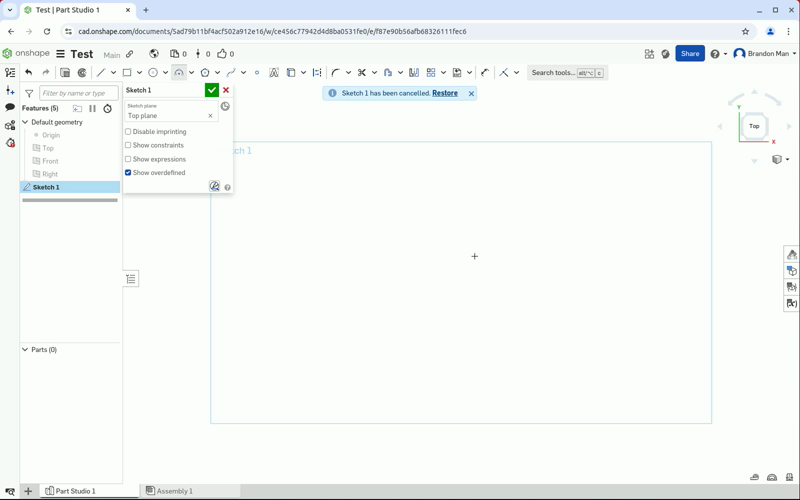
key_up(shift)
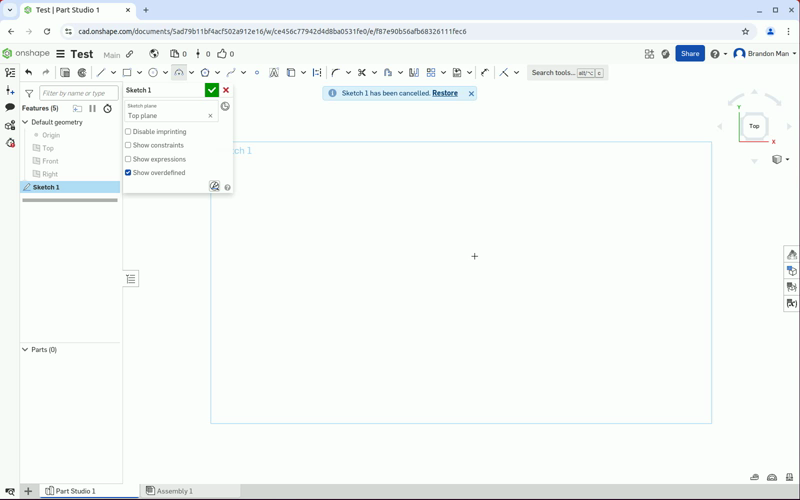
key_down(shift)
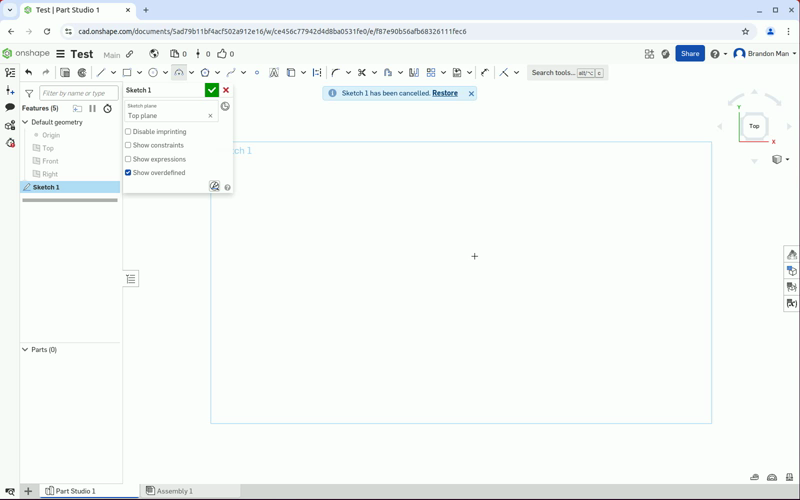
mouse_move(487, 269)
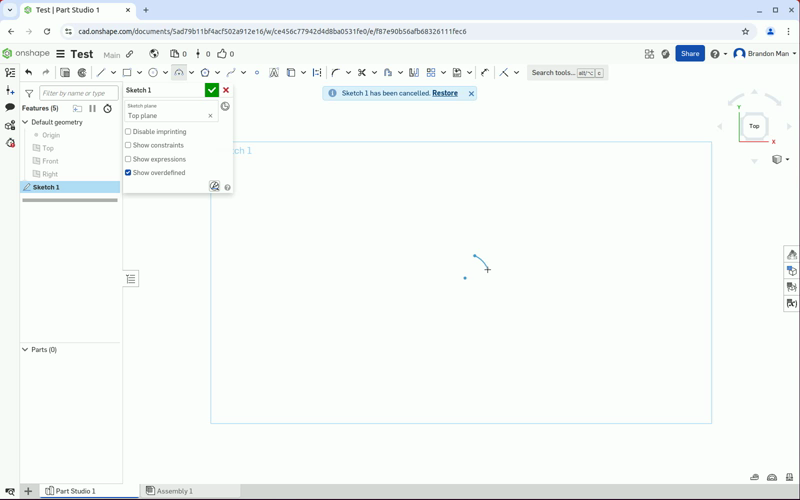
click(487, 269)
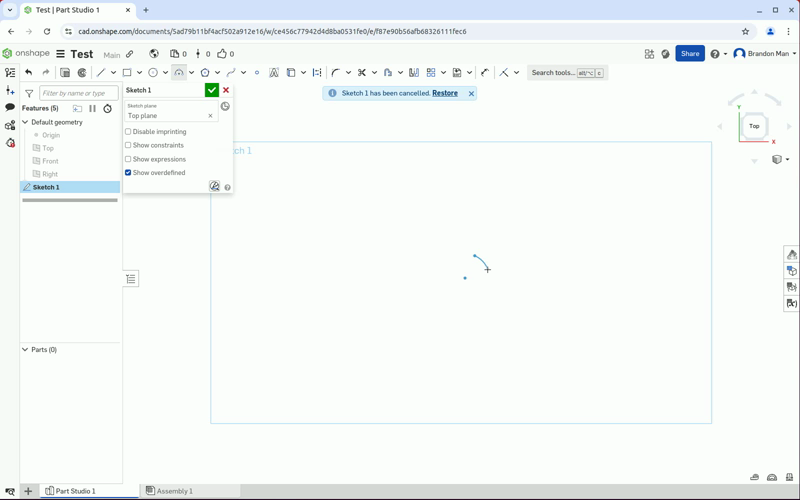
mouse_move(482, 261)
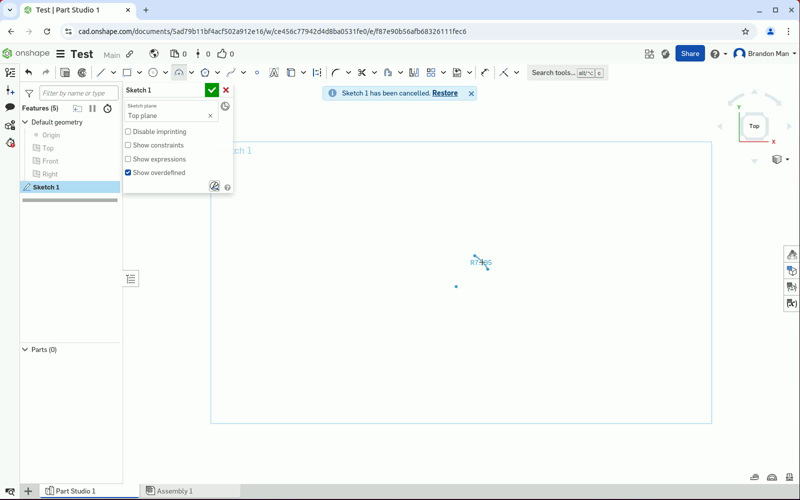
click(482, 261)
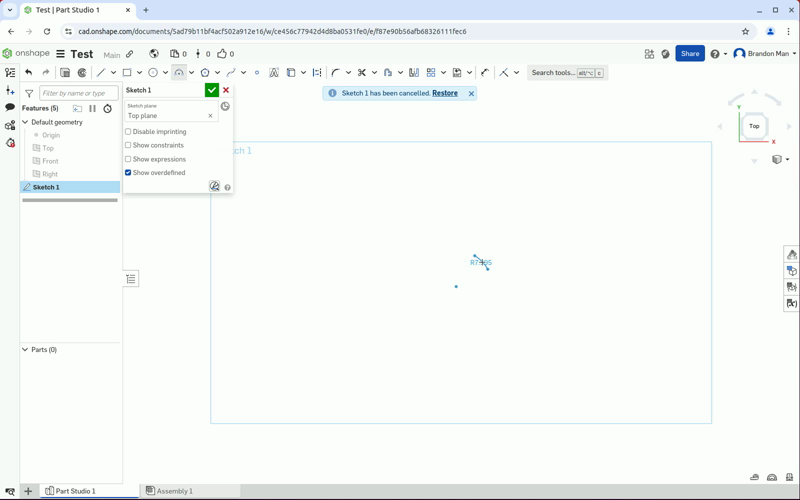
key_up(shift)
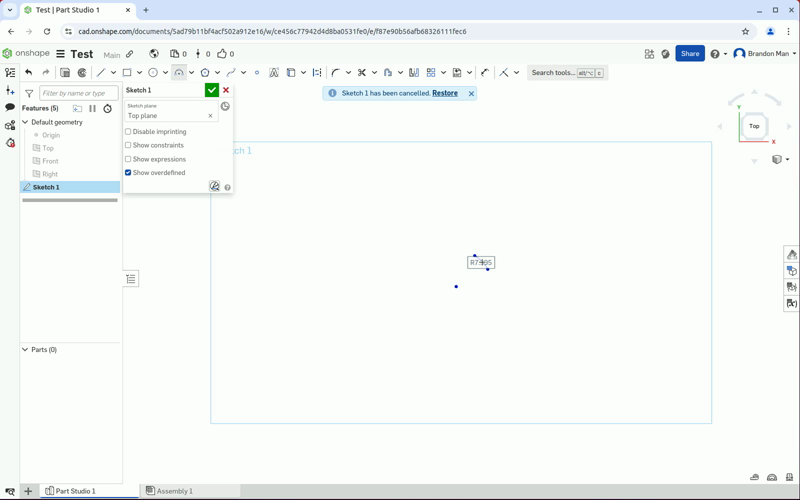
key(esc)
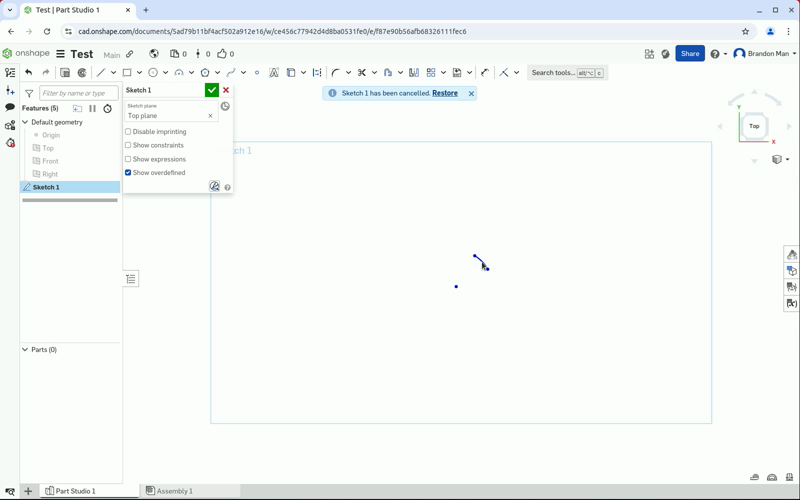
key(l)
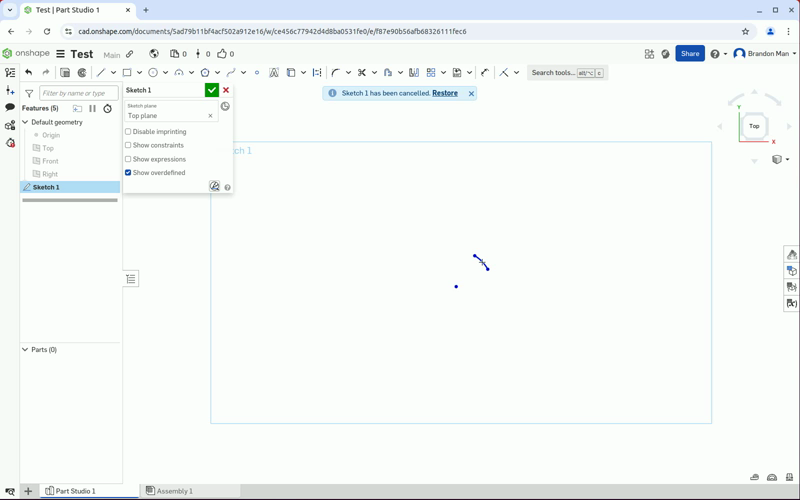
mouse_move(487, 269)
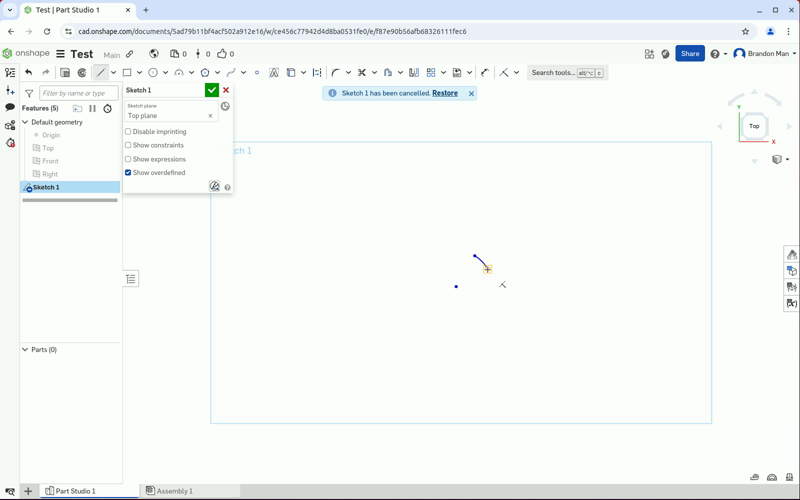
click(487, 269)
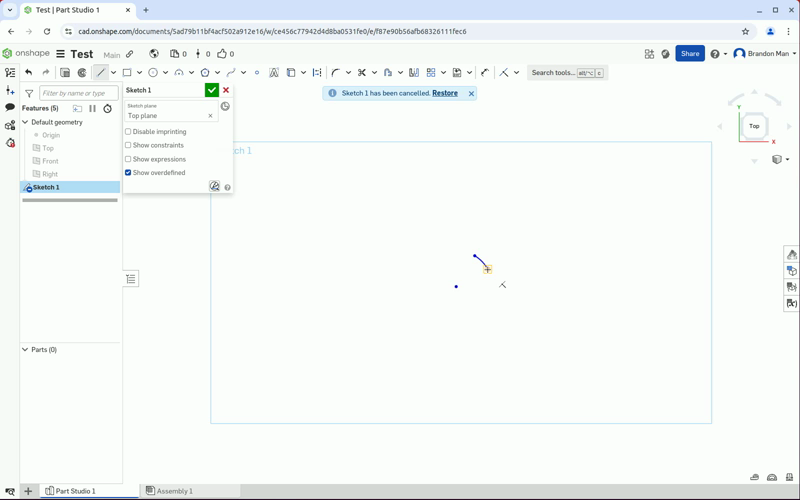
key_down(shift)
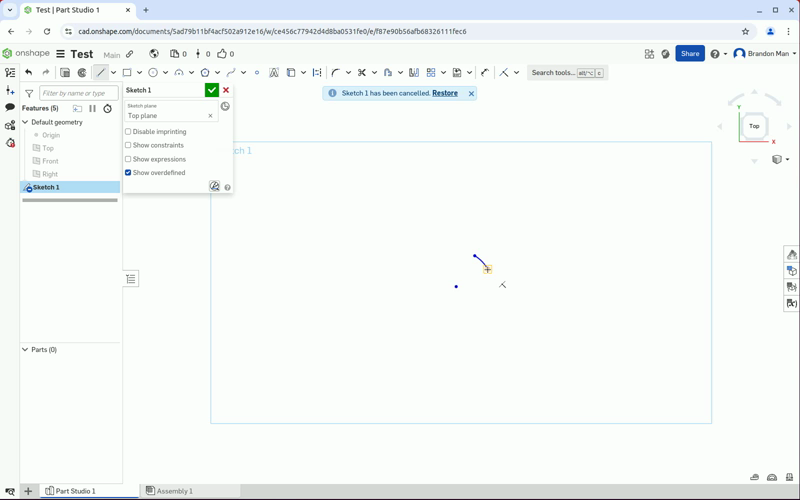
mouse_move(517, 269)
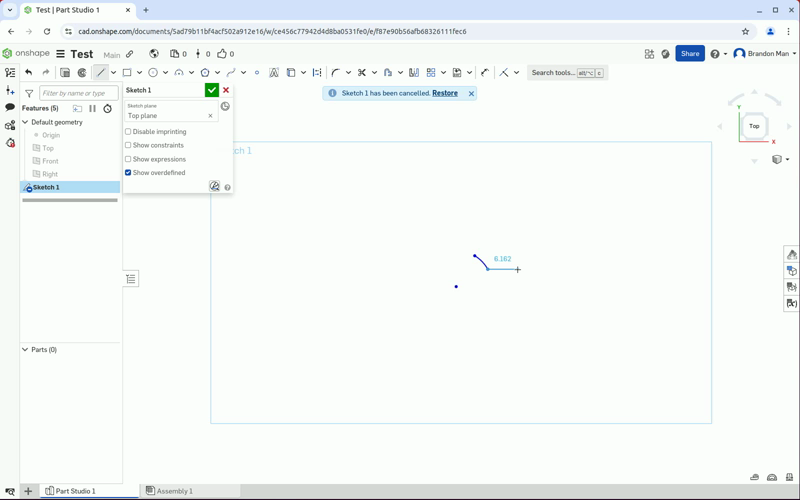
mouse_move(532, 245)
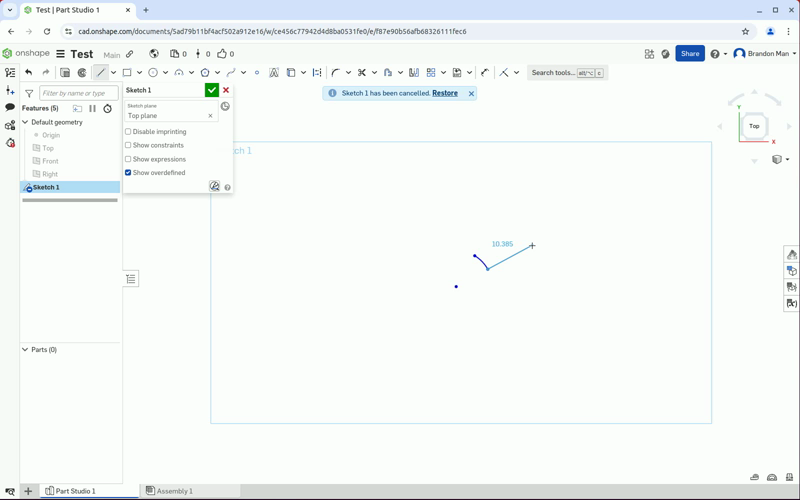
click(532, 245)
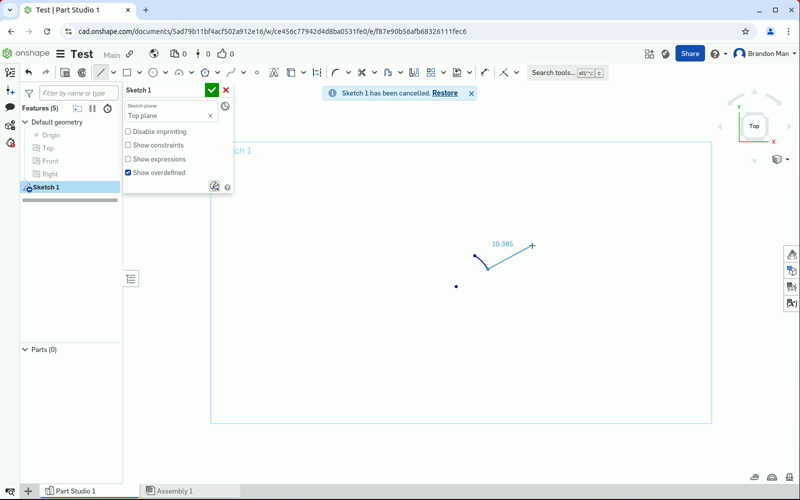
key_up(shift)
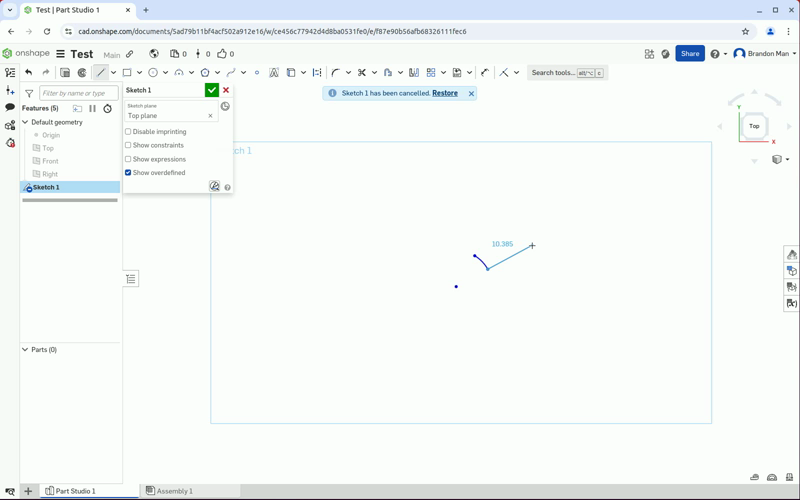
key(esc)
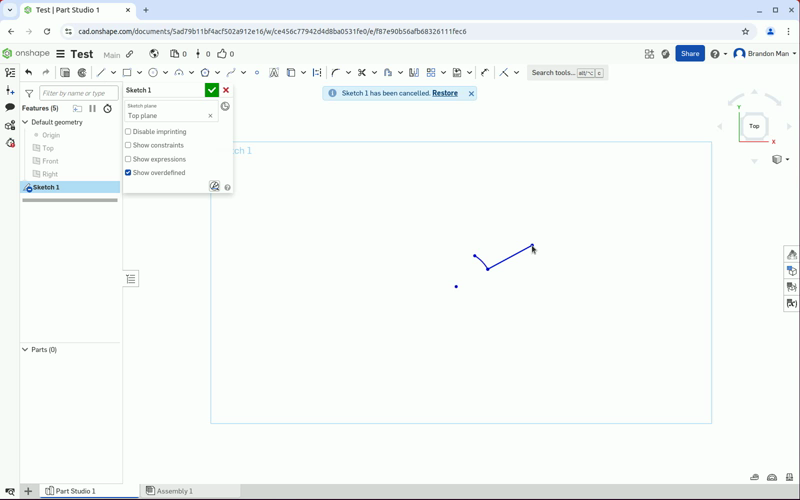
key(a)
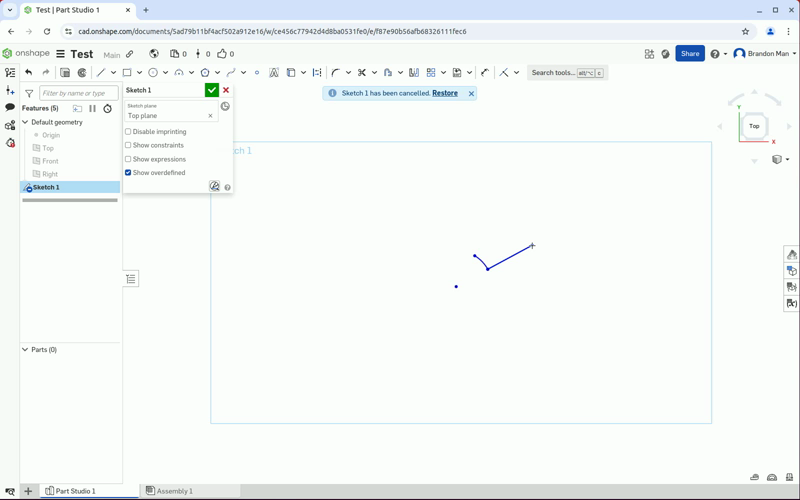
mouse_move(532, 245)
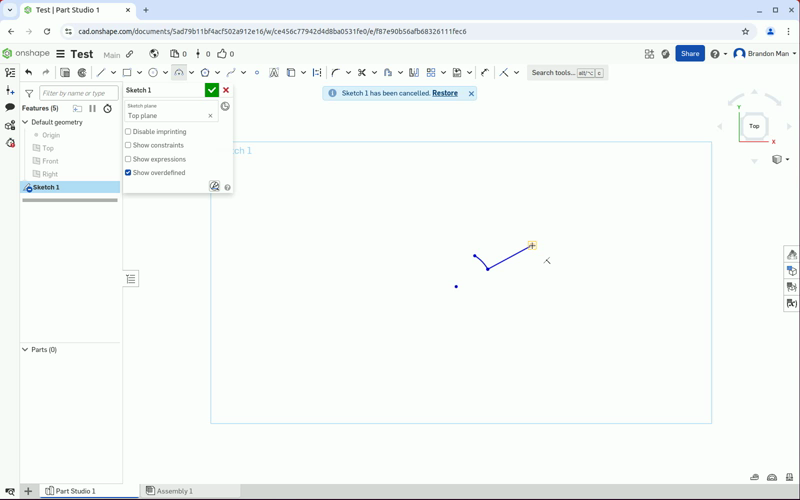
click(532, 245)
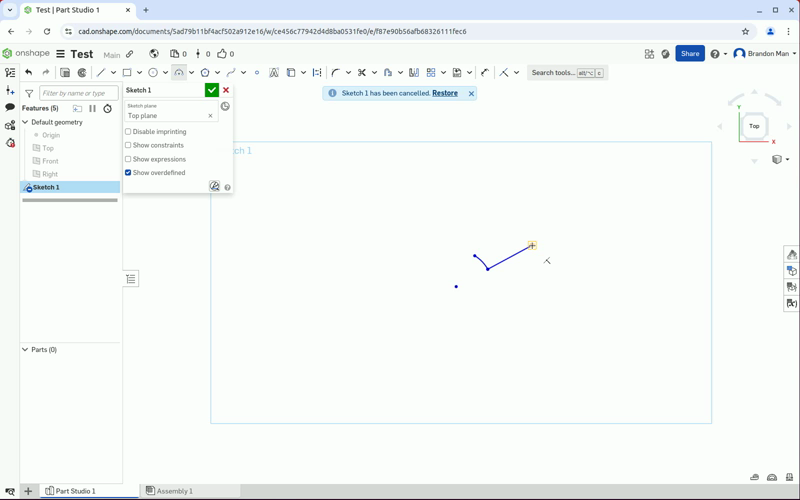
key_down(shift)
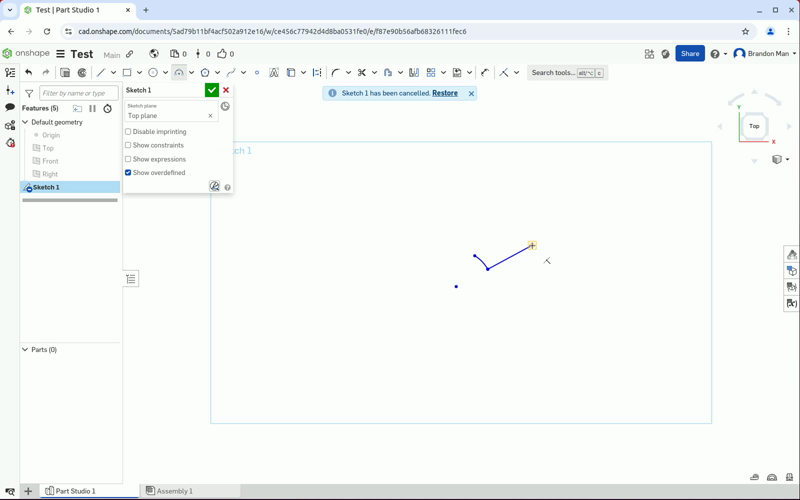
mouse_move(504, 224)
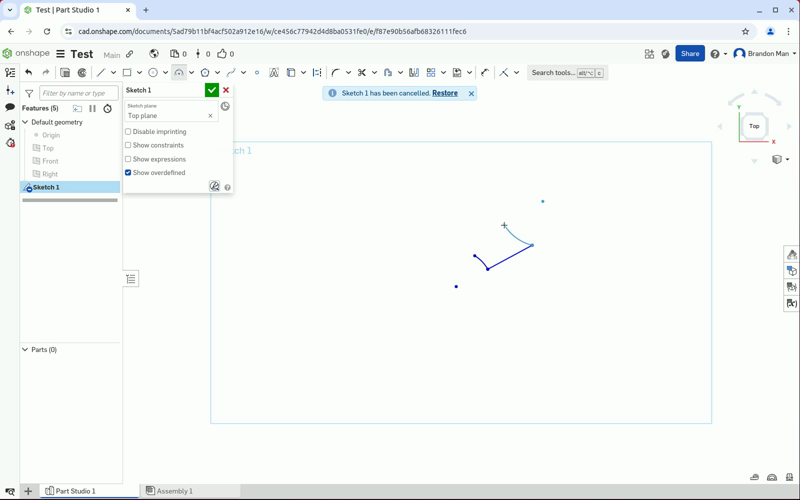
click(504, 224)
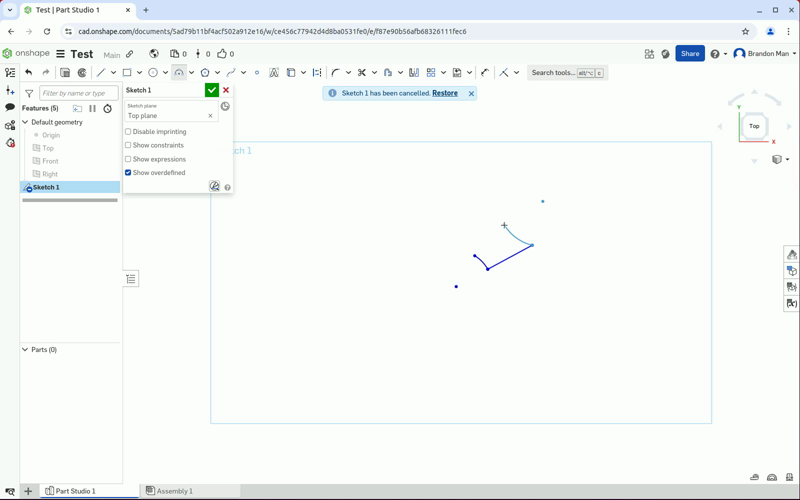
mouse_move(534, 212)
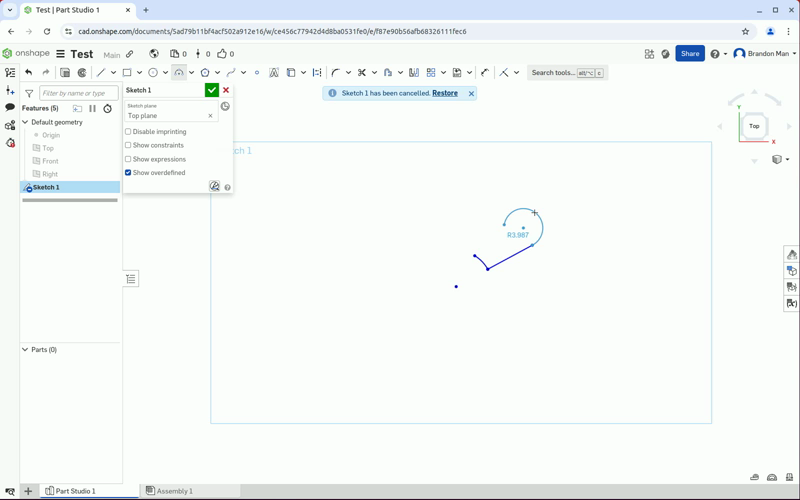
click(534, 212)
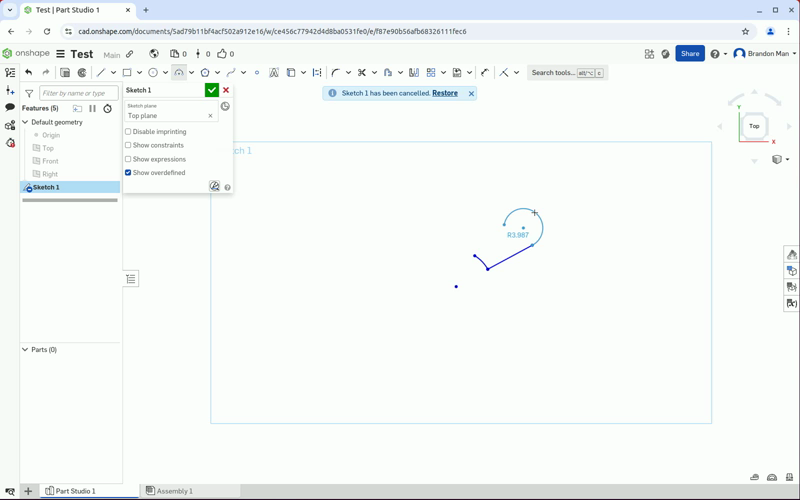
key_up(shift)
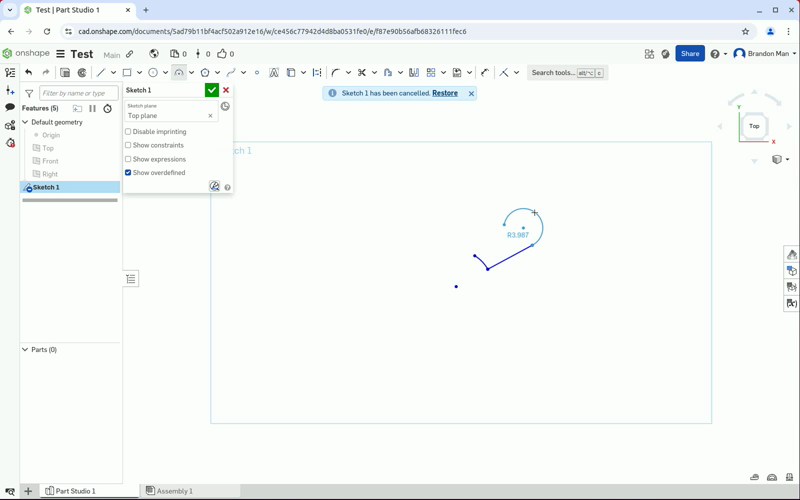
key(esc)
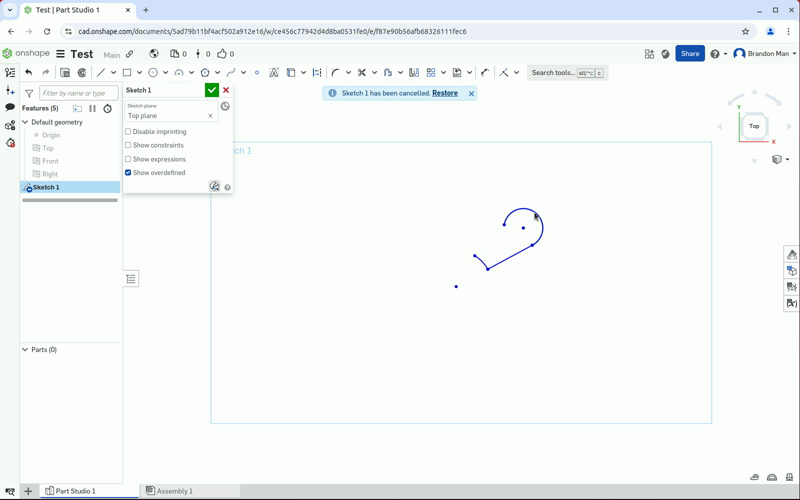
key(l)
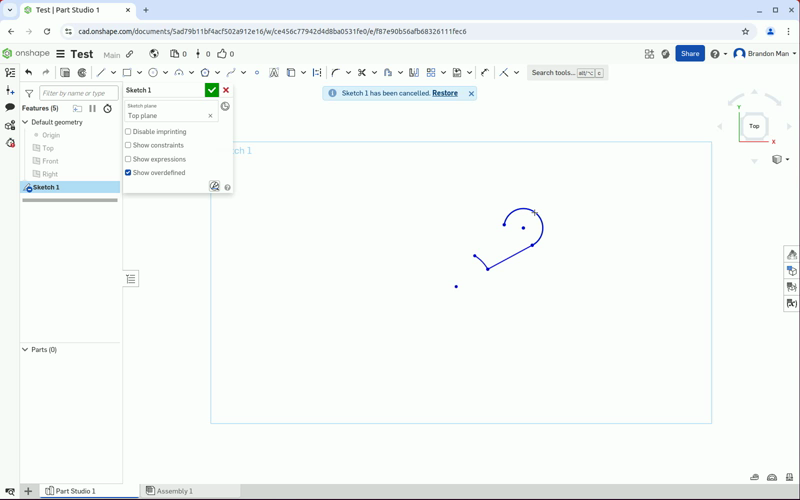
mouse_move(504, 224)
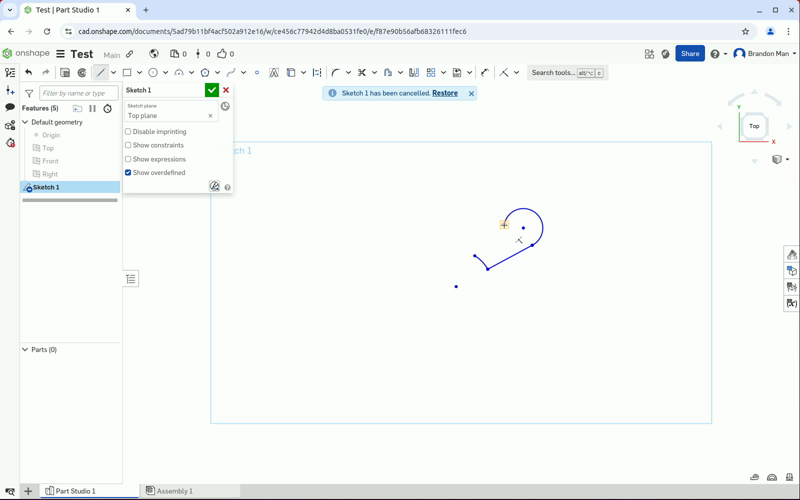
click(504, 224)
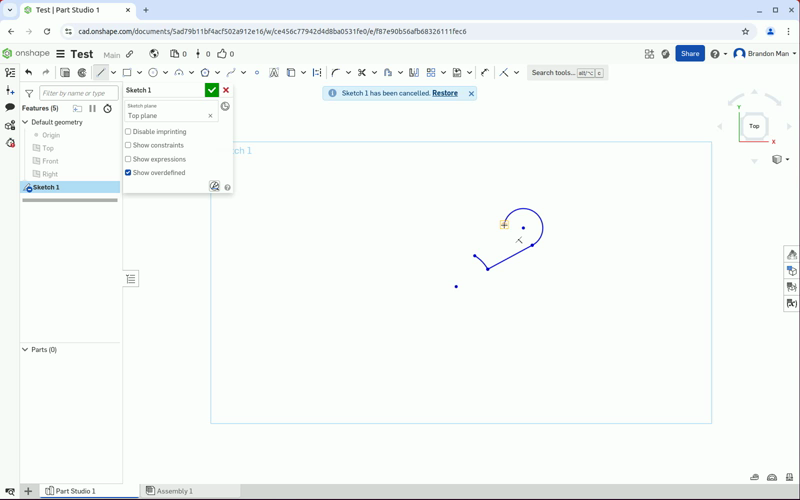
mouse_move(534, 224)
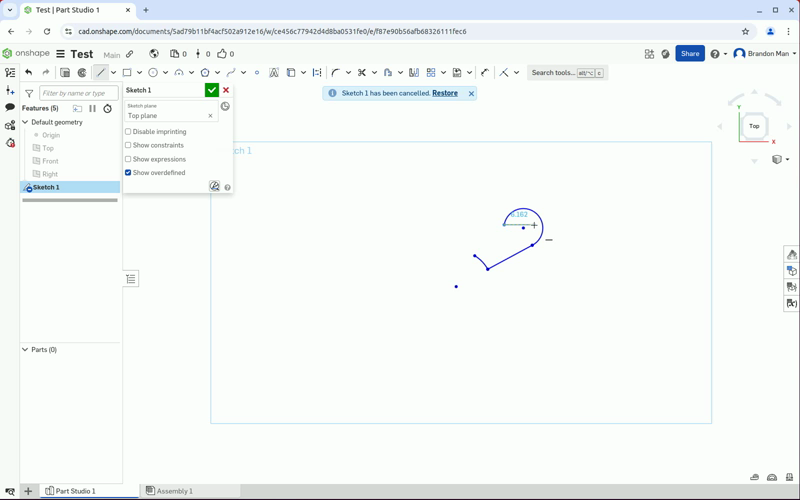
key_down(shift)
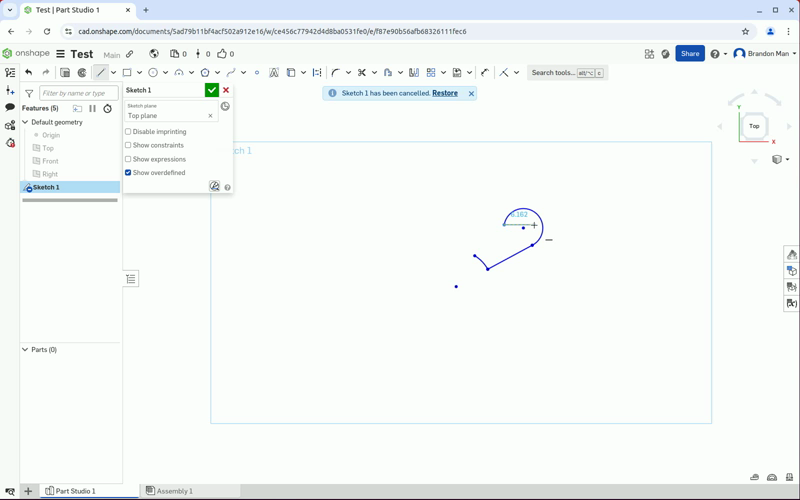
mouse_move(474, 255)
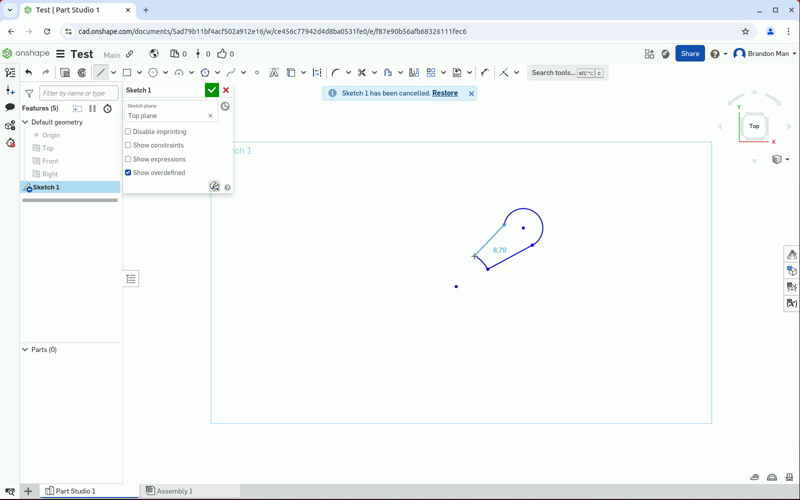
key_up(shift)
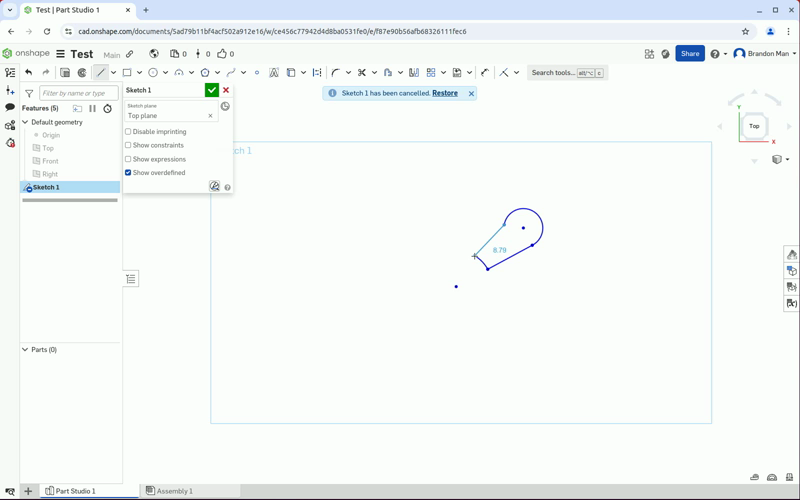
click(474, 255)
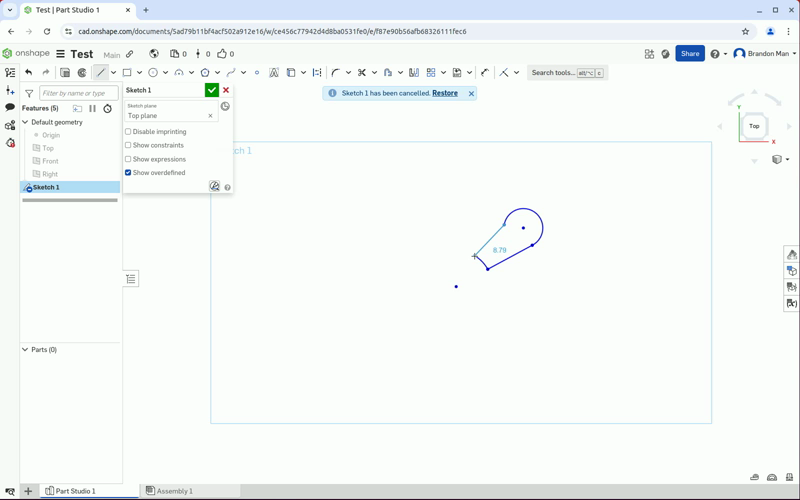
key(esc)
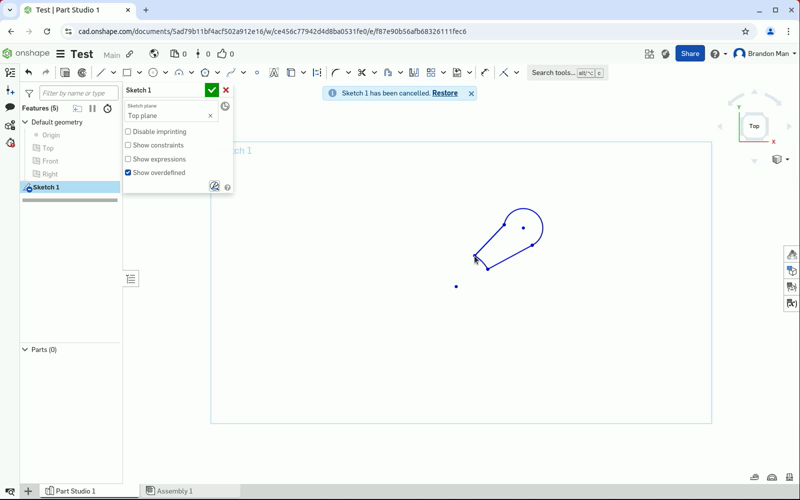
mouse_move(540, 226)
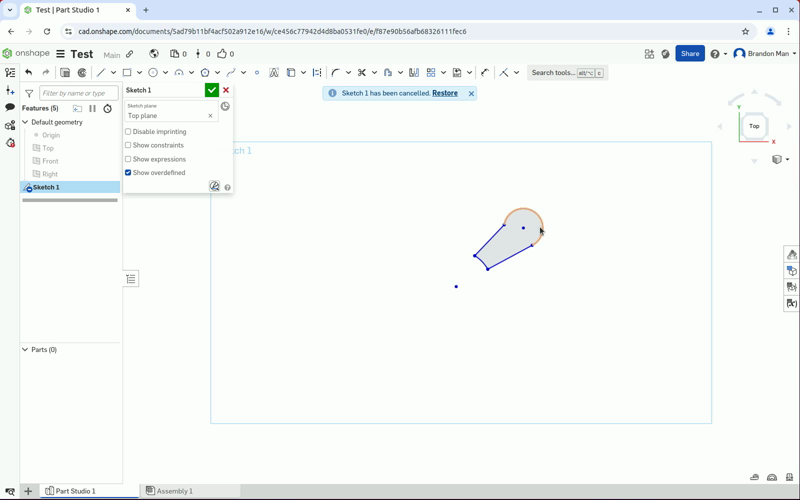
click(540, 226)
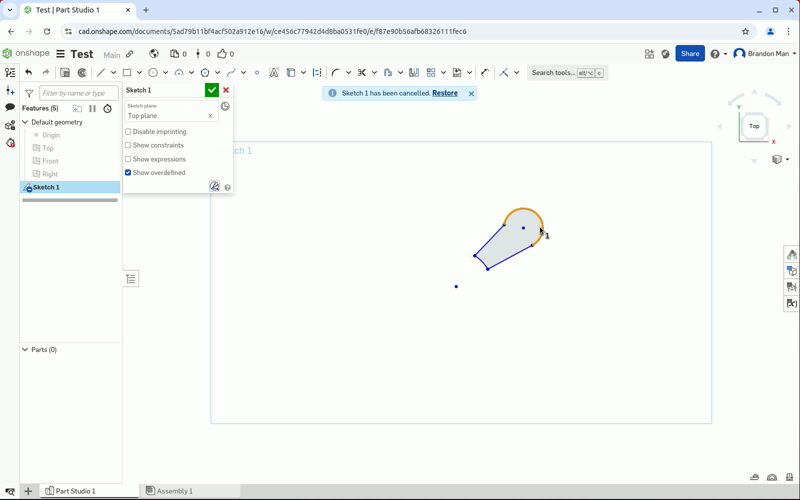
mouse_move(73, 352)
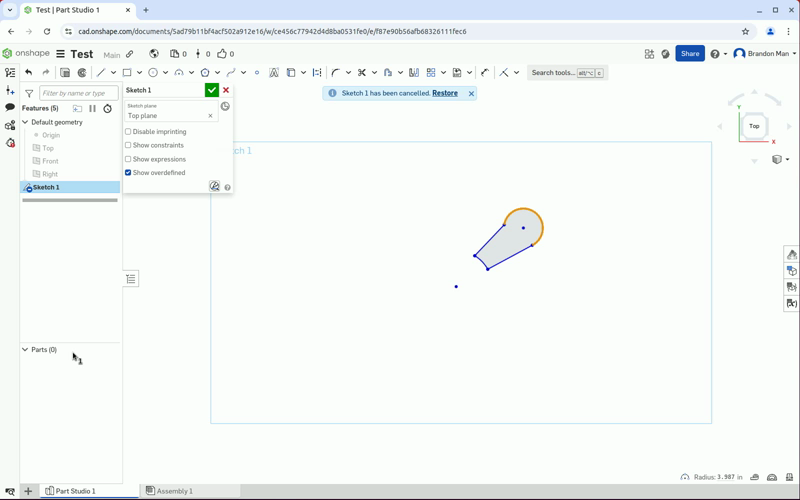
key(shift+y)
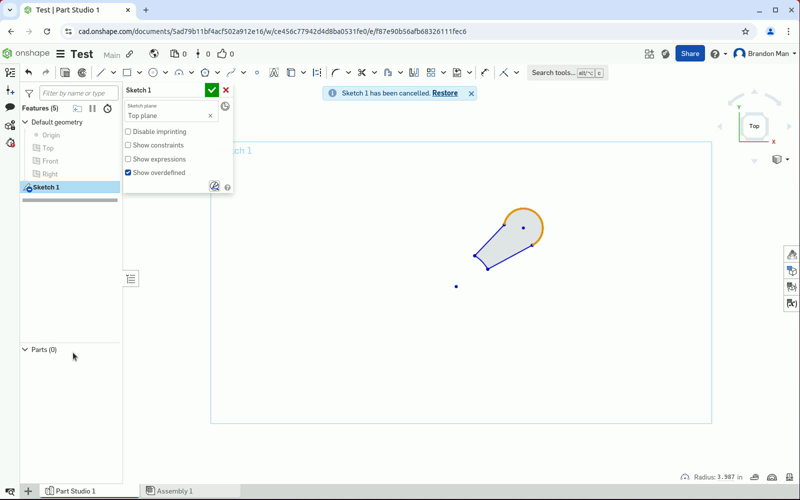
key(shift+e)
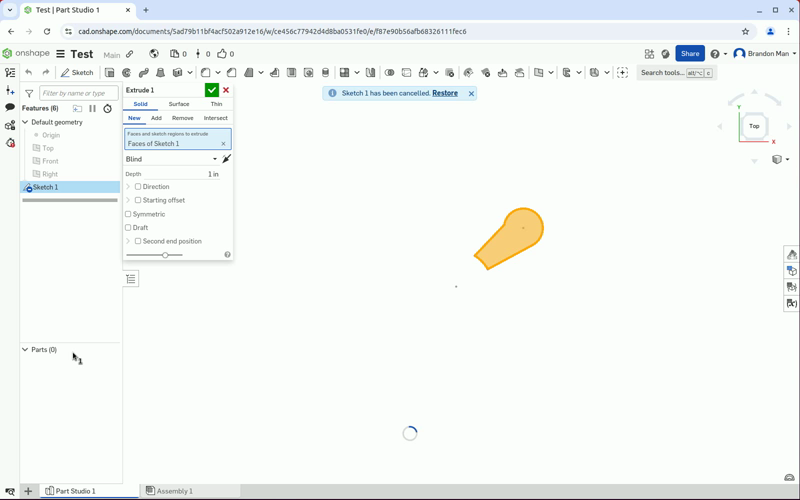
mouse_move(143, 106)
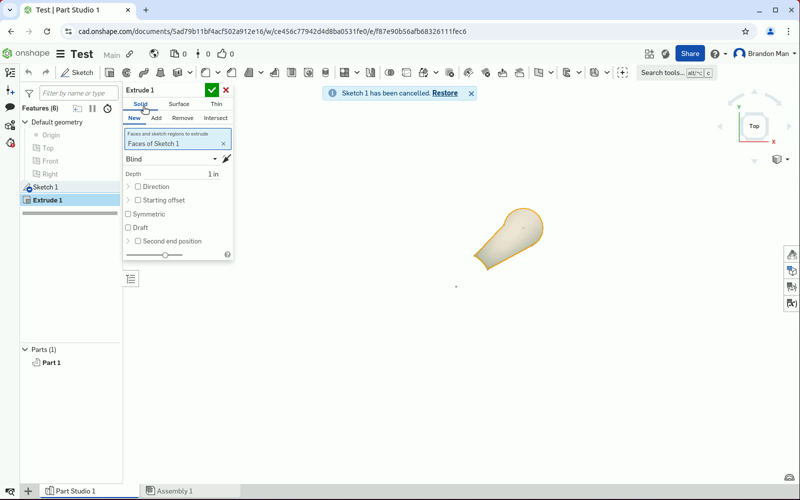
click(143, 106)
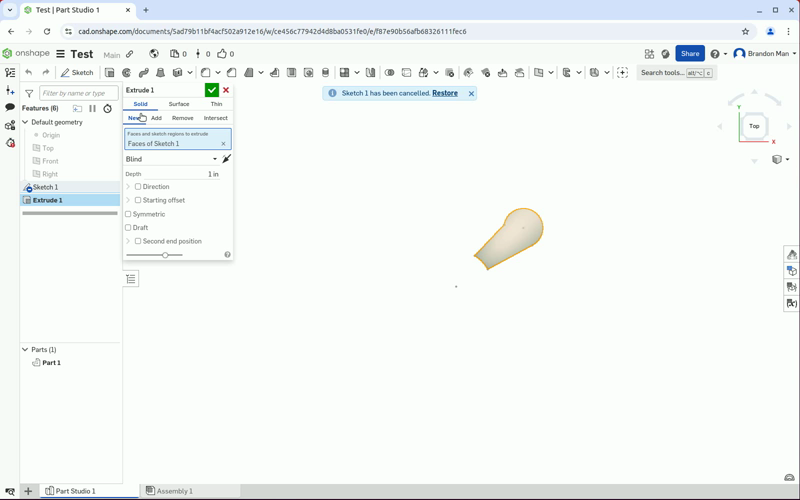
mouse_move(137, 120)
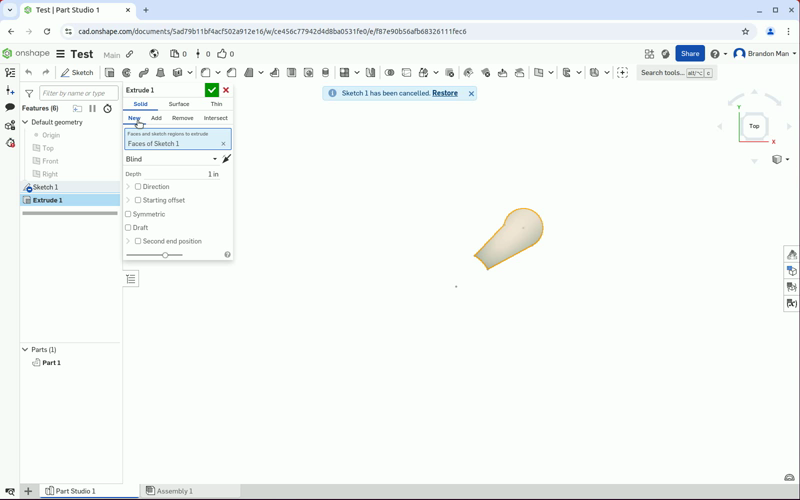
click(137, 120)
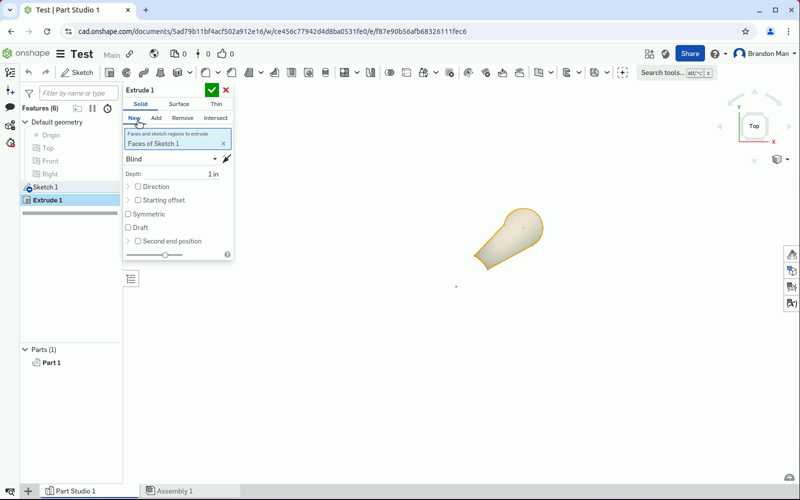
key(tab, 4)
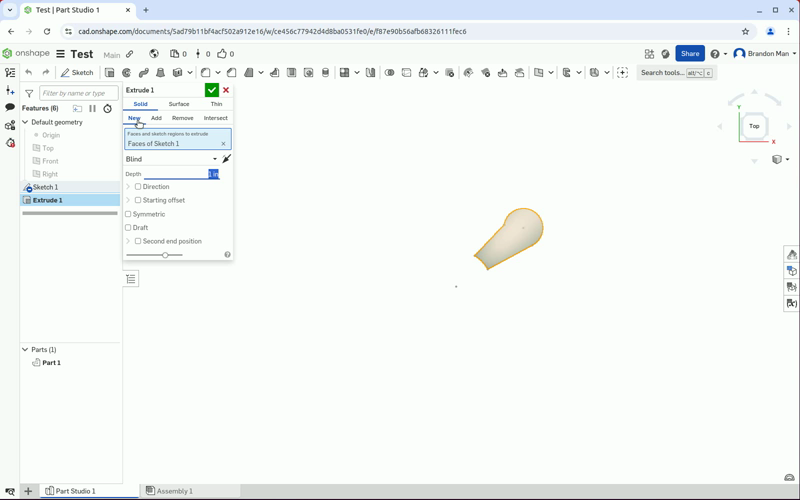
text(8.425)
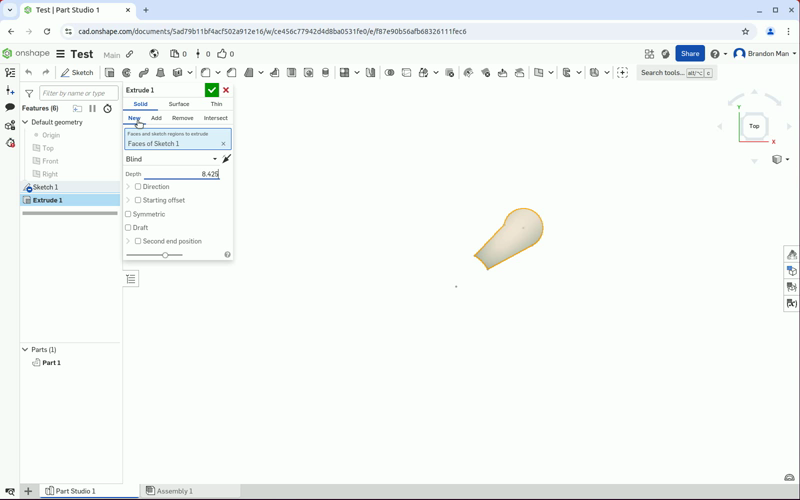
key(enter)
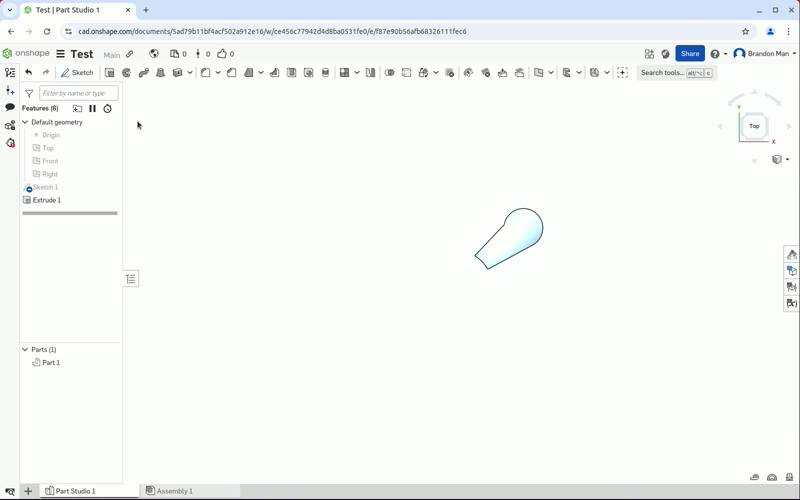
key(shift+h)
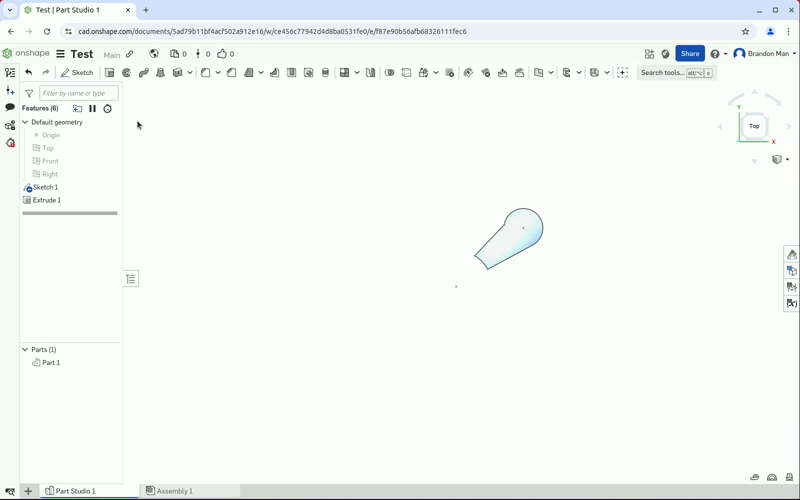
key(shift+h)
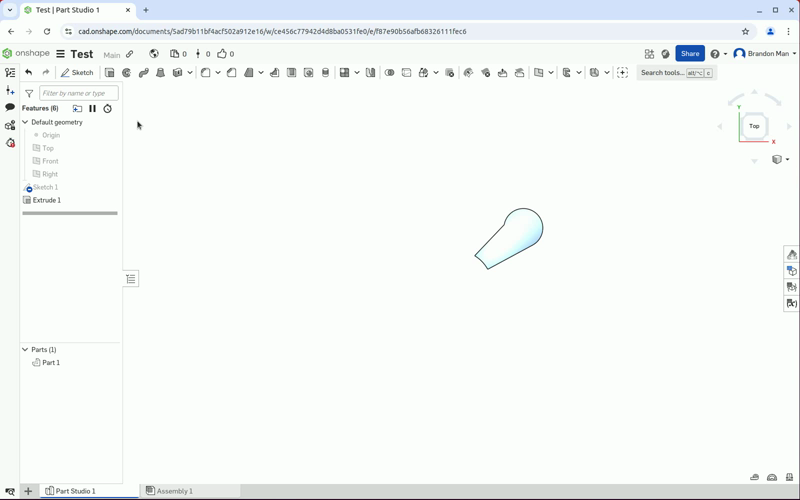
mouse_move(73, 189)
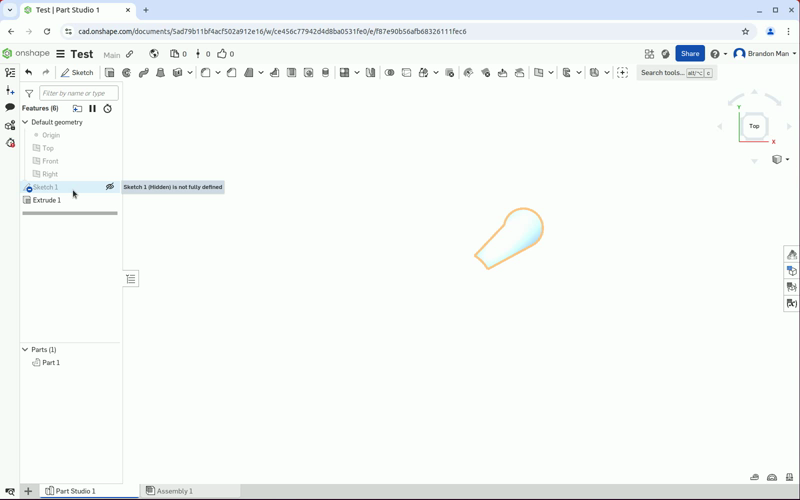
click(73, 189)
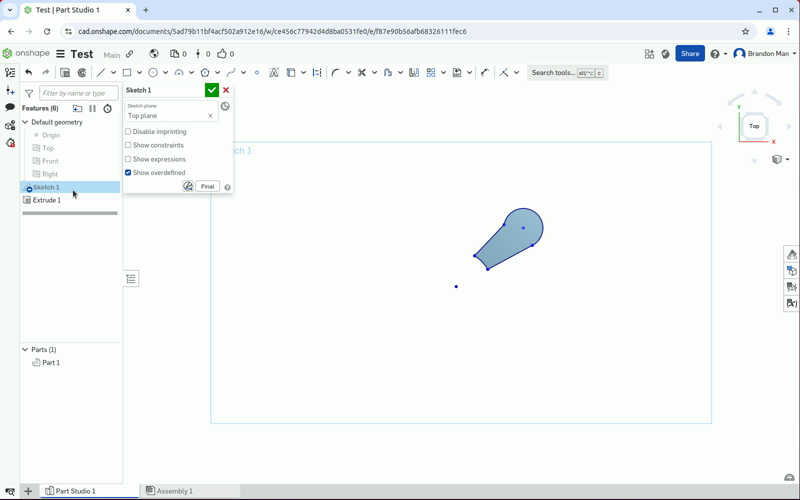
mouse_move(229, 92)
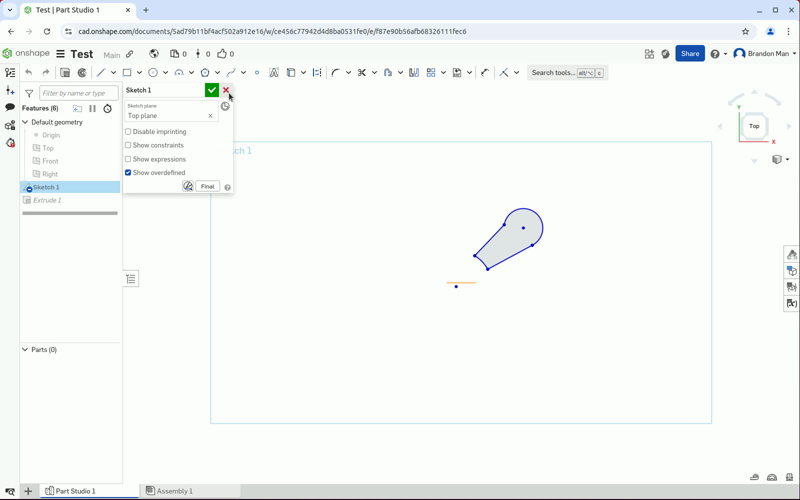
click(229, 92)
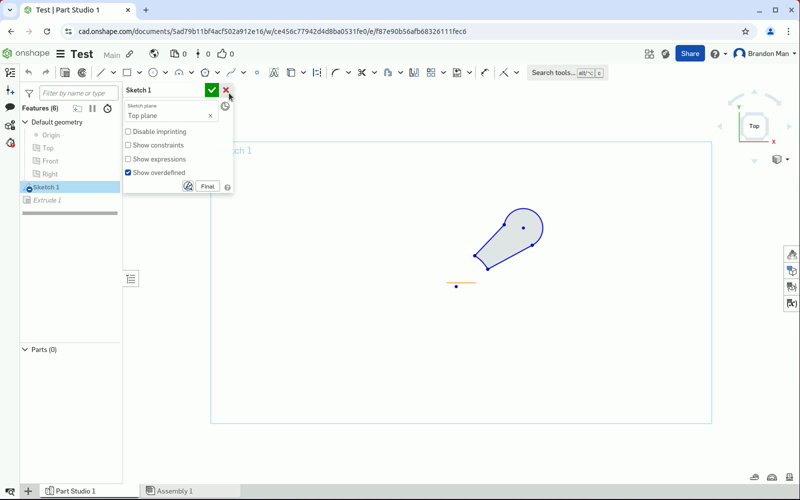
key(shift+s)
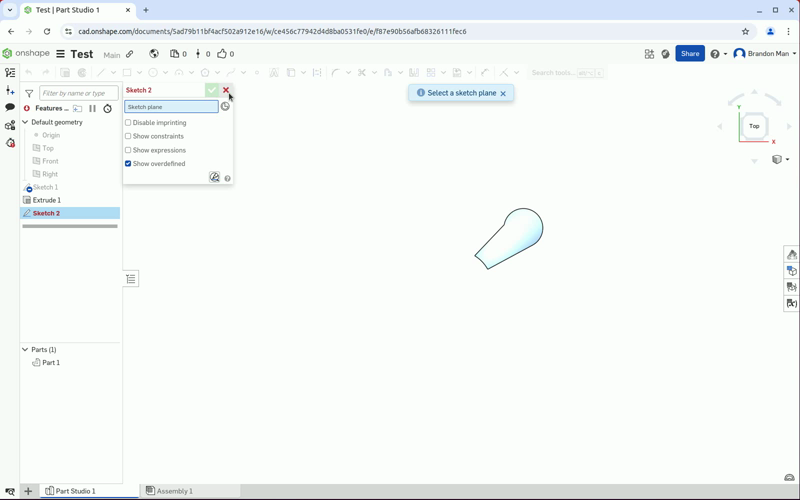
mouse_move(73, 150)
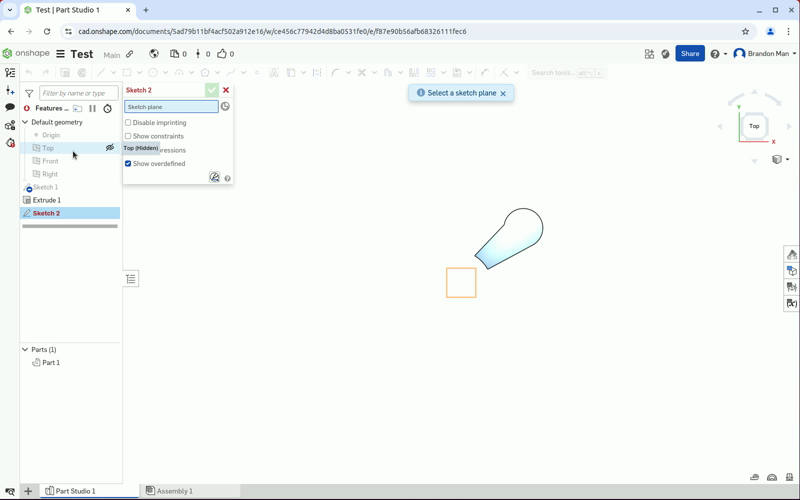
click(73, 150)
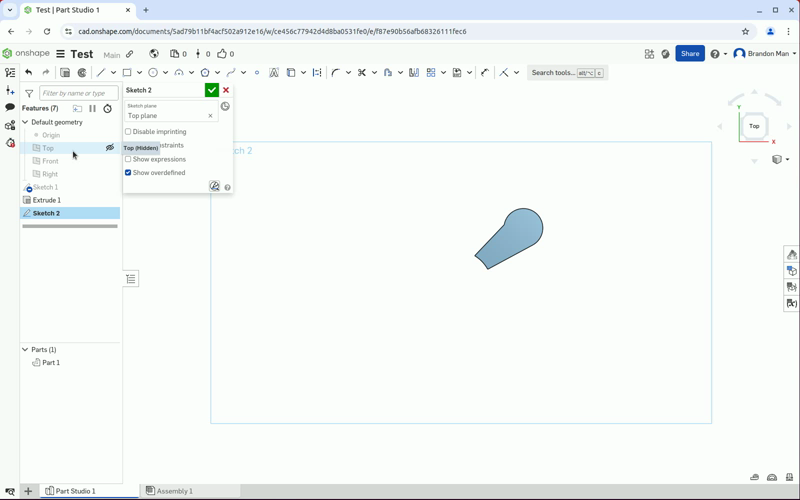
mouse_move(73, 352)
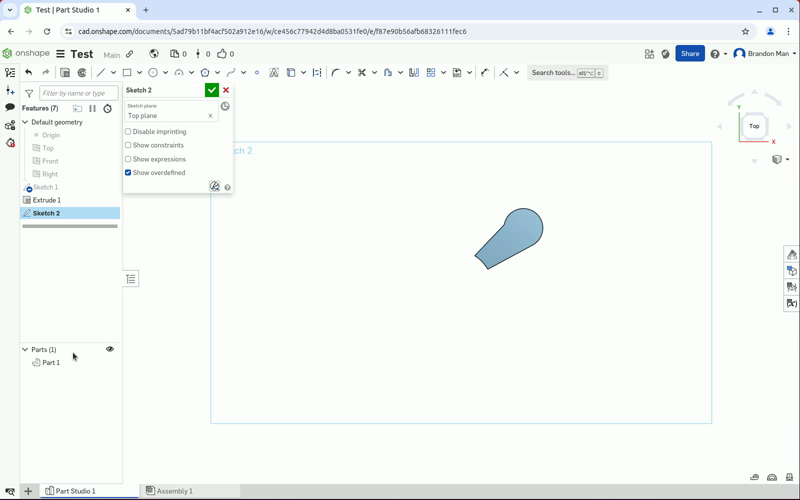
key(y)
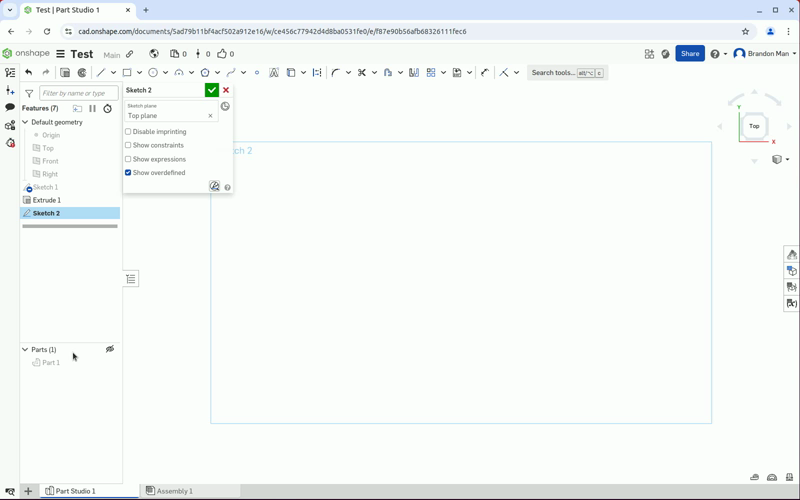
key(l)
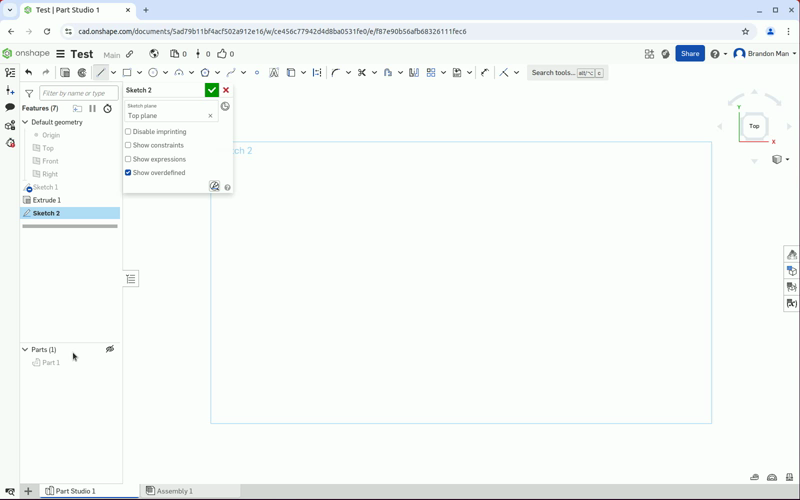
key_down(shift)
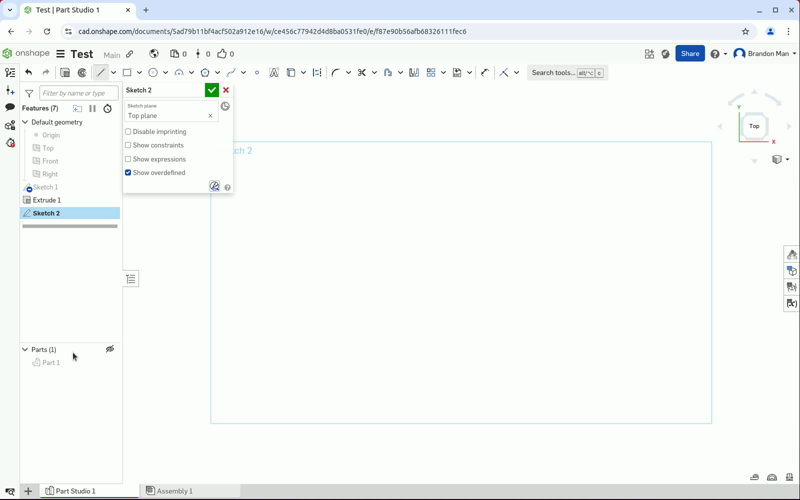
mouse_move(390, 274)
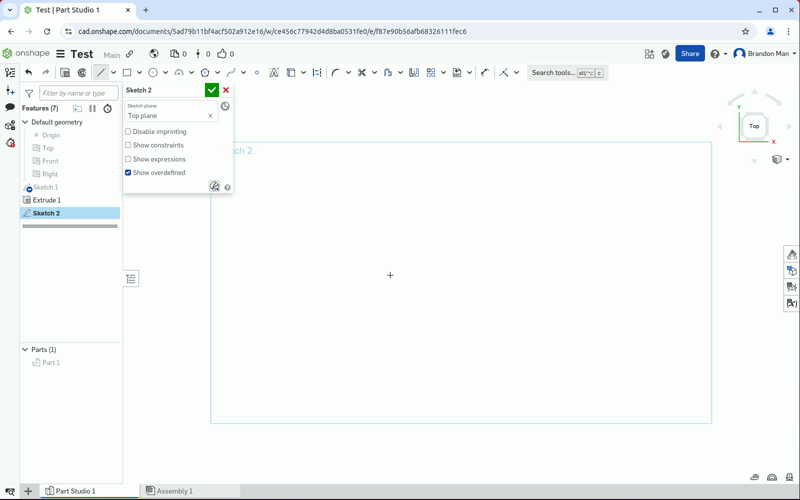
click(390, 274)
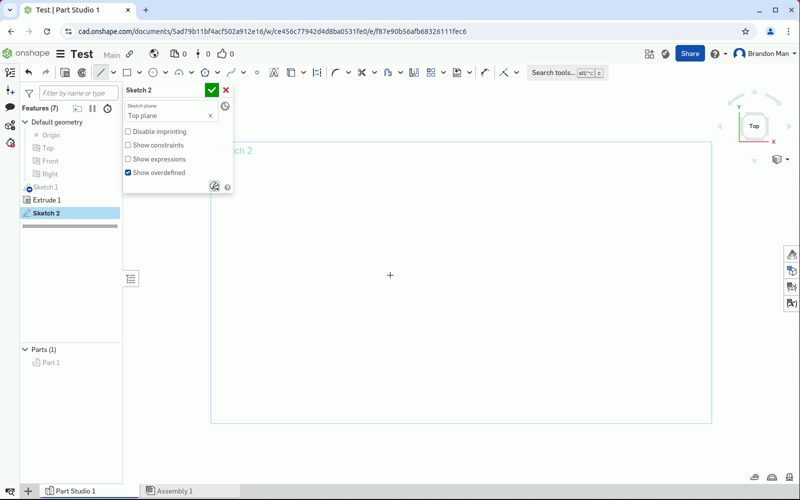
key_up(shift)
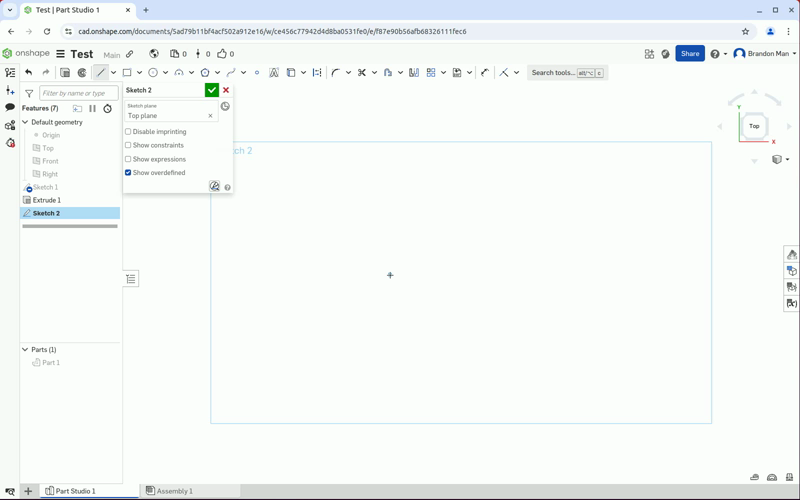
key_down(shift)
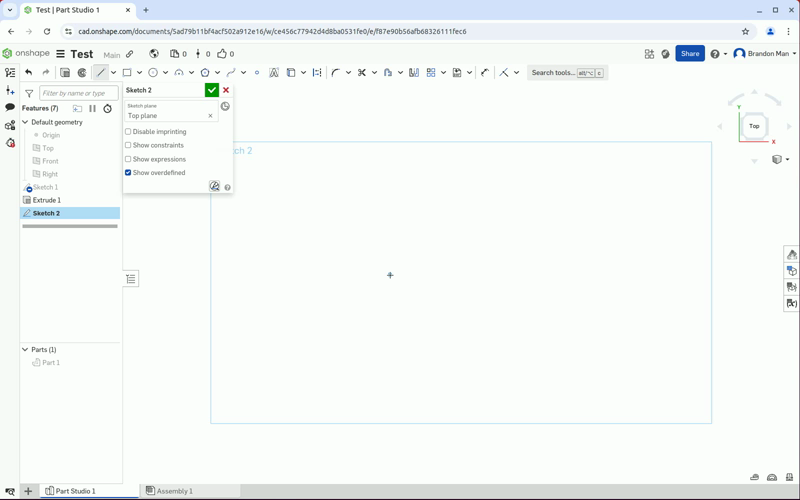
mouse_move(420, 274)
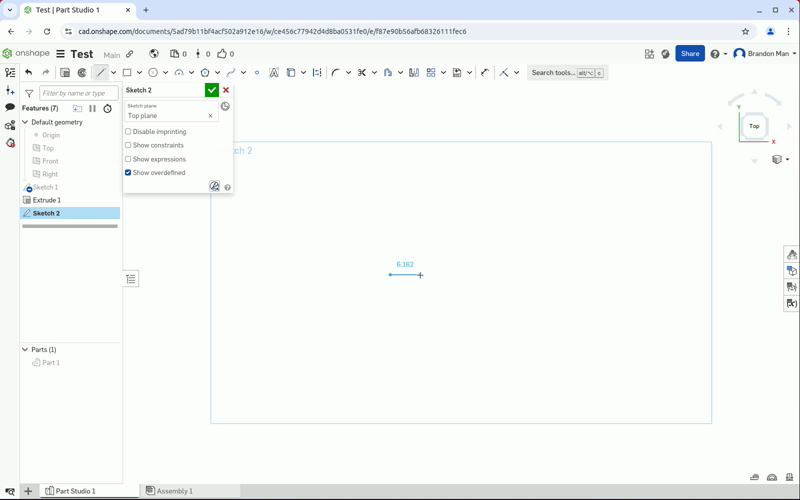
mouse_move(431, 283)
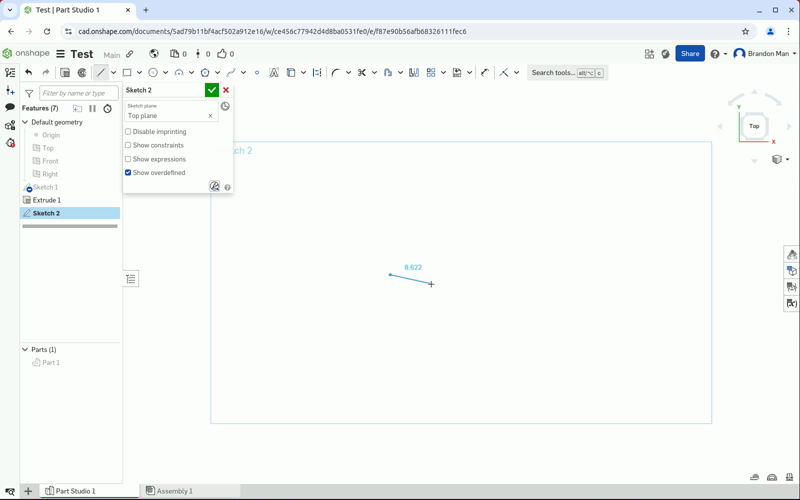
click(431, 283)
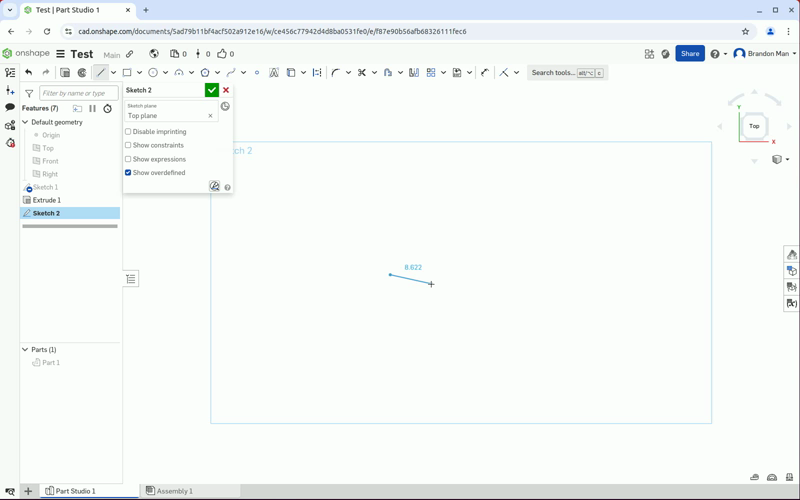
key_up(shift)
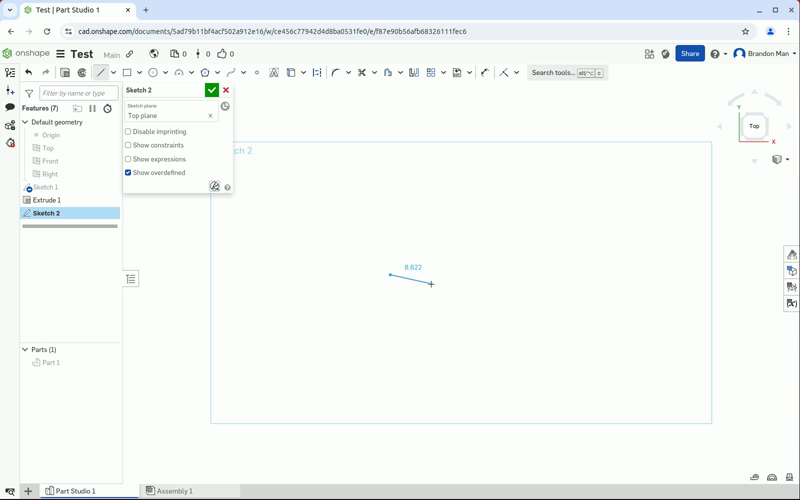
key(esc)
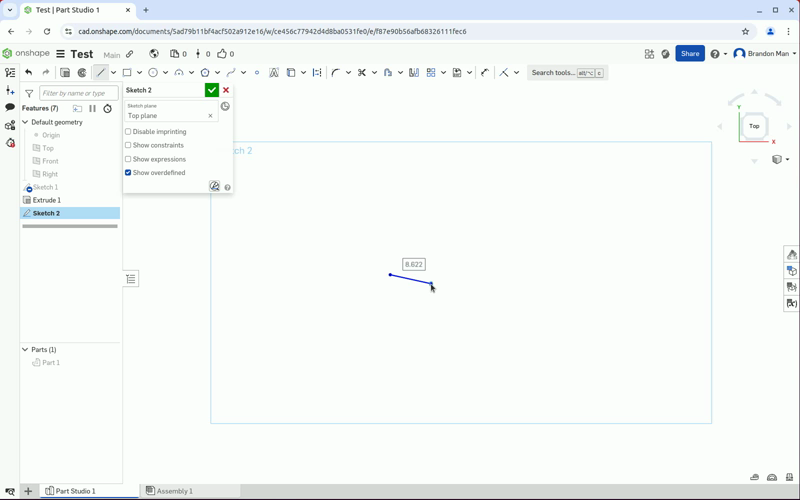
key(a)
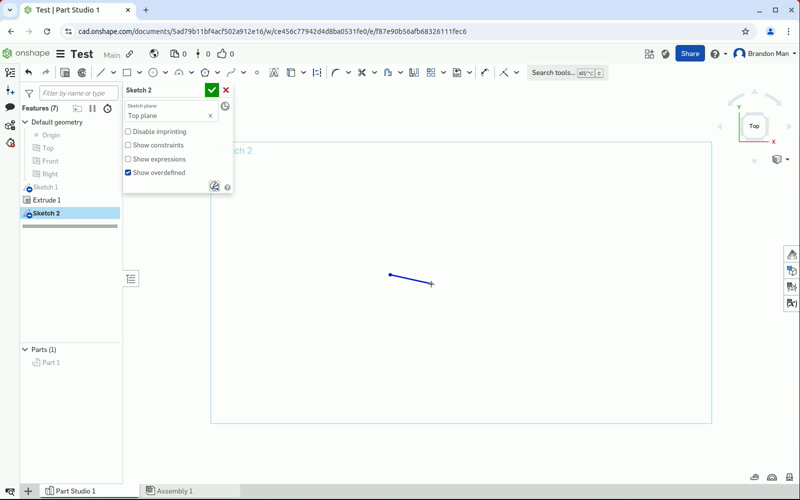
mouse_move(431, 283)
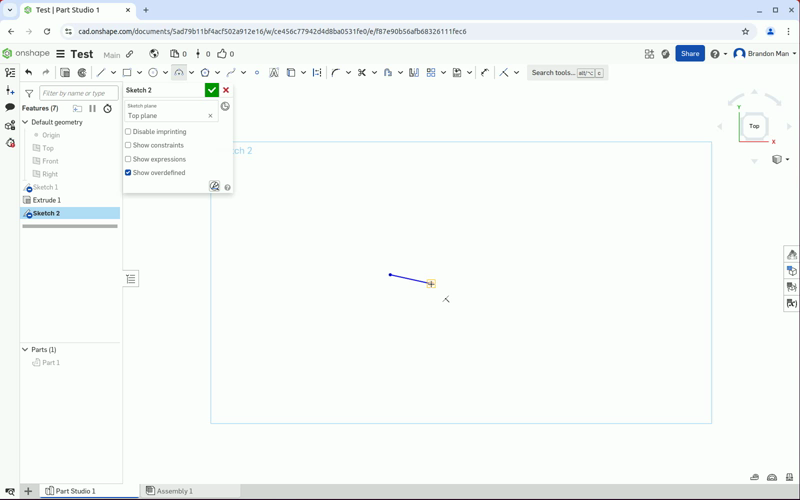
click(431, 283)
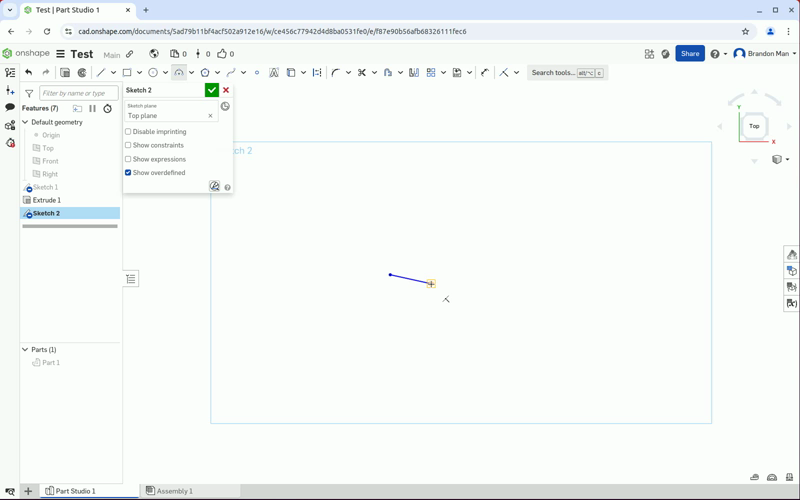
key_down(shift)
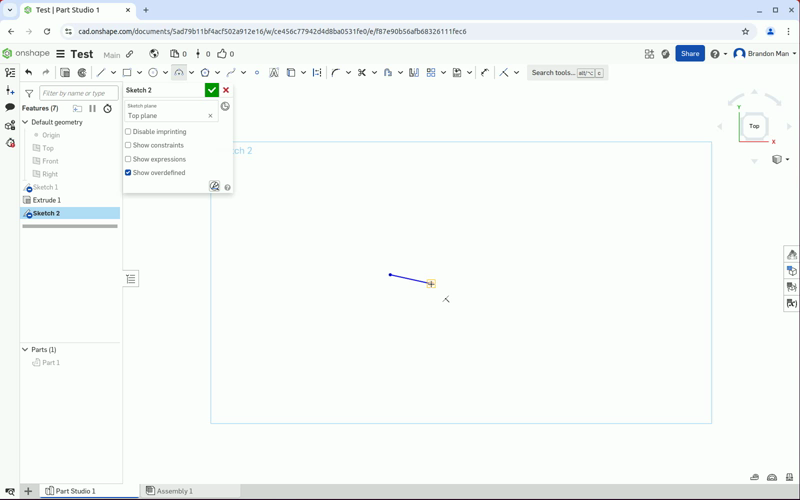
mouse_move(436, 265)
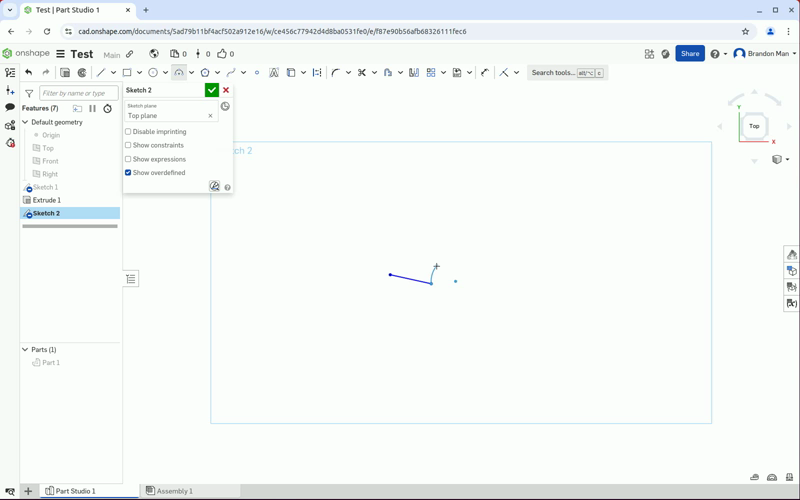
click(436, 265)
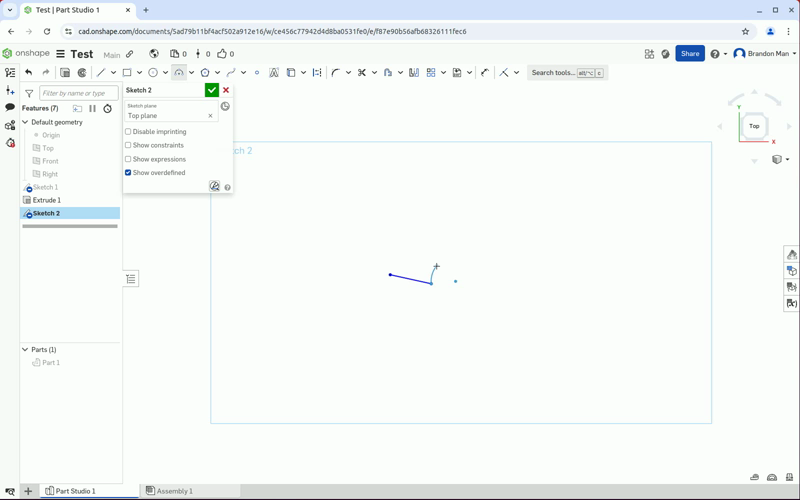
mouse_move(432, 274)
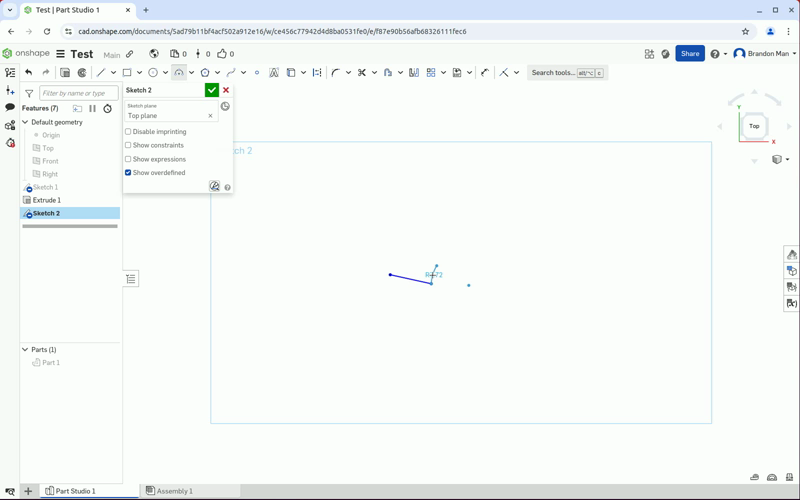
click(432, 274)
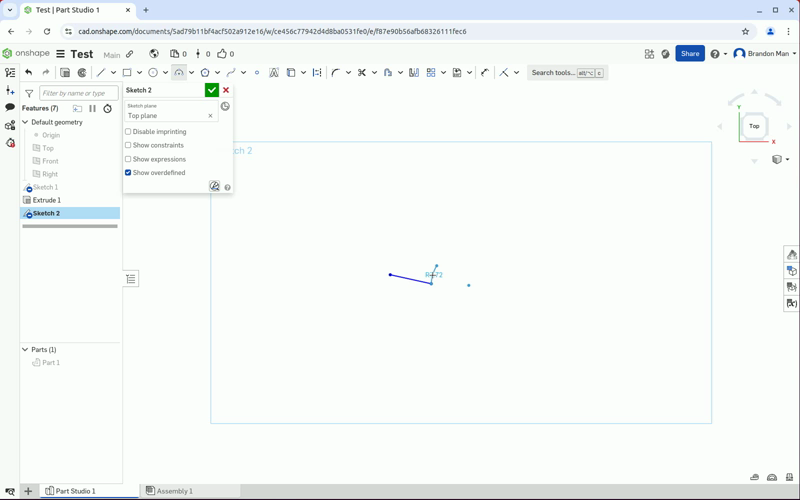
key_up(shift)
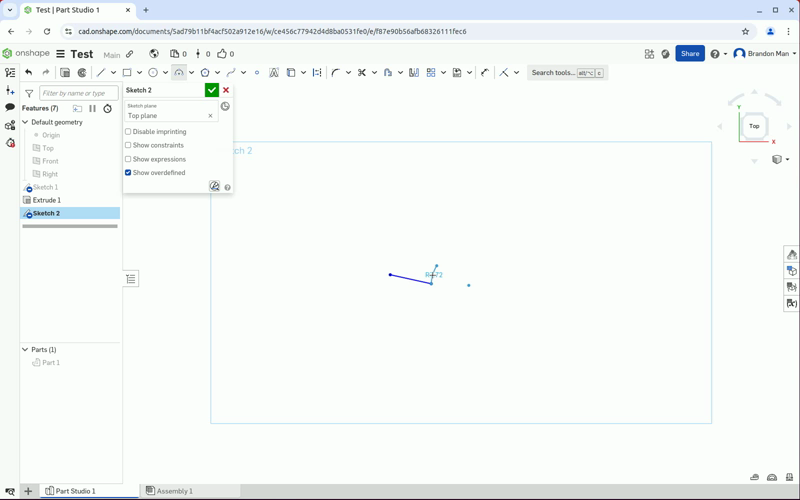
key(esc)
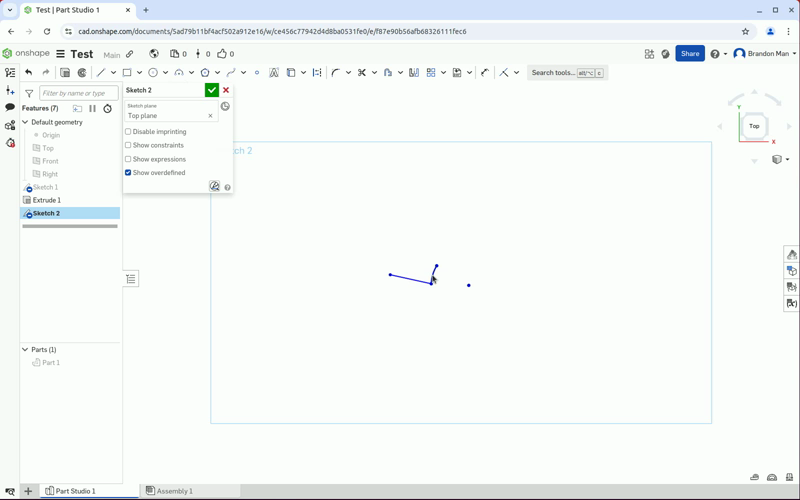
key(l)
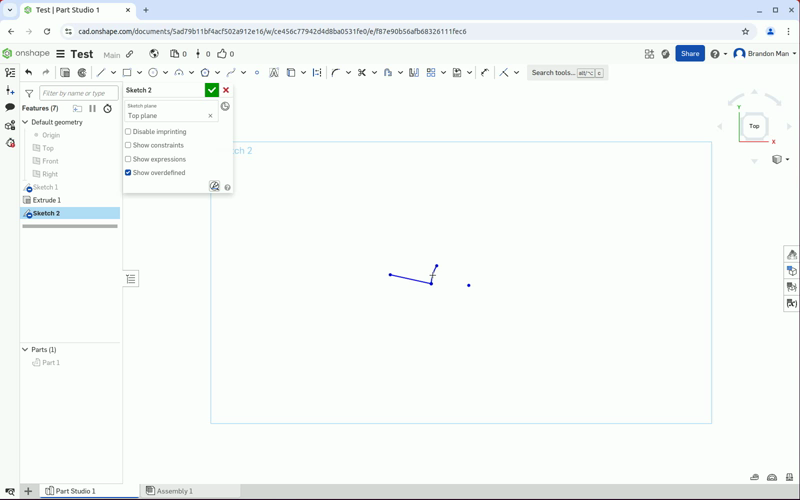
mouse_move(436, 265)
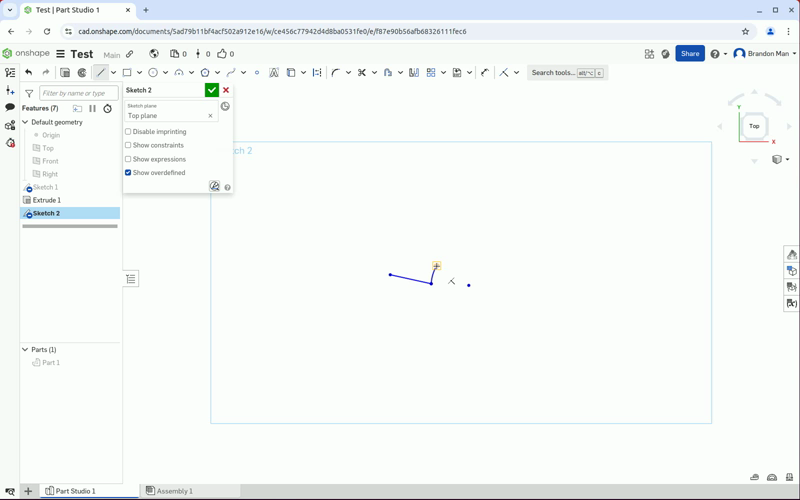
click(436, 265)
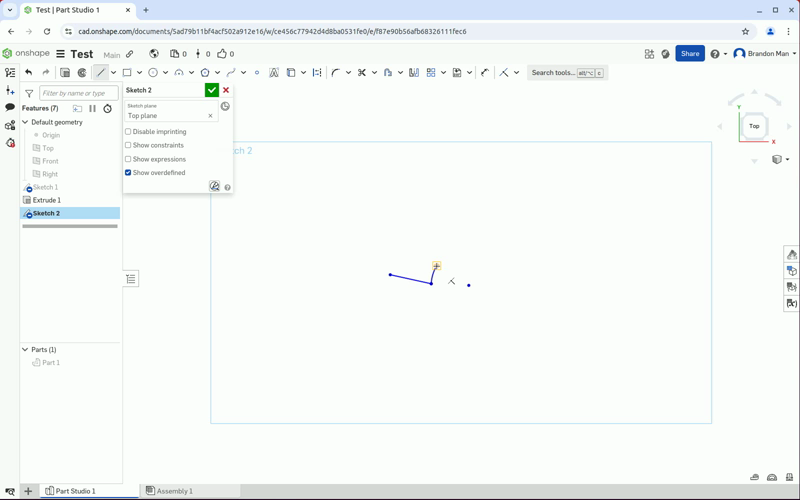
key_down(shift)
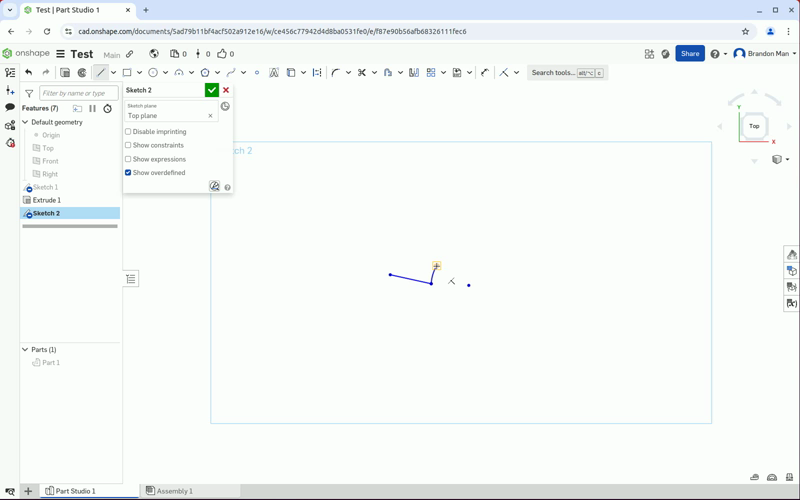
mouse_move(466, 265)
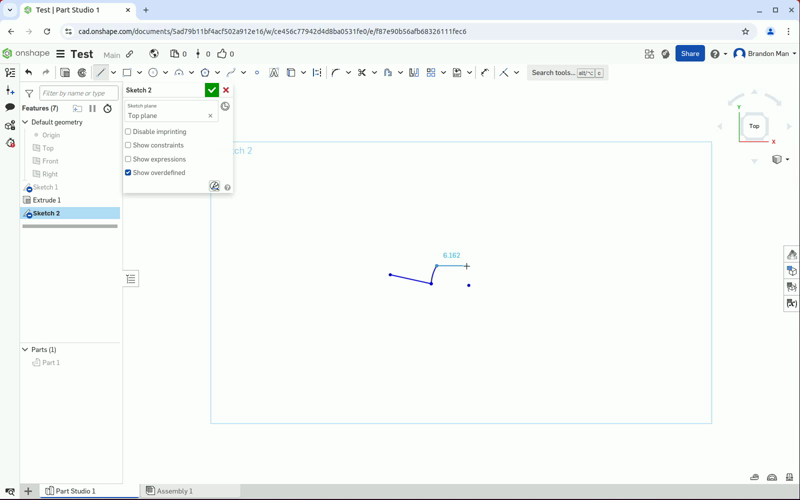
mouse_move(393, 240)
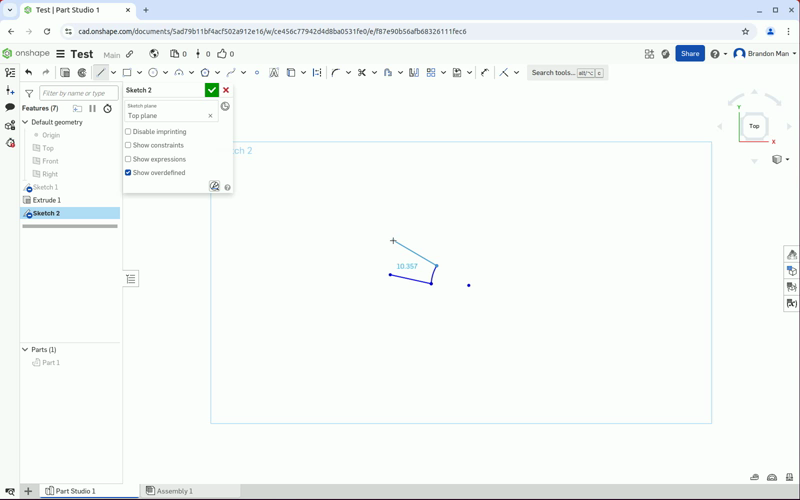
click(393, 240)
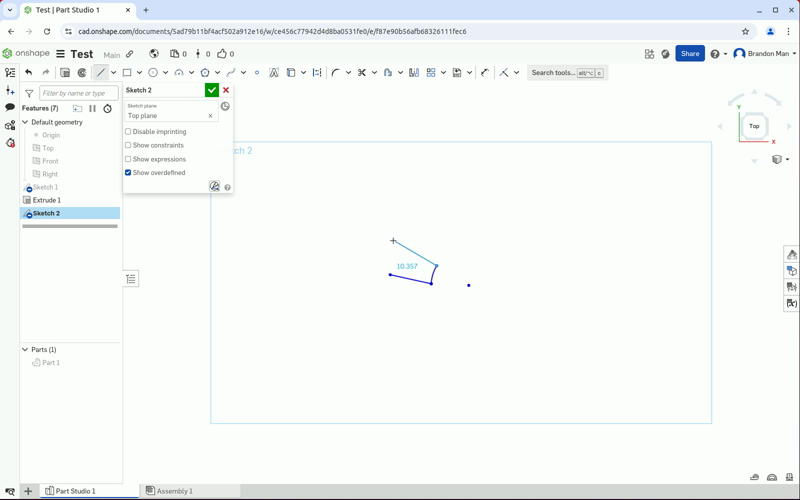
key_up(shift)
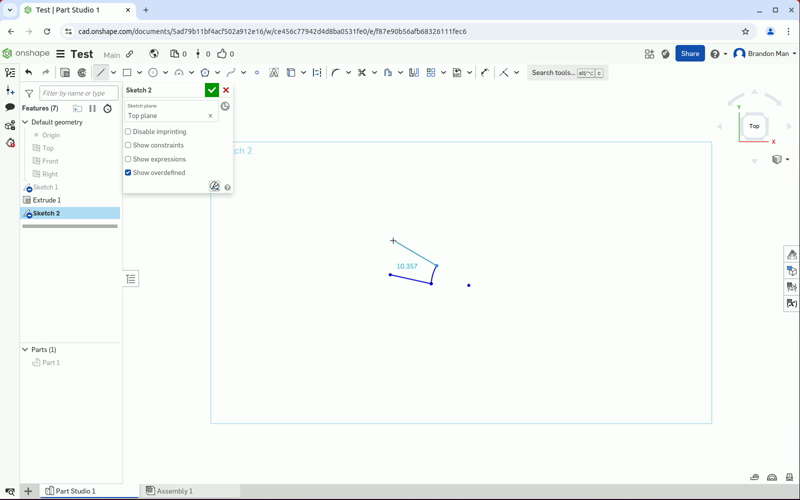
key(esc)
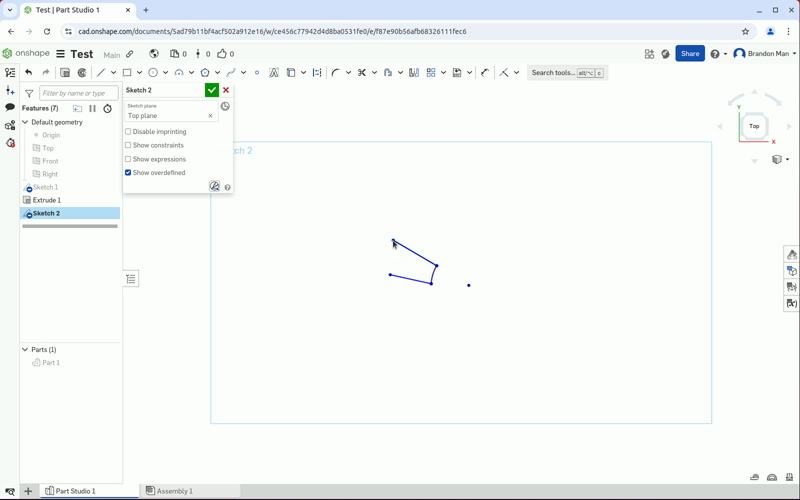
key(a)
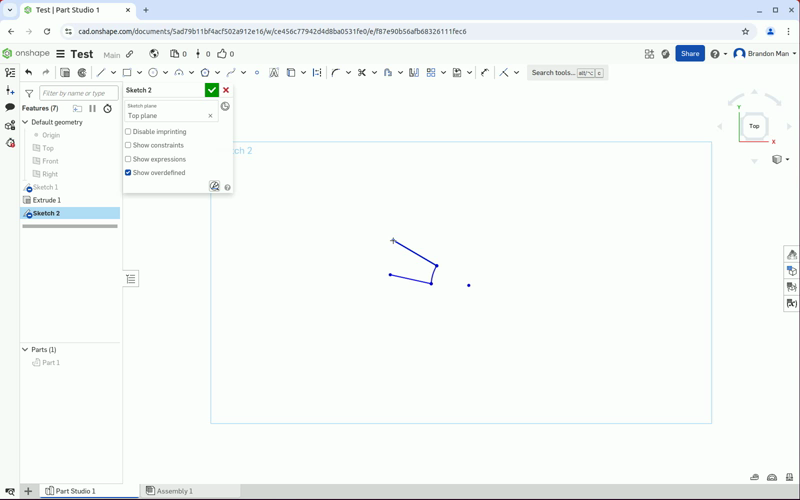
mouse_move(393, 240)
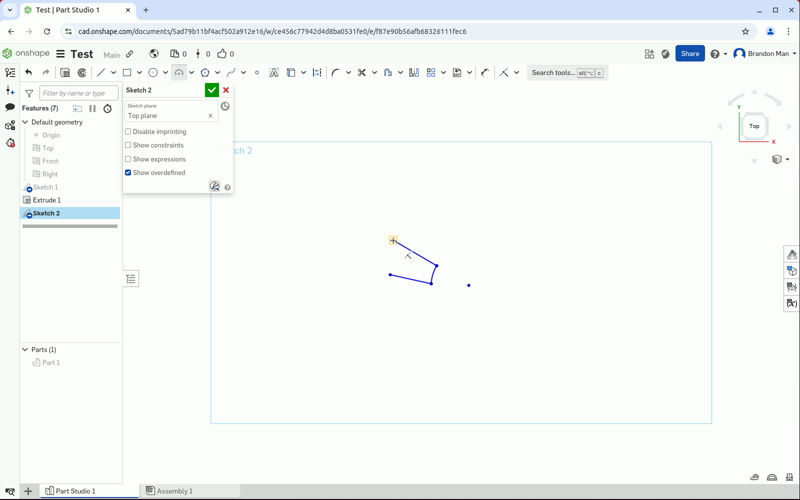
click(393, 240)
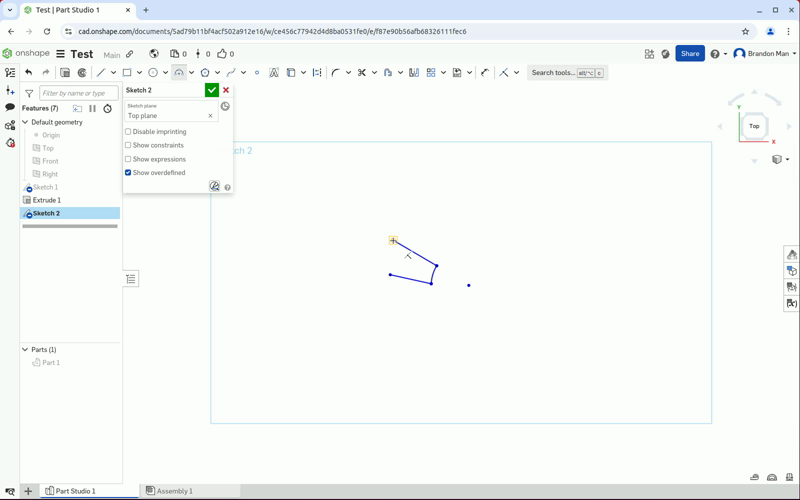
mouse_move(390, 274)
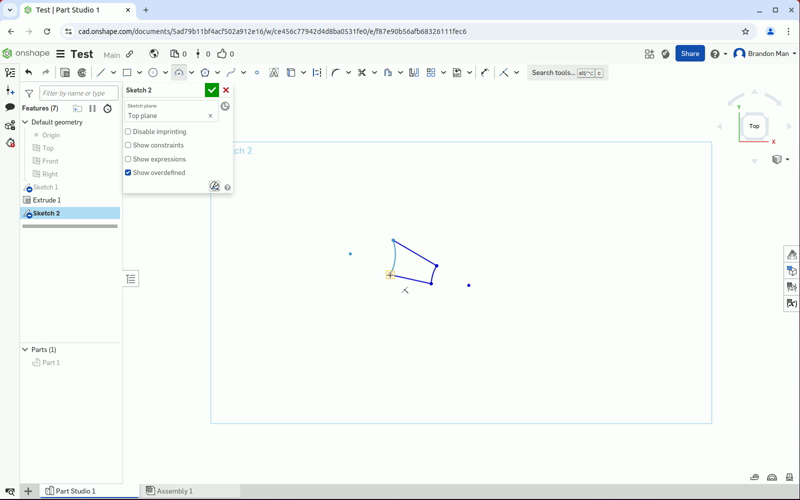
click(390, 274)
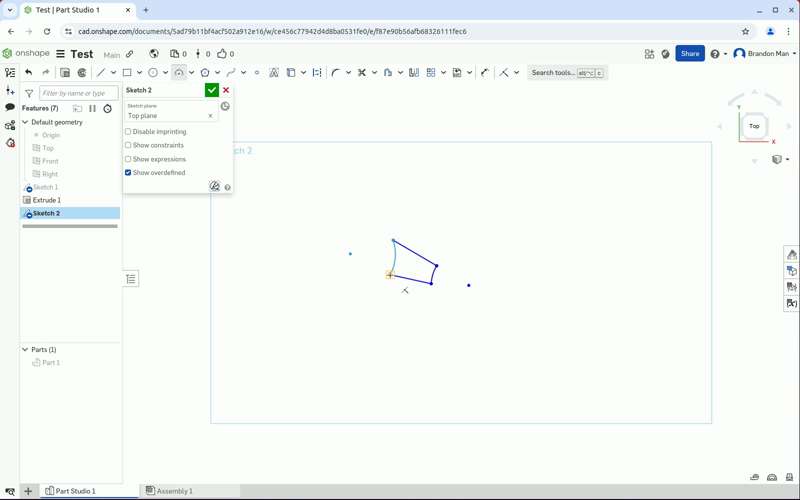
key_down(shift)
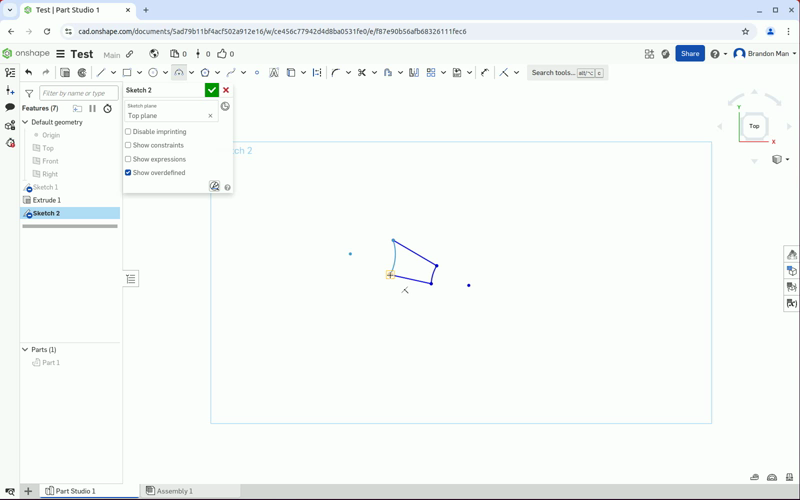
mouse_move(364, 255)
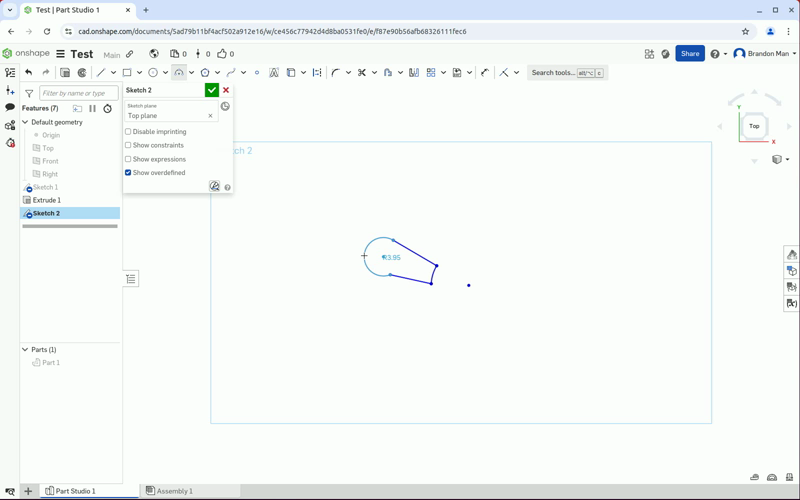
click(364, 255)
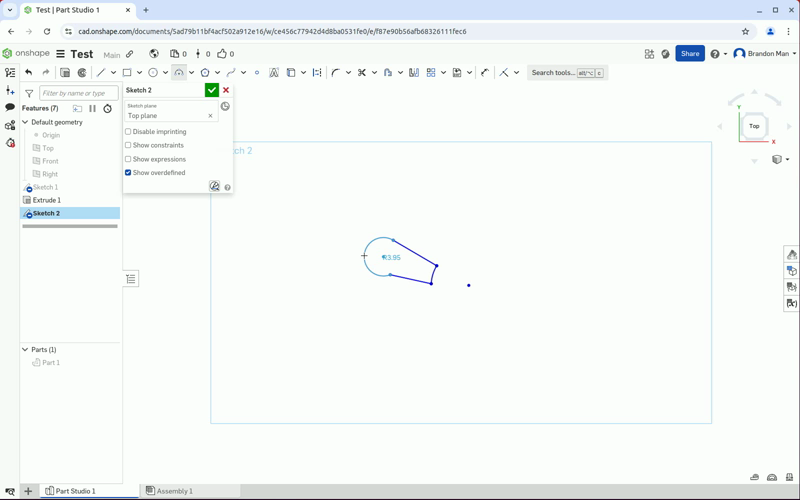
key_up(shift)
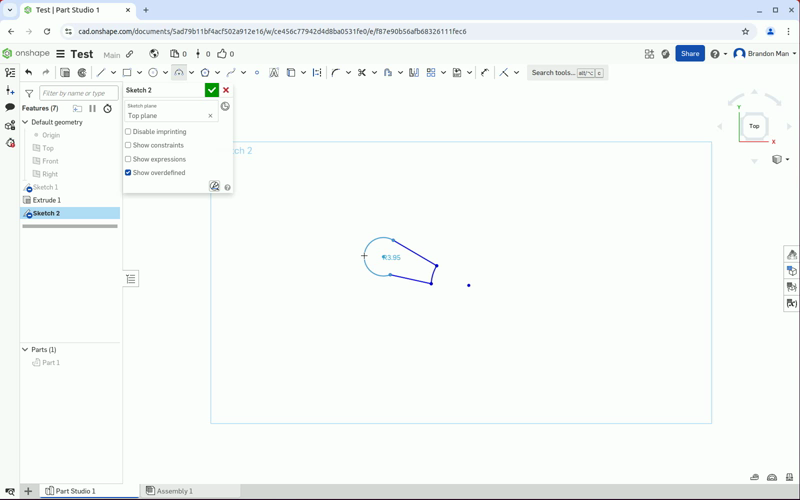
key(esc)
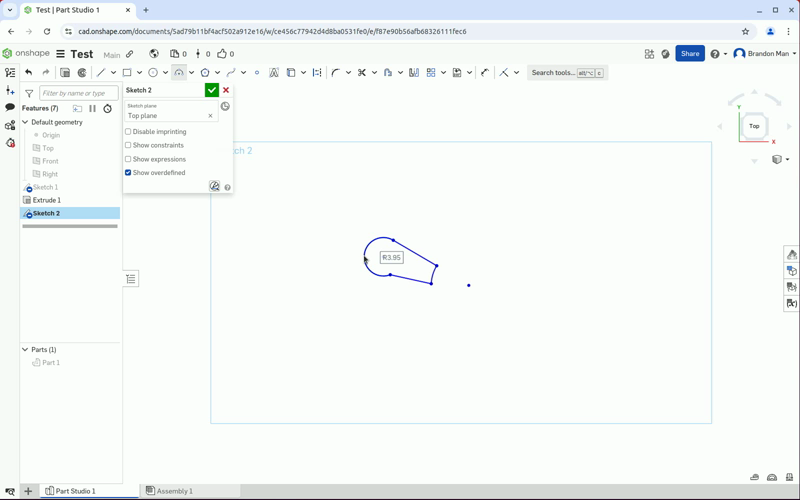
mouse_move(390, 240)
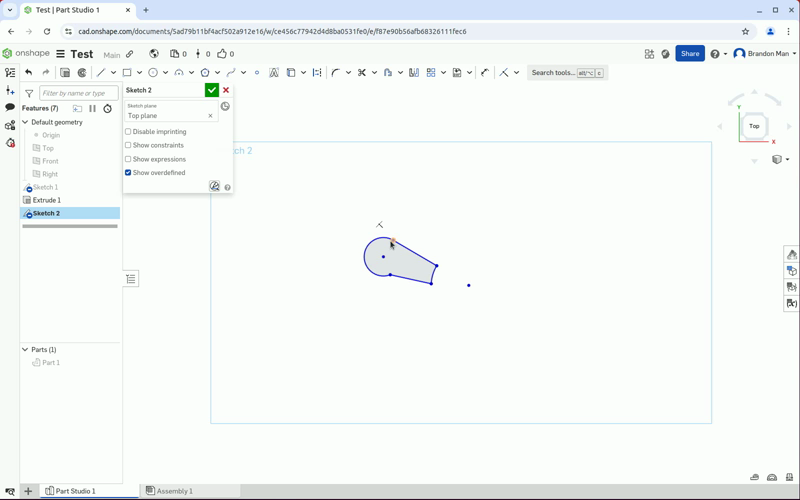
click(390, 240)
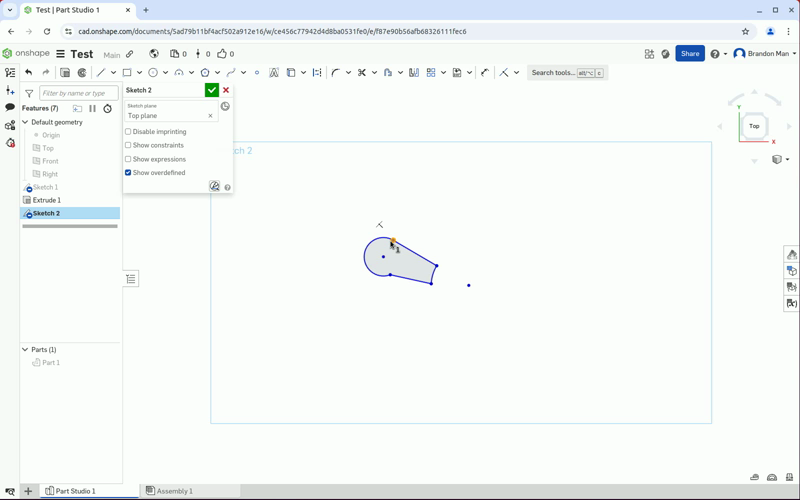
mouse_move(73, 352)
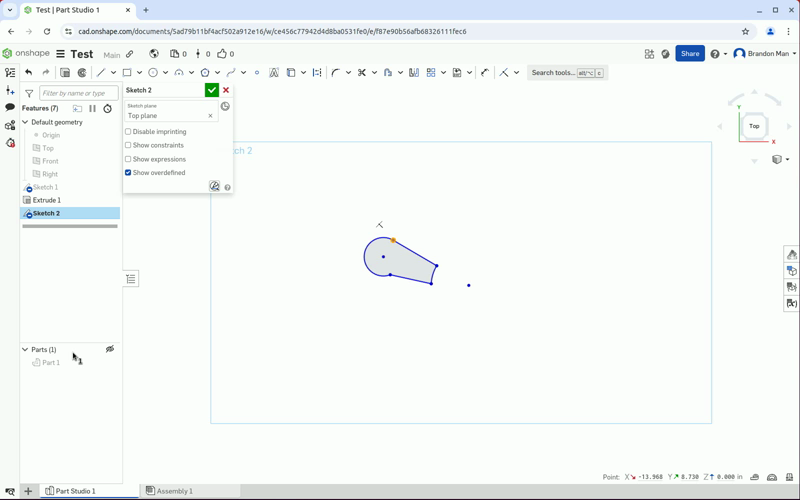
key(shift+y)
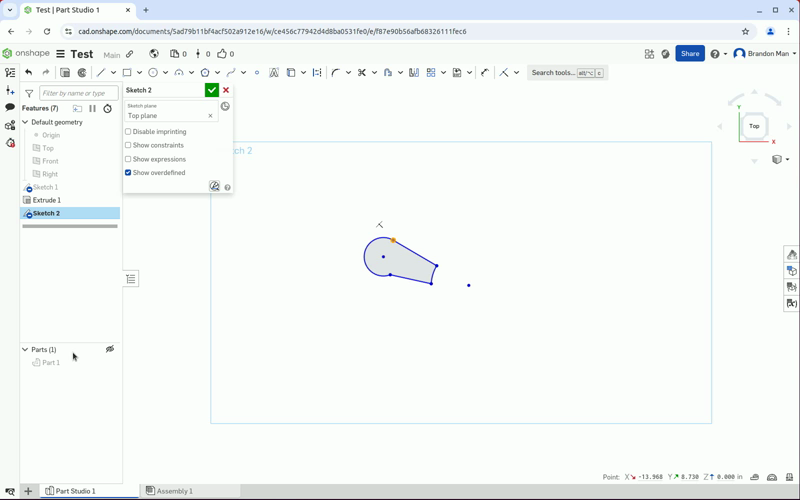
key(shift+e)
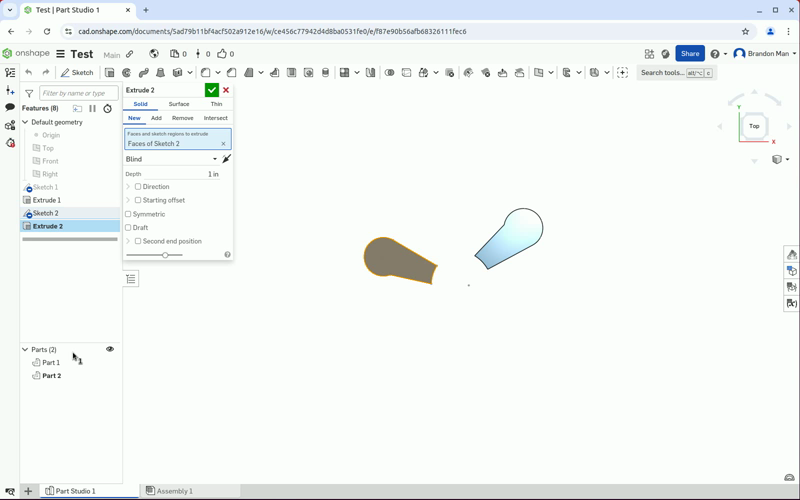
mouse_move(143, 106)
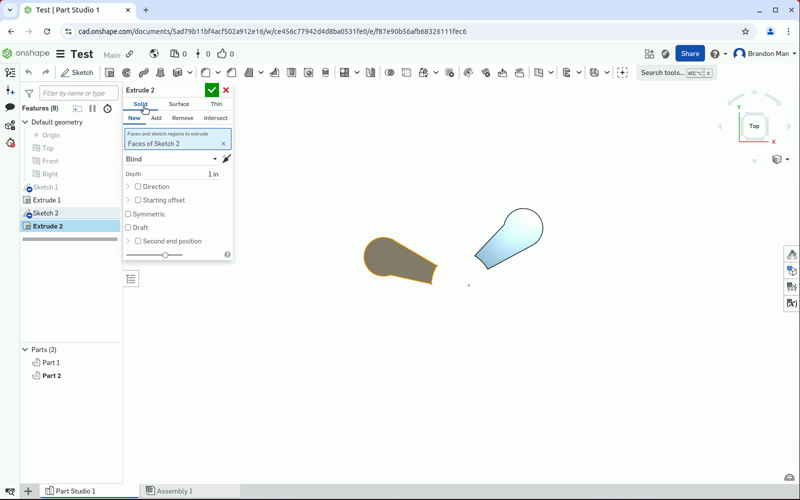
click(143, 106)
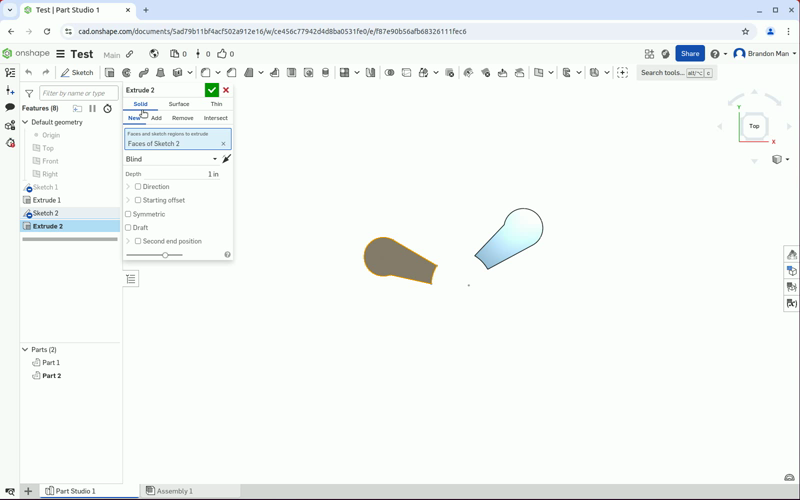
mouse_move(137, 120)
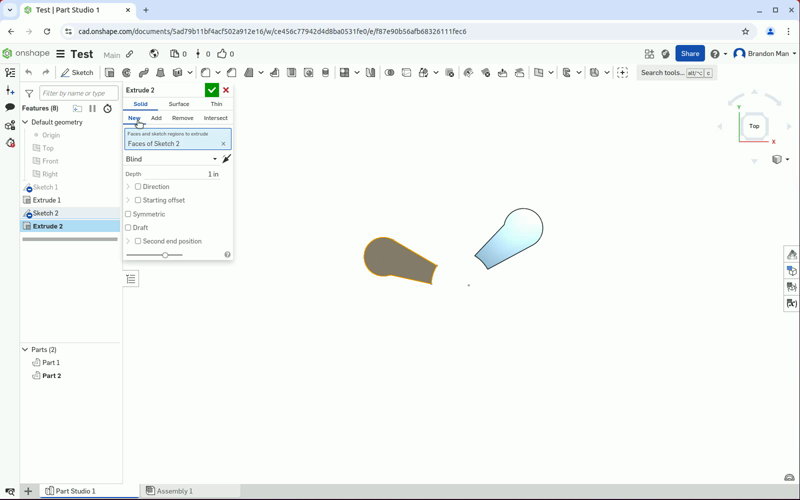
click(137, 120)
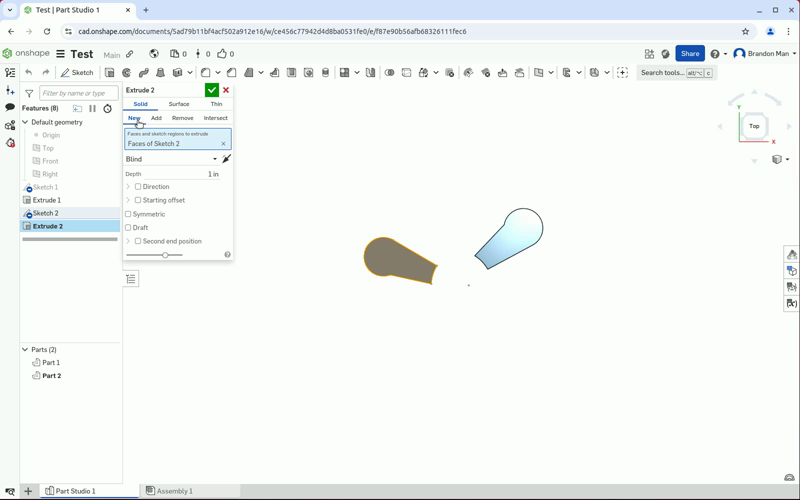
key(tab, 4)
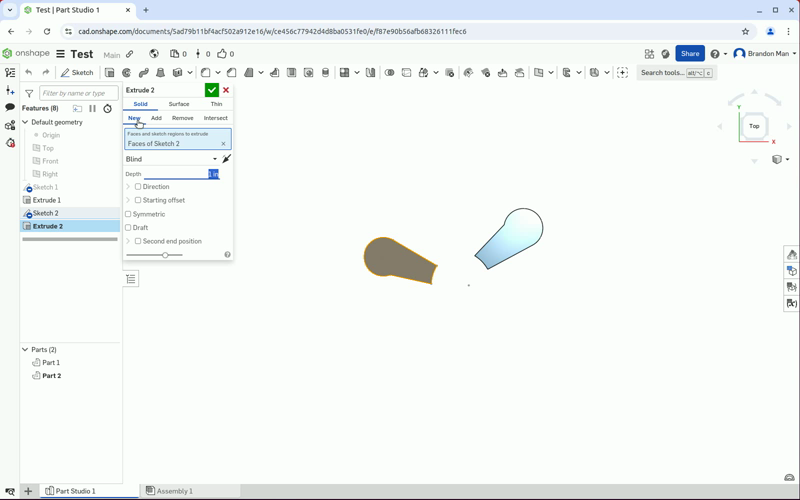
text(8.425)
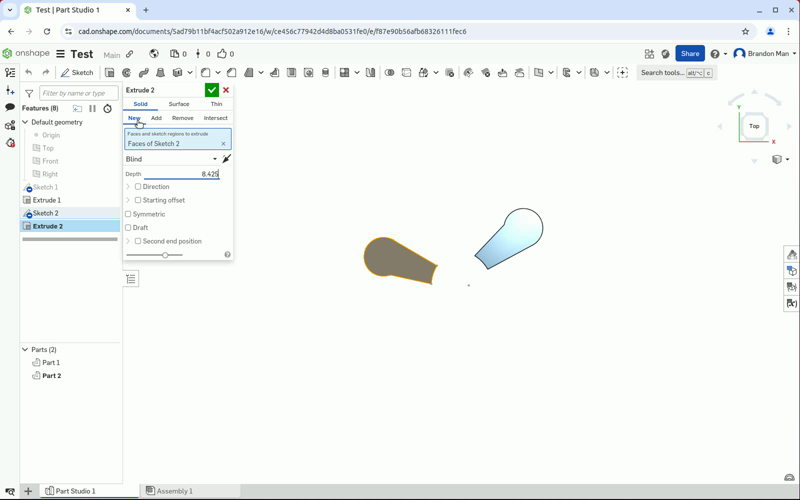
key(enter)
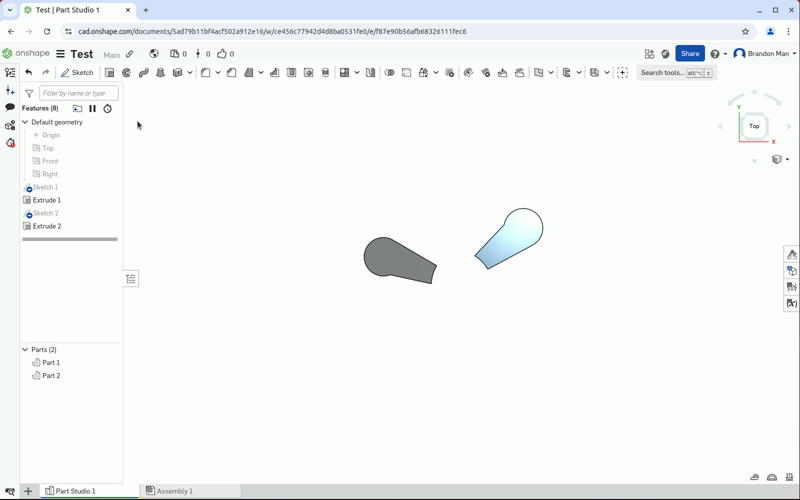
key(shift+h)
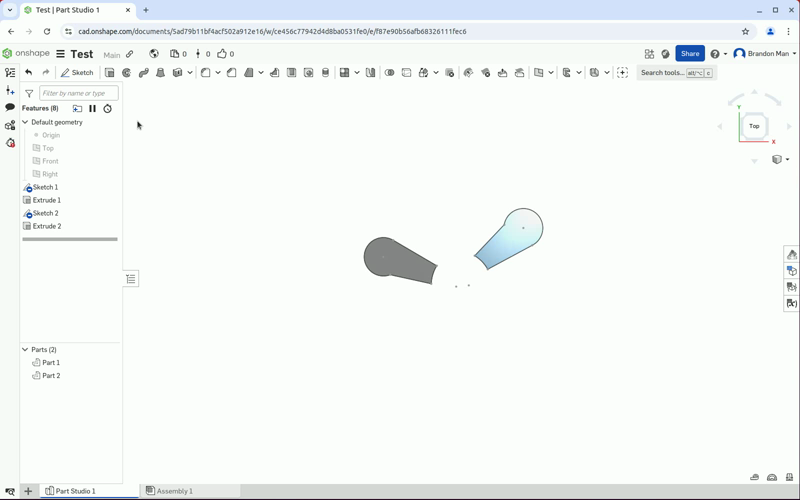
key(shift+h)
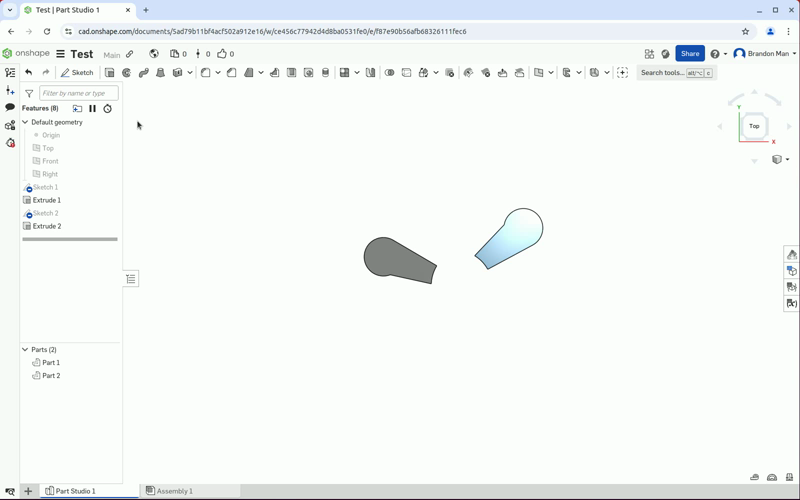
mouse_move(73, 189)
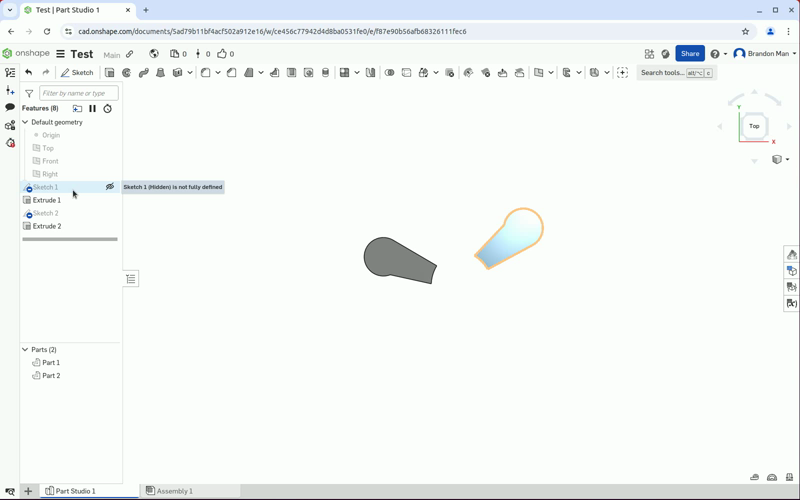
click(73, 189)
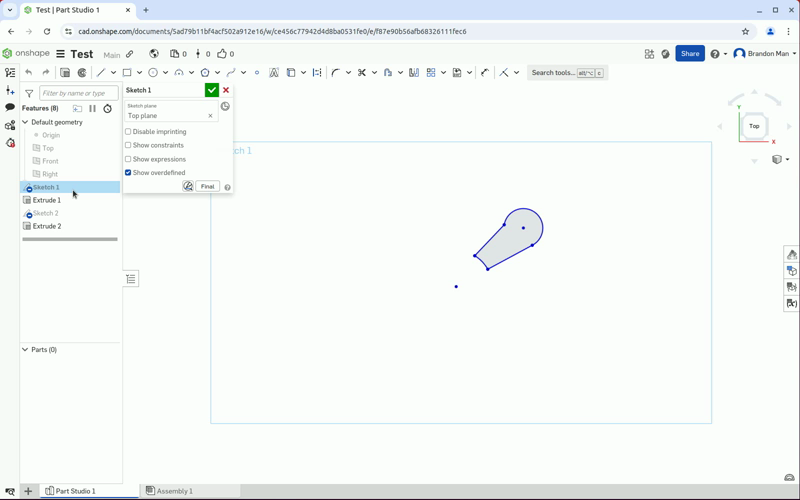
mouse_move(229, 92)
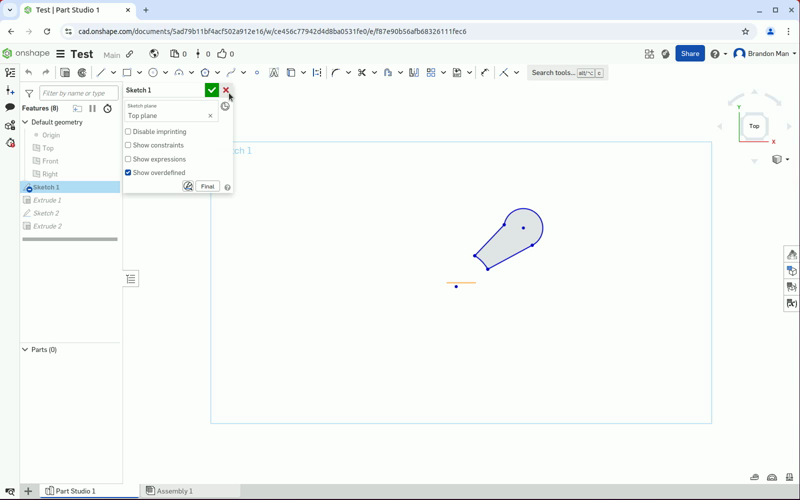
click(229, 92)
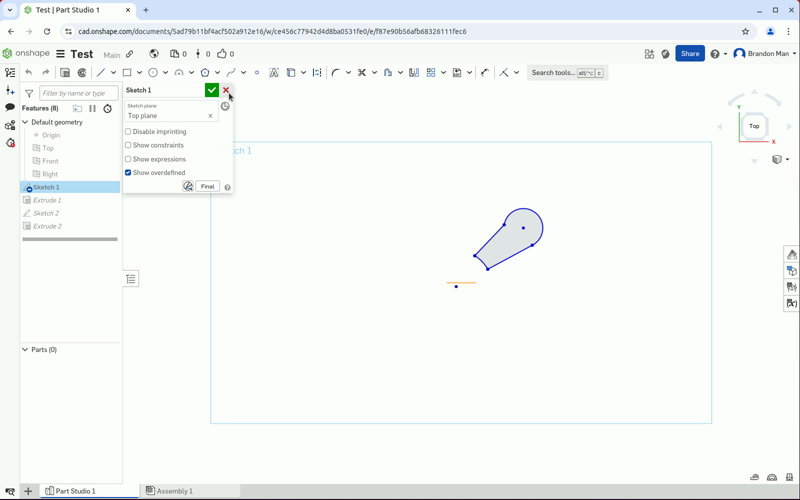
key(shift+s)
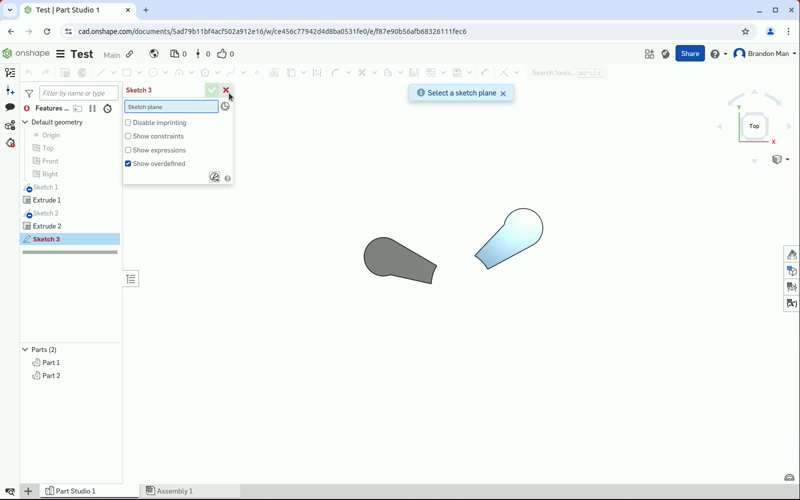
mouse_move(73, 150)
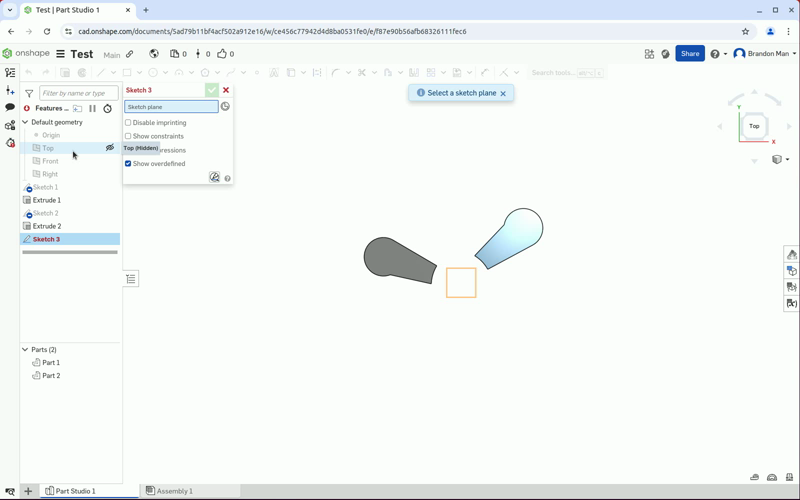
click(73, 150)
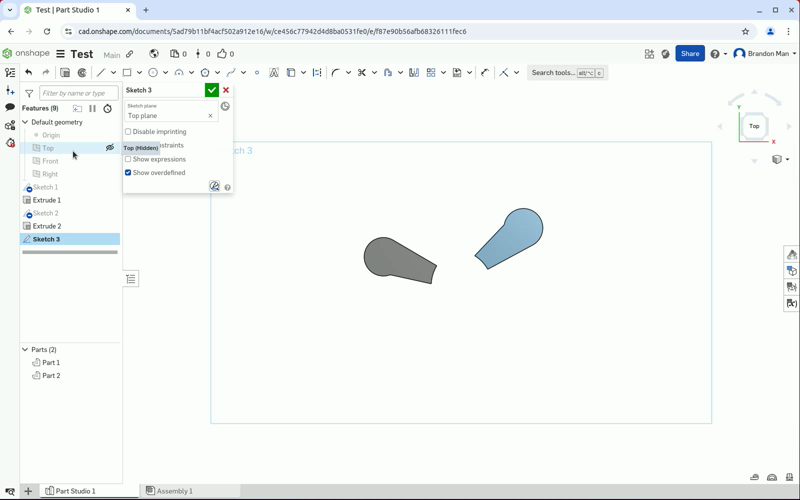
mouse_move(73, 352)
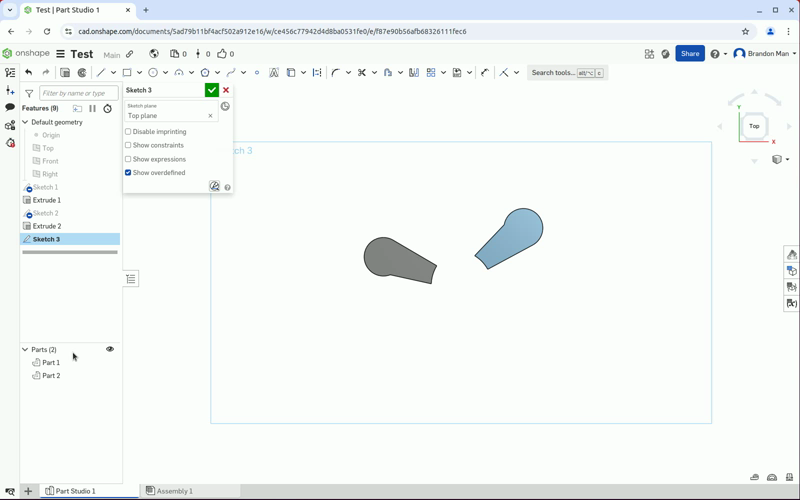
key(y)
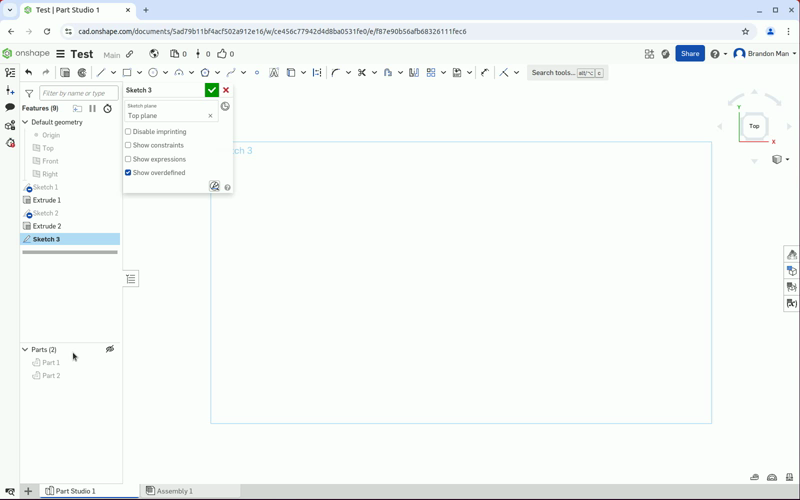
key(a)
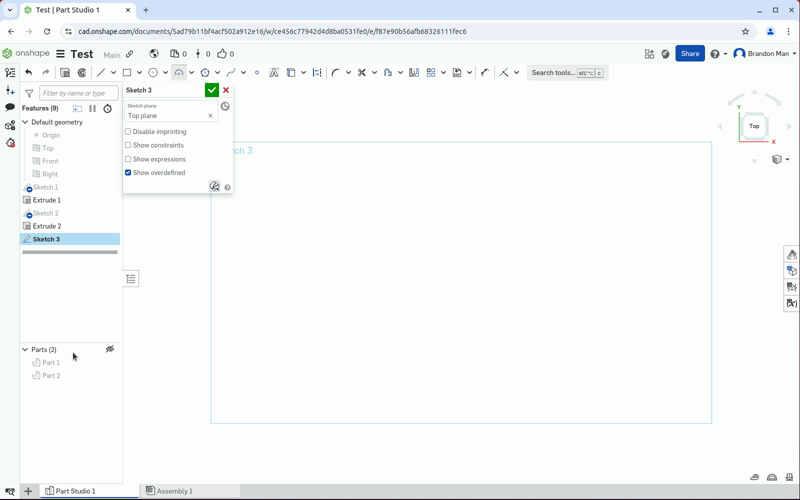
key_down(shift)
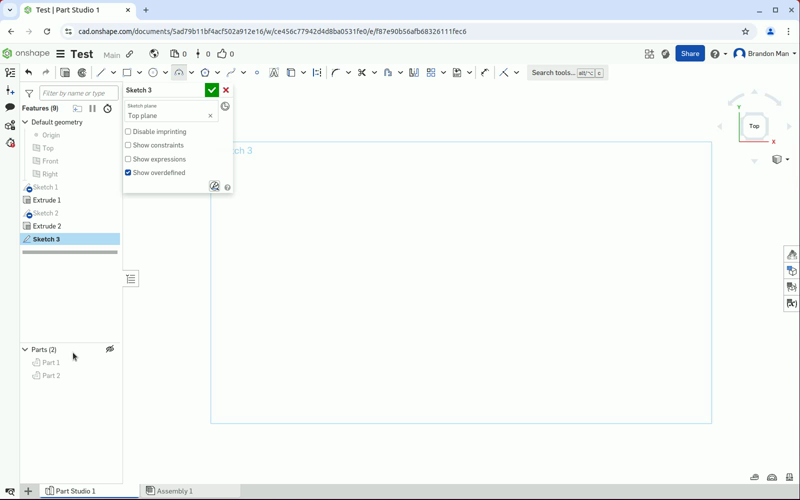
mouse_move(389, 320)
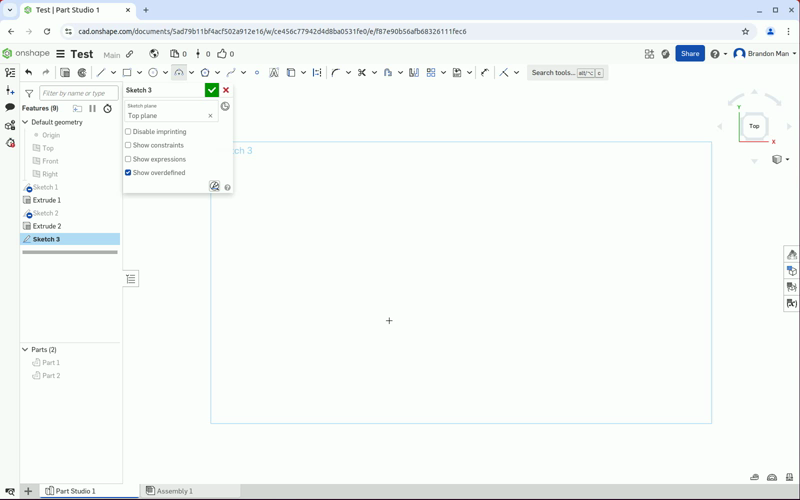
click(389, 320)
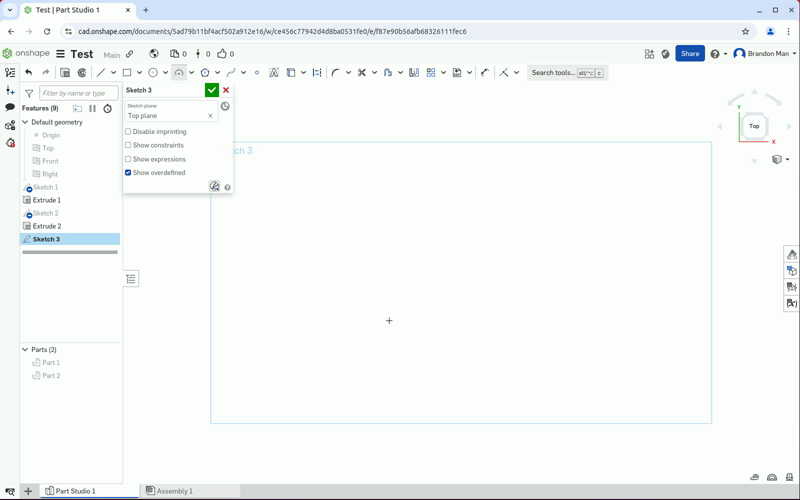
key_up(shift)
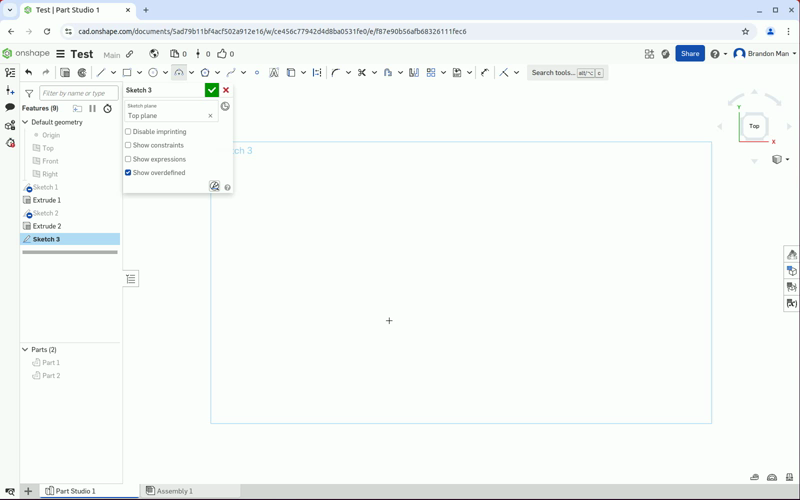
key_down(shift)
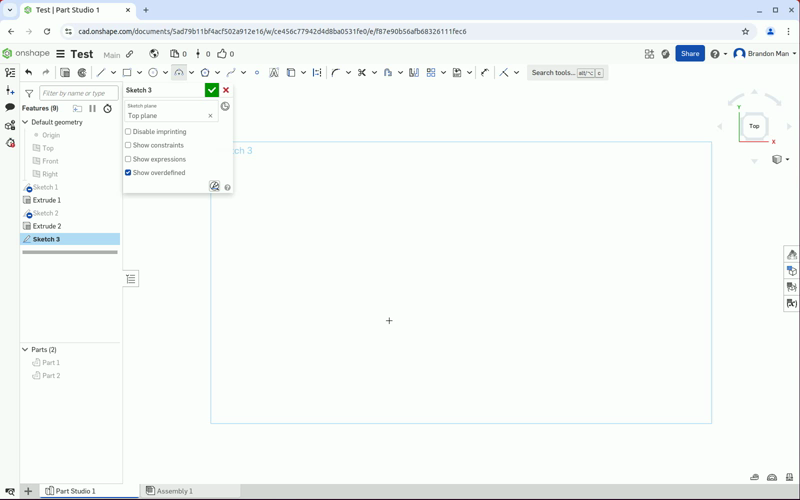
mouse_move(417, 340)
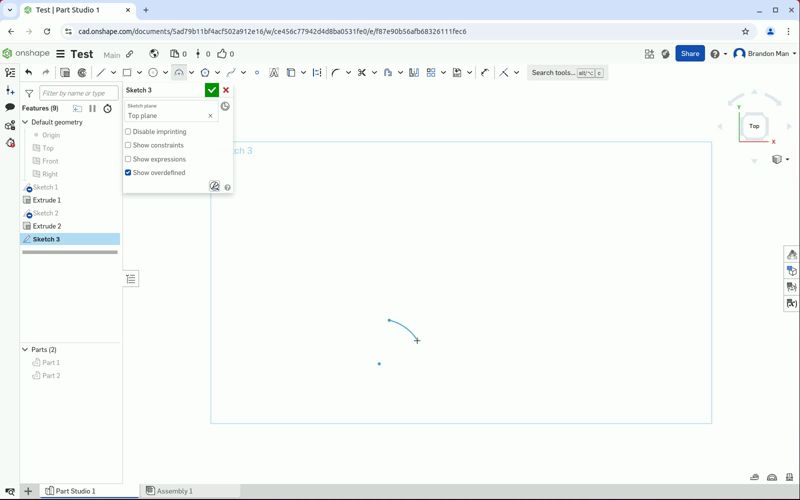
click(417, 340)
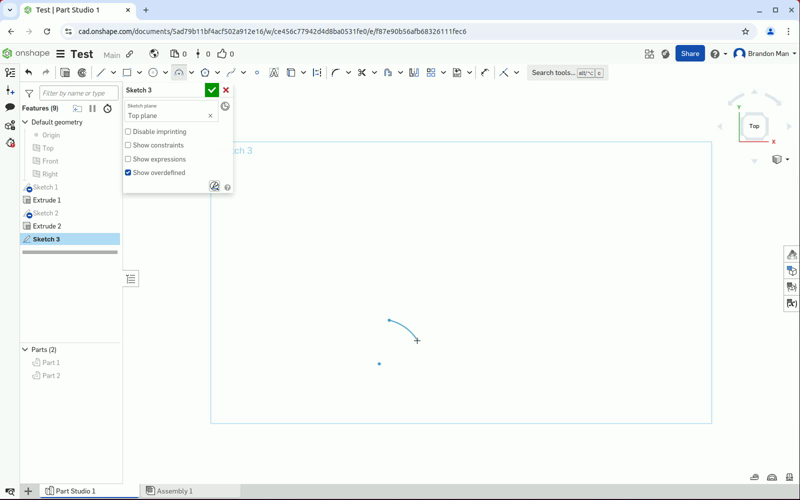
mouse_move(387, 352)
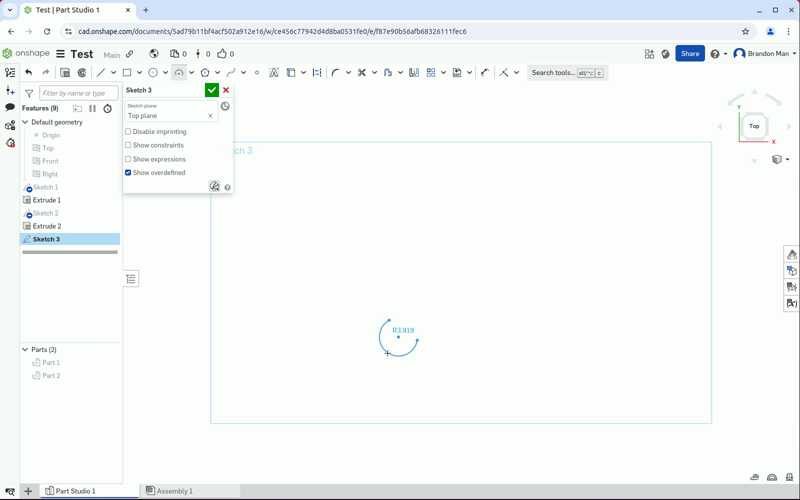
click(387, 352)
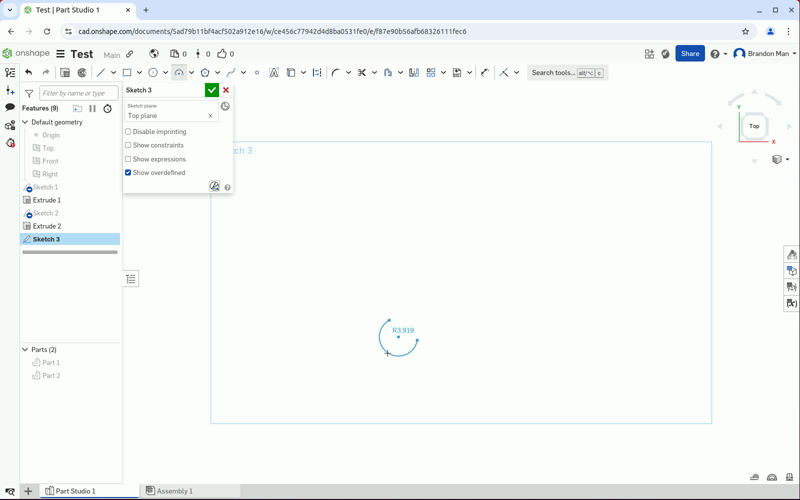
key_up(shift)
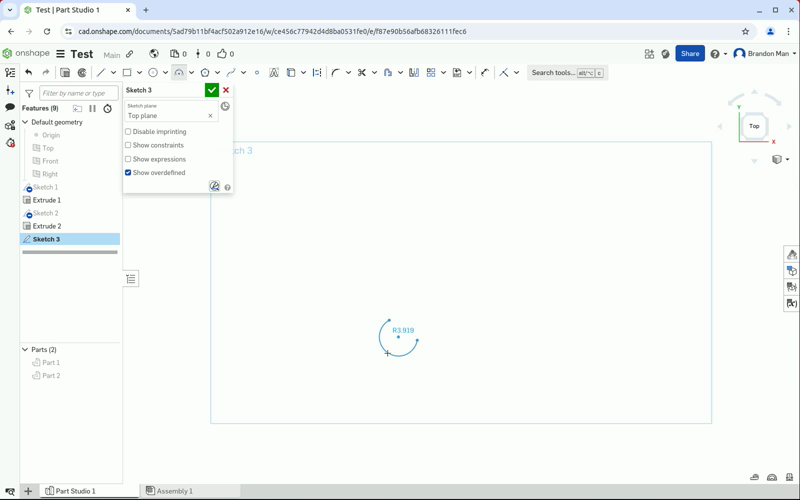
key(esc)
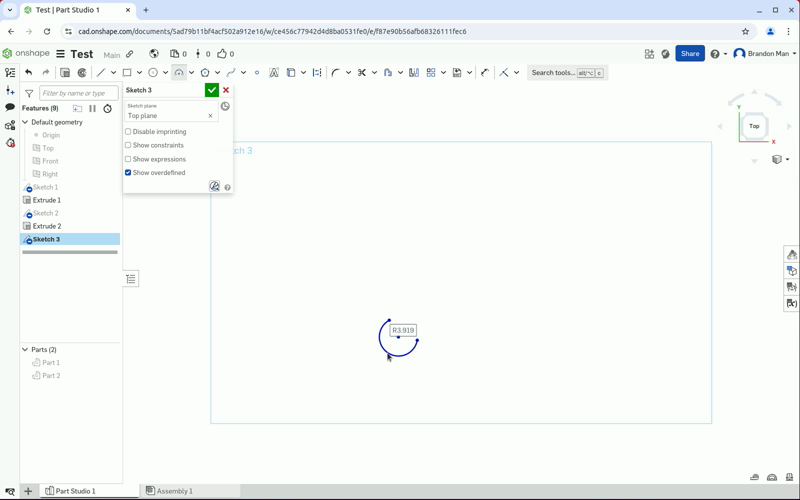
key(l)
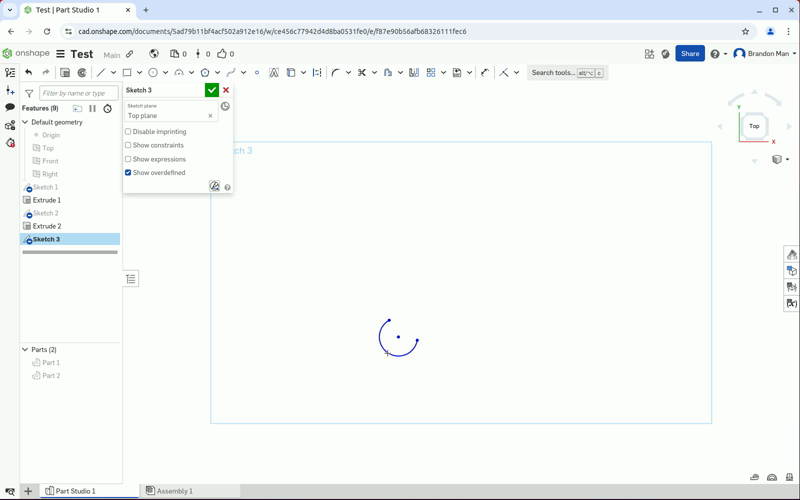
mouse_move(417, 340)
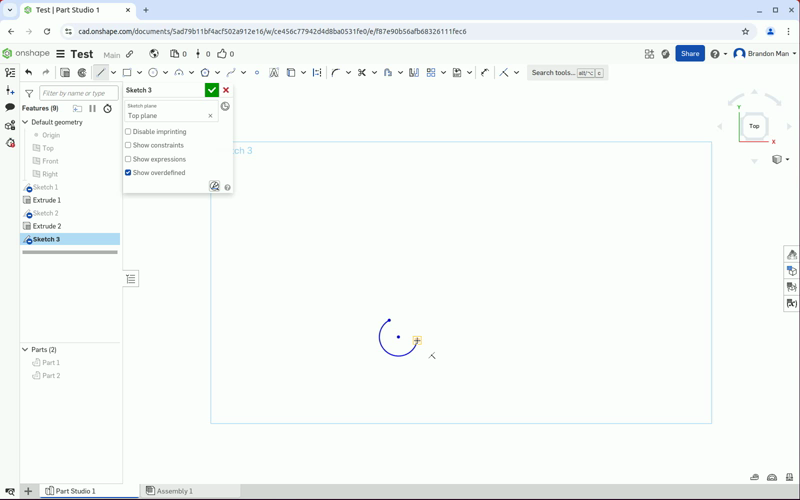
click(417, 340)
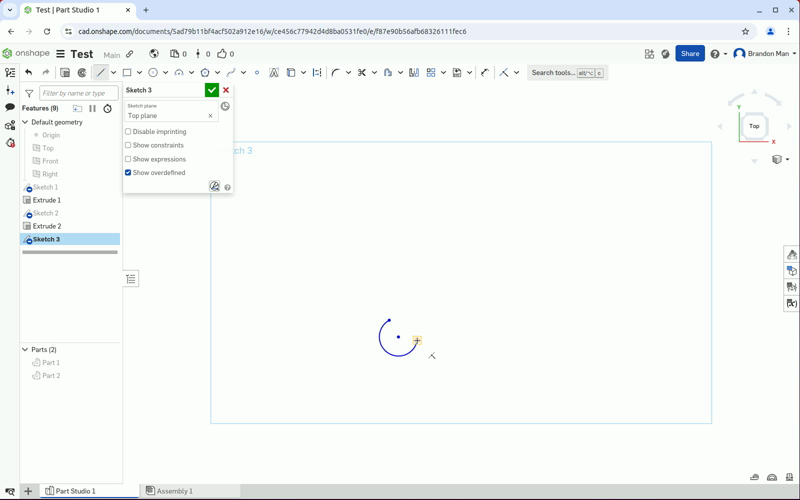
key_down(shift)
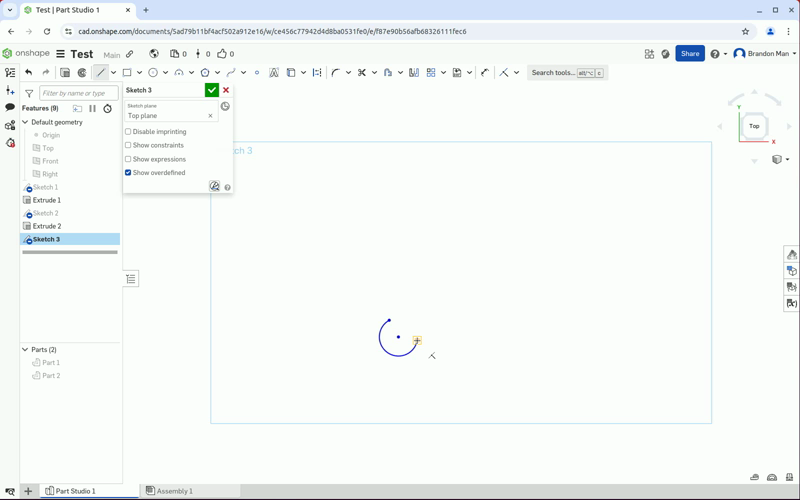
mouse_move(447, 340)
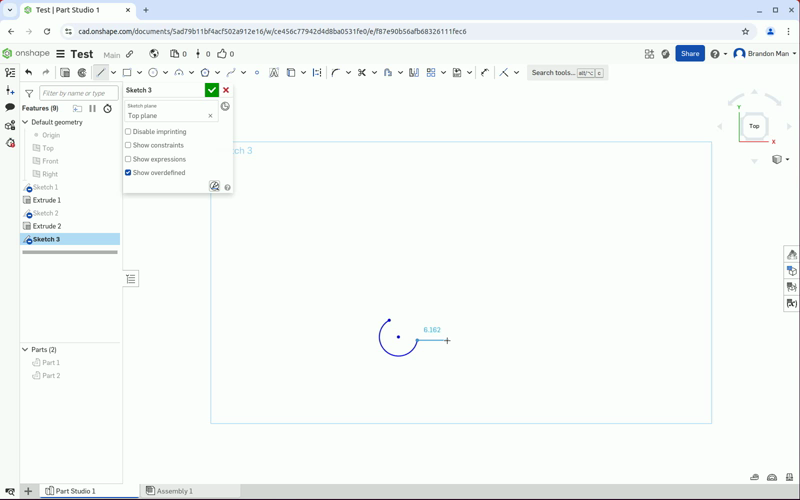
mouse_move(446, 309)
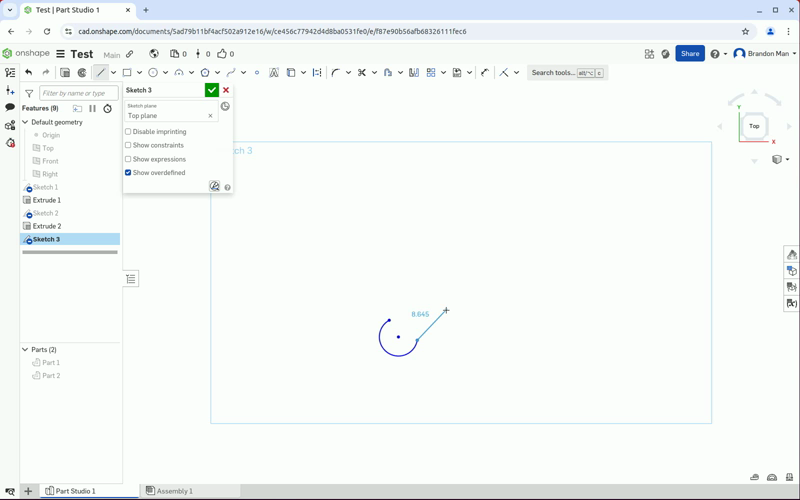
click(446, 309)
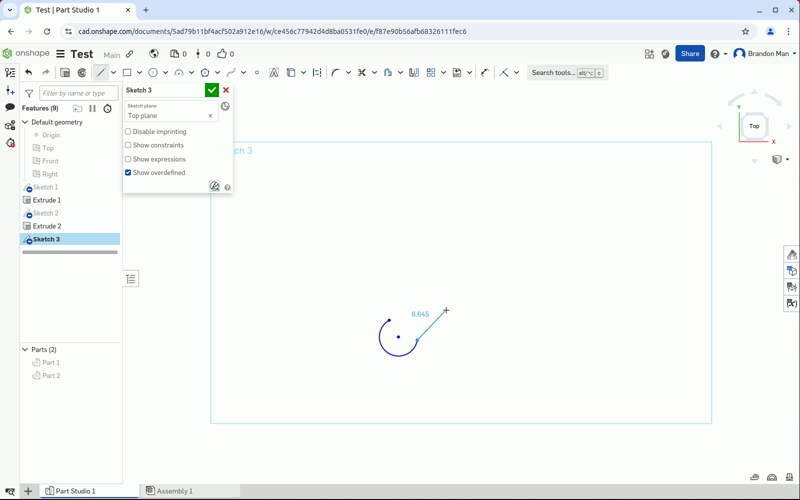
key_up(shift)
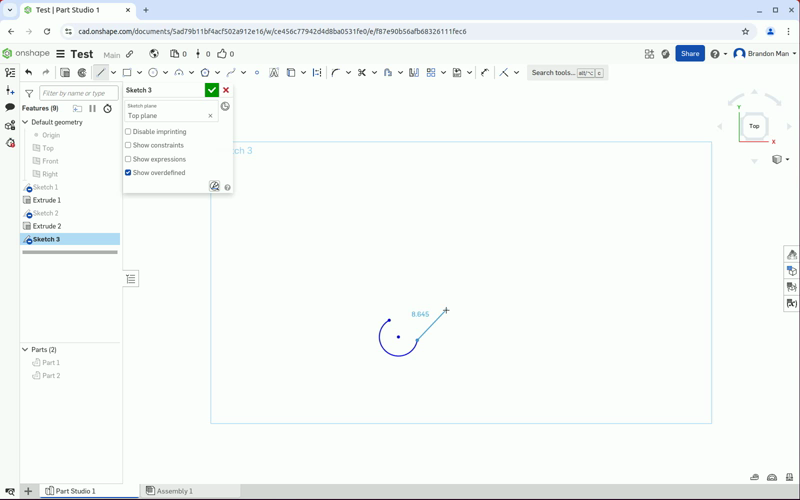
key(esc)
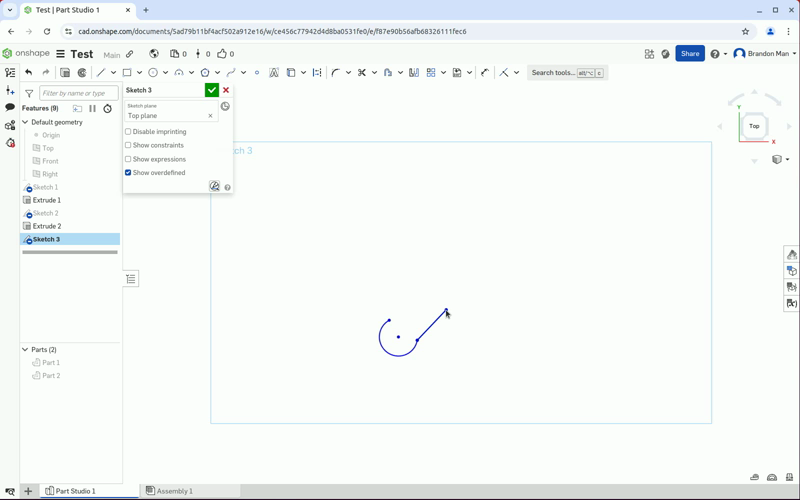
key(a)
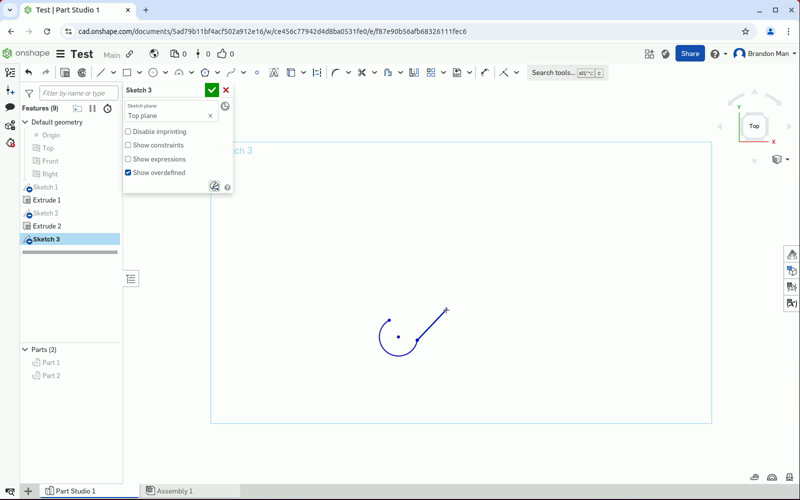
mouse_move(446, 309)
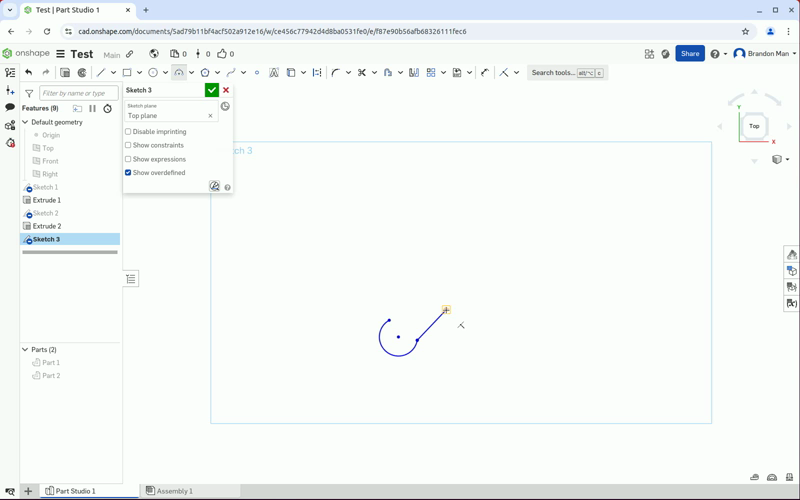
click(446, 309)
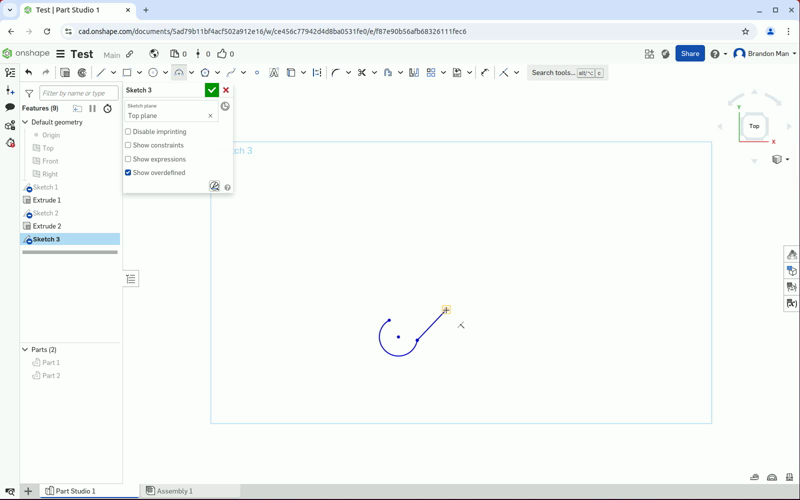
key_down(shift)
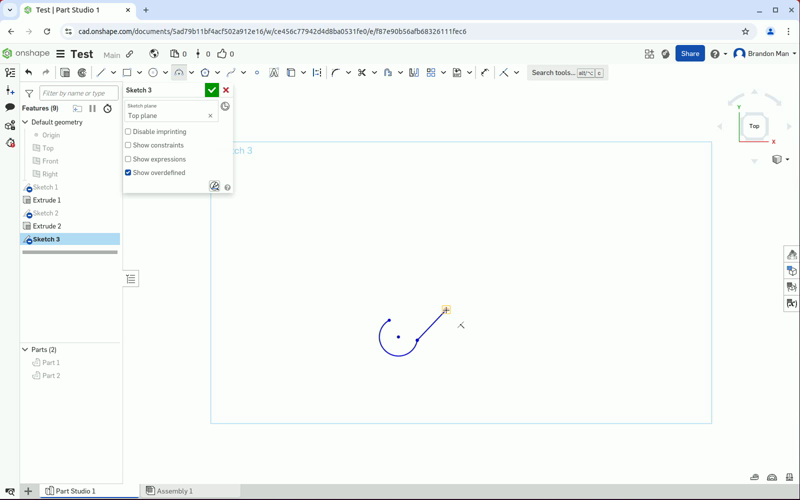
mouse_move(432, 295)
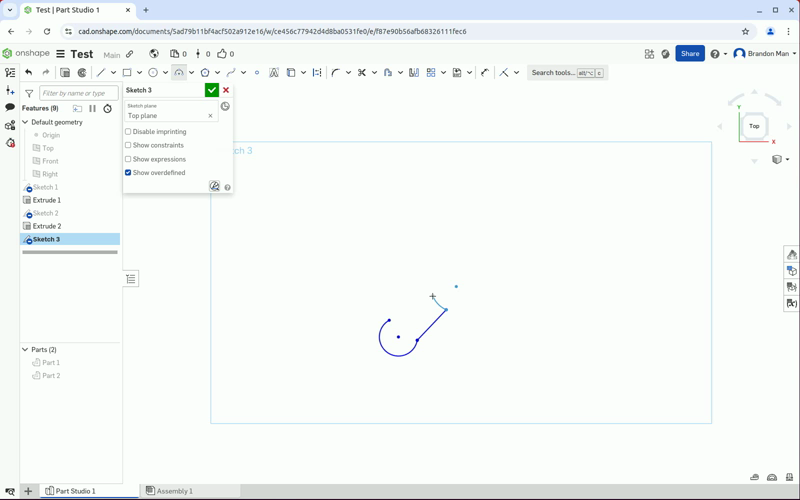
click(432, 295)
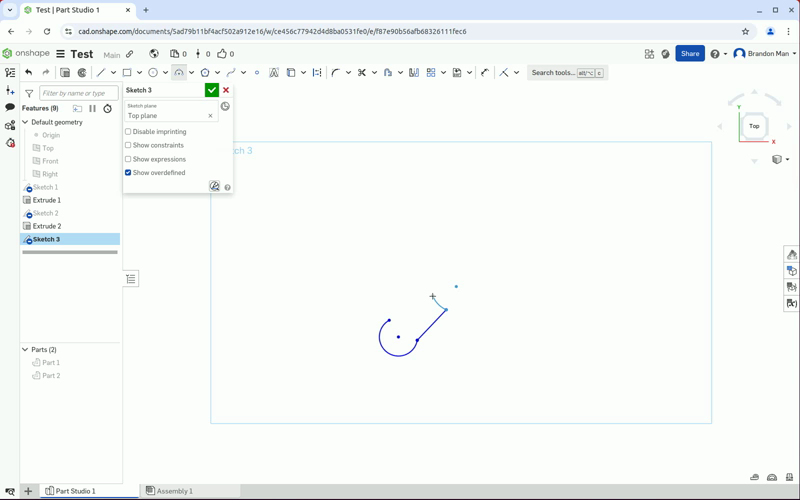
mouse_move(438, 303)
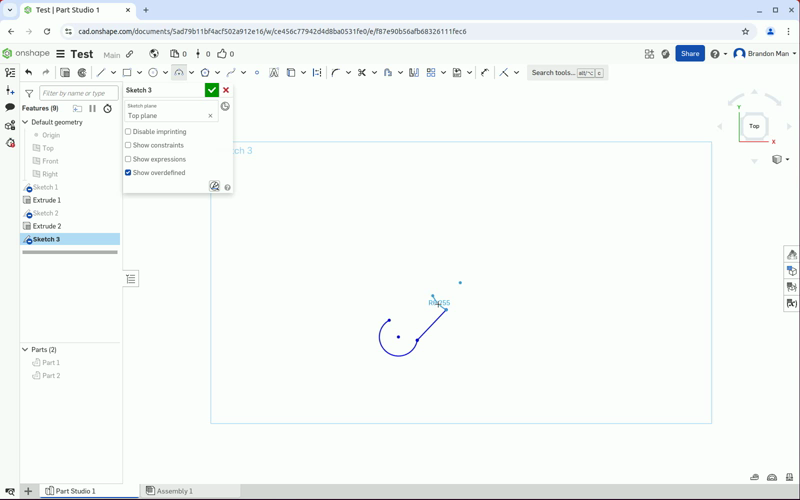
click(438, 303)
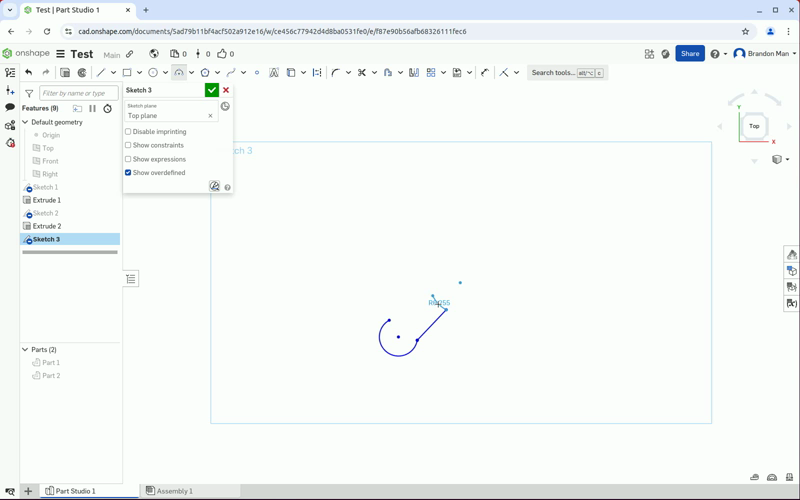
key_up(shift)
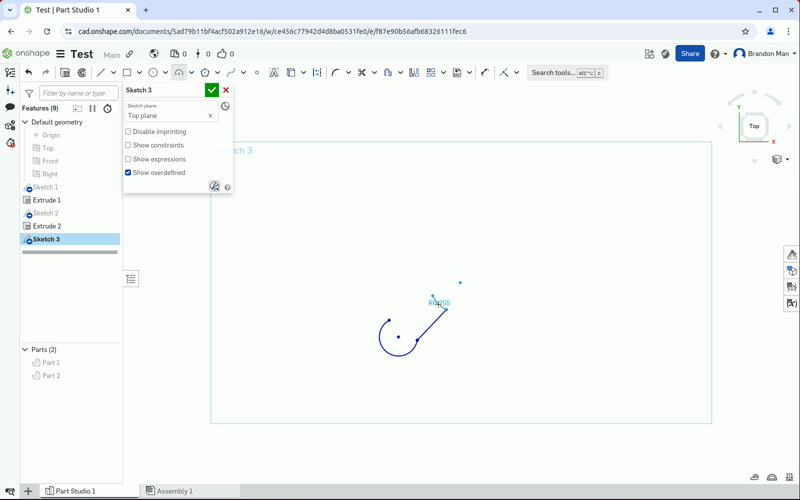
key(esc)
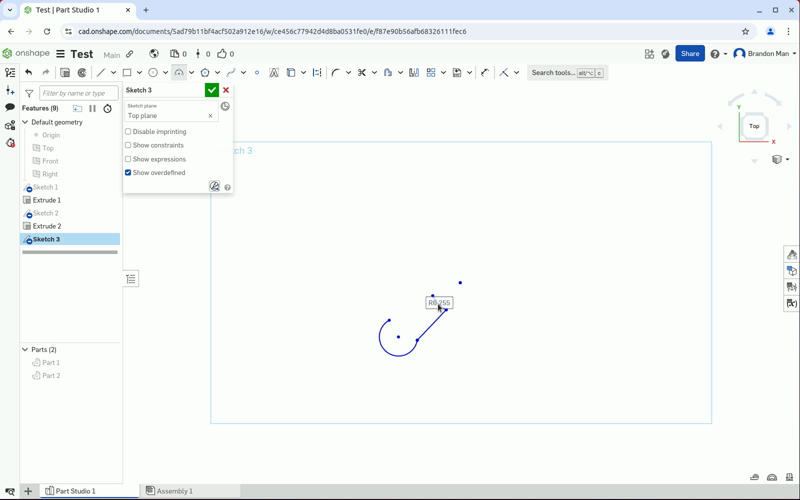
key(l)
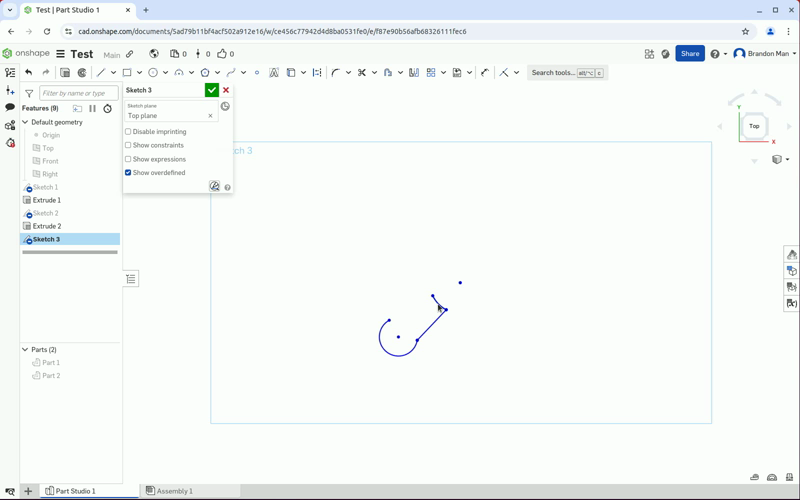
mouse_move(432, 295)
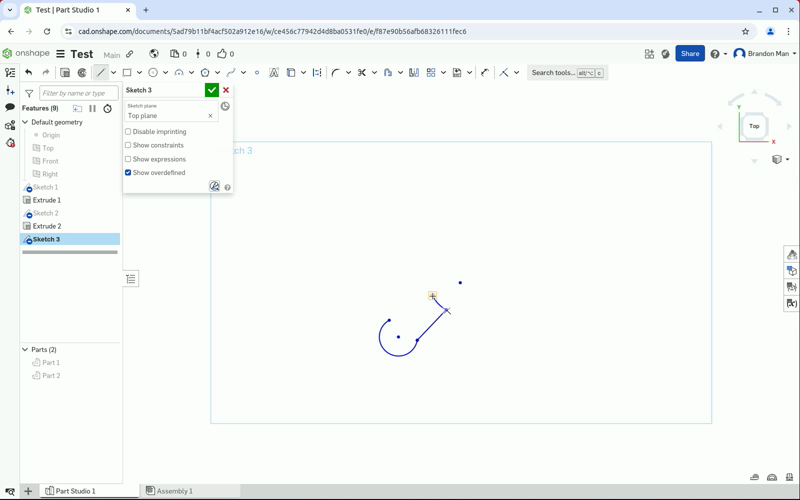
click(432, 295)
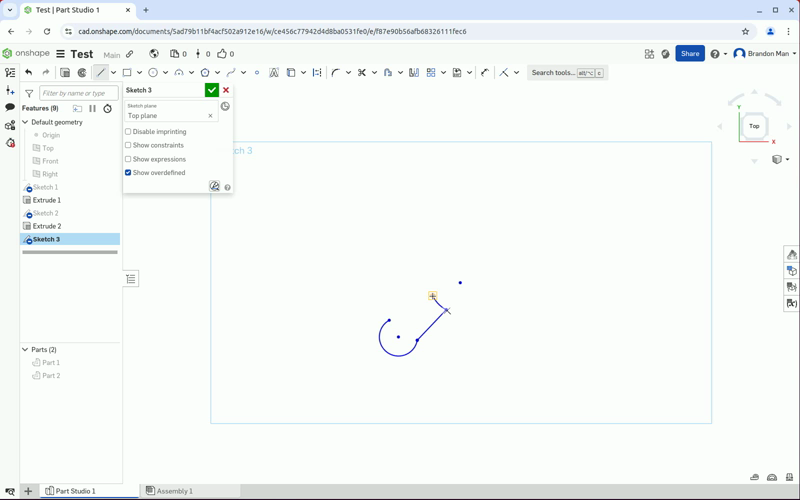
mouse_move(462, 295)
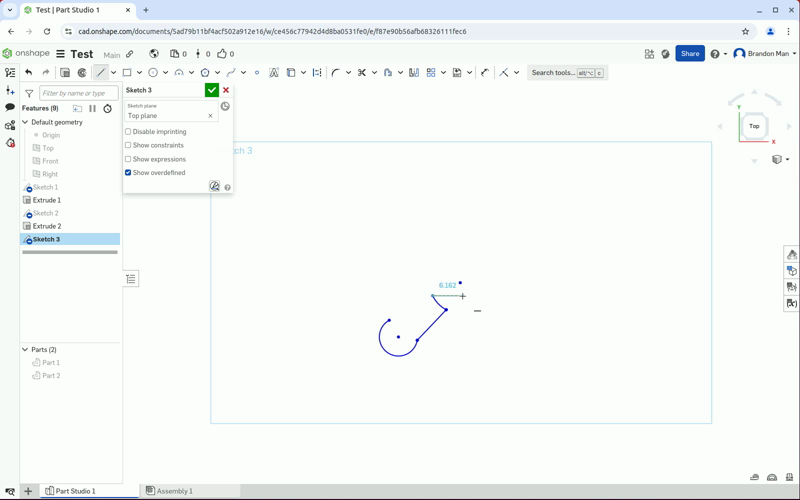
key_down(shift)
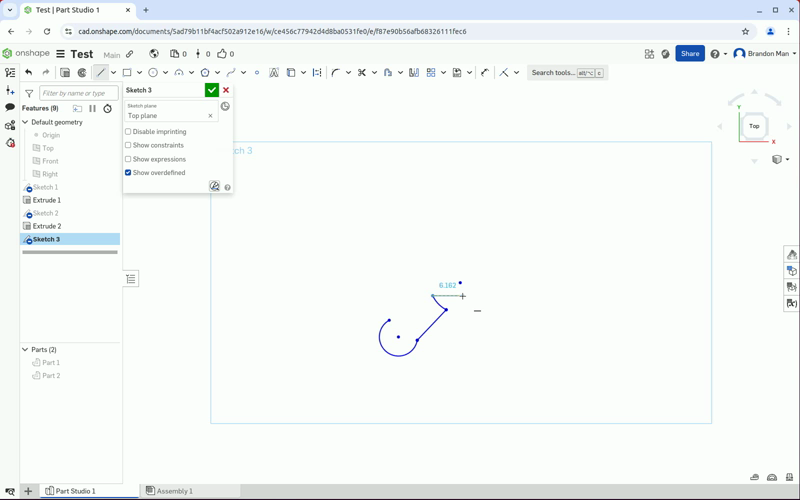
mouse_move(389, 320)
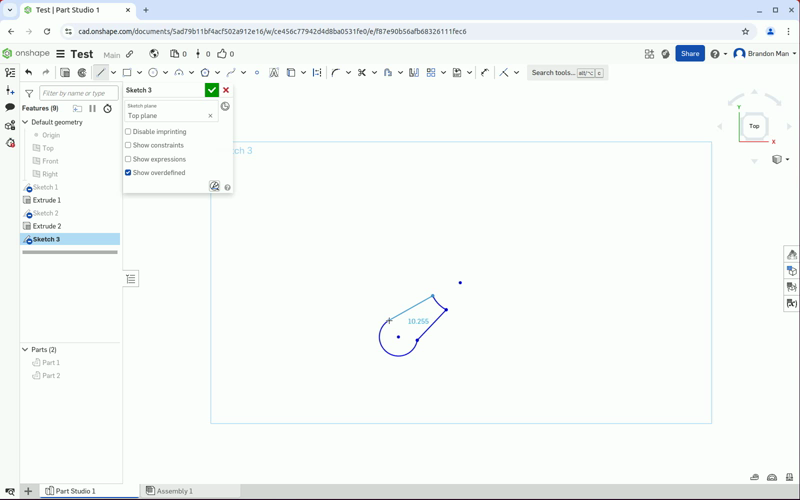
key_up(shift)
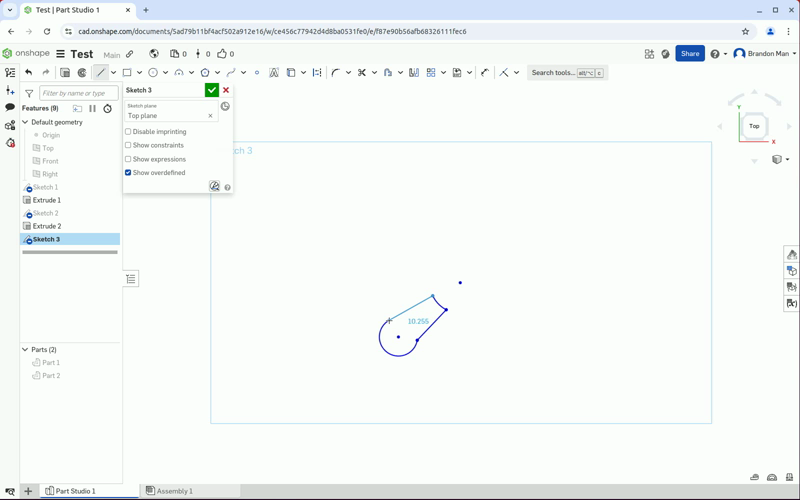
click(389, 320)
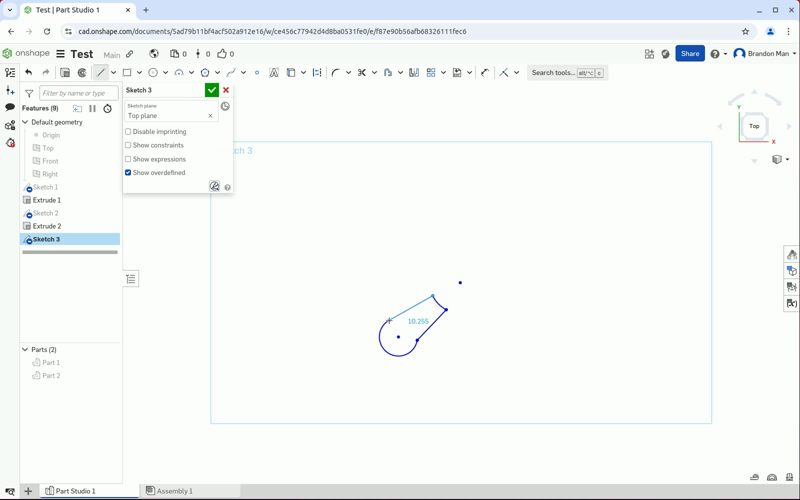
key(esc)
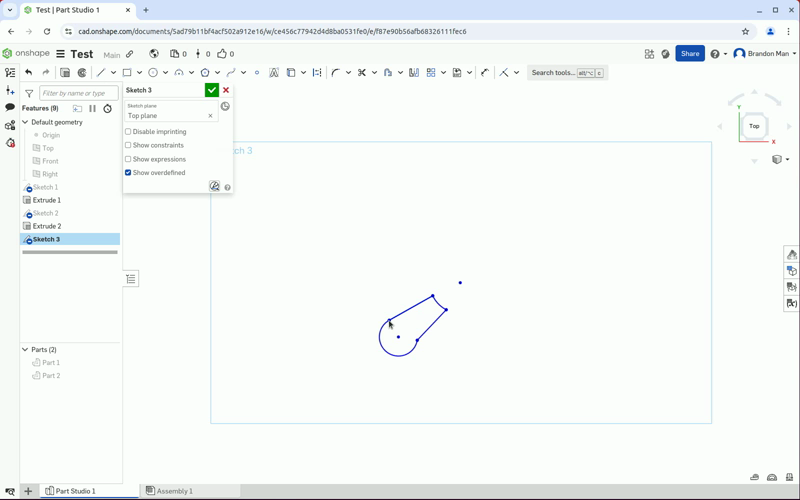
mouse_move(439, 312)
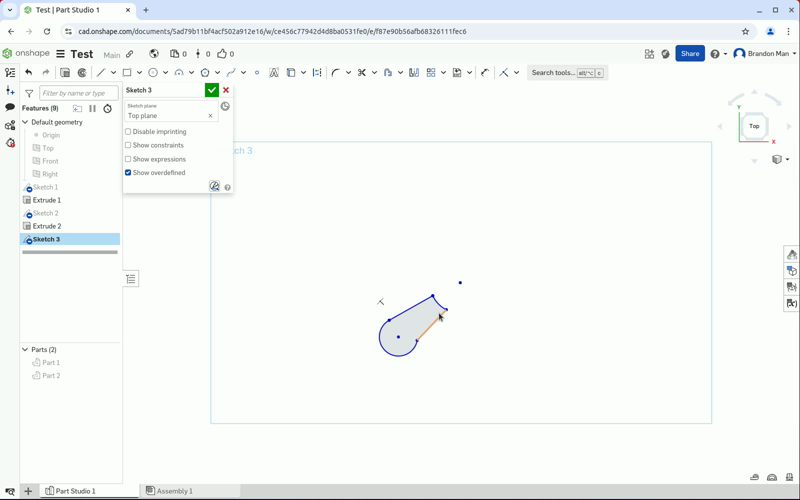
click(439, 312)
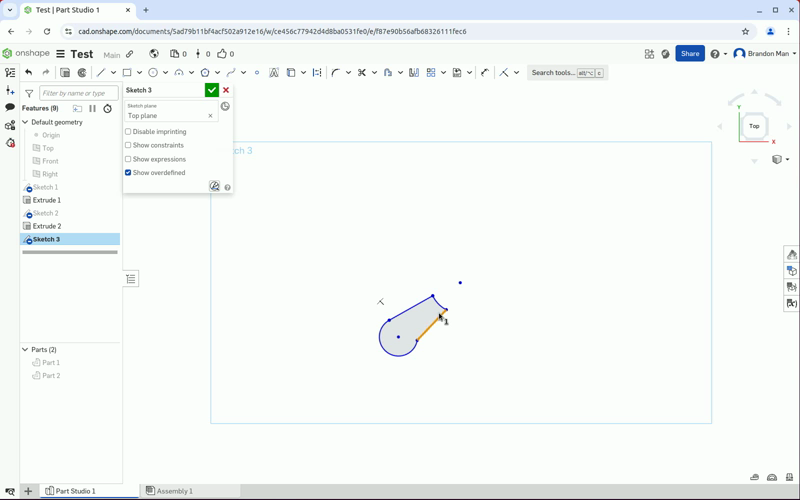
mouse_move(73, 352)
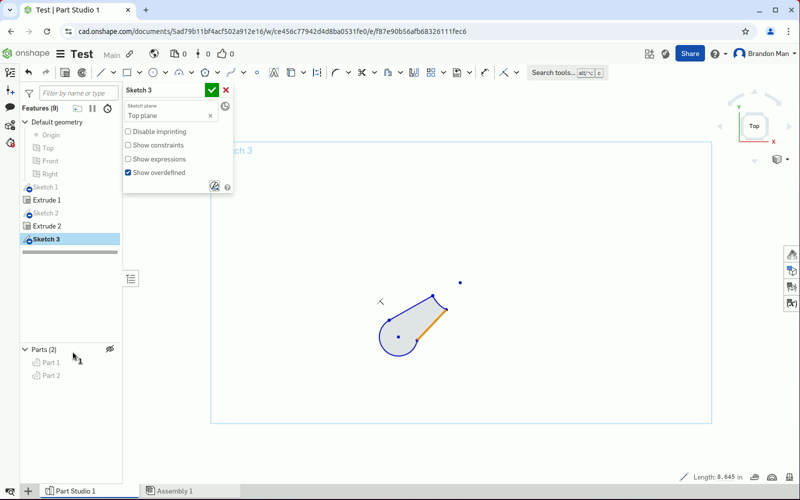
key(shift+y)
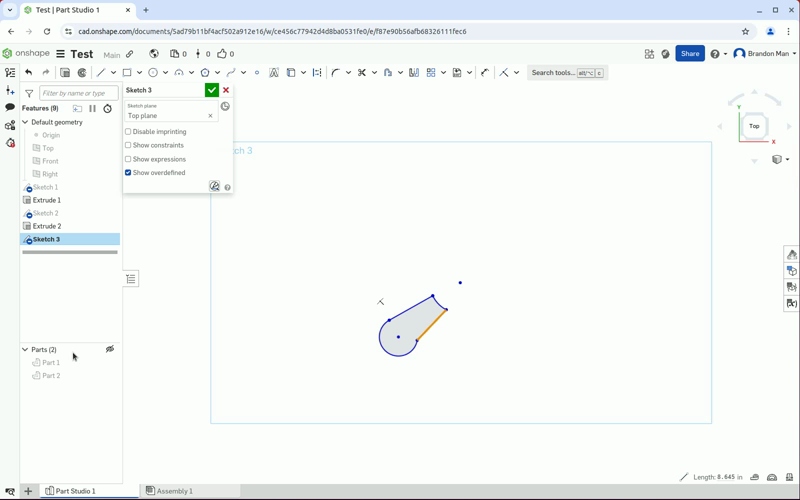
key(shift+e)
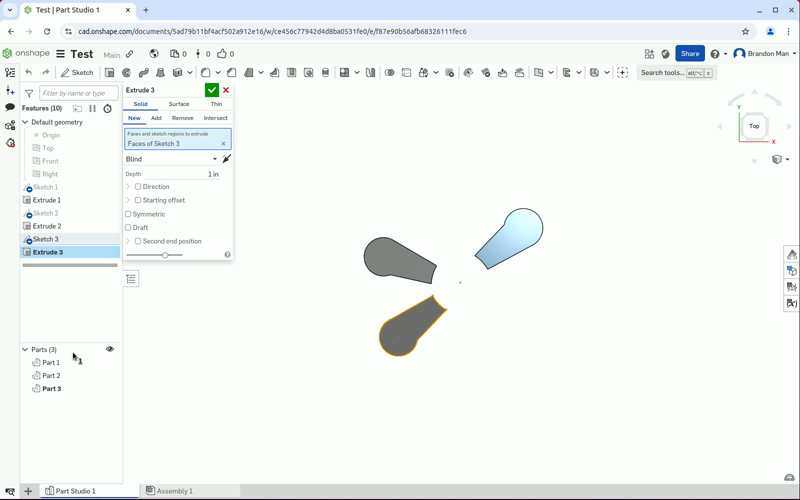
mouse_move(143, 106)
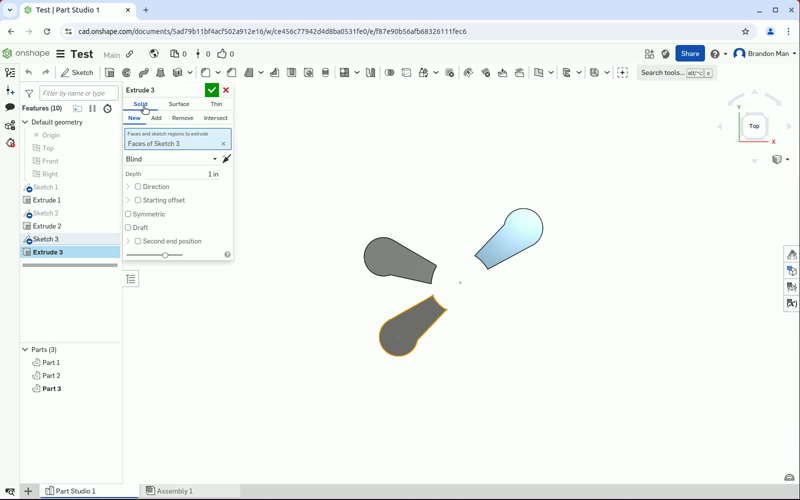
click(143, 106)
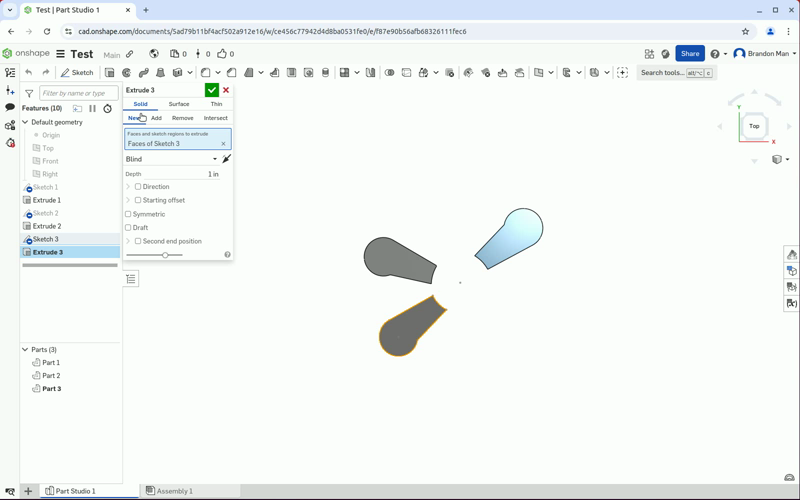
mouse_move(137, 120)
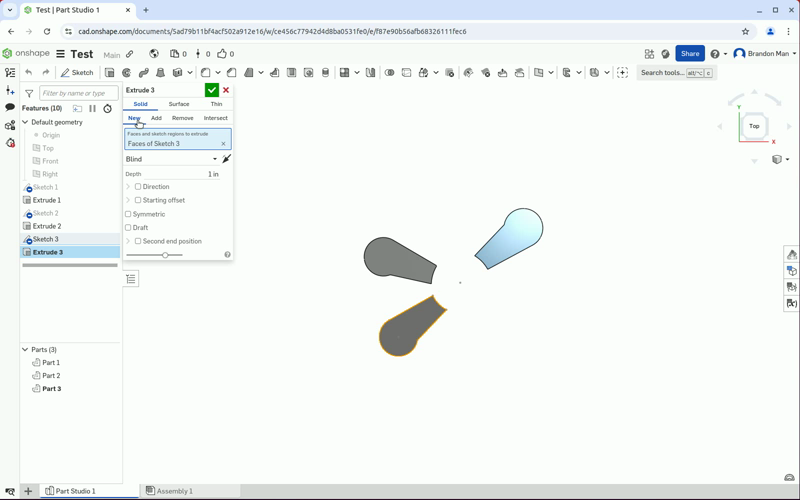
click(137, 120)
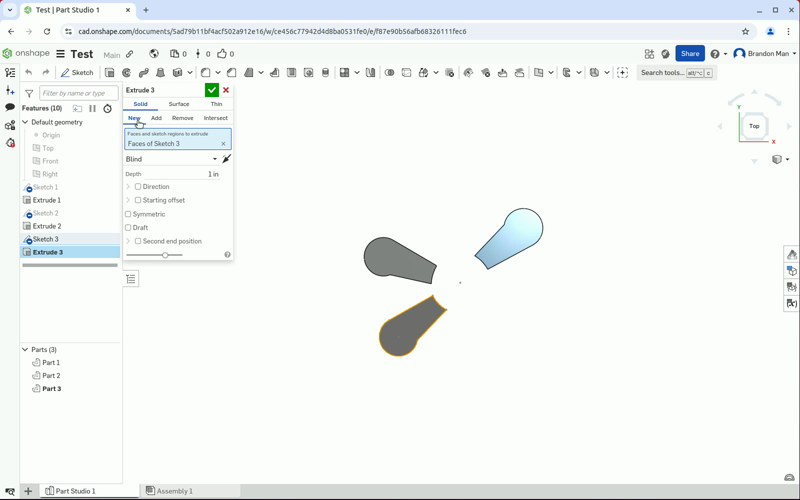
key(tab, 4)
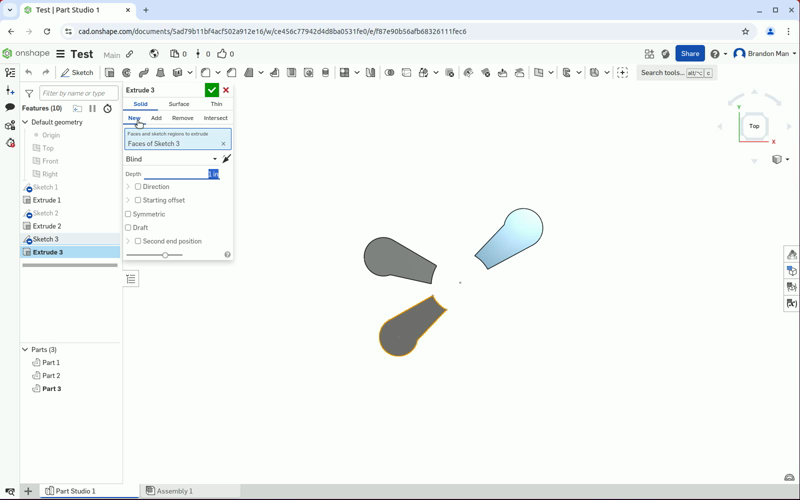
text(8.425)
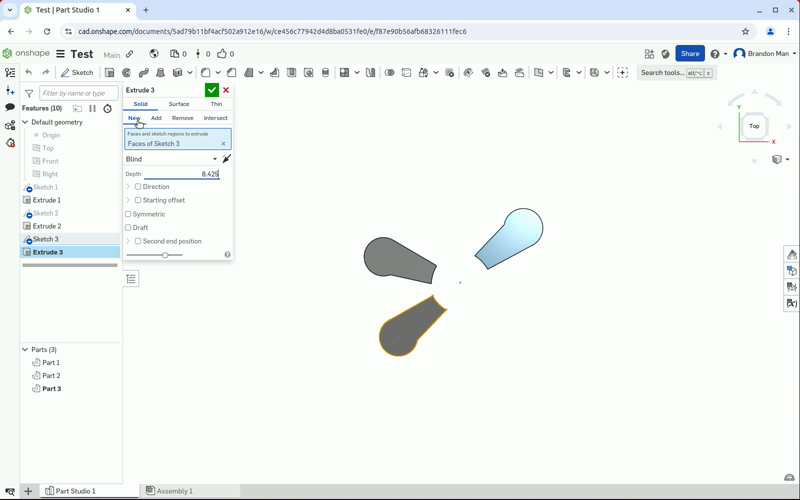
key(enter)
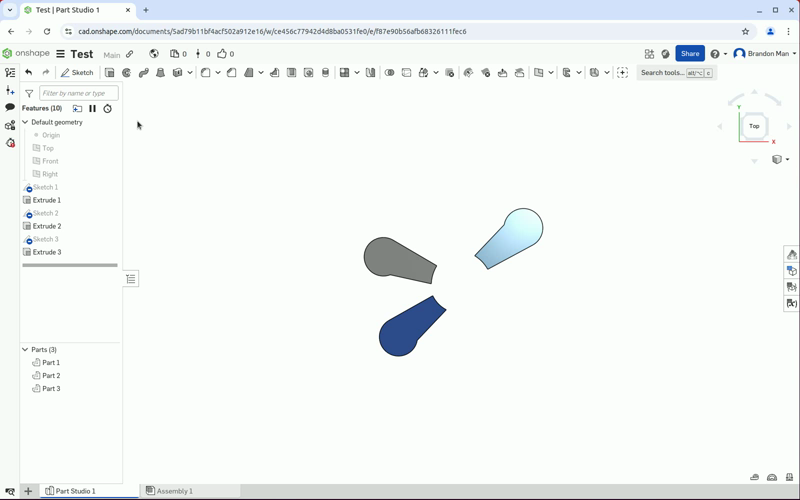
key(shift+h)
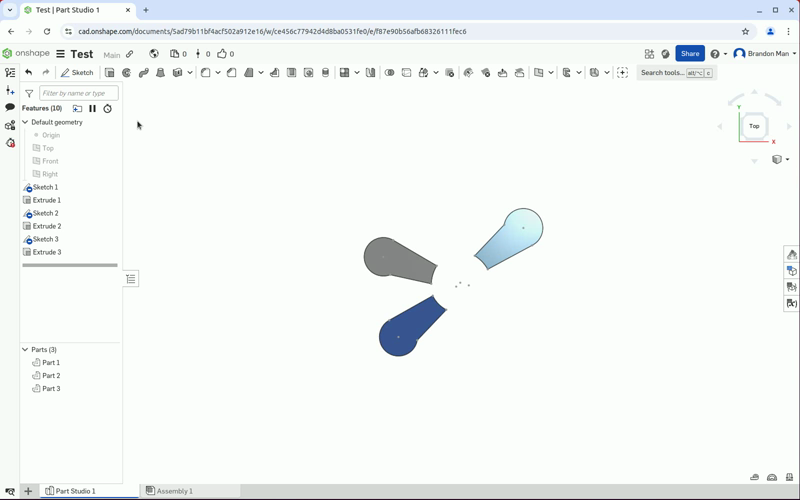
key(shift+h)
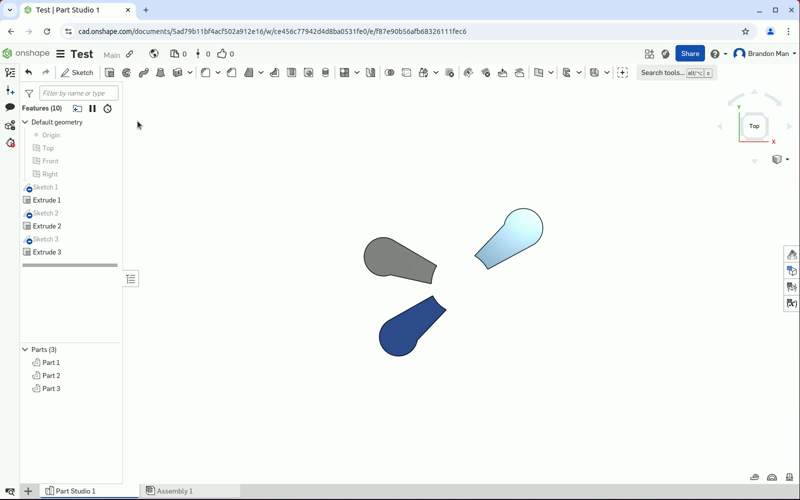
mouse_move(73, 189)
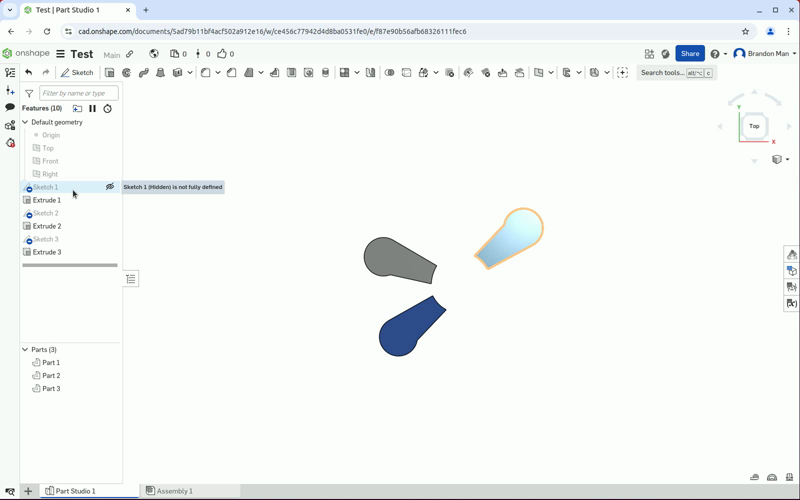
click(73, 189)
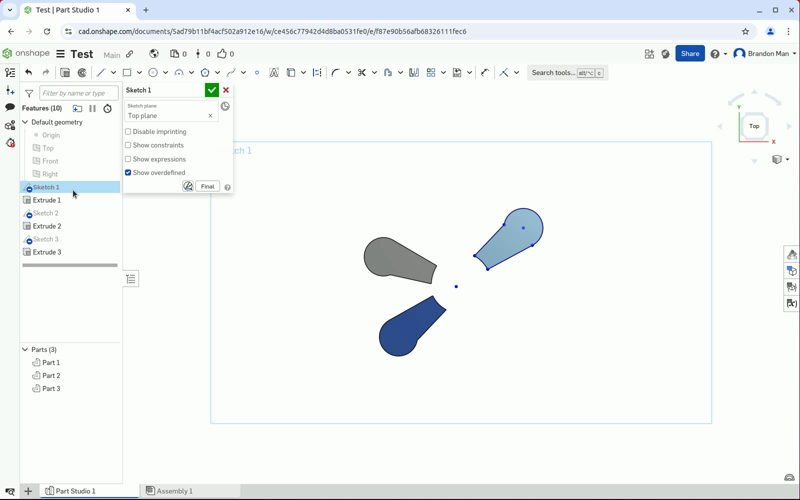
mouse_move(229, 92)
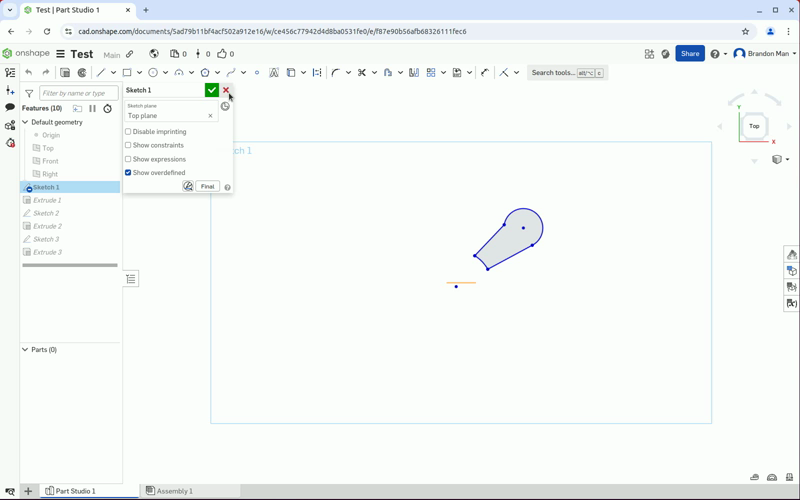
click(229, 92)
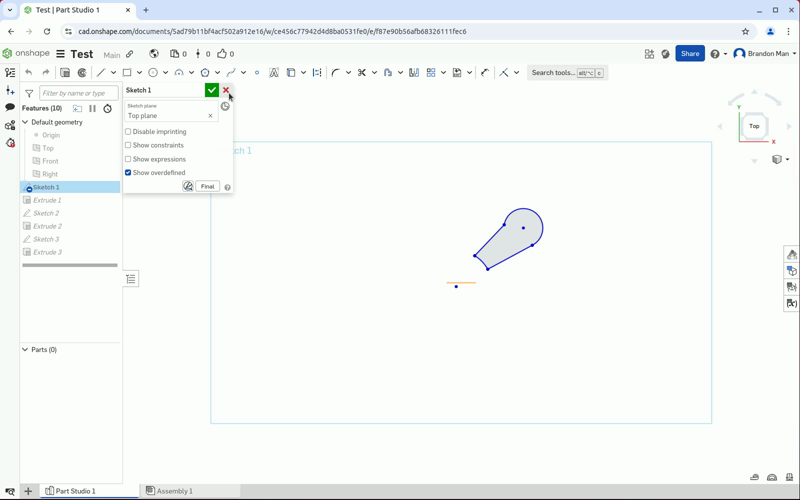
key(shift+s)
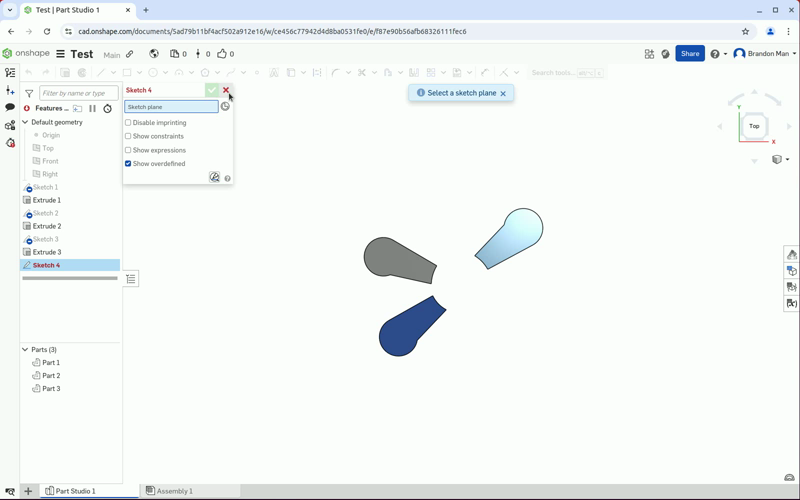
mouse_move(73, 150)
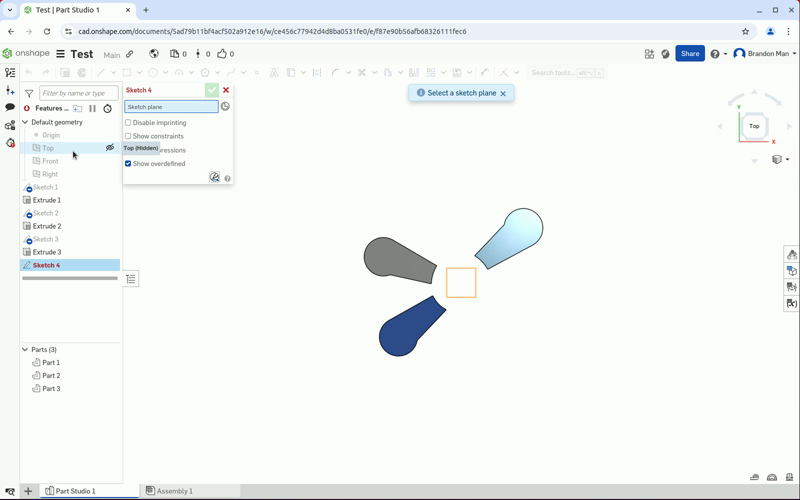
click(73, 150)
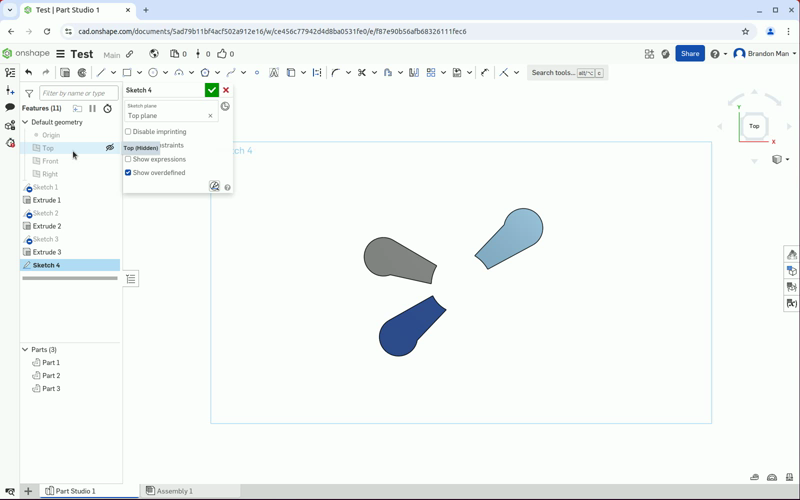
mouse_move(73, 352)
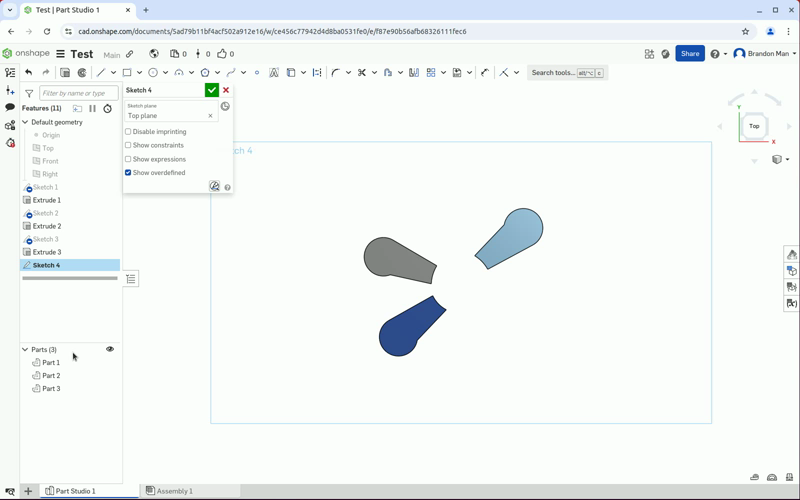
key(y)
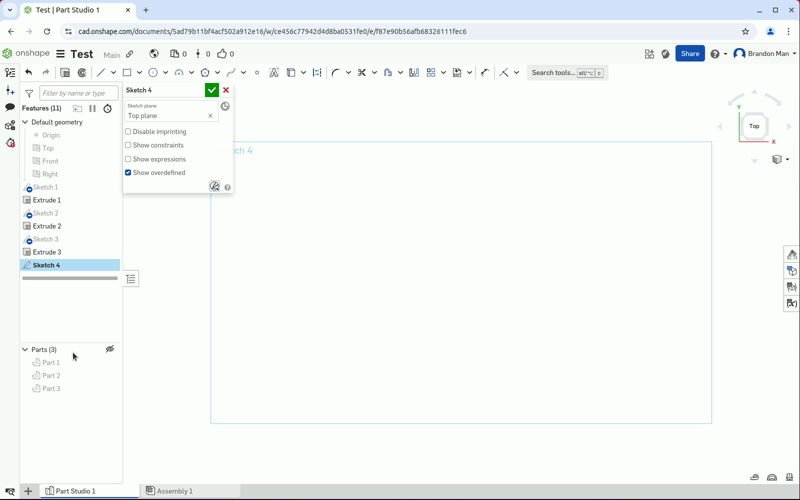
key(a)
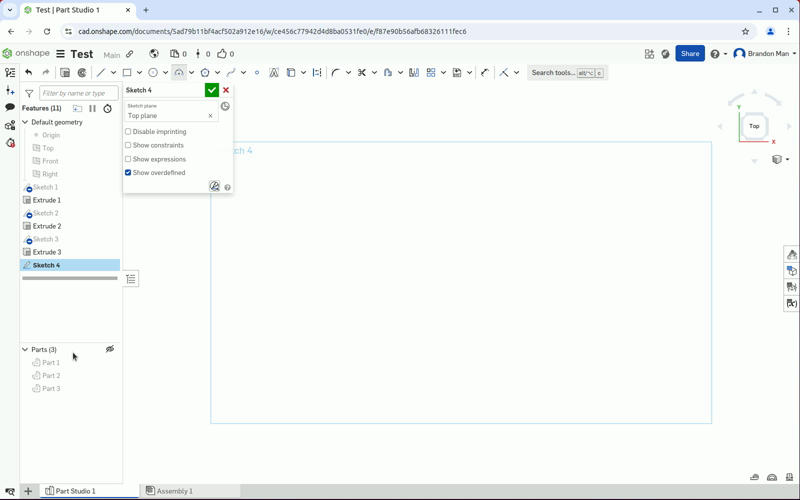
key_down(shift)
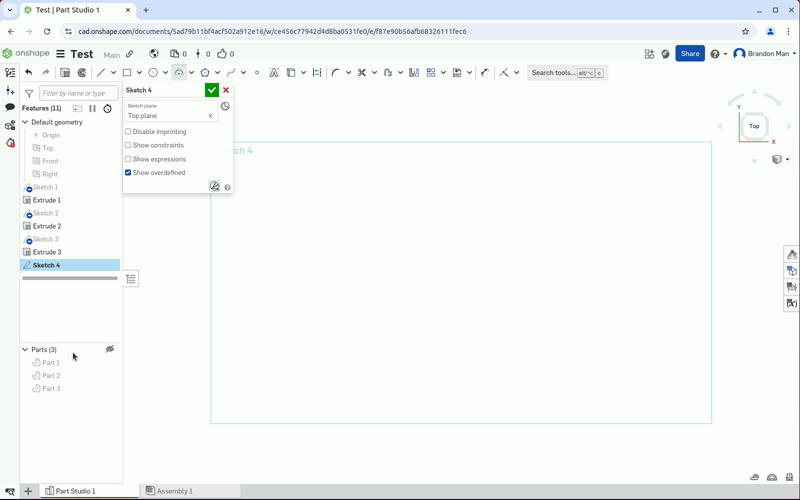
mouse_move(457, 362)
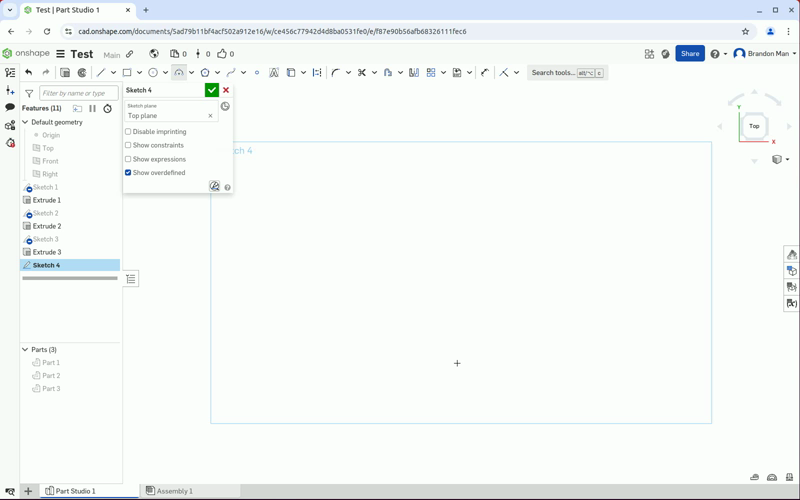
click(457, 362)
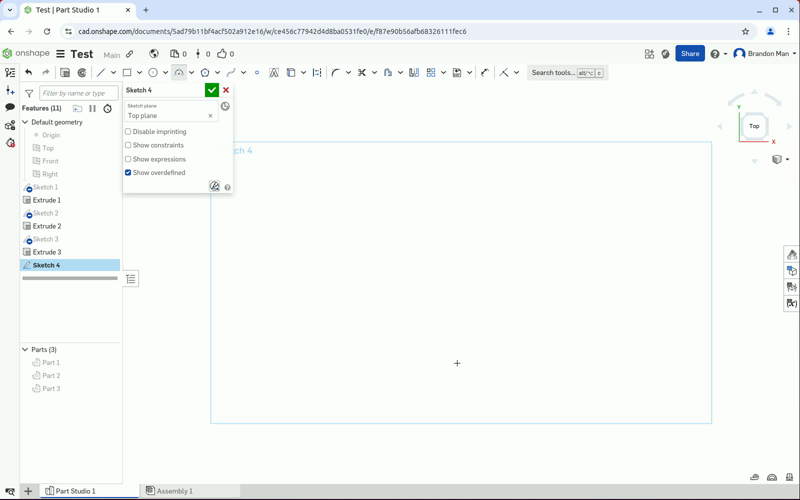
key_up(shift)
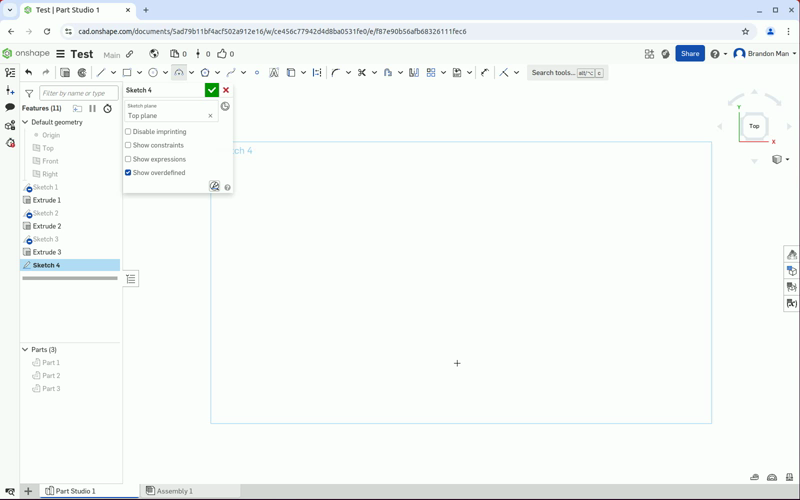
key_down(shift)
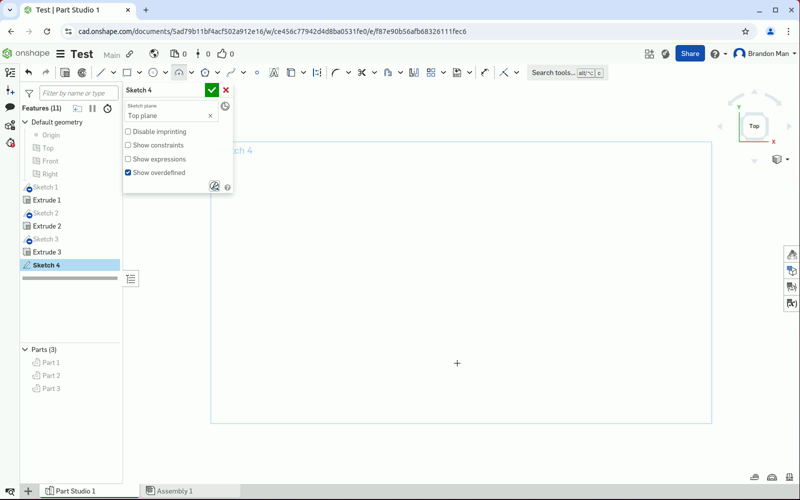
mouse_move(489, 348)
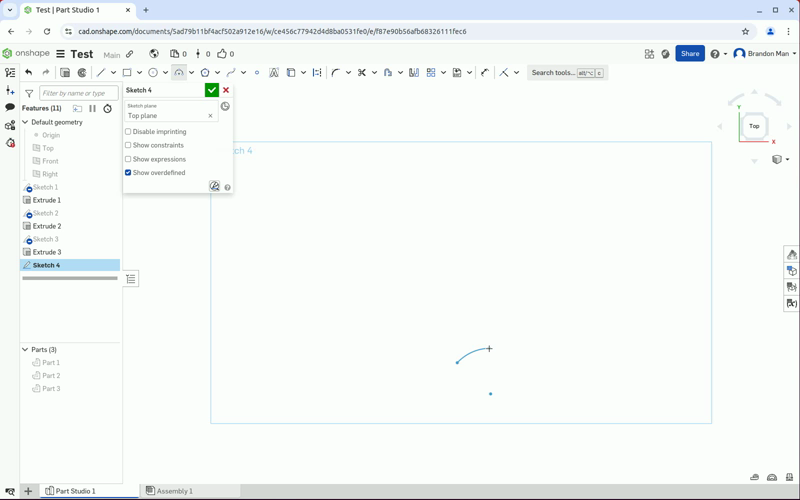
click(489, 348)
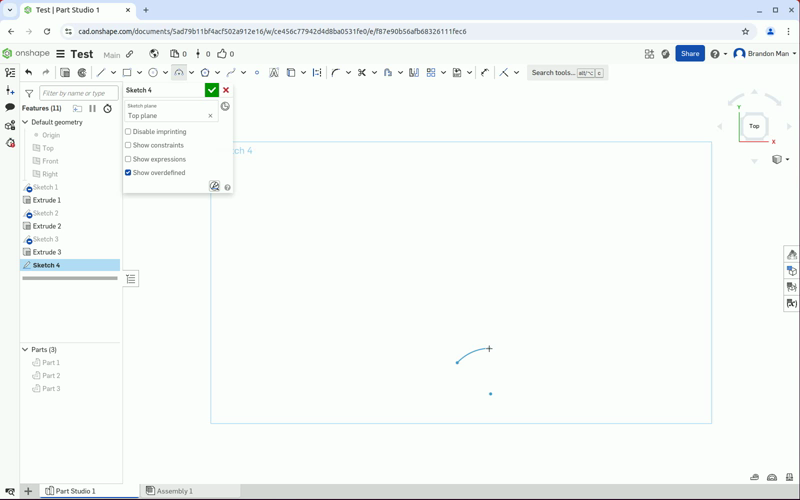
mouse_move(484, 380)
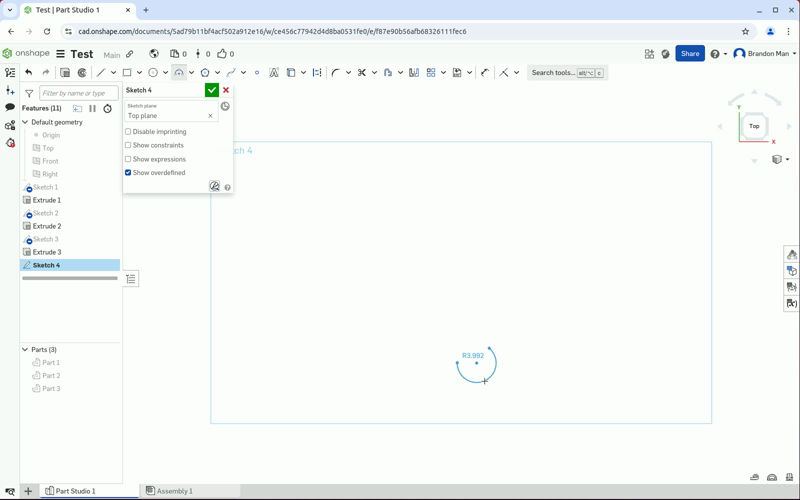
click(484, 380)
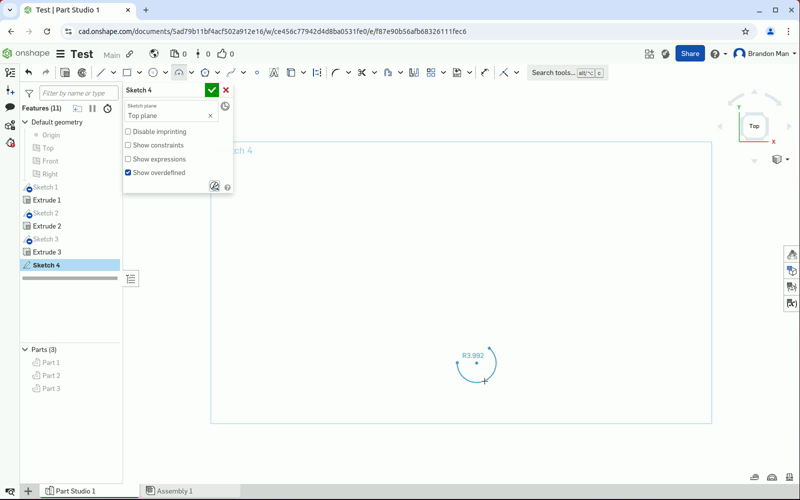
key_up(shift)
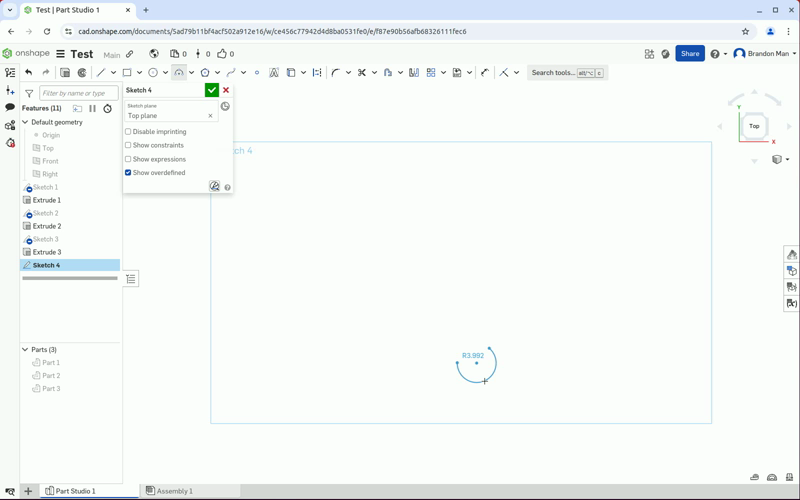
key(esc)
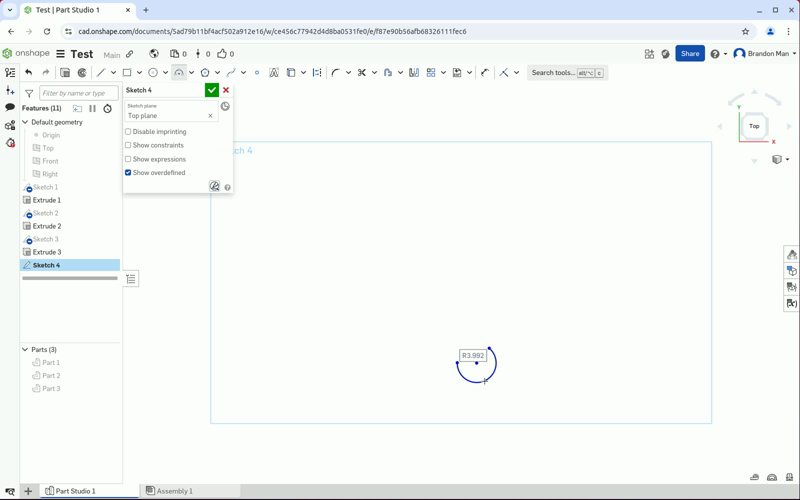
key(l)
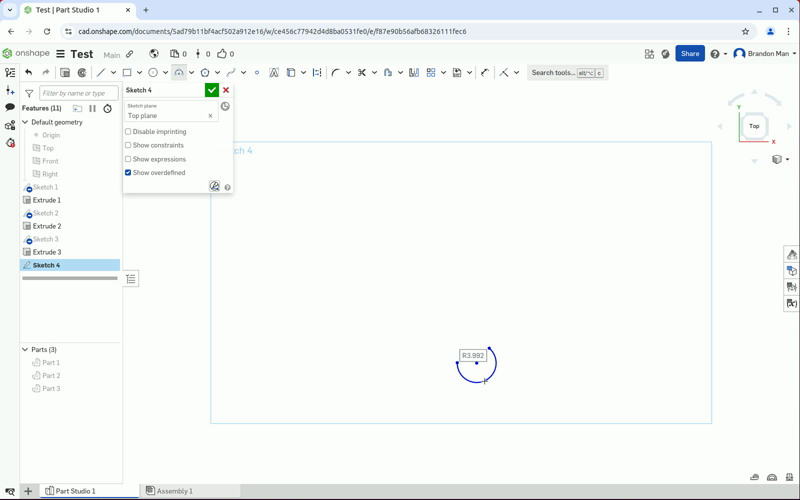
mouse_move(489, 348)
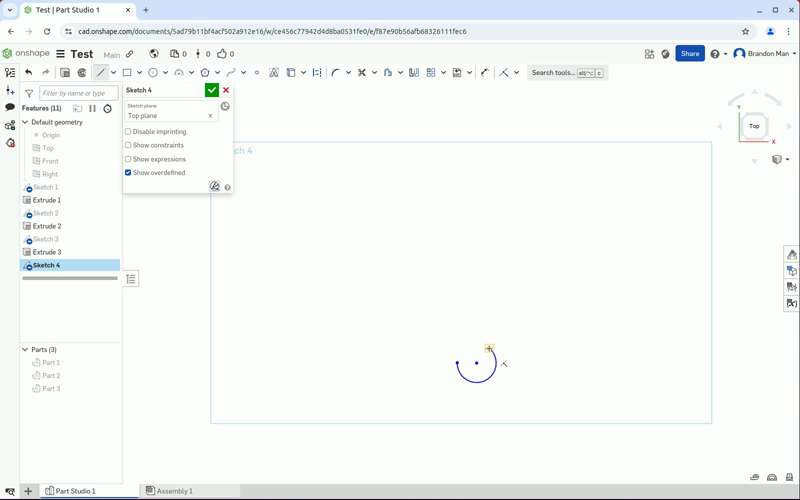
click(489, 348)
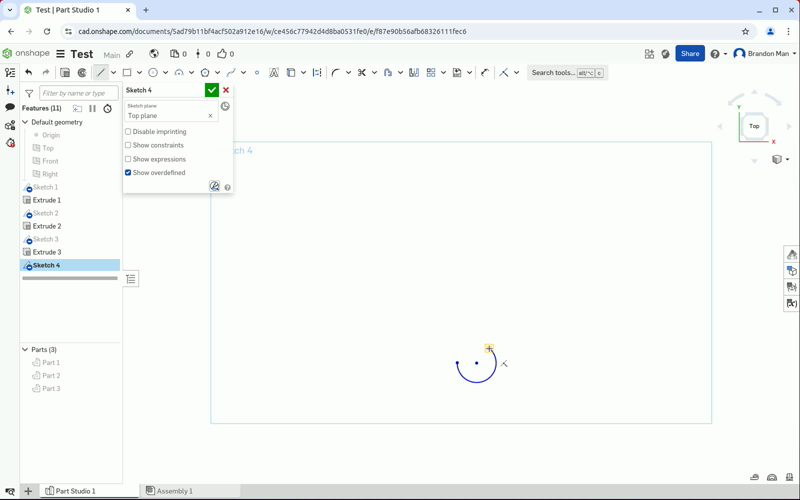
key_down(shift)
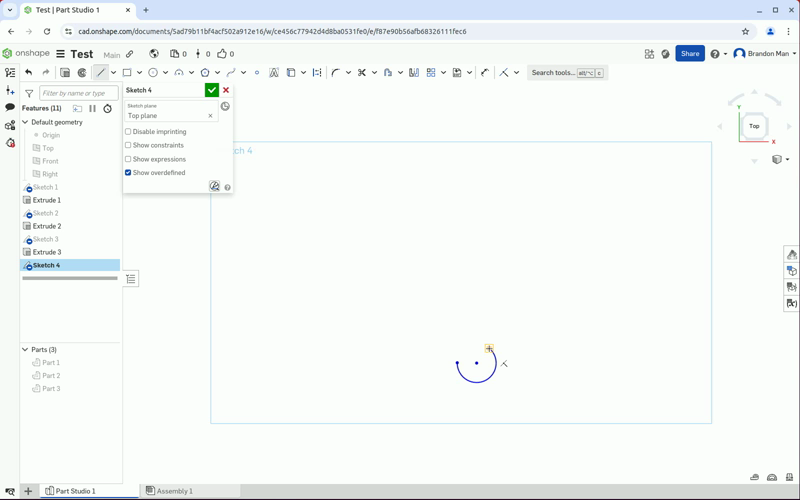
mouse_move(519, 348)
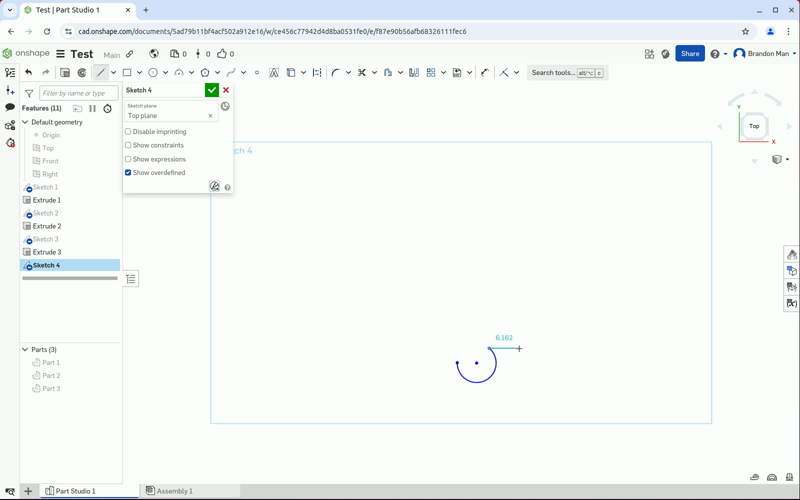
mouse_move(476, 308)
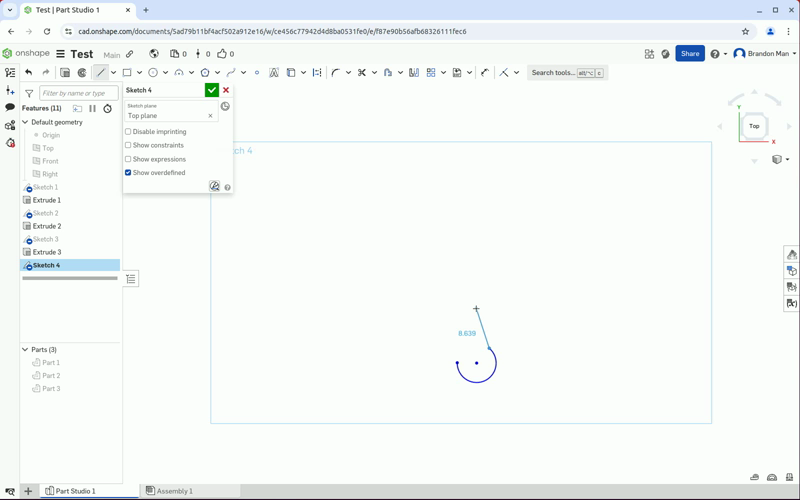
click(476, 308)
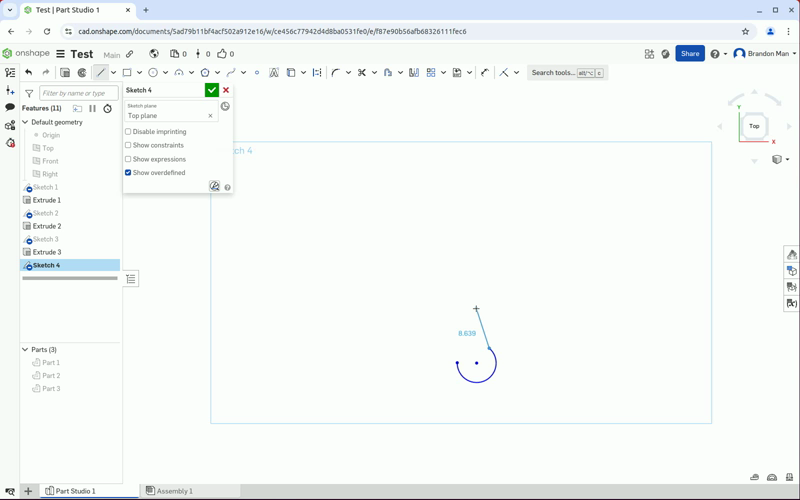
key_up(shift)
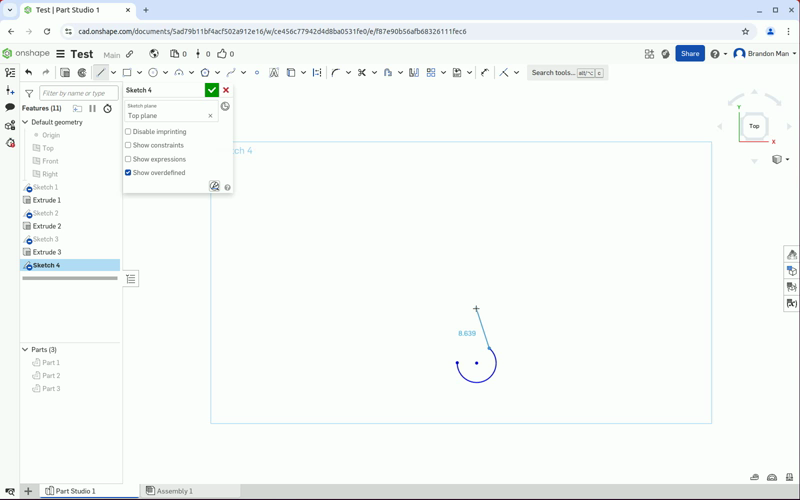
key(esc)
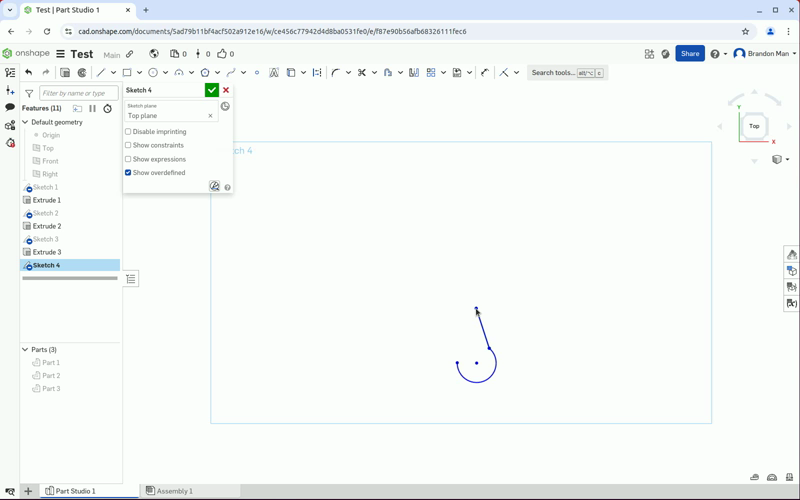
key(a)
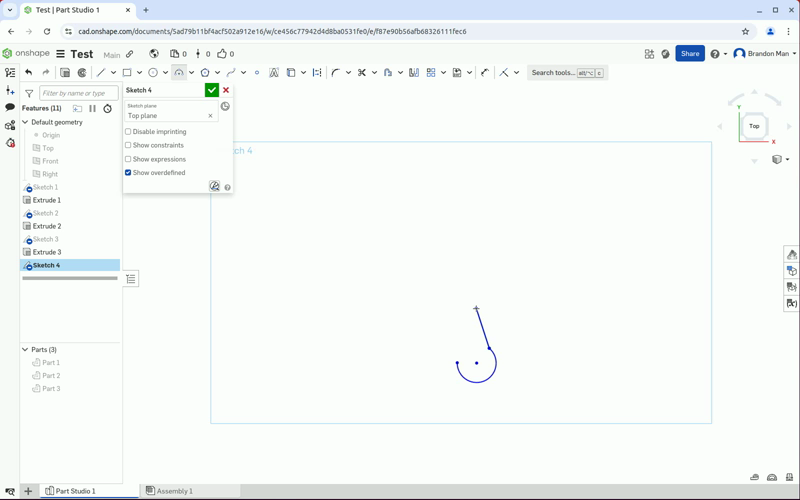
mouse_move(476, 308)
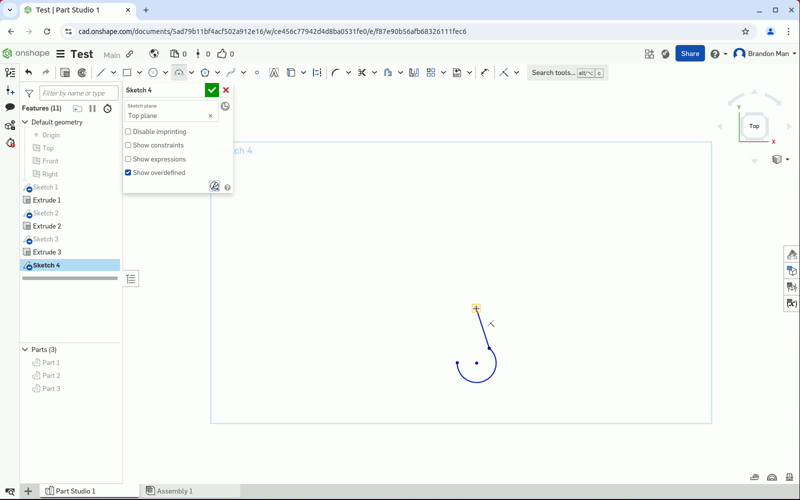
click(476, 308)
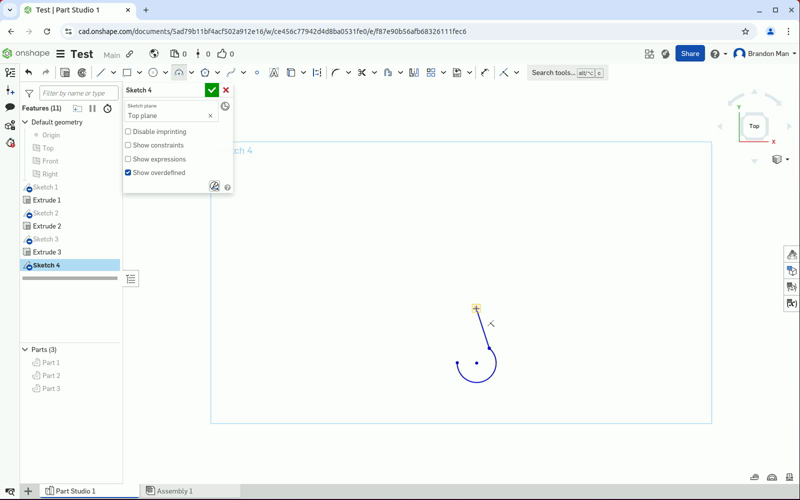
key_down(shift)
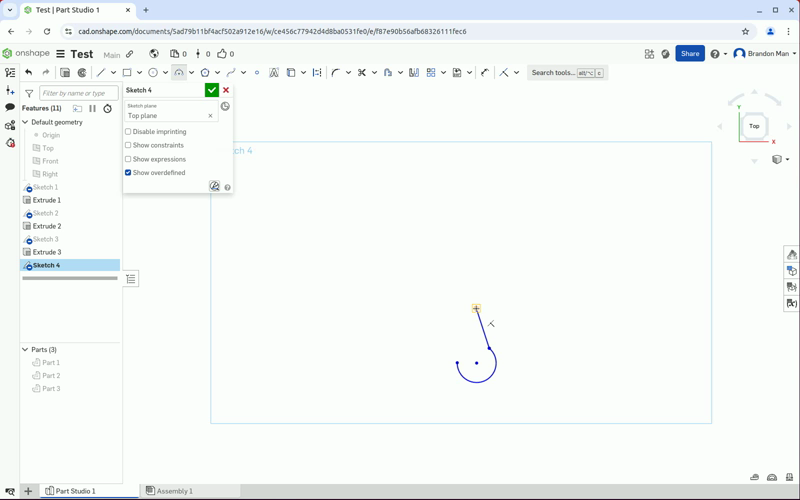
mouse_move(458, 312)
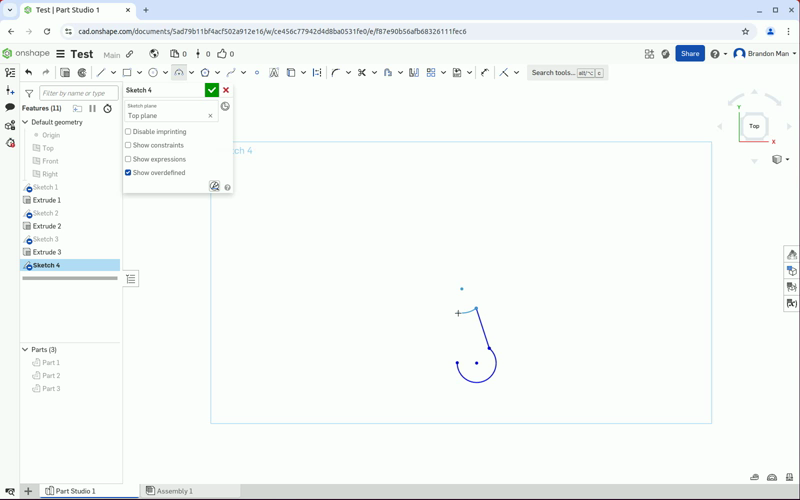
click(458, 312)
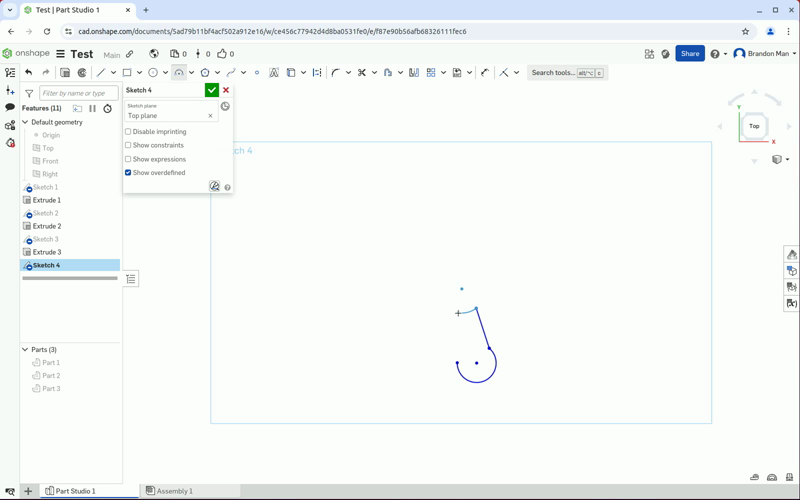
mouse_move(467, 311)
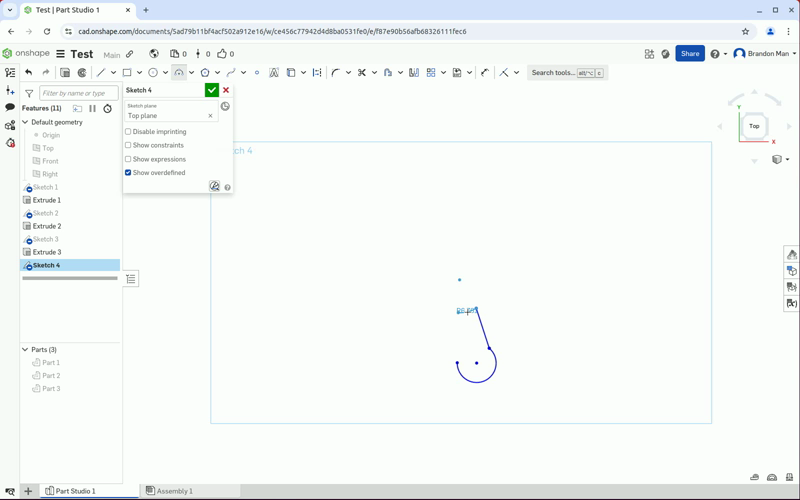
click(467, 311)
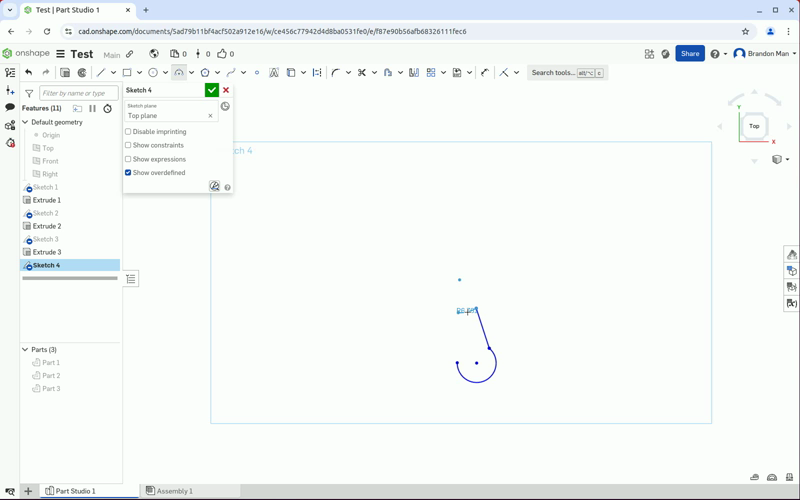
key_up(shift)
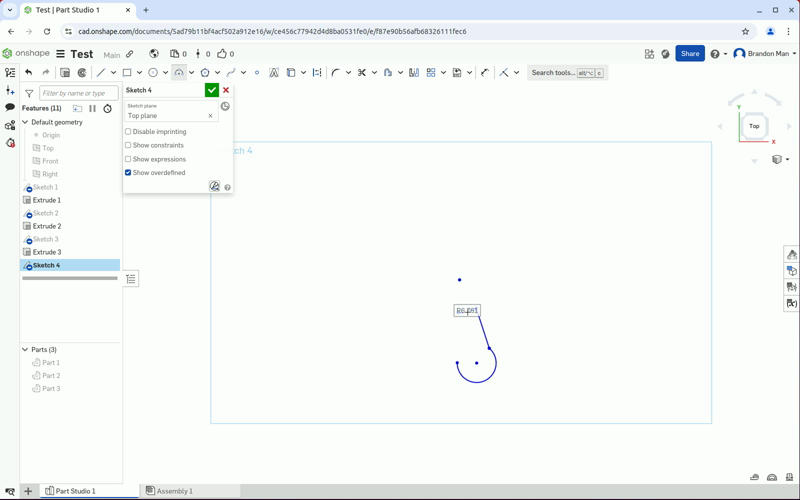
key(esc)
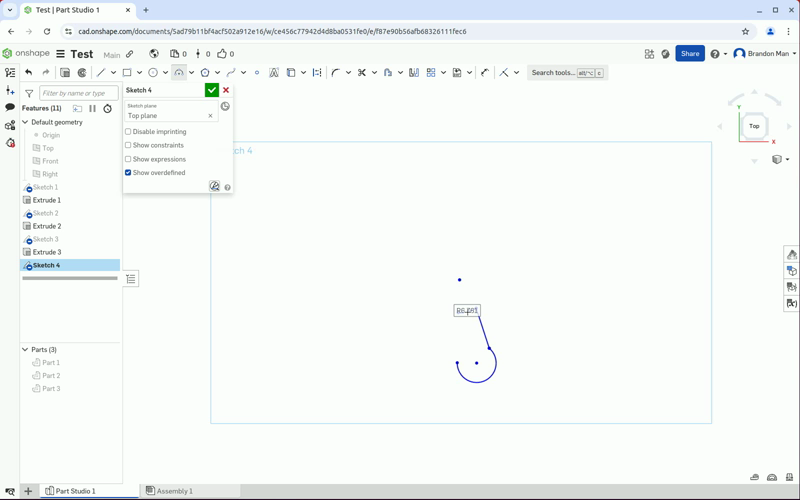
key(l)
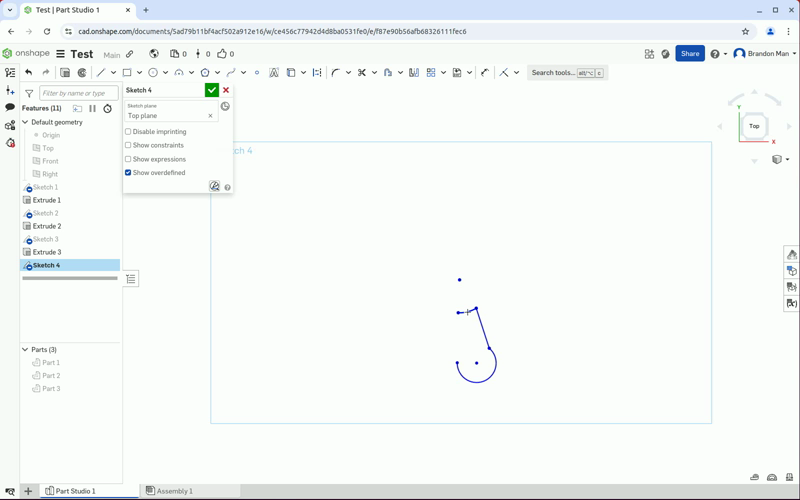
mouse_move(458, 312)
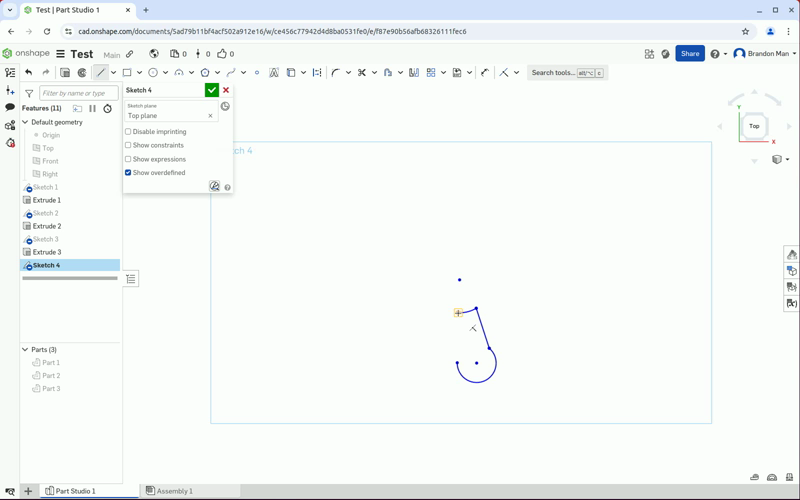
click(458, 312)
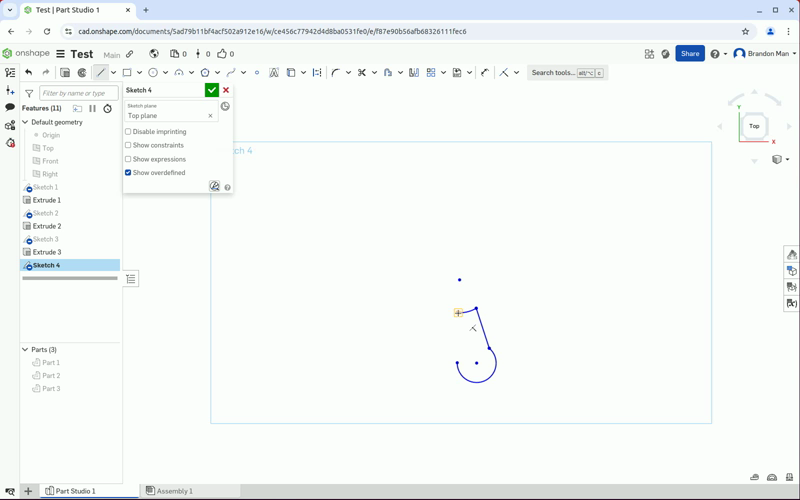
mouse_move(488, 312)
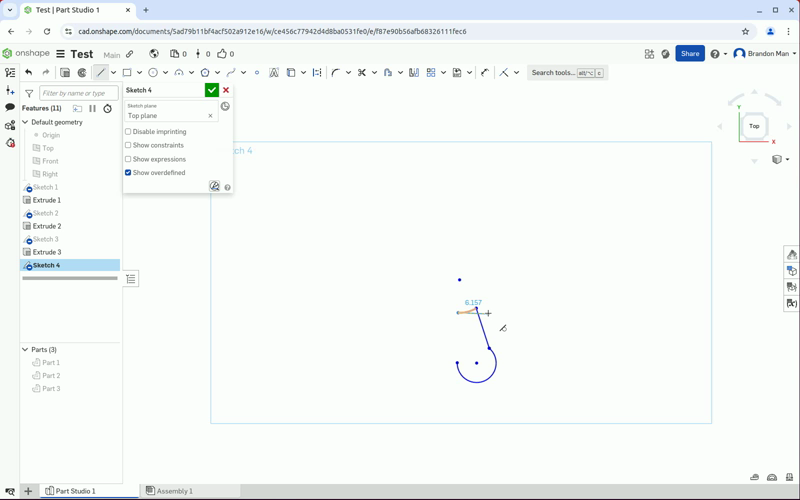
key_down(shift)
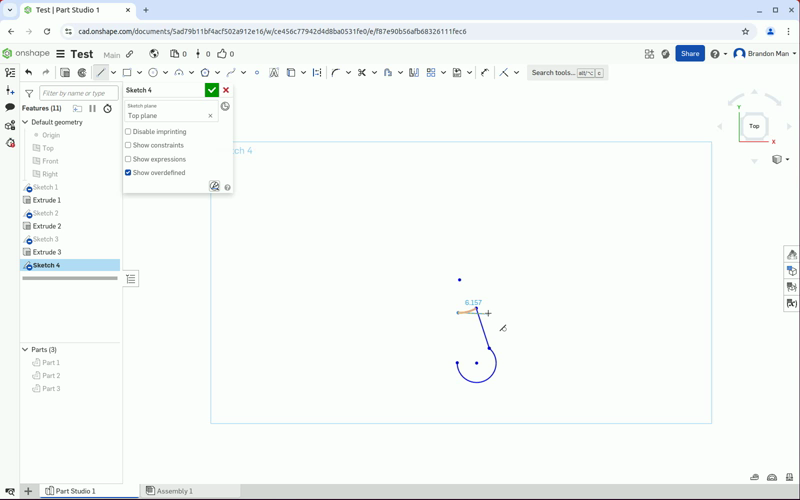
mouse_move(457, 362)
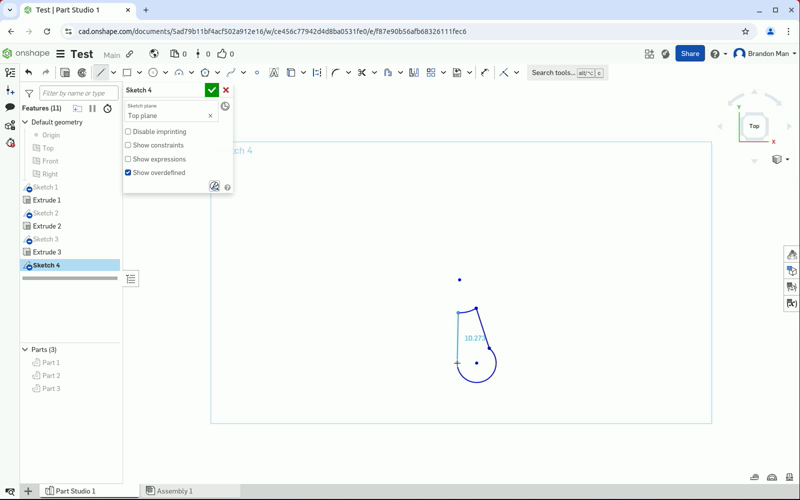
key_up(shift)
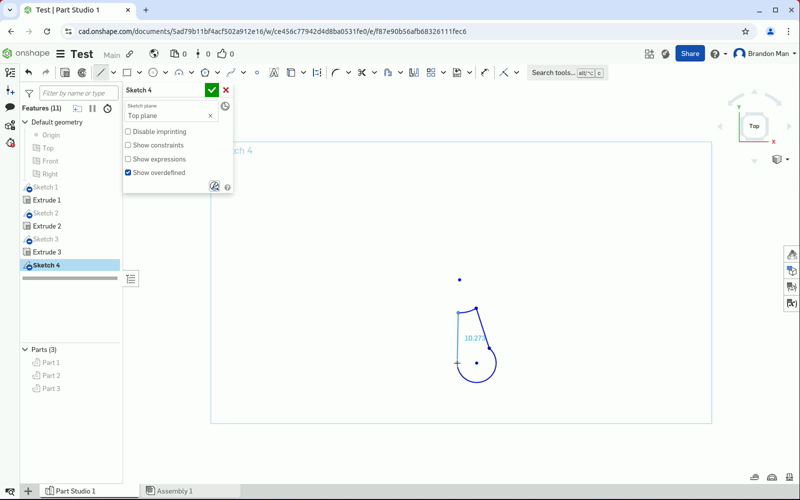
click(457, 362)
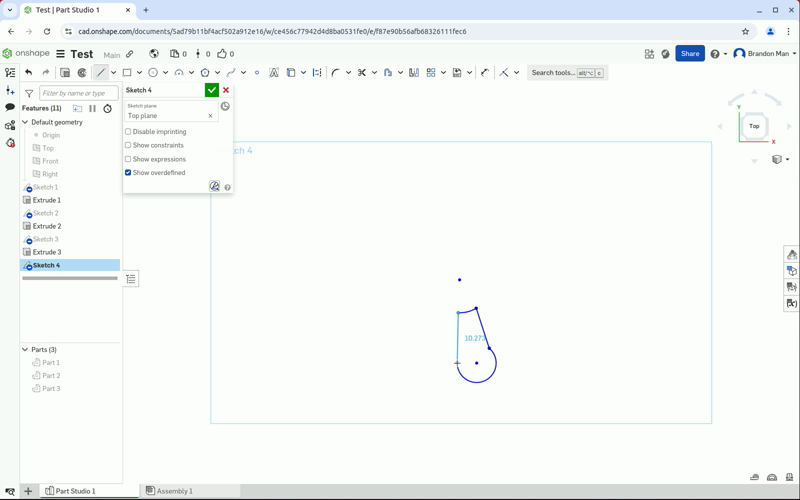
key(esc)
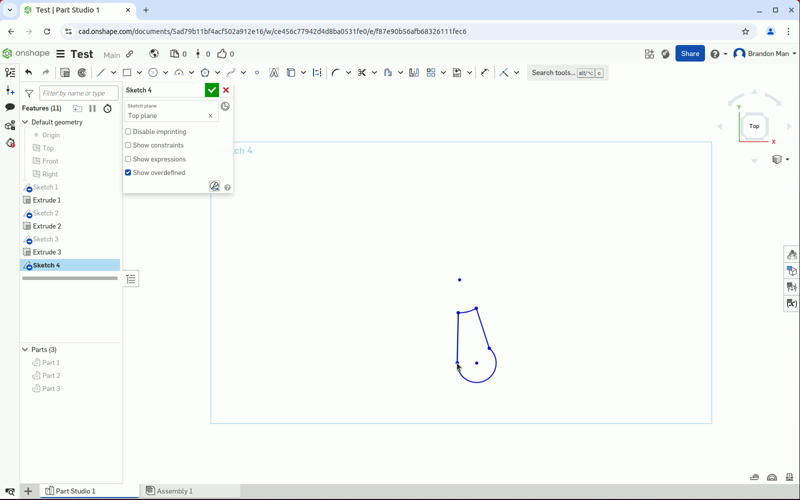
mouse_move(477, 353)
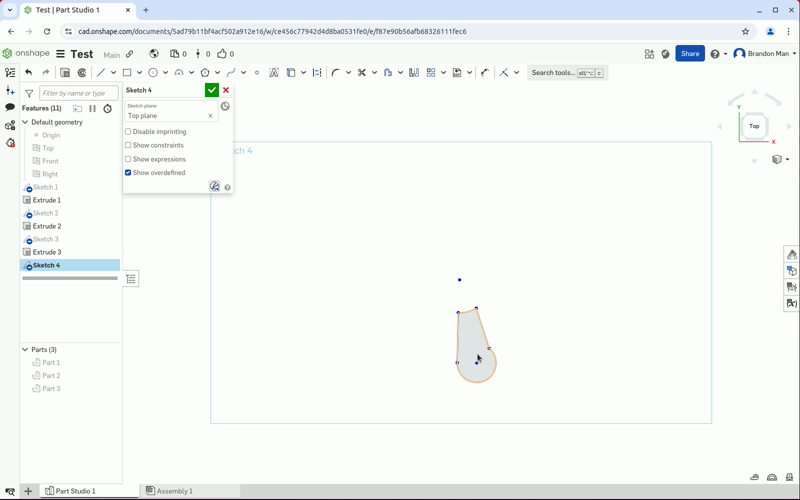
click(477, 353)
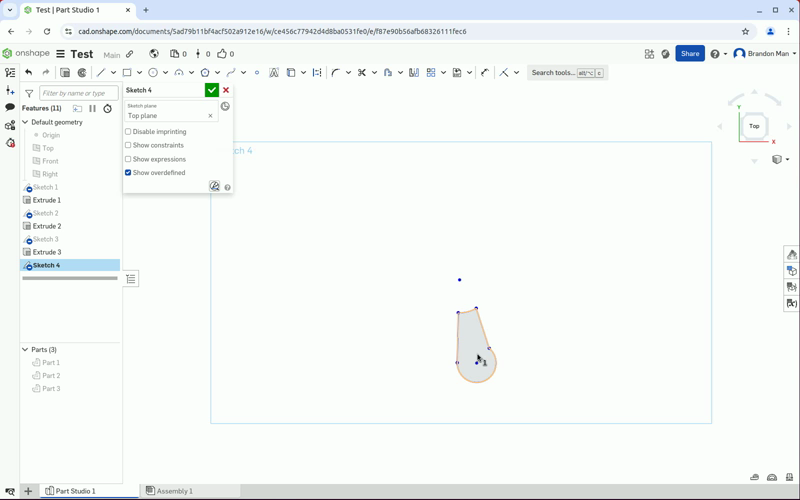
mouse_move(73, 352)
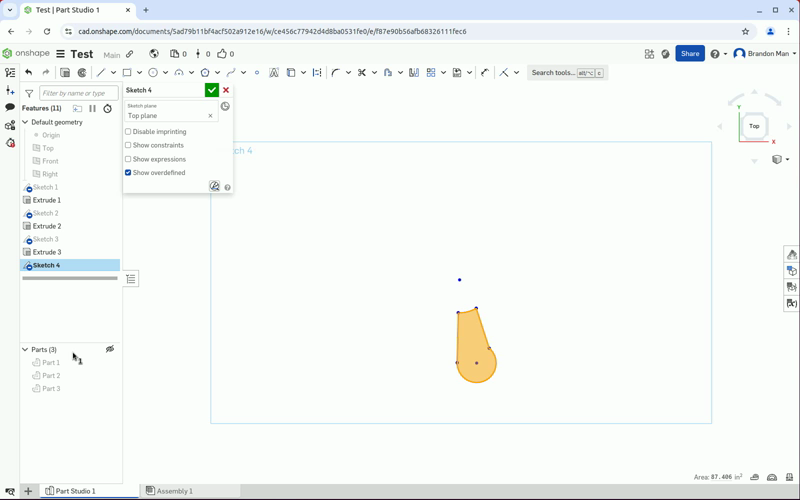
key(shift+y)
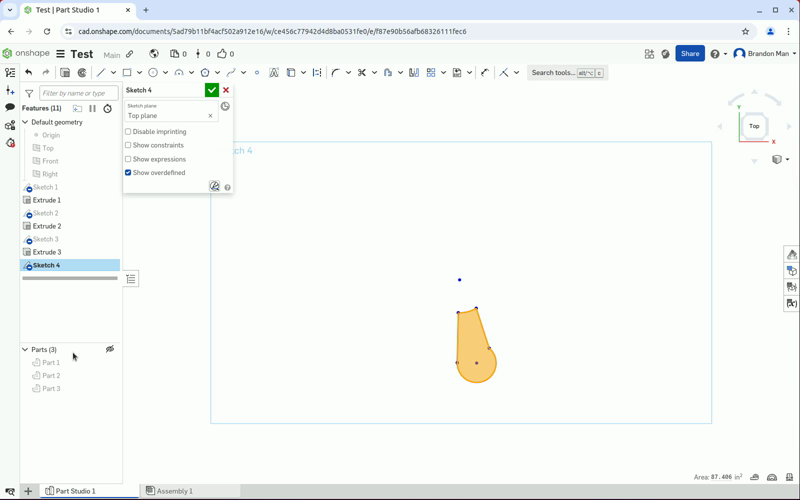
key(shift+e)
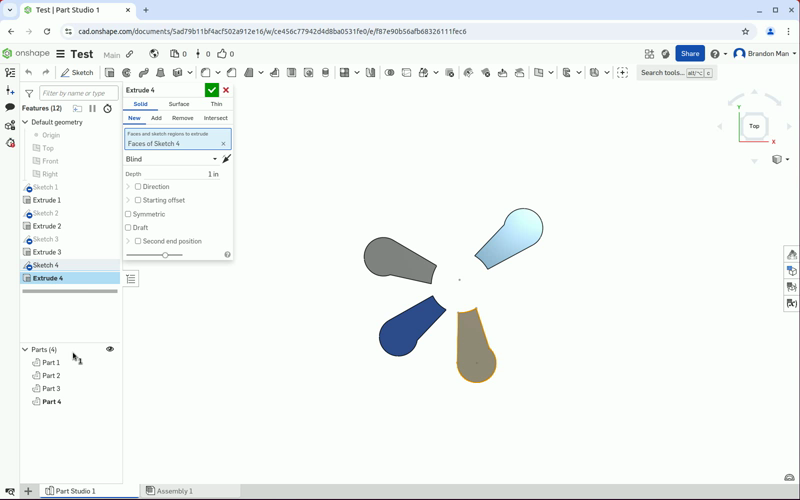
mouse_move(143, 106)
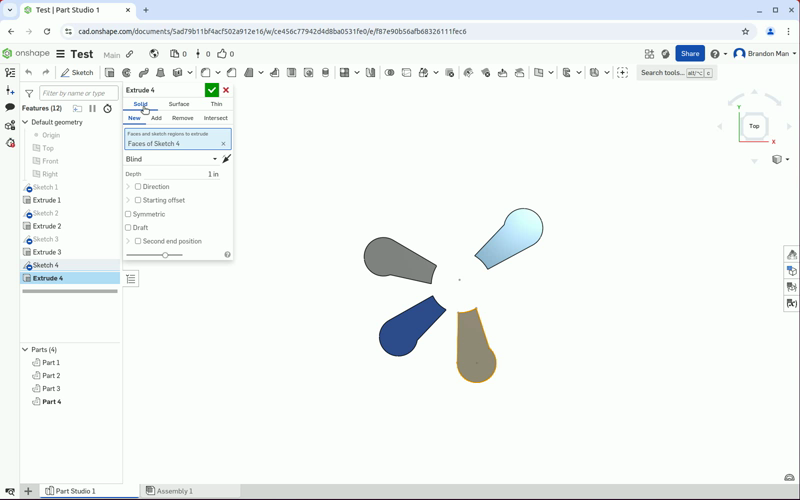
click(143, 106)
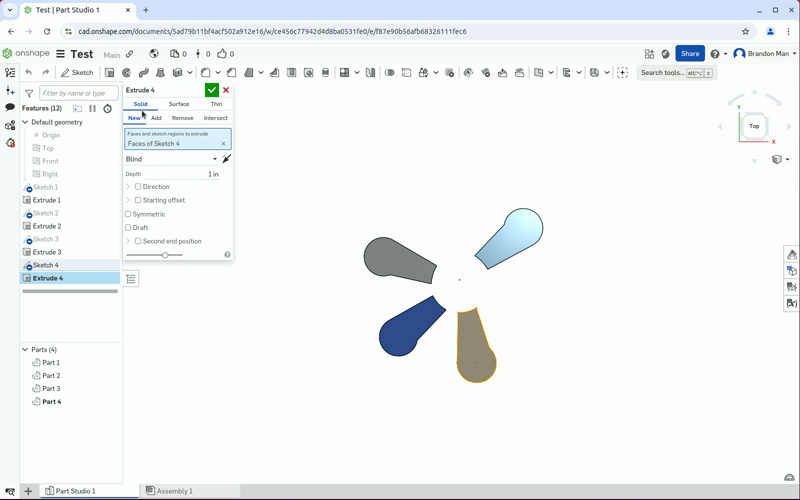
mouse_move(137, 120)
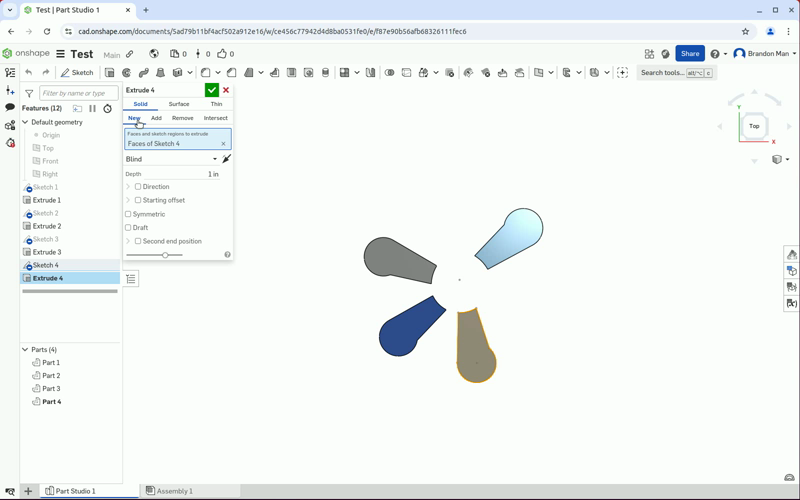
click(137, 120)
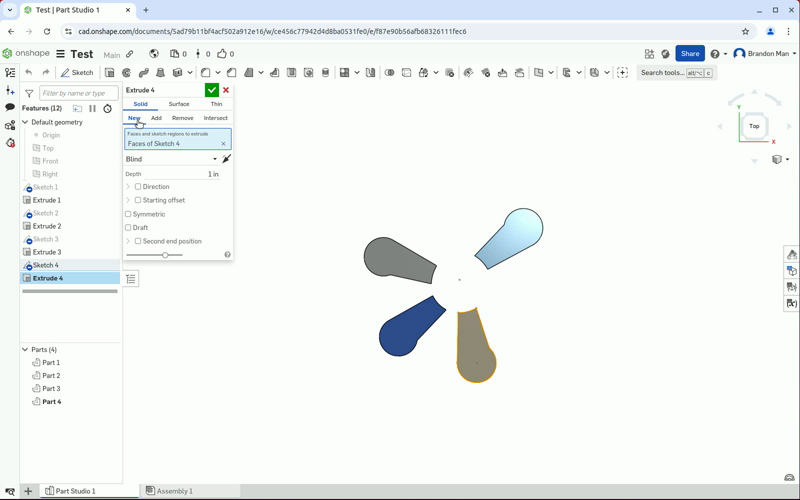
key(tab, 4)
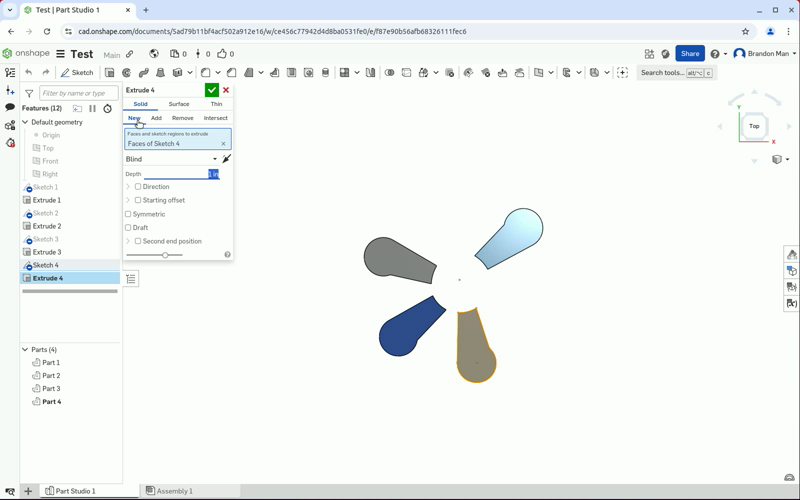
text(8.425)
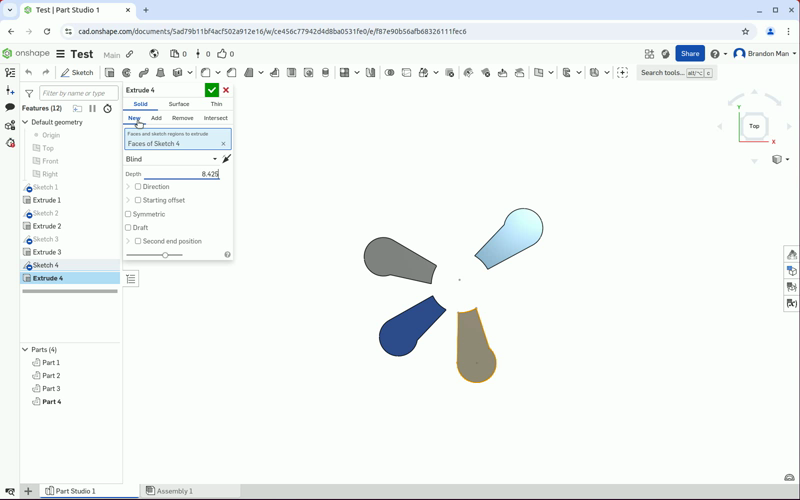
key(enter)
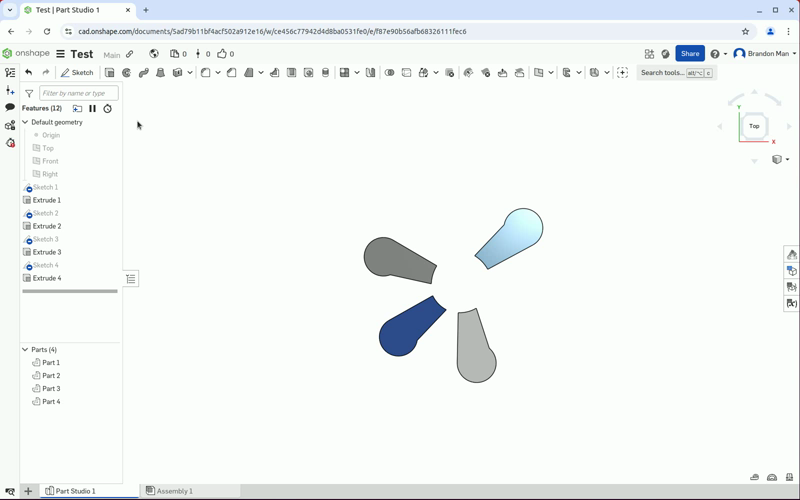
key(shift+h)
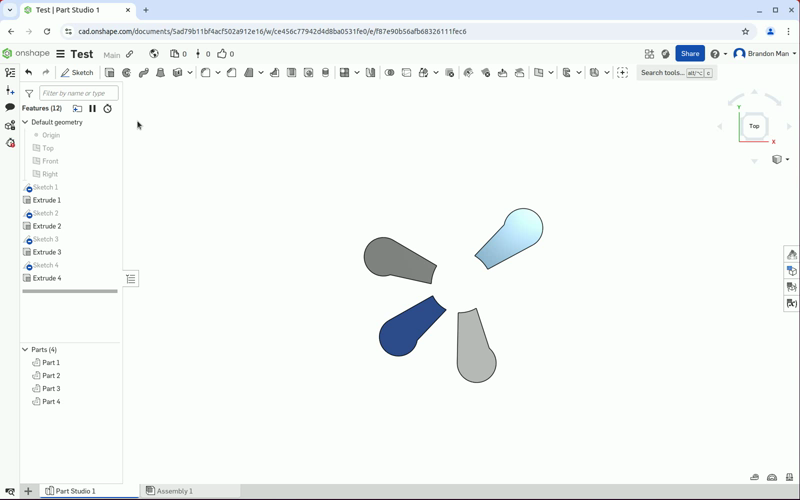
key(shift+h)
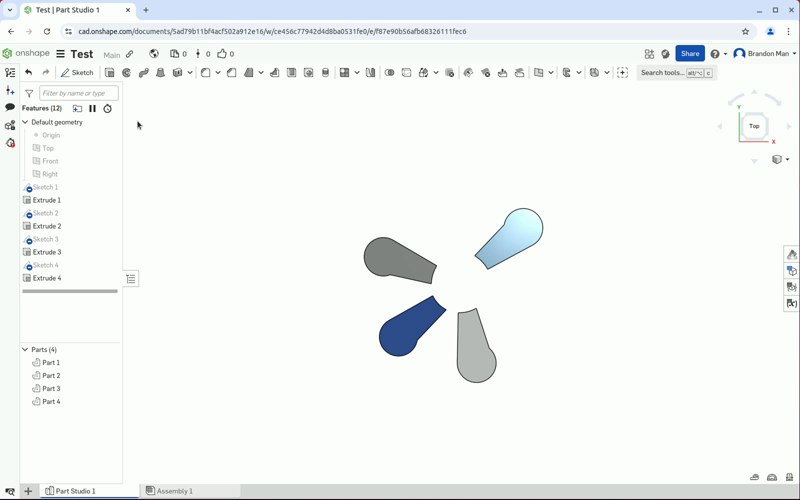
mouse_move(73, 189)
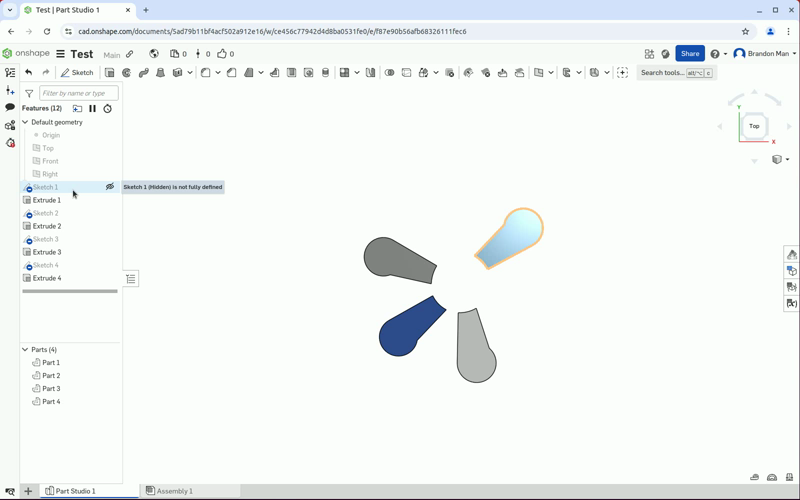
click(73, 189)
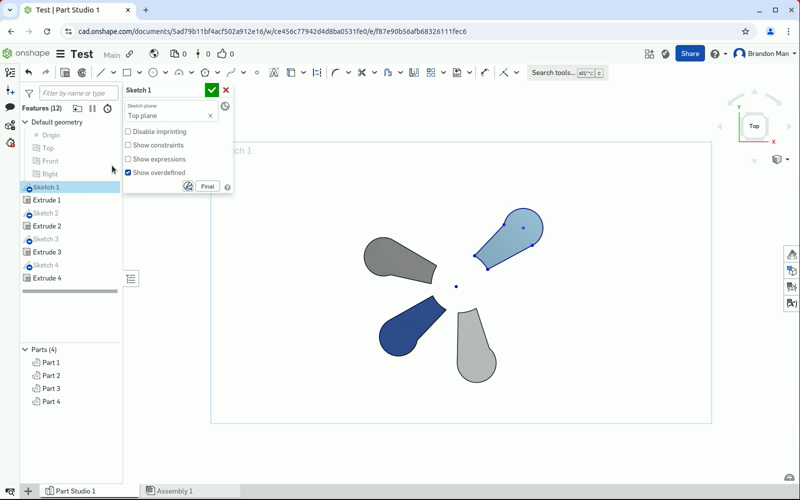
mouse_move(229, 92)
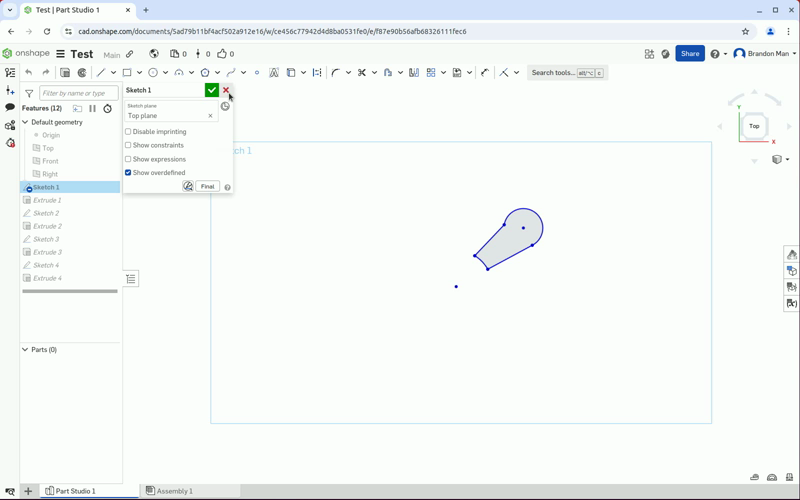
click(229, 92)
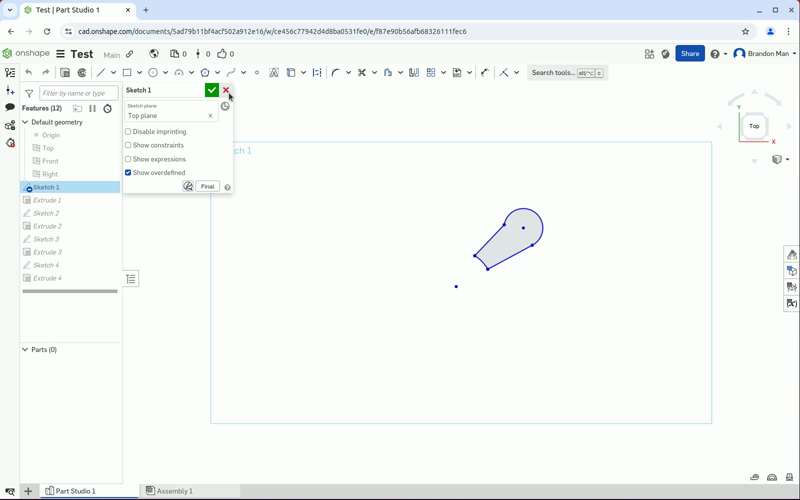
key(shift+s)
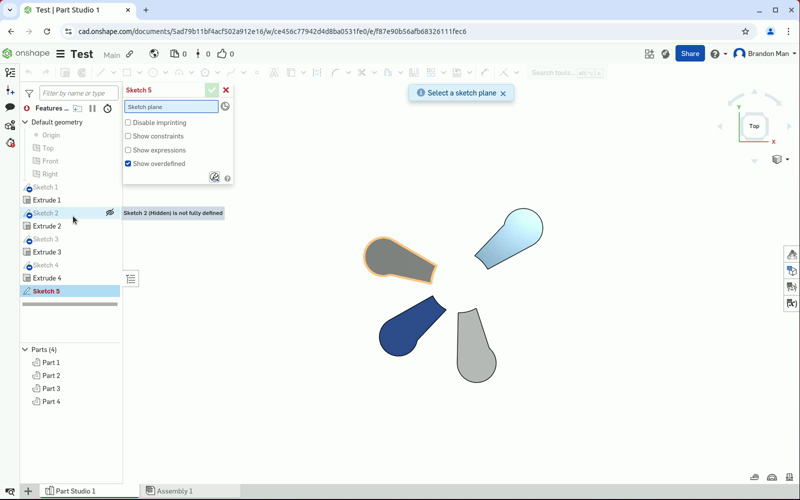
scroll(3)
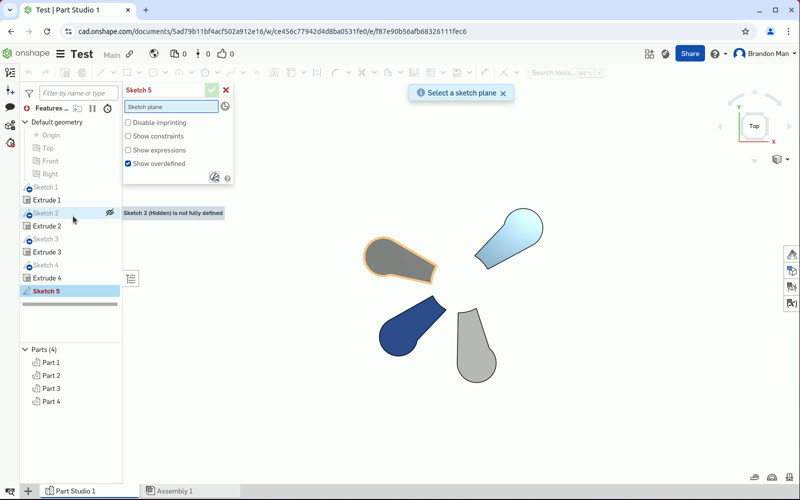
mouse_move(73, 150)
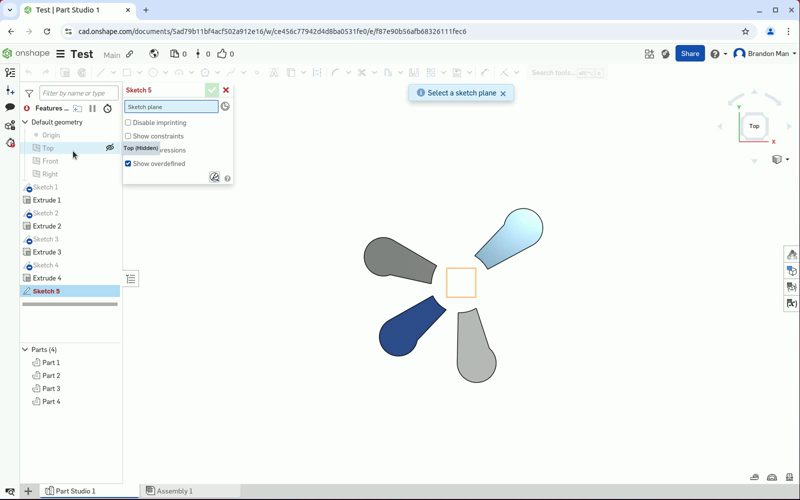
click(73, 150)
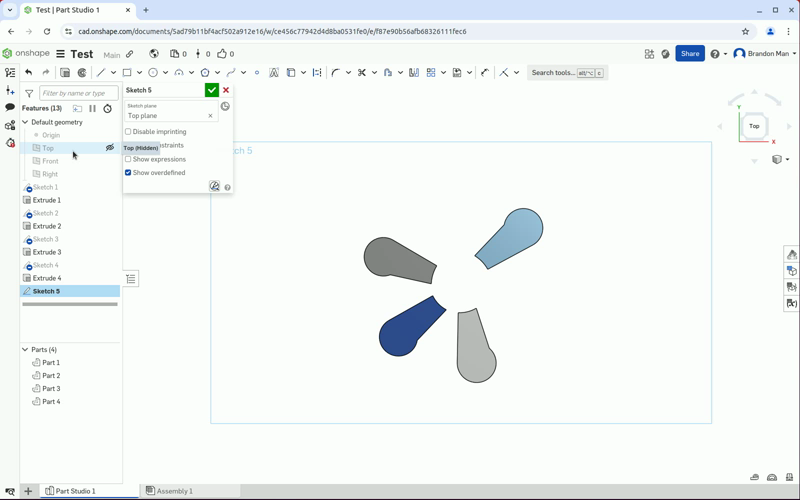
mouse_move(73, 352)
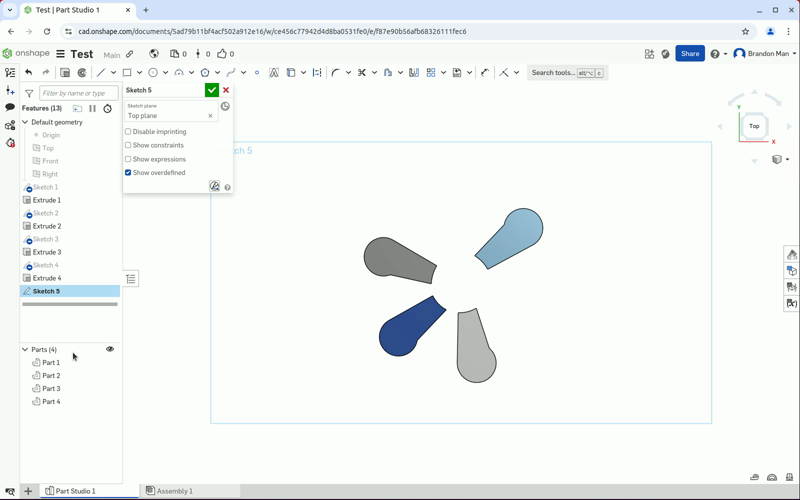
key(y)
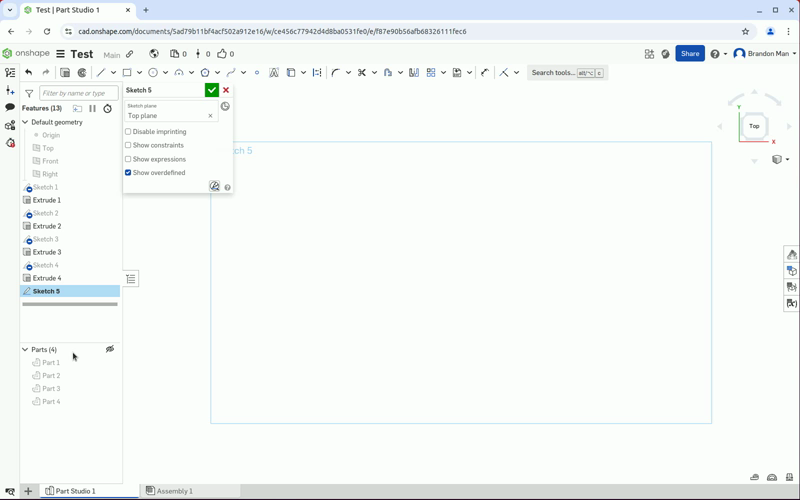
key(l)
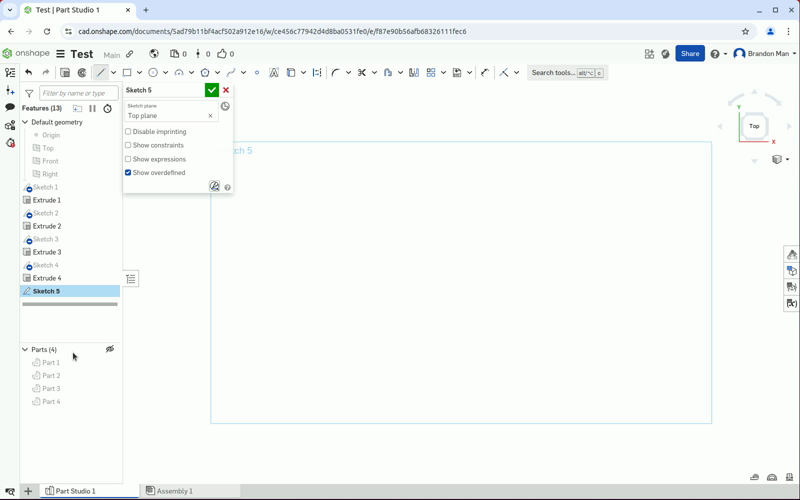
key_down(shift)
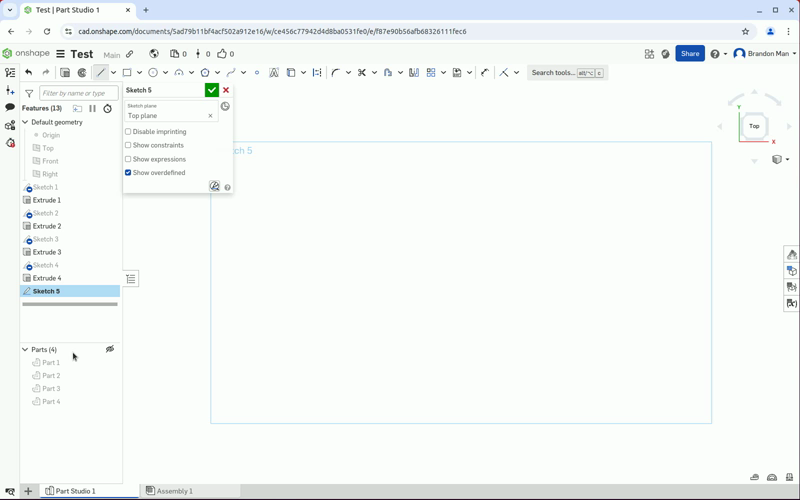
mouse_move(485, 300)
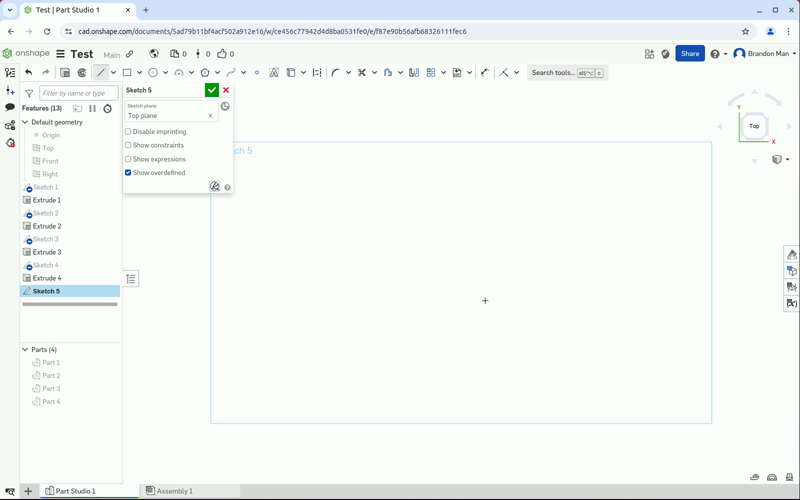
click(485, 300)
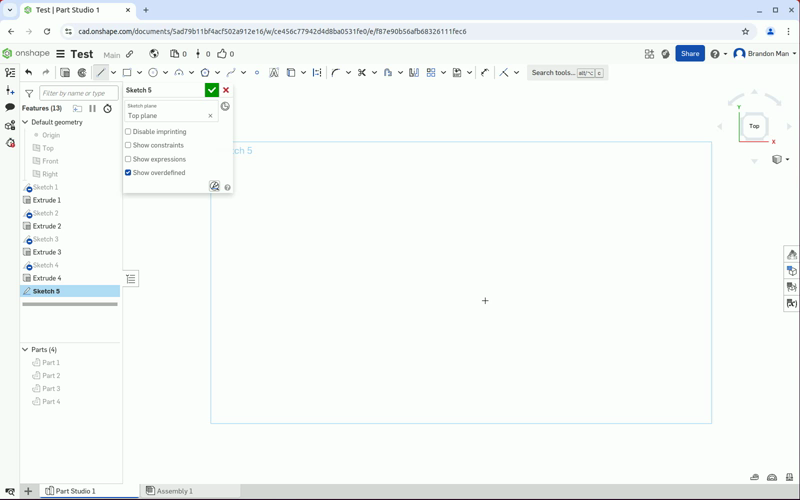
key_up(shift)
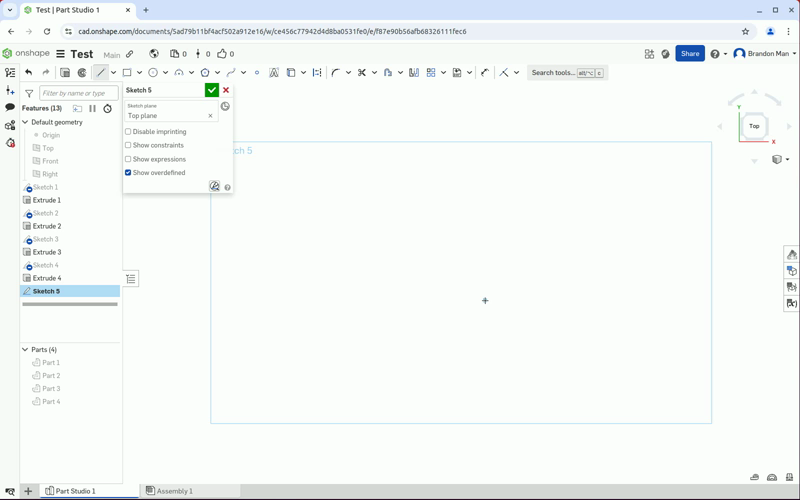
key_down(shift)
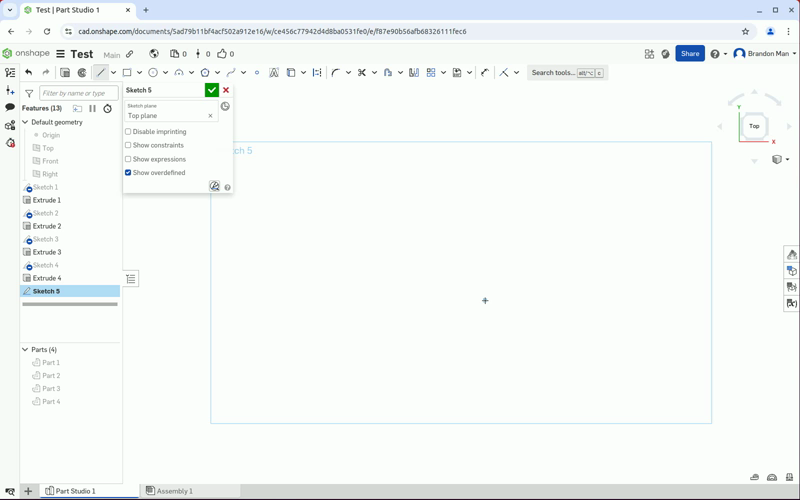
mouse_move(515, 300)
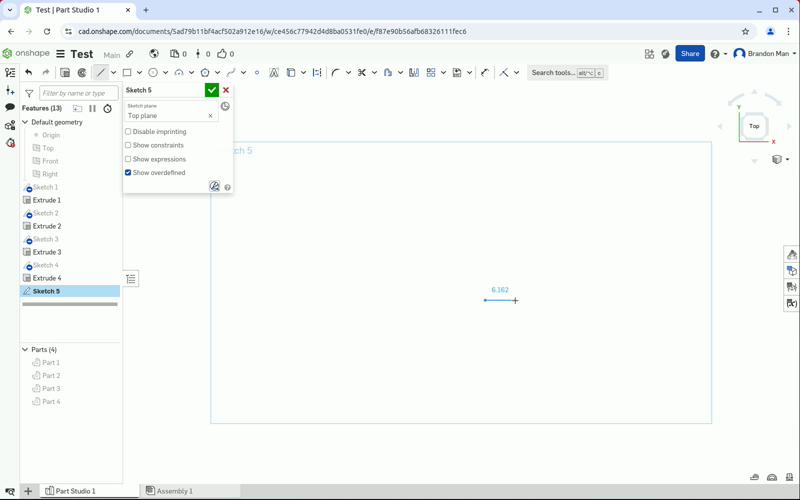
mouse_move(528, 326)
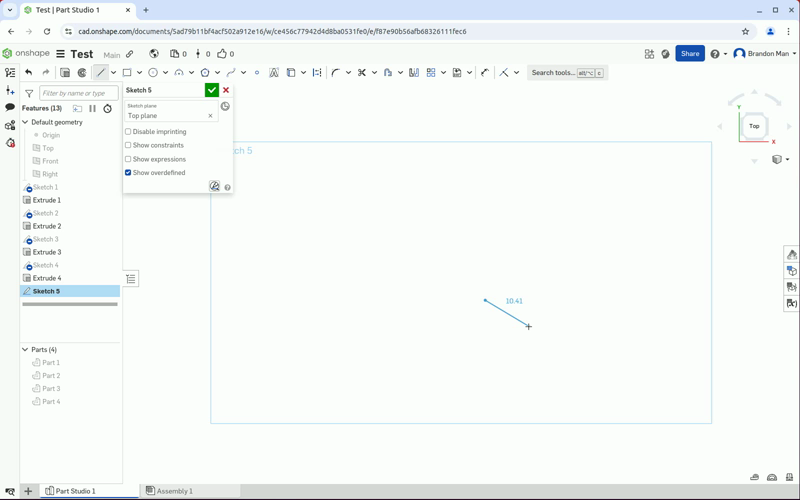
click(528, 326)
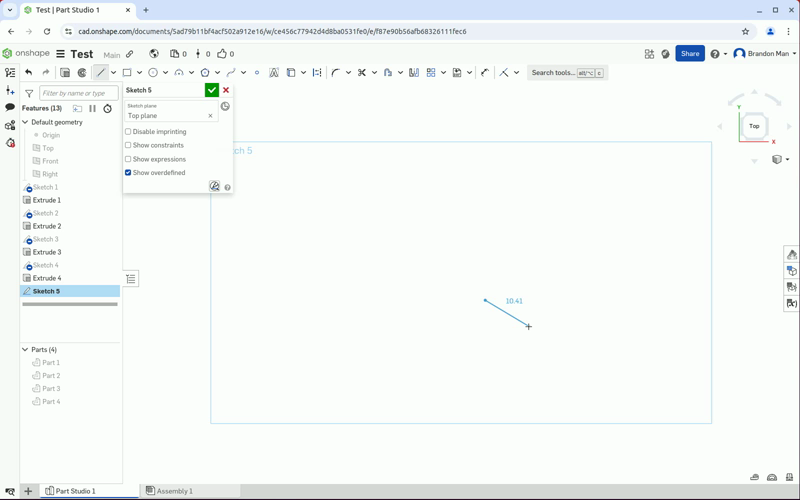
key_up(shift)
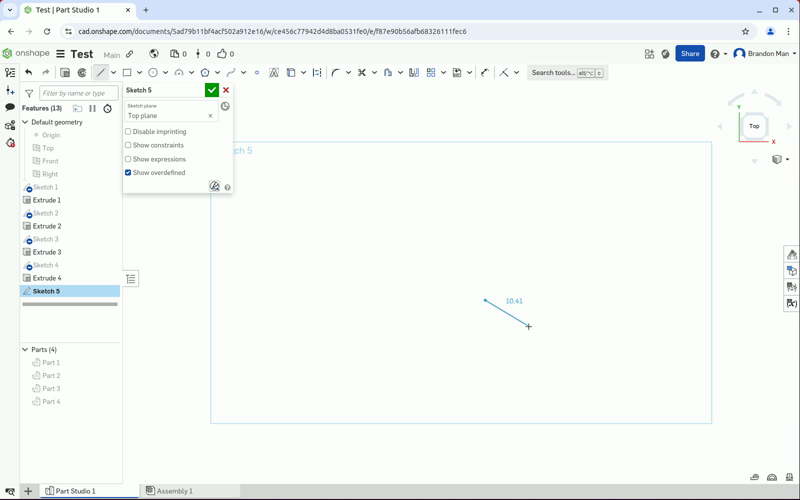
key(esc)
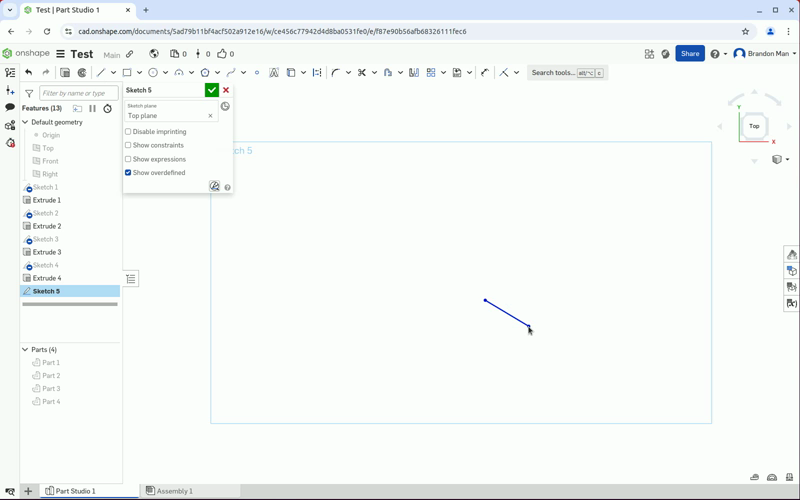
key(a)
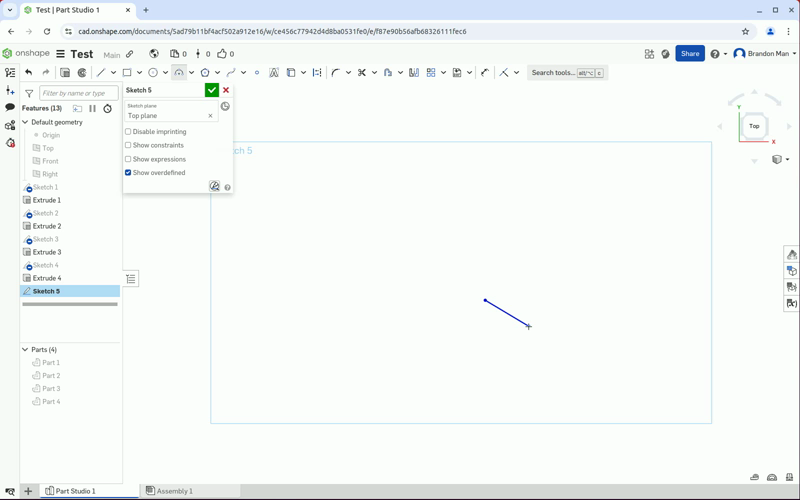
mouse_move(528, 326)
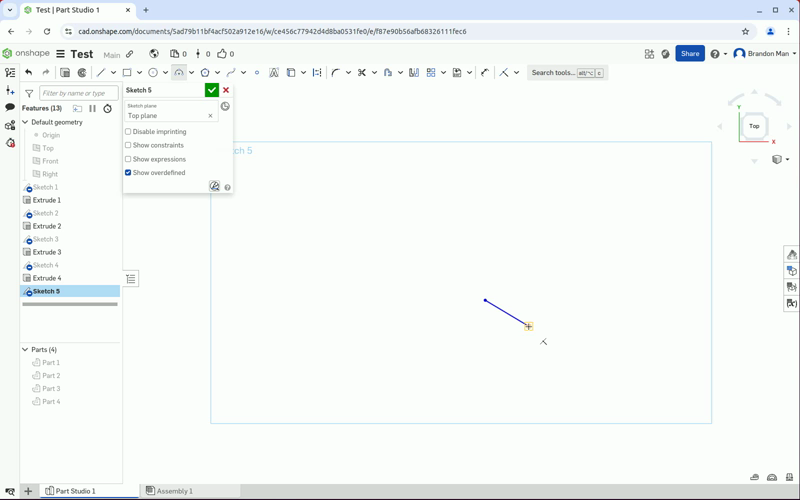
click(528, 326)
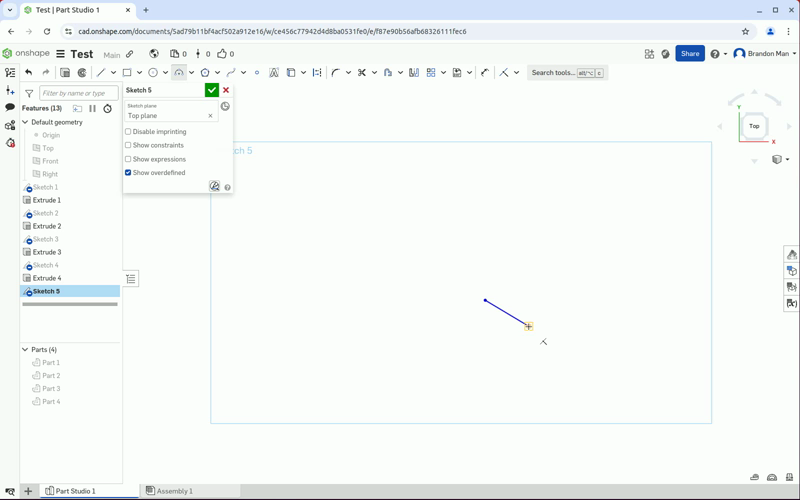
key_down(shift)
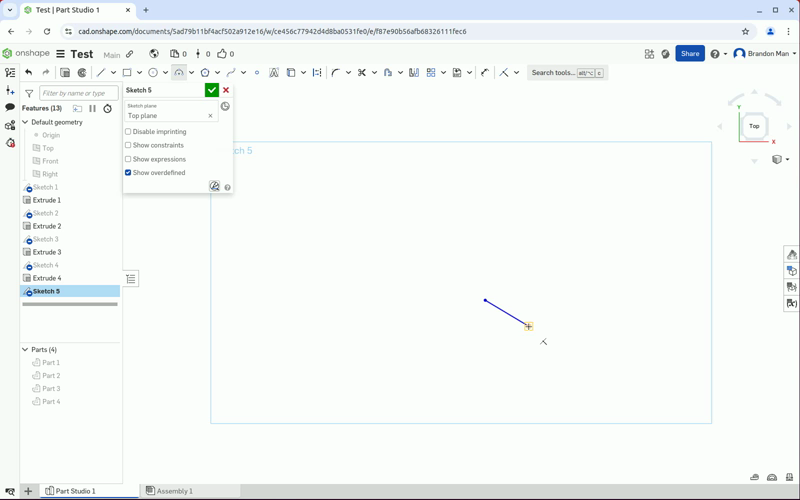
mouse_move(531, 292)
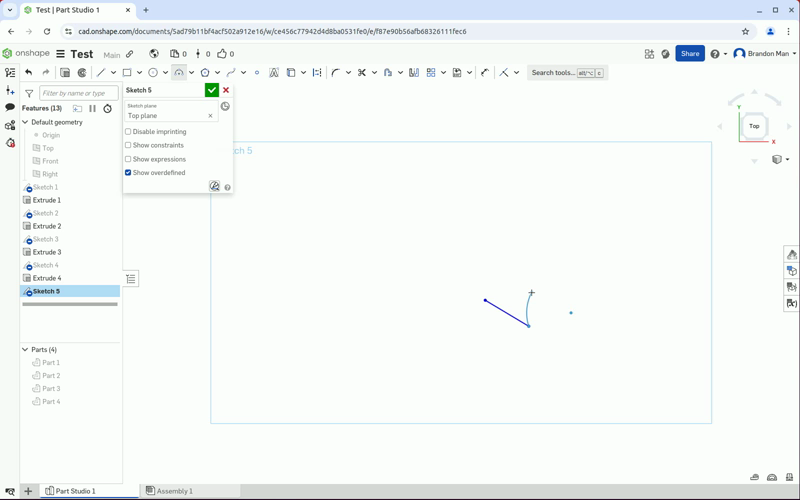
click(531, 292)
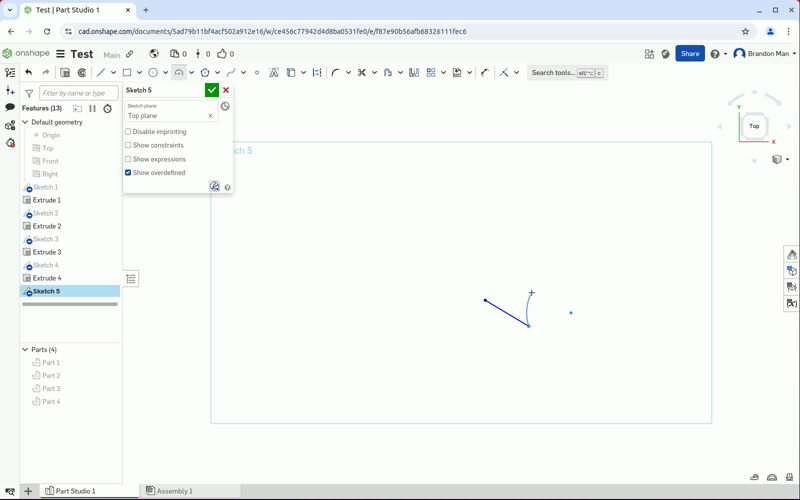
mouse_move(557, 311)
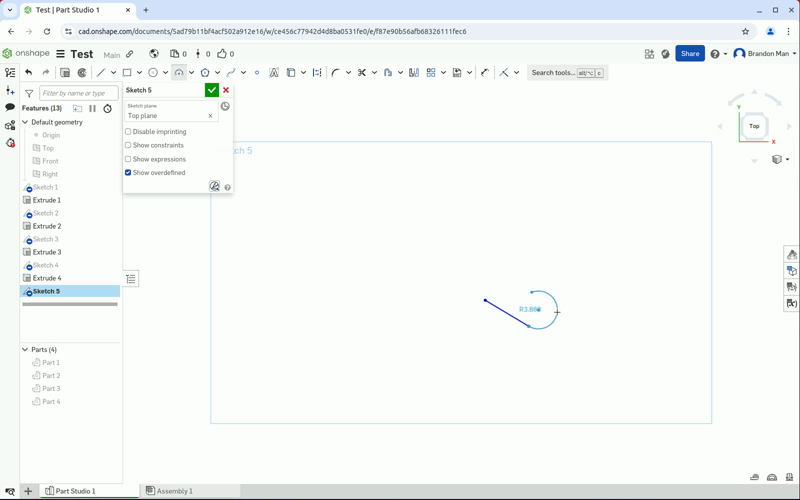
click(557, 311)
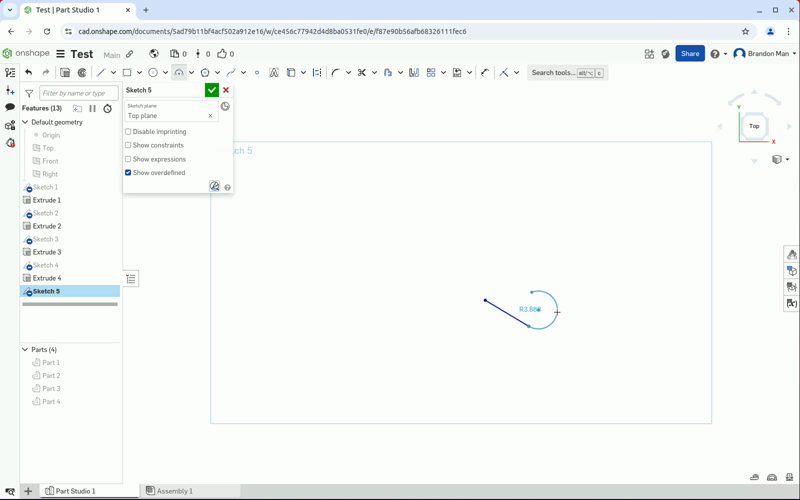
key_up(shift)
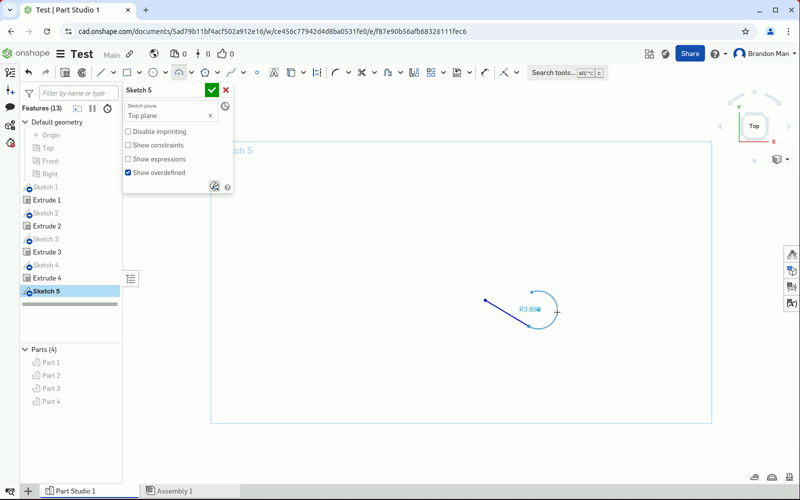
key(esc)
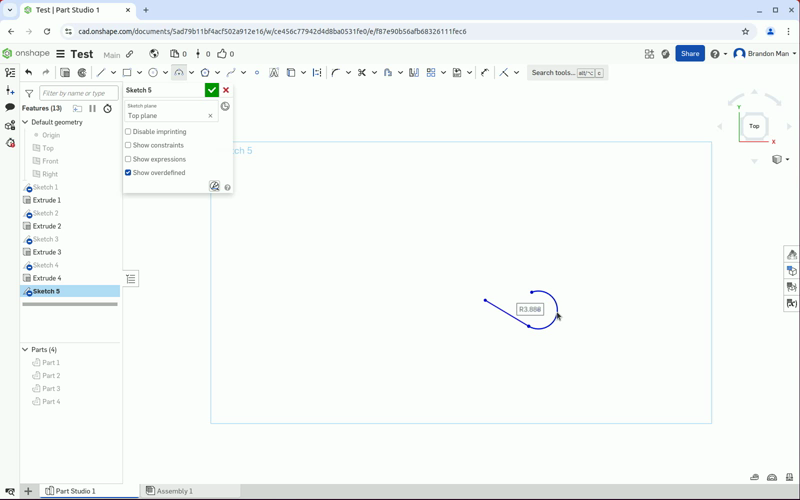
key(l)
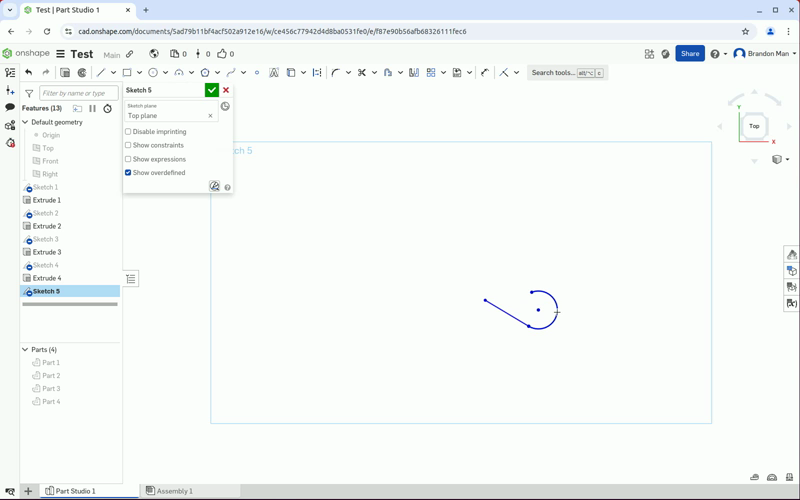
mouse_move(531, 292)
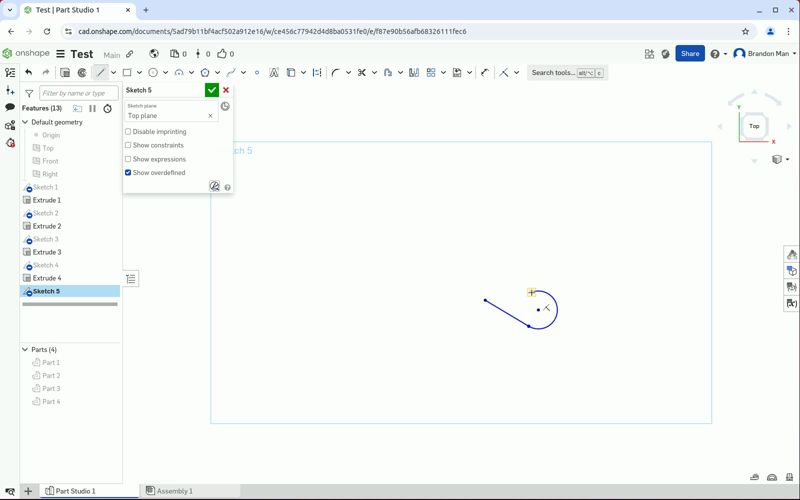
click(531, 292)
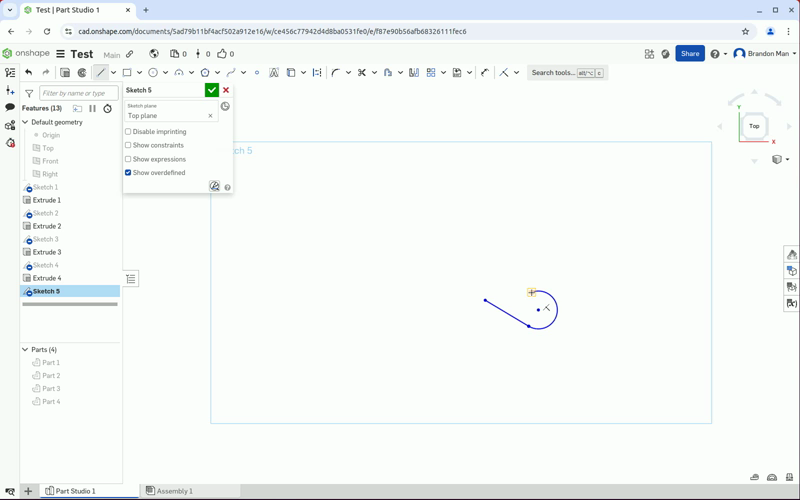
key_down(shift)
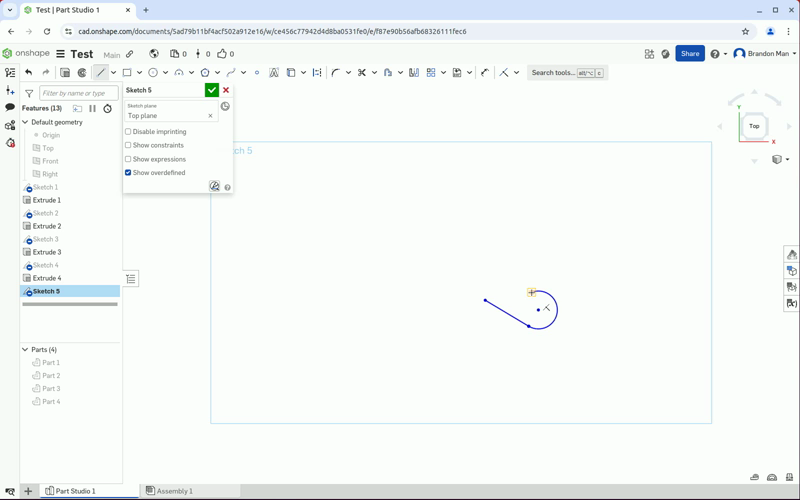
mouse_move(561, 292)
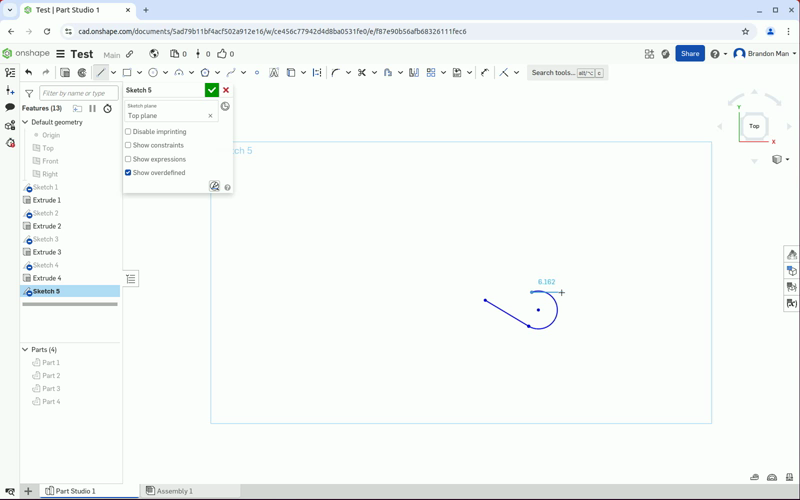
mouse_move(490, 282)
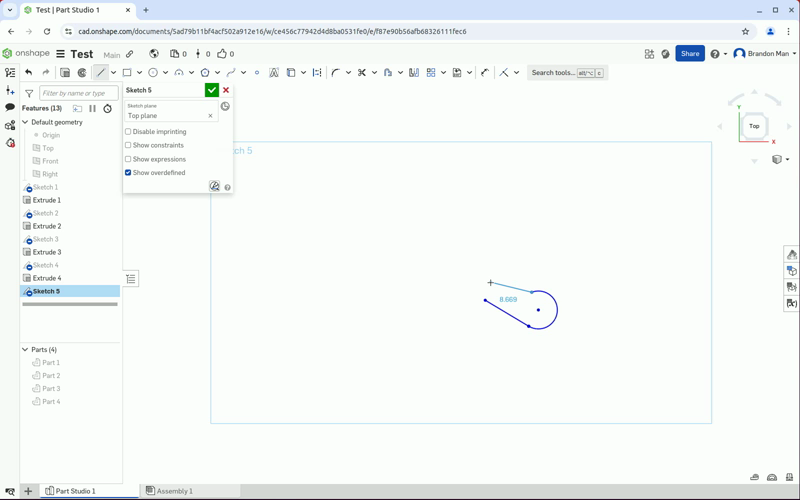
click(490, 282)
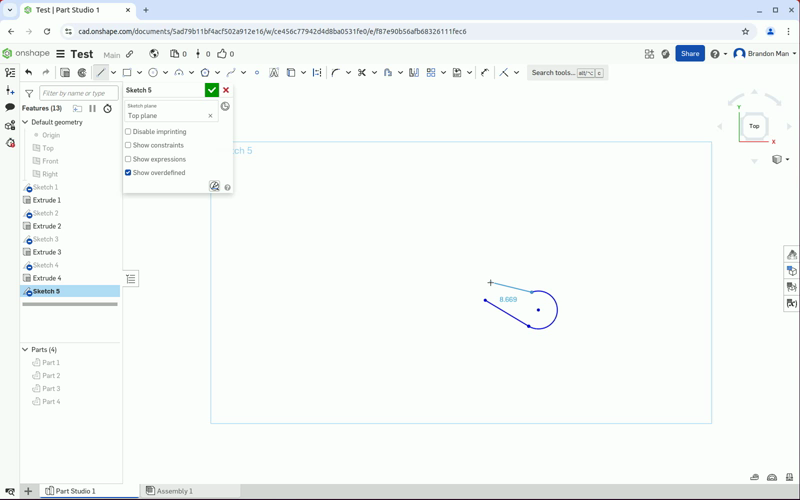
key_up(shift)
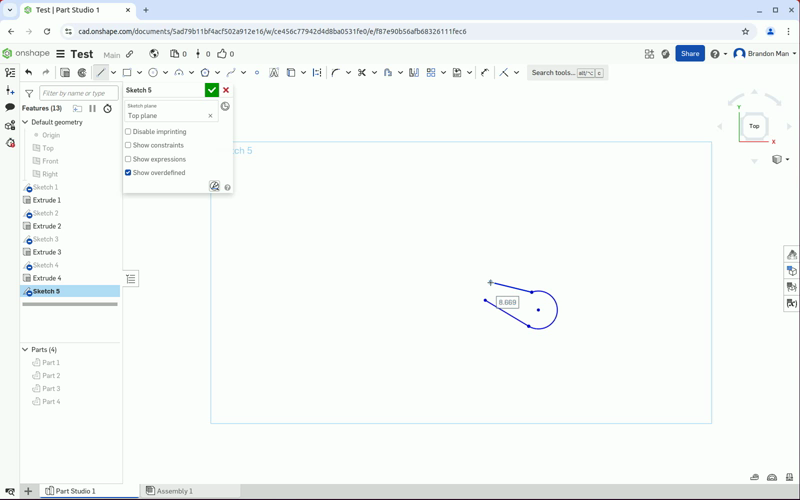
key(esc)
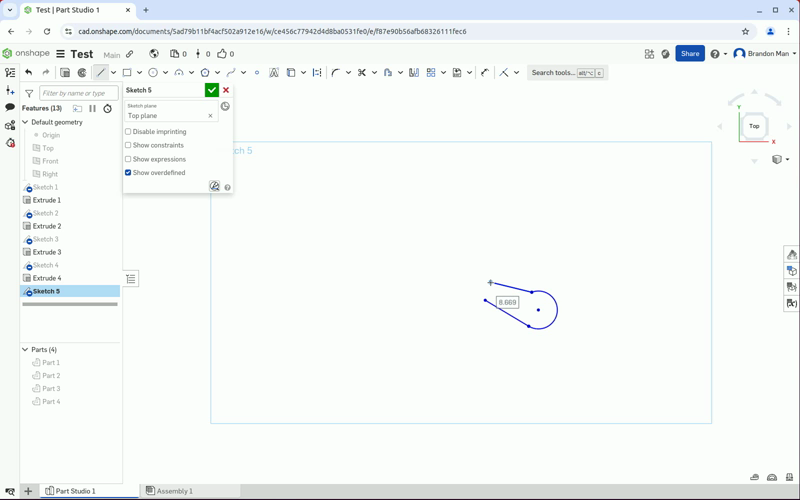
key(a)
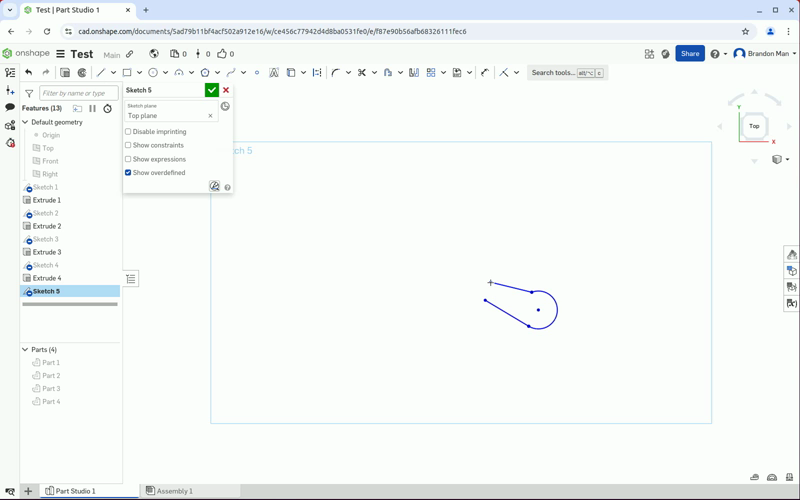
mouse_move(490, 282)
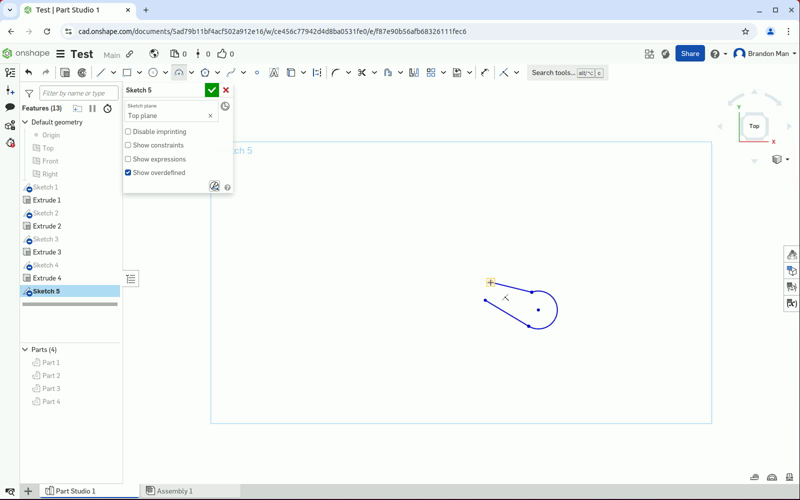
click(490, 282)
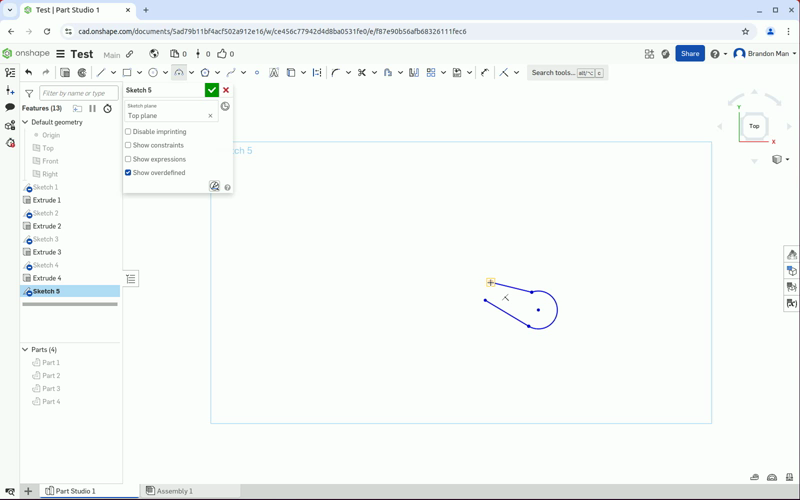
mouse_move(485, 300)
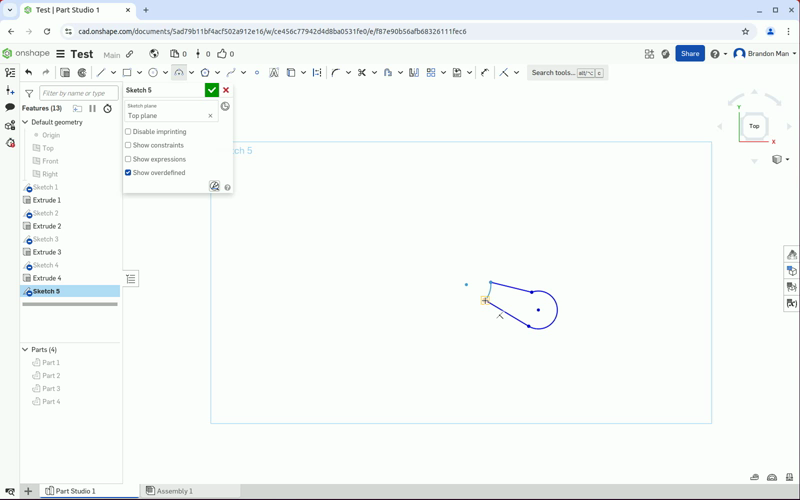
click(485, 300)
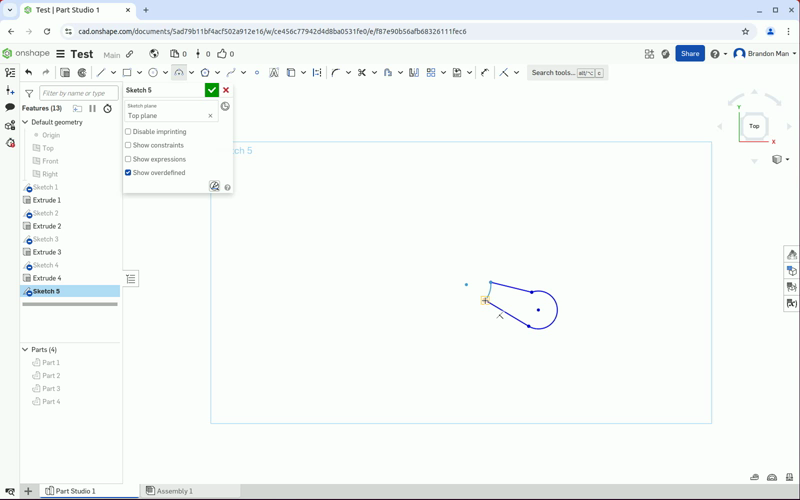
key_down(shift)
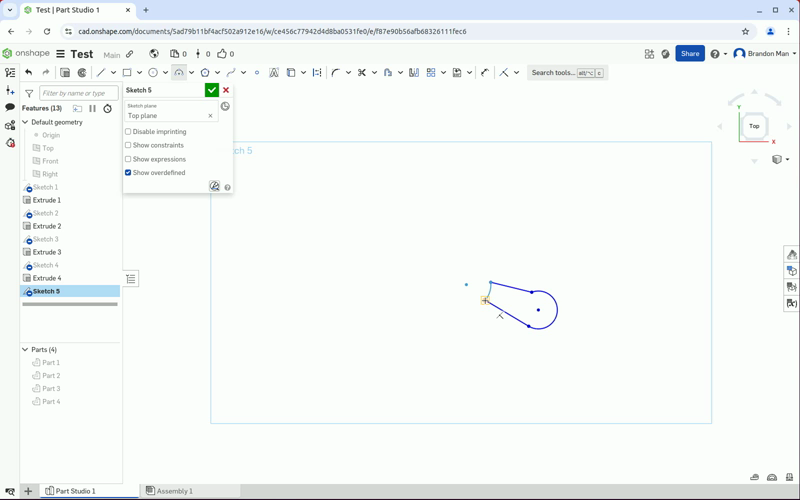
mouse_move(489, 291)
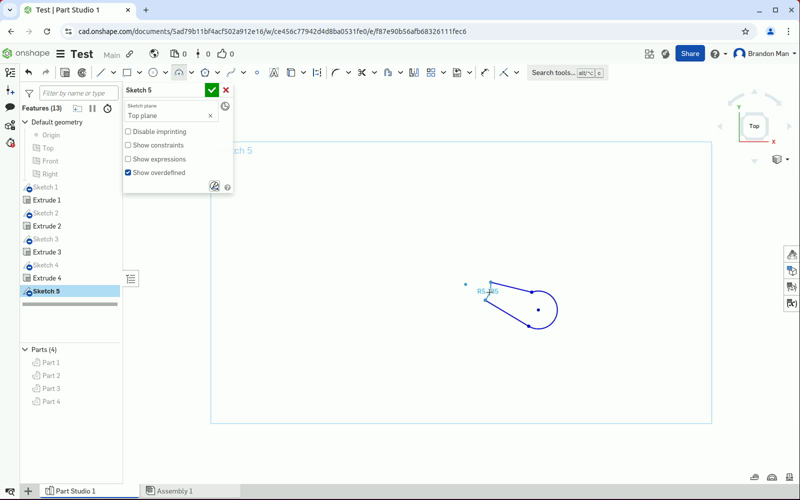
click(489, 291)
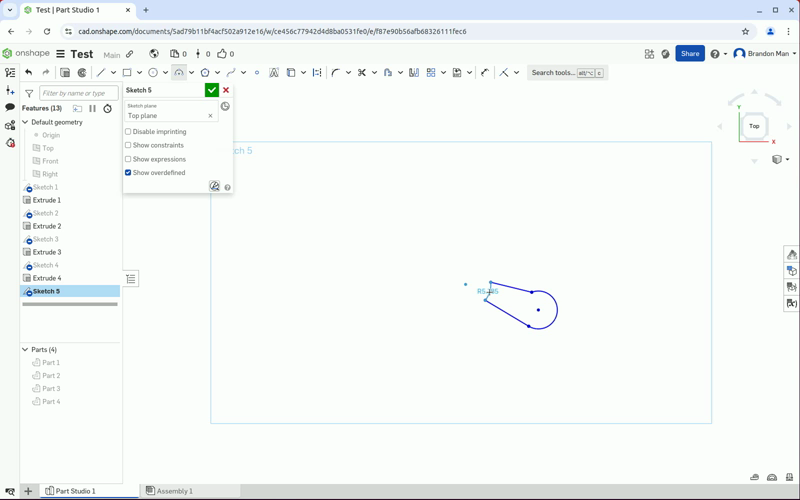
key_up(shift)
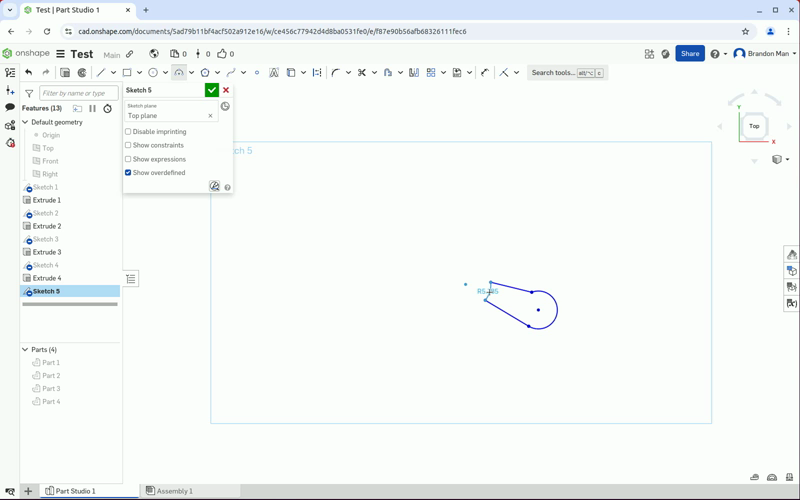
key(esc)
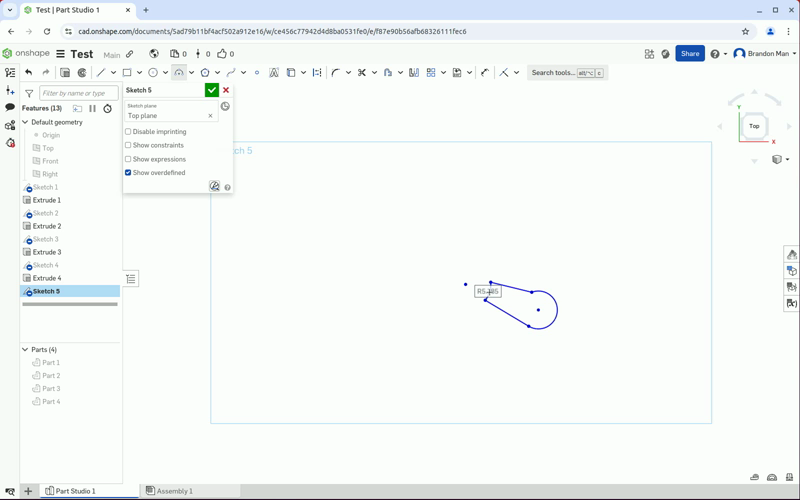
mouse_move(522, 306)
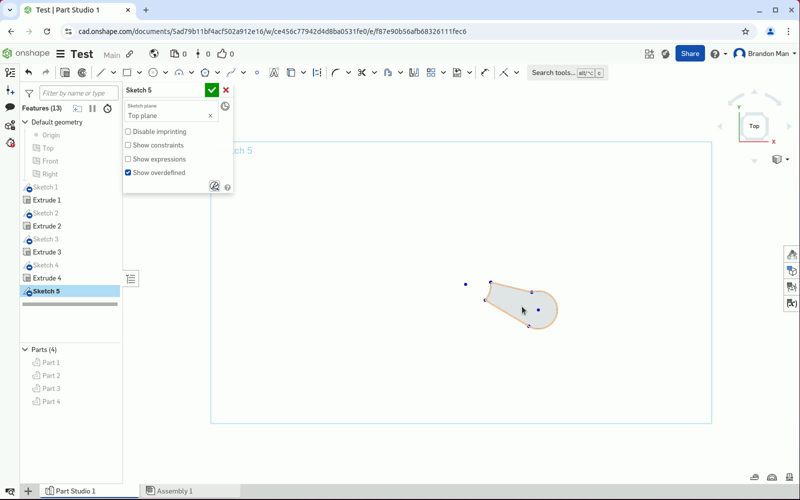
click(522, 306)
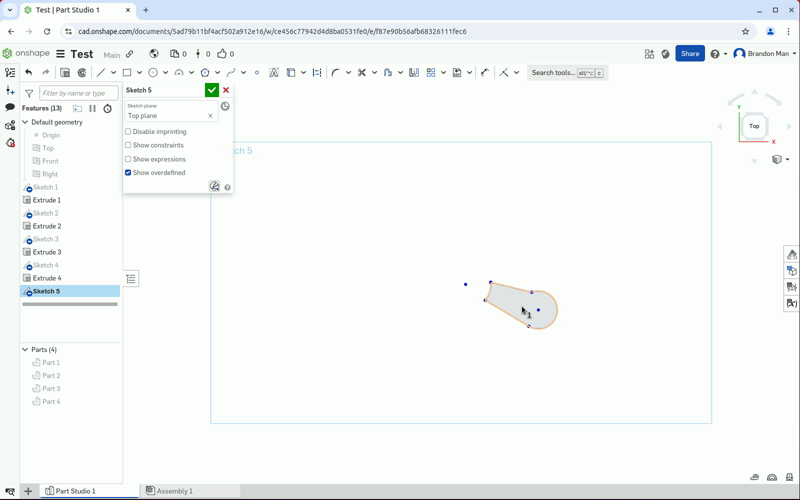
mouse_move(73, 352)
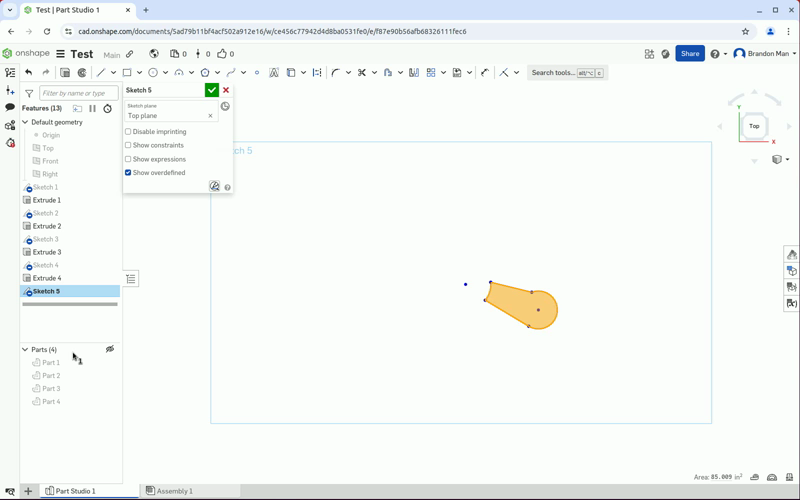
key(shift+y)
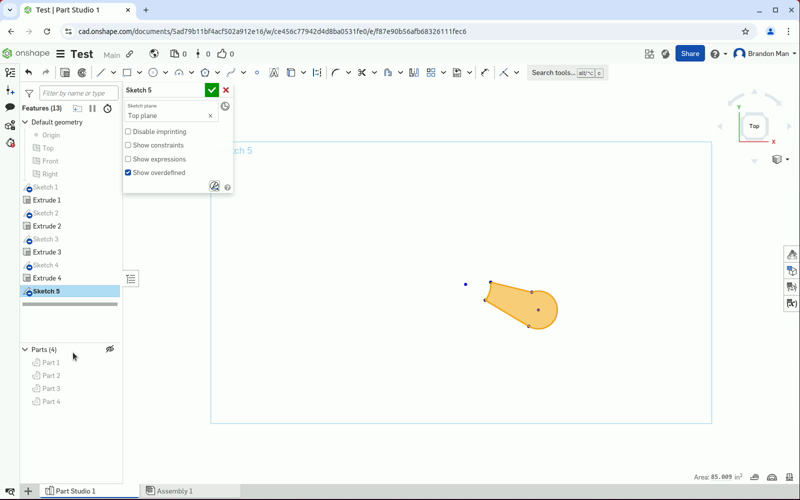
key(shift+e)
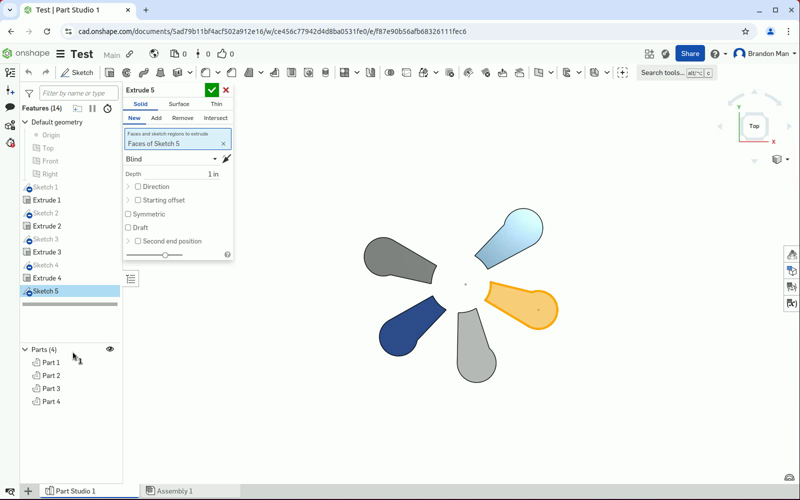
mouse_move(143, 106)
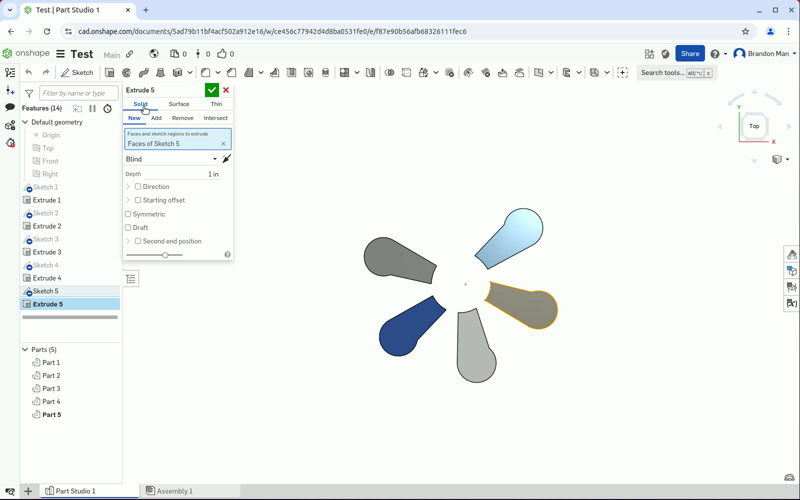
click(143, 106)
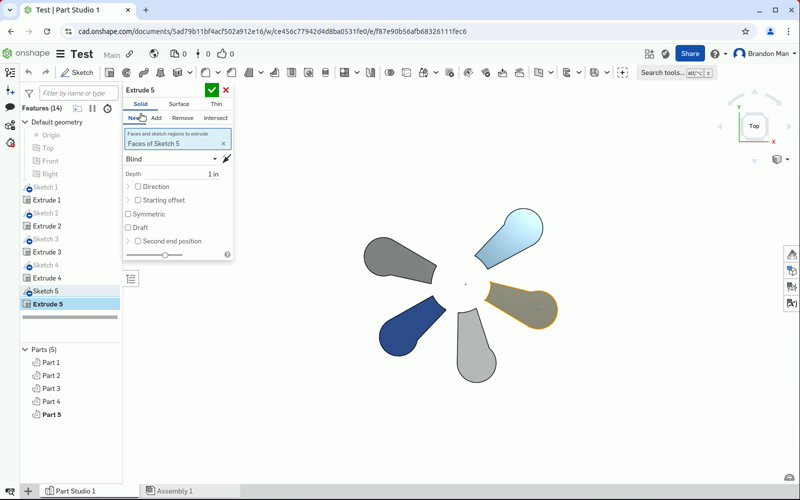
mouse_move(137, 120)
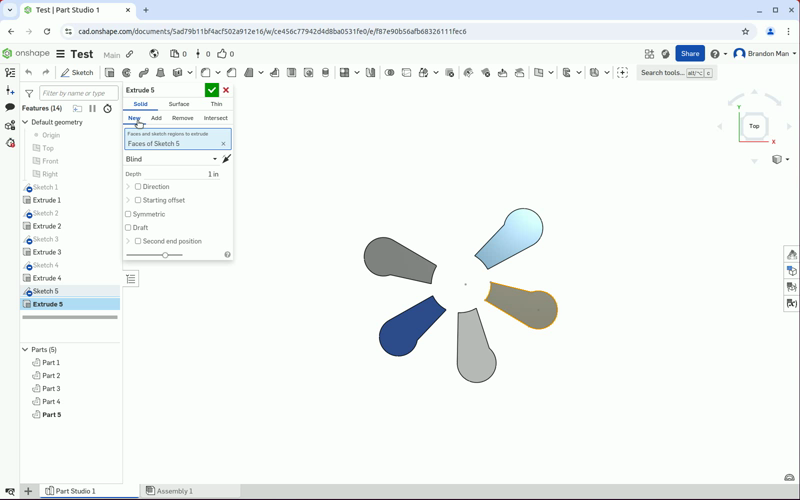
click(137, 120)
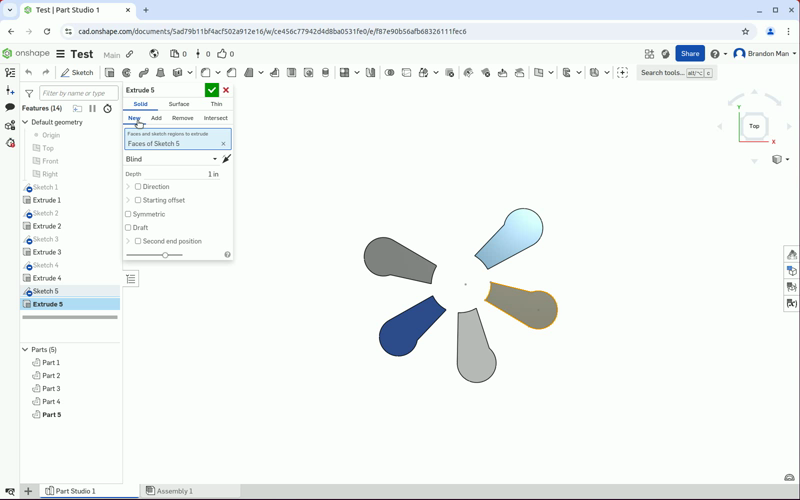
key(tab, 4)
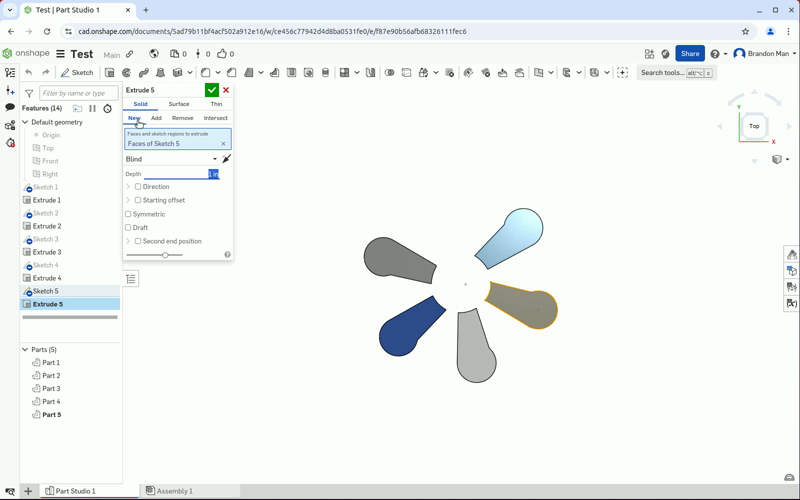
text(8.425)
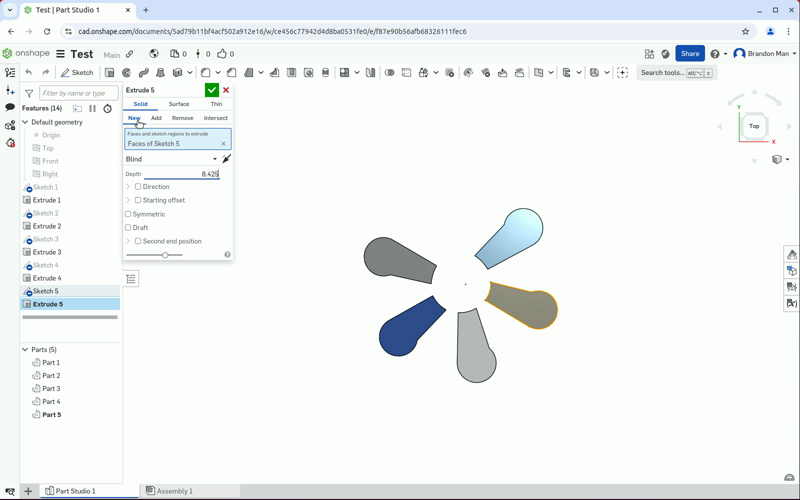
key(enter)
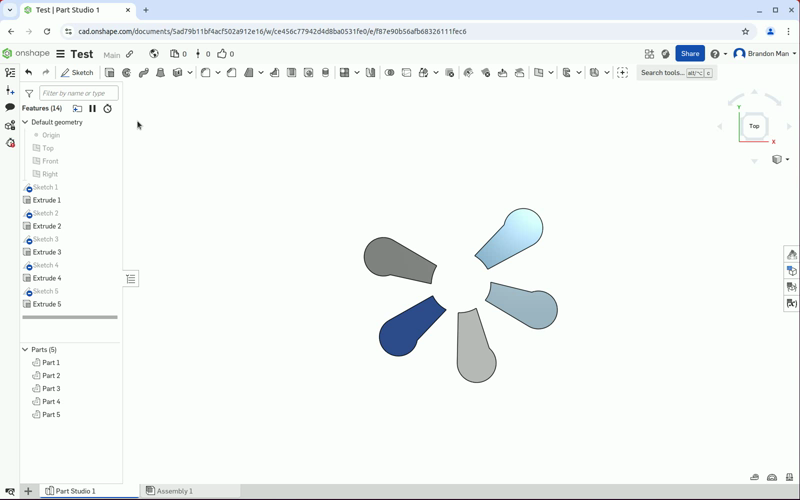
key(shift+h)
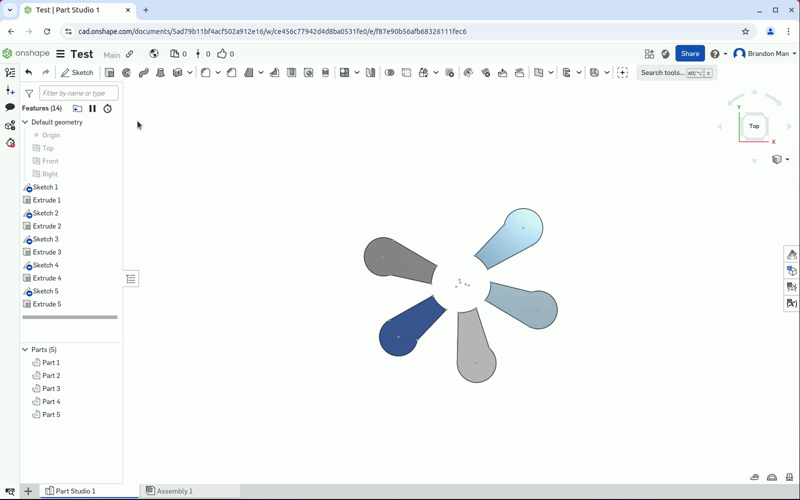
key(shift+h)
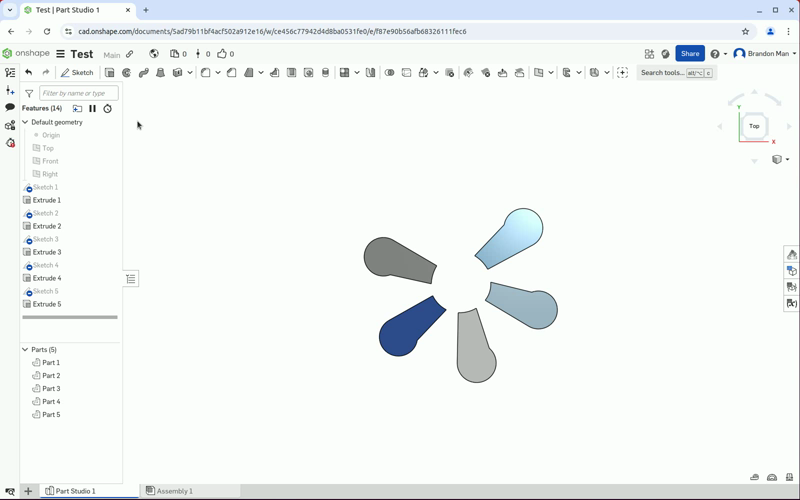
mouse_move(73, 189)
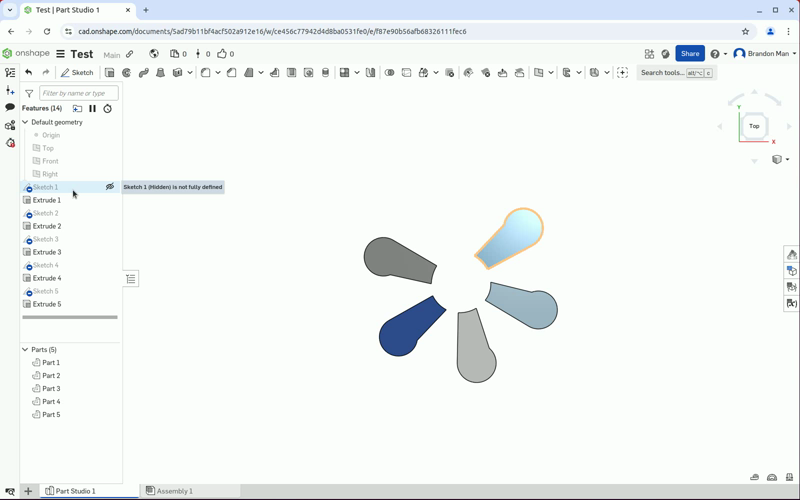
click(73, 189)
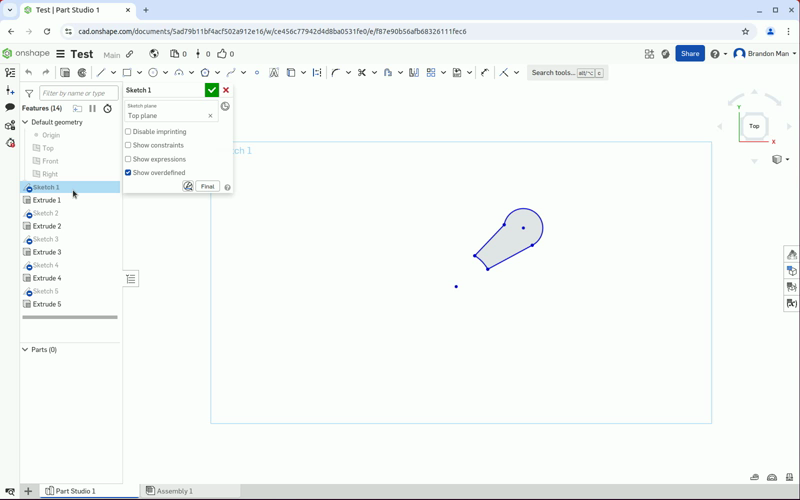
mouse_move(229, 92)
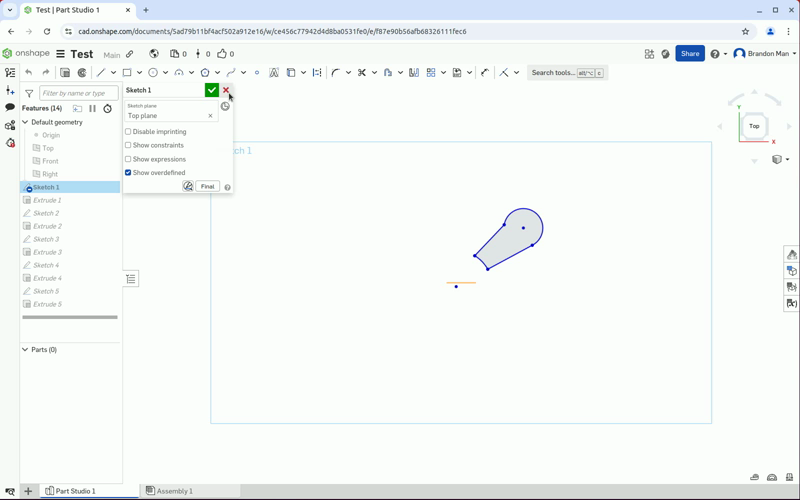
click(229, 92)
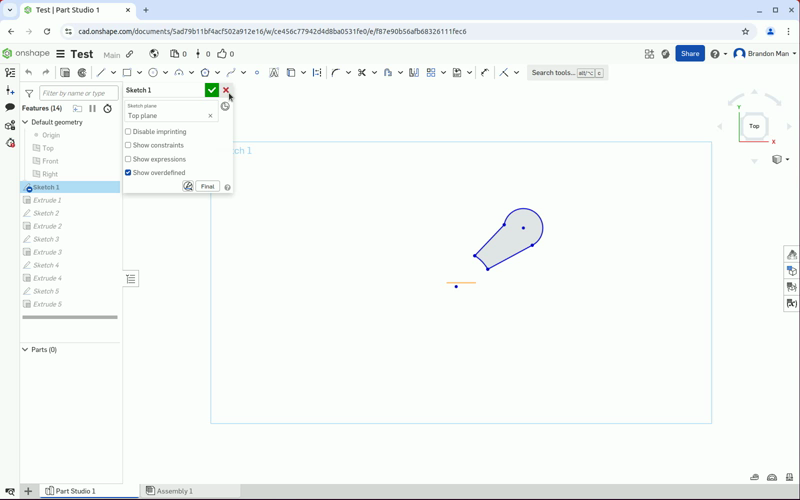
key(shift+s)
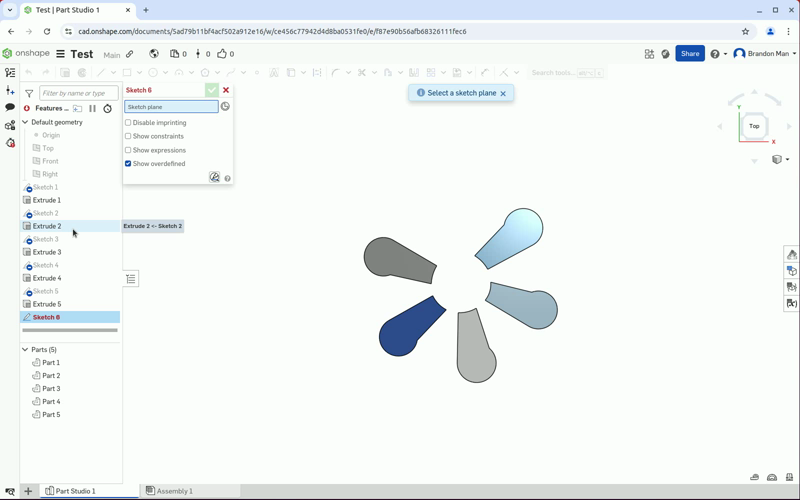
scroll(3)
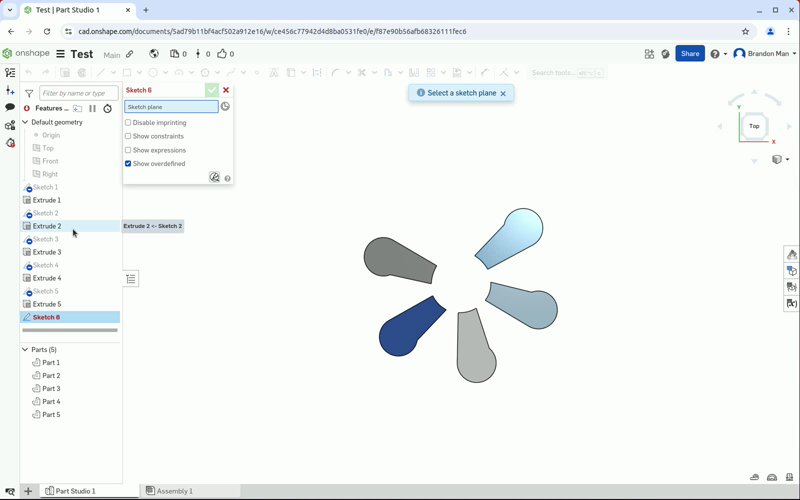
mouse_move(73, 150)
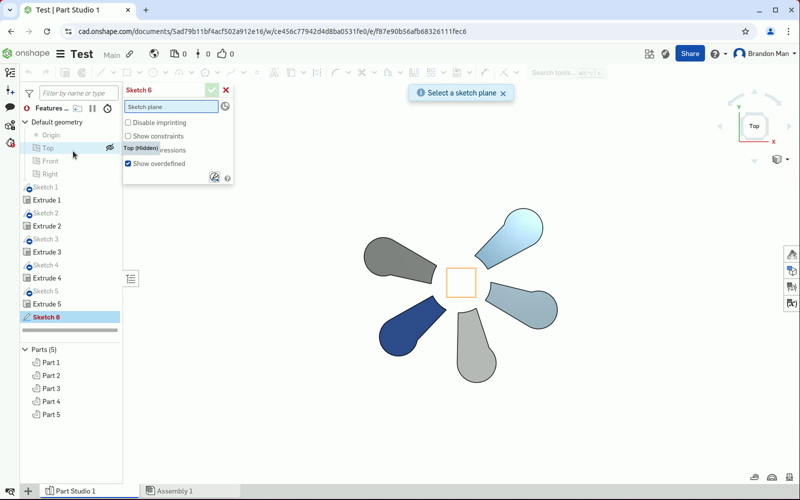
click(73, 150)
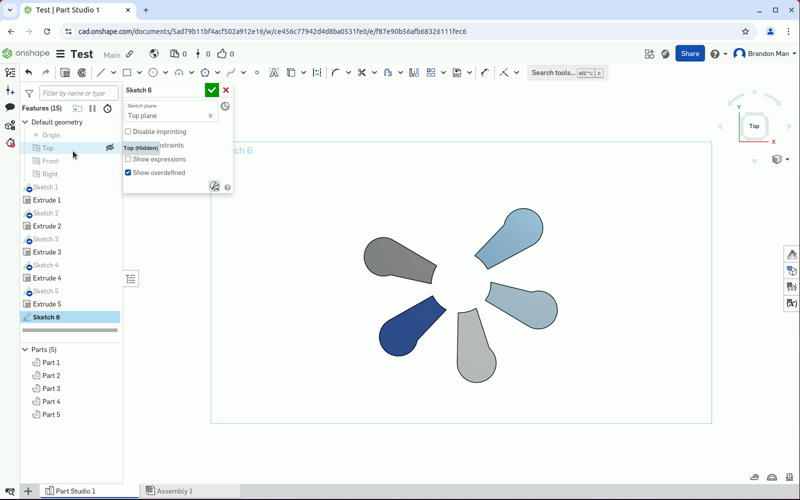
mouse_move(73, 352)
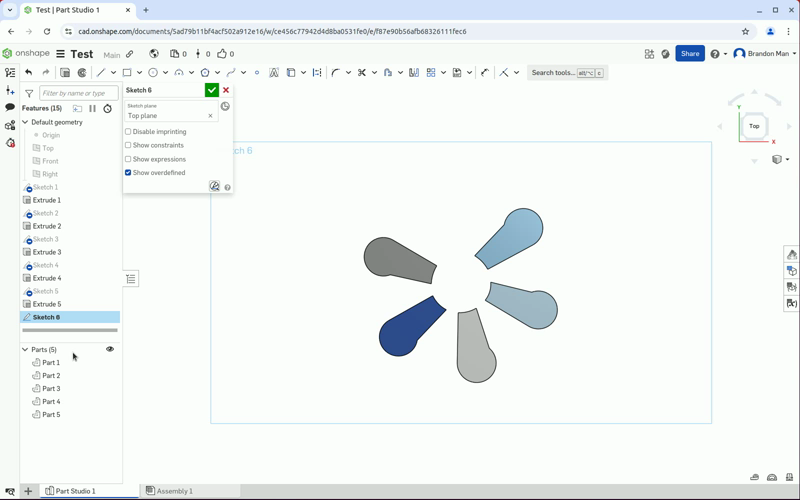
key(y)
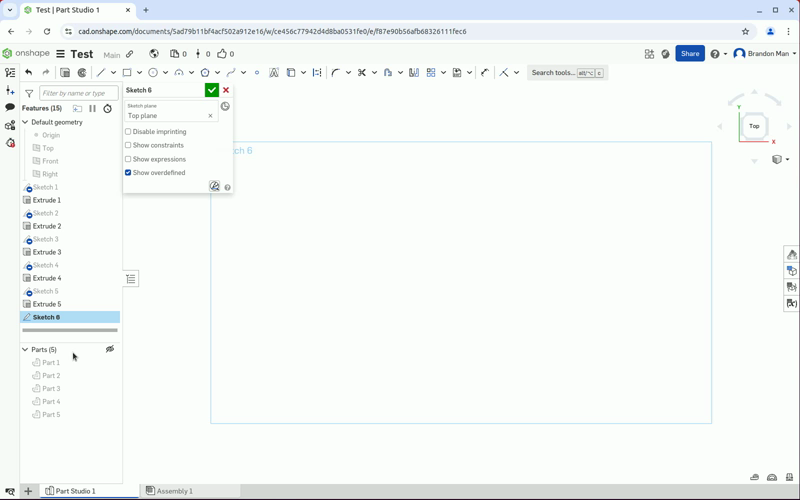
key(l)
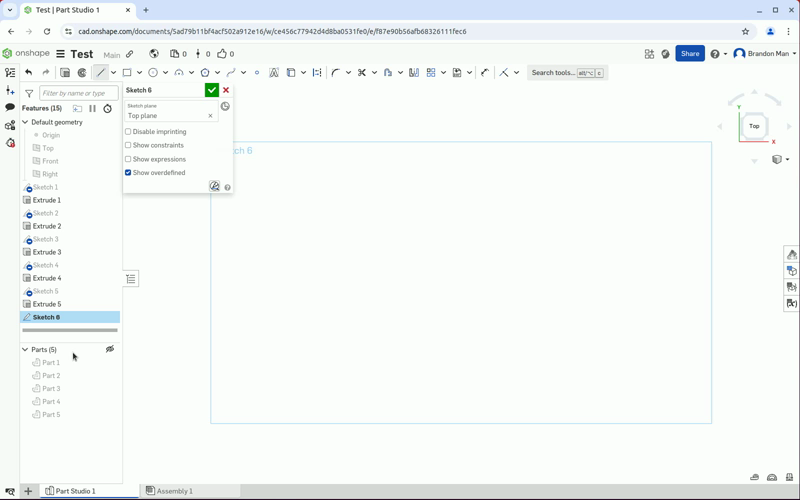
key_down(shift)
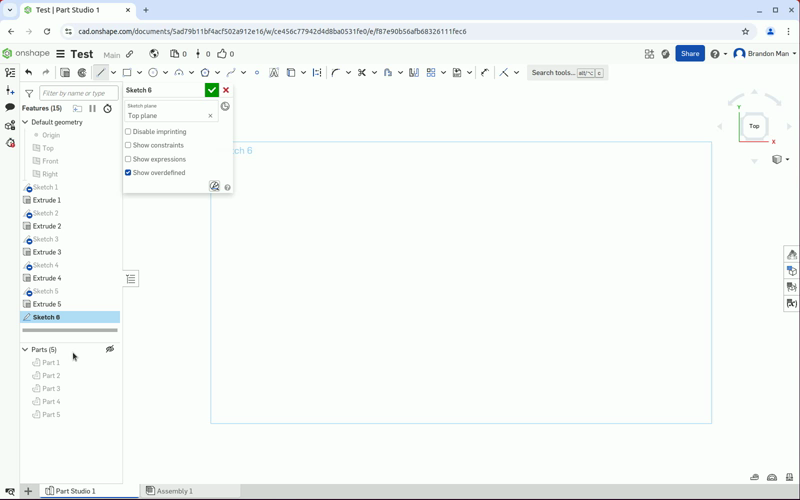
mouse_move(474, 255)
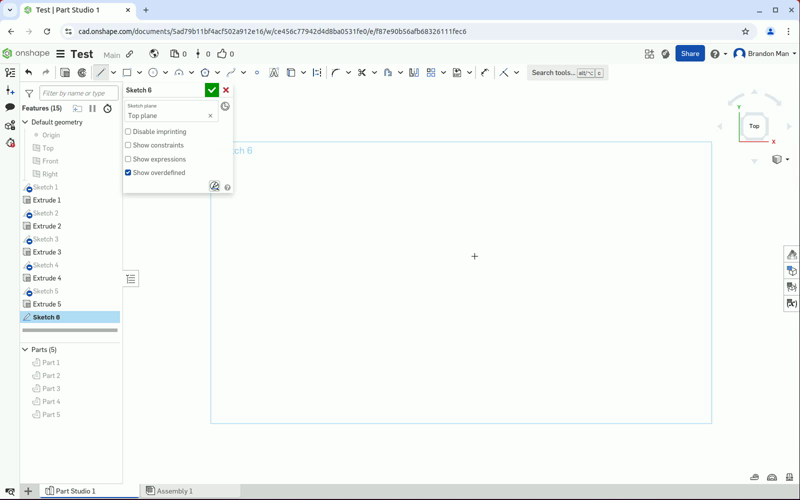
click(474, 255)
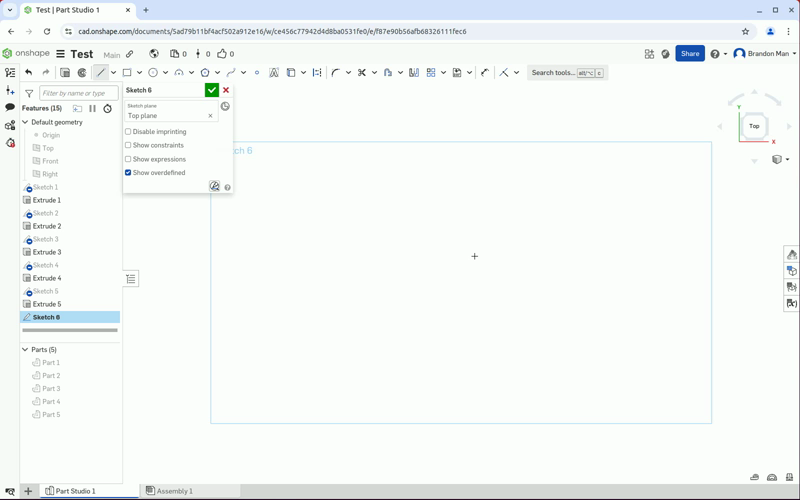
key_up(shift)
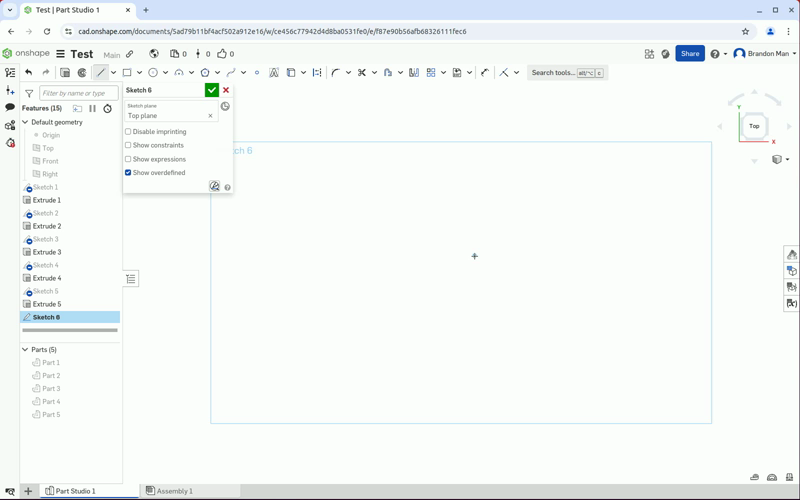
key_down(shift)
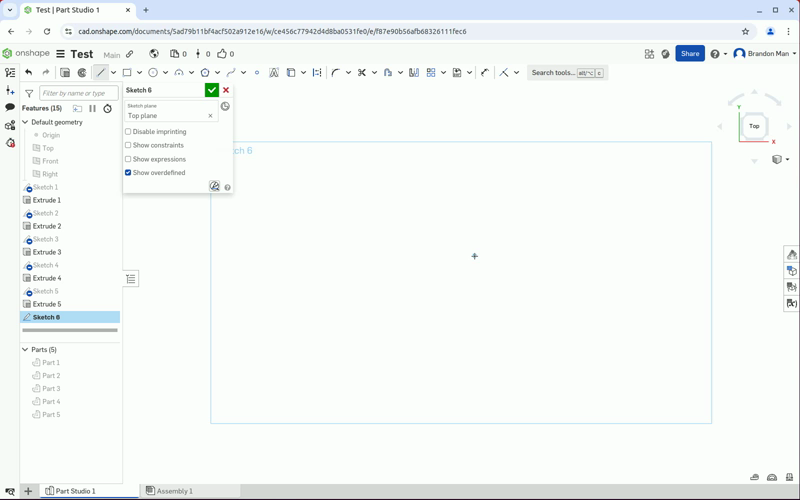
mouse_move(504, 255)
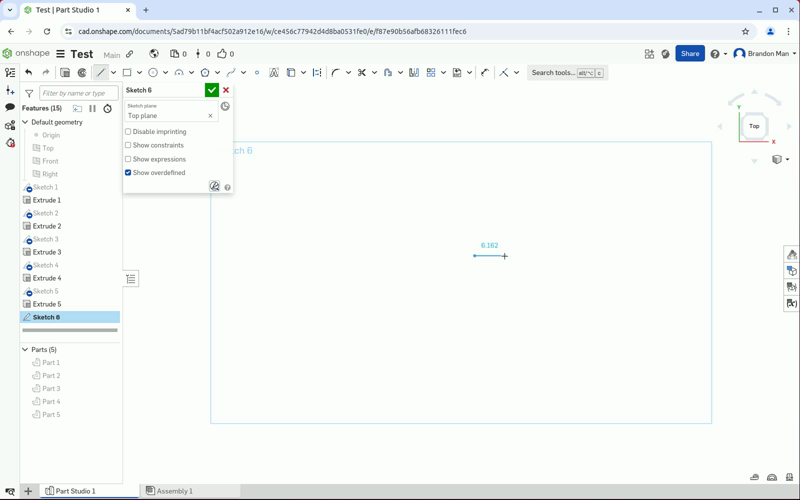
mouse_move(490, 274)
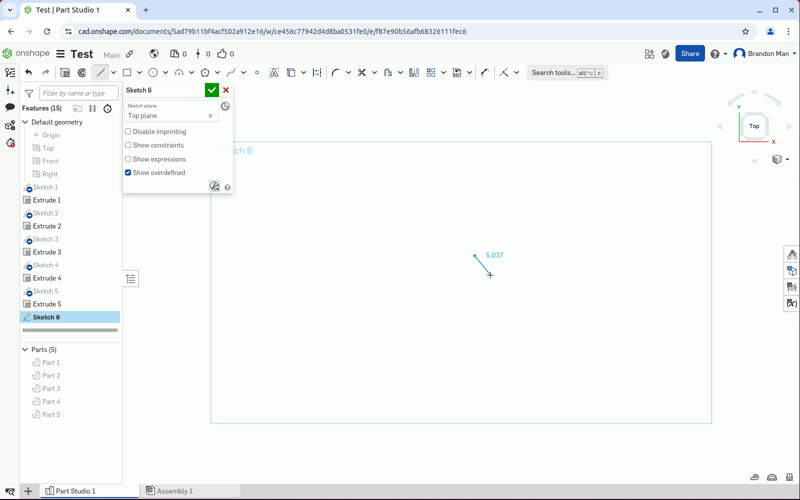
click(490, 274)
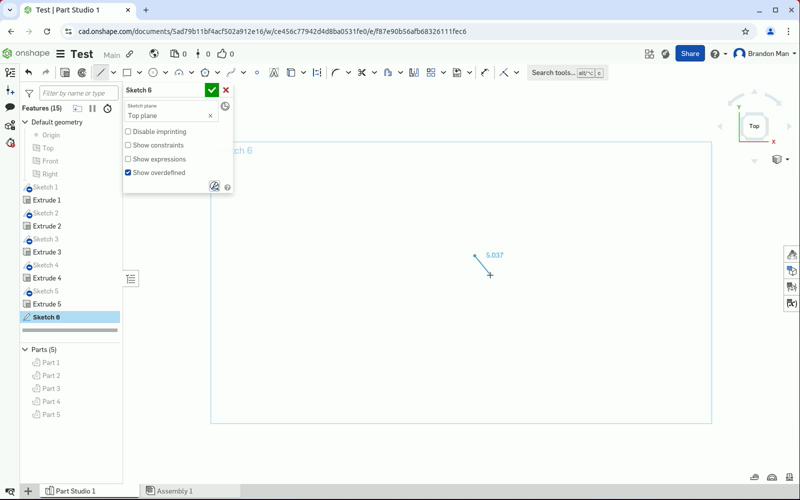
key_up(shift)
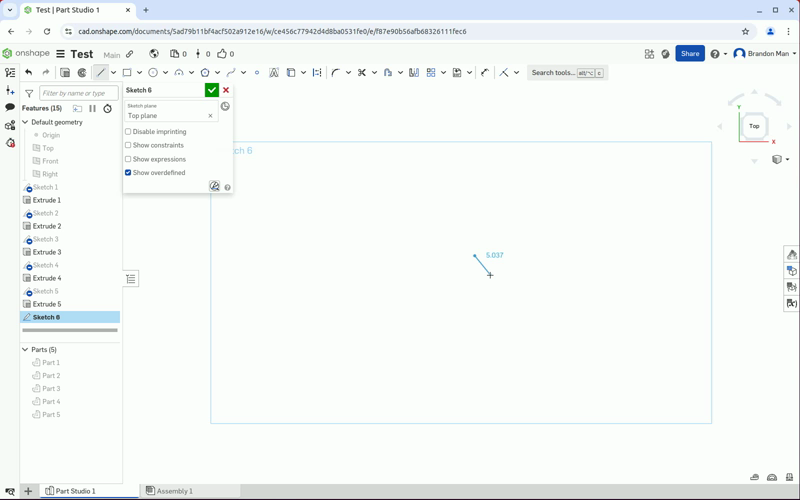
key(esc)
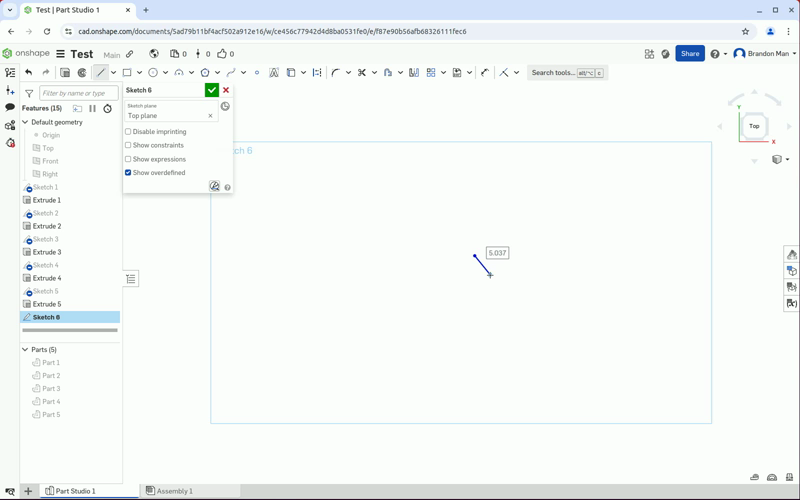
key(a)
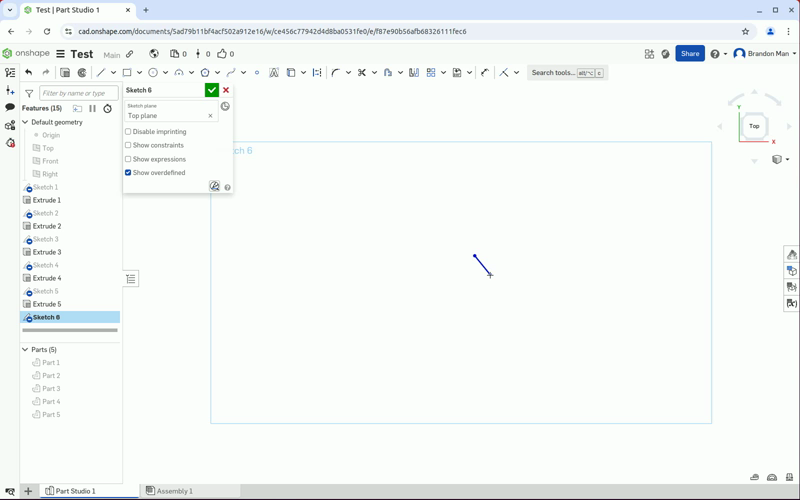
mouse_move(490, 274)
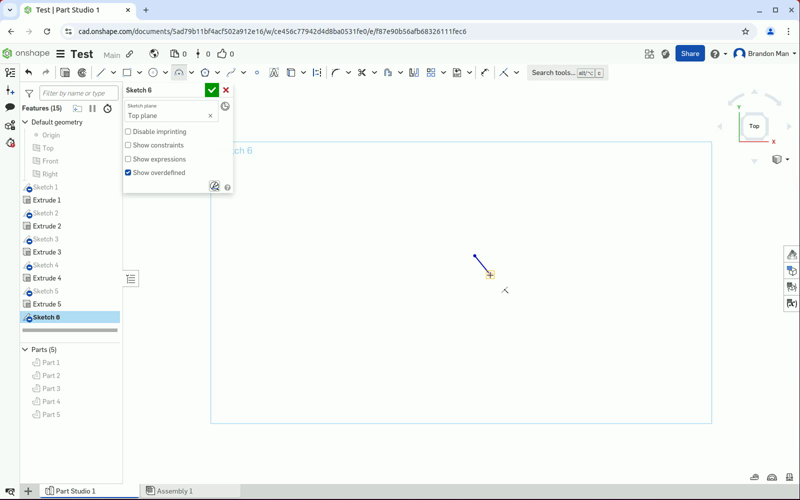
click(490, 274)
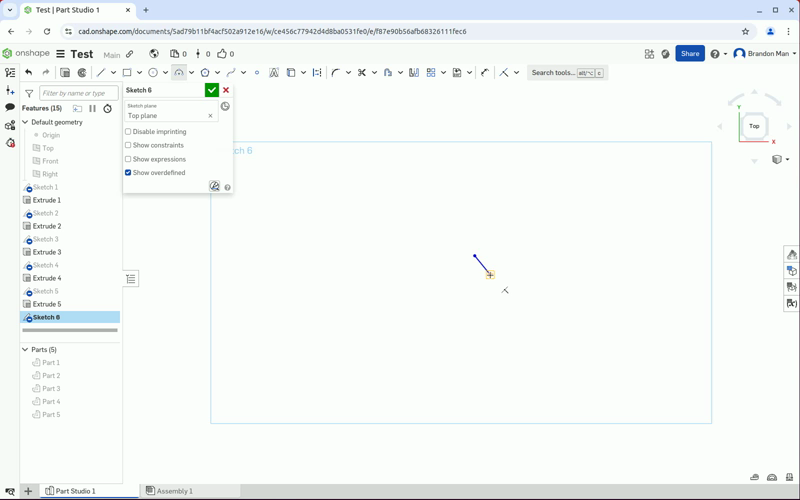
mouse_move(474, 255)
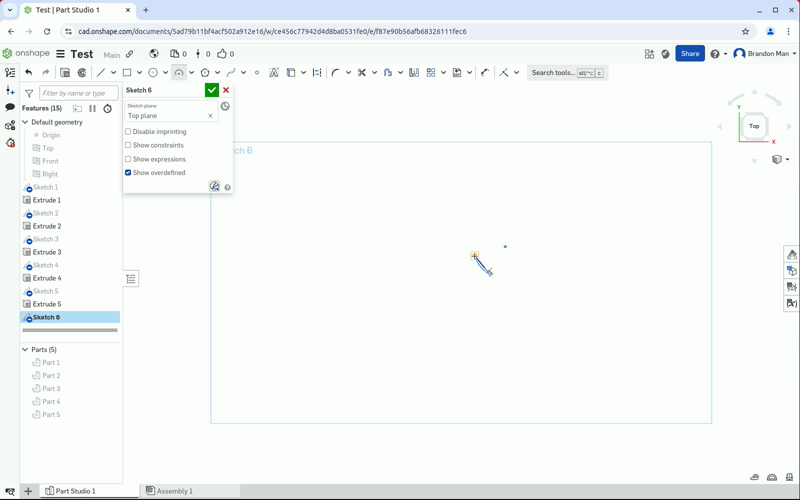
click(474, 255)
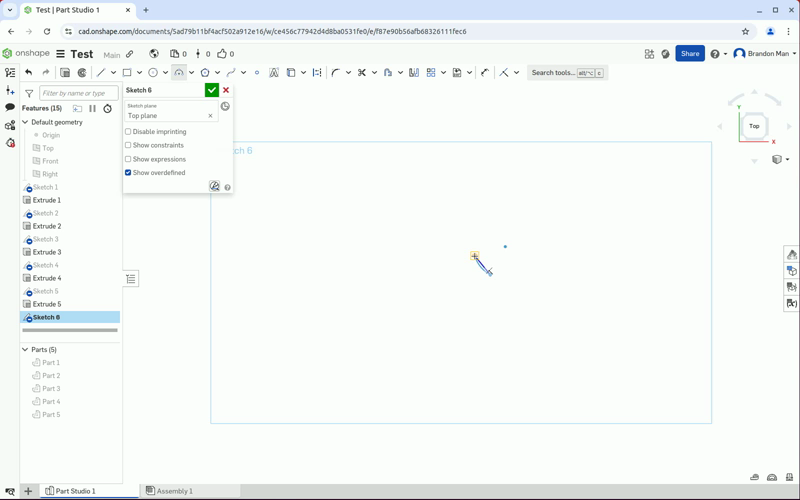
key_down(shift)
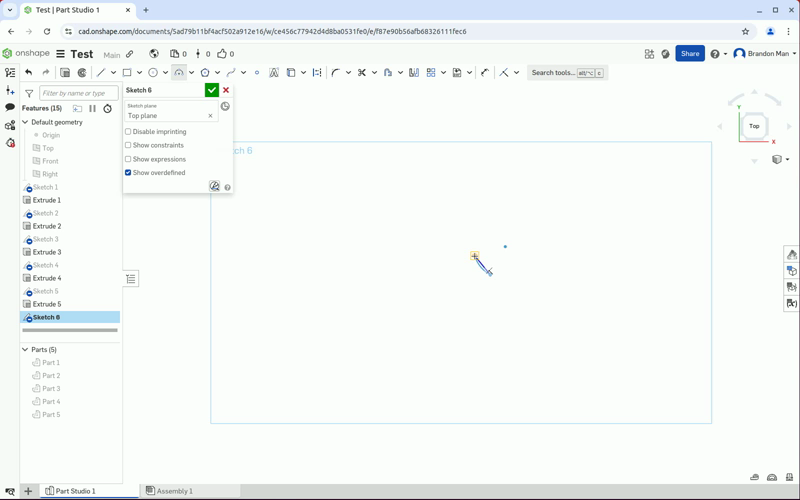
mouse_move(484, 263)
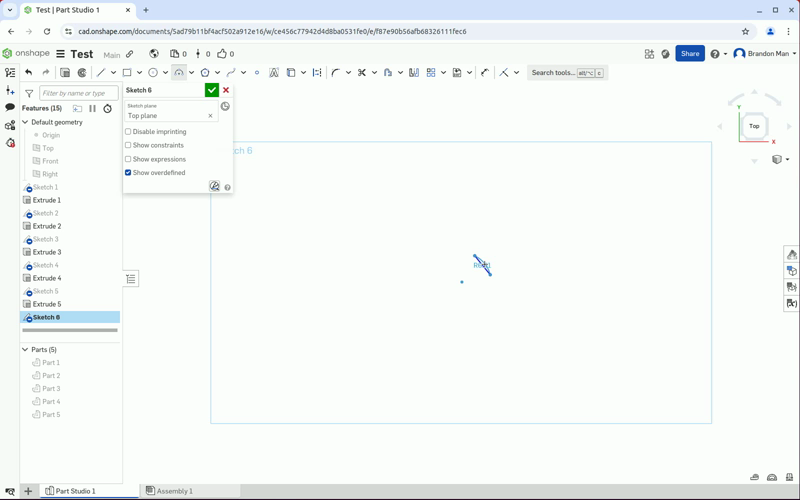
click(484, 263)
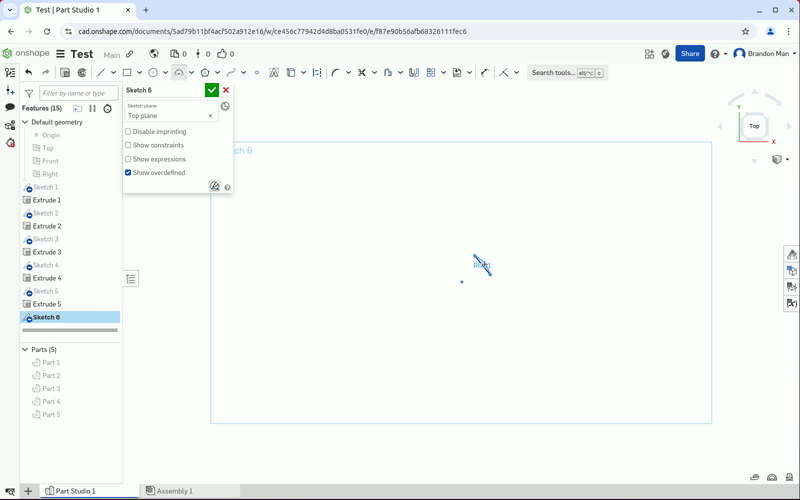
key_up(shift)
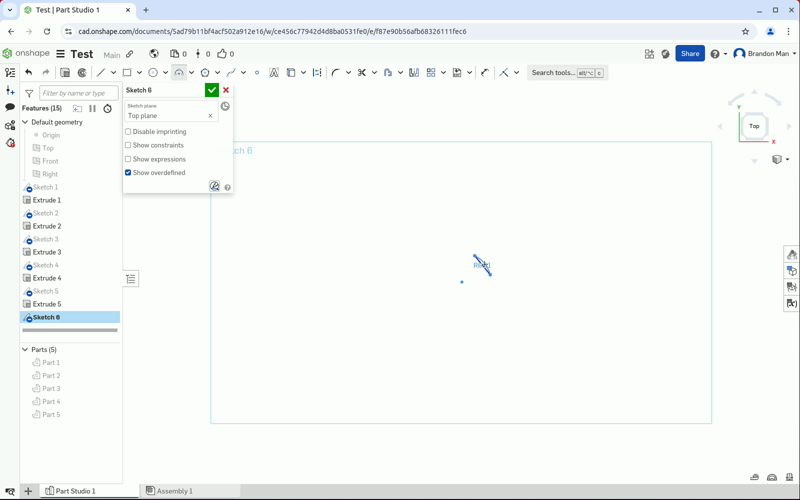
key(esc)
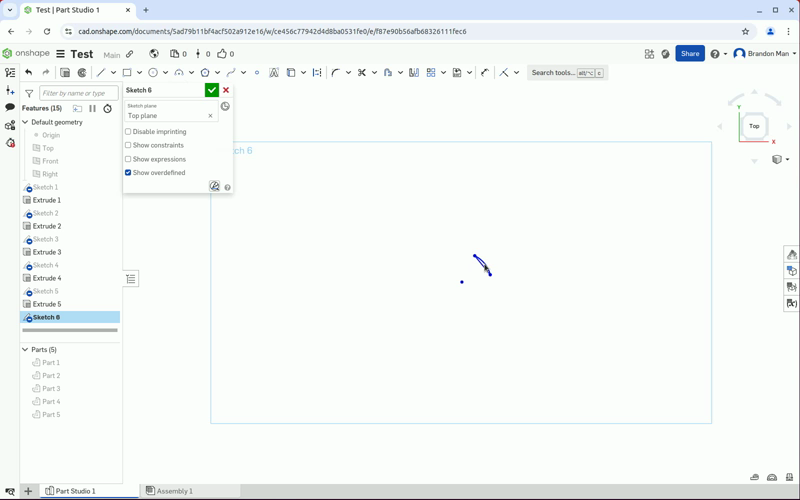
mouse_move(485, 265)
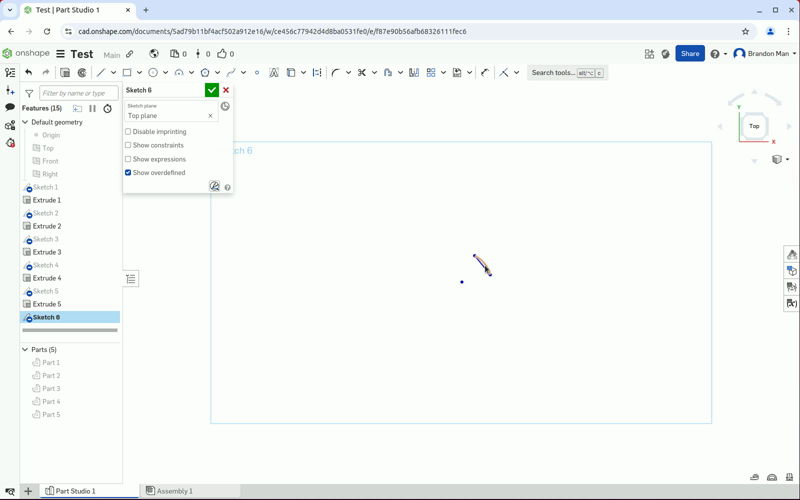
scroll(6)
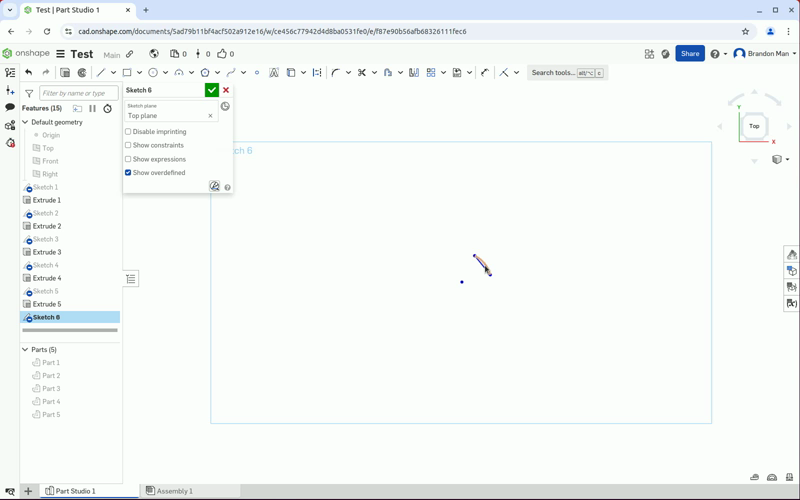
scroll(6)
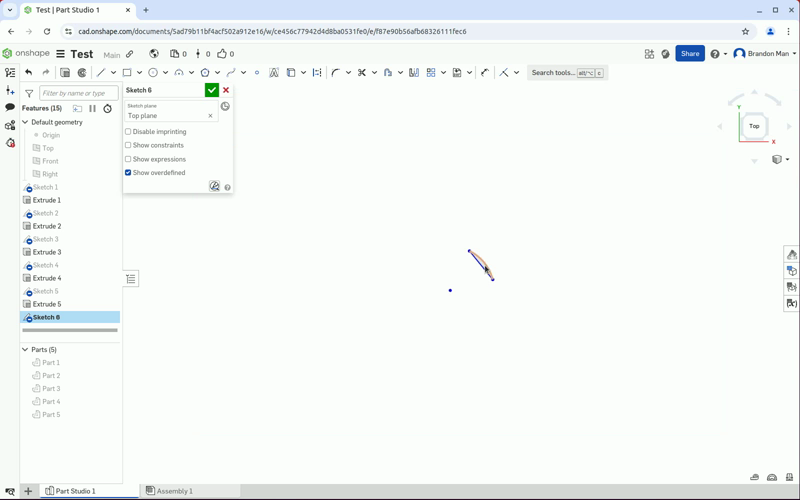
scroll(6)
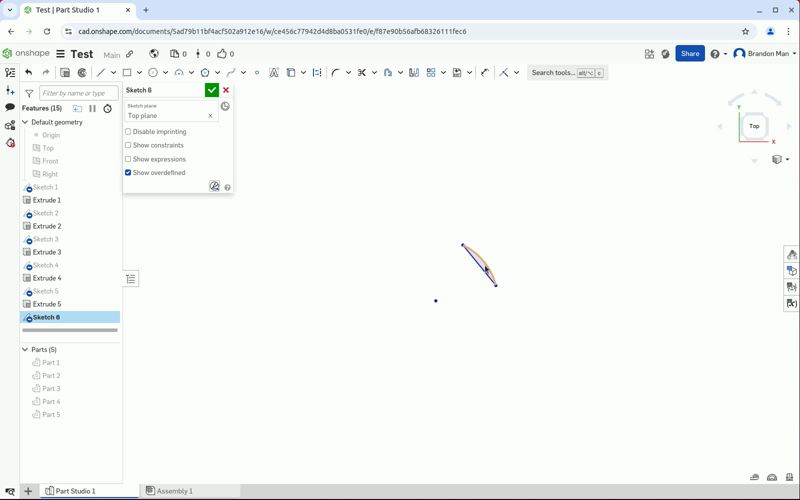
scroll(6)
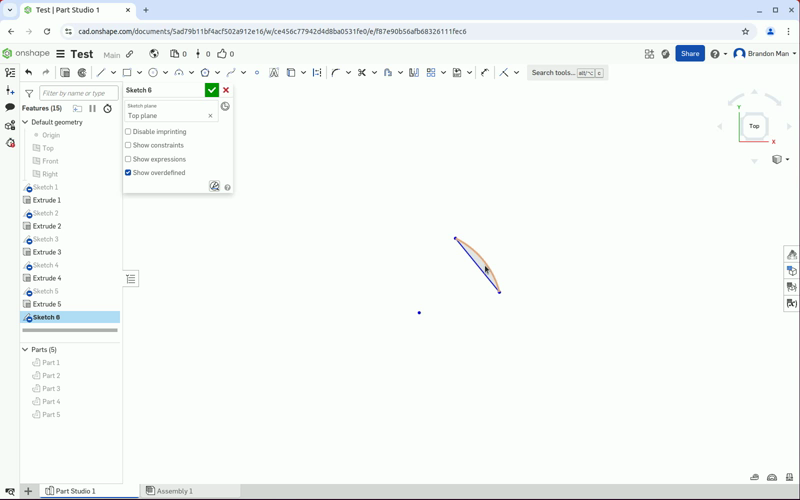
scroll(6)
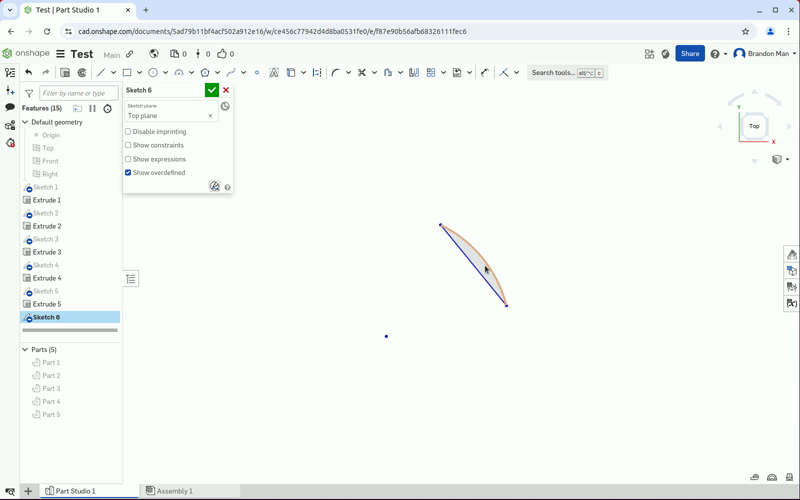
scroll(6)
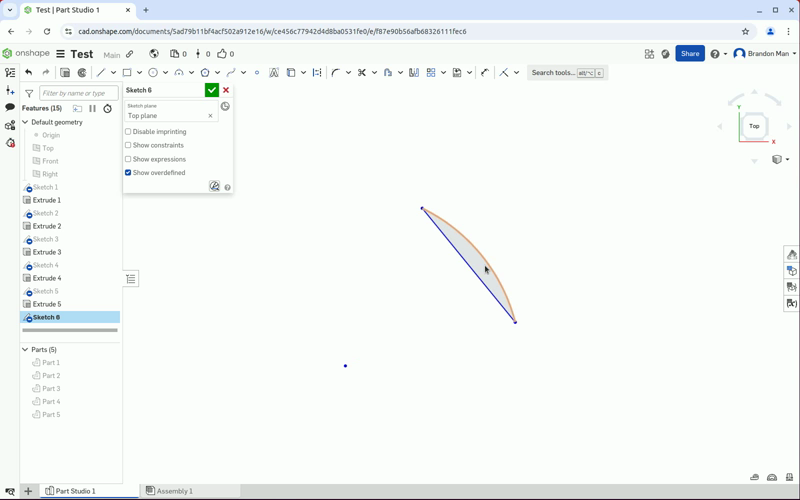
scroll(6)
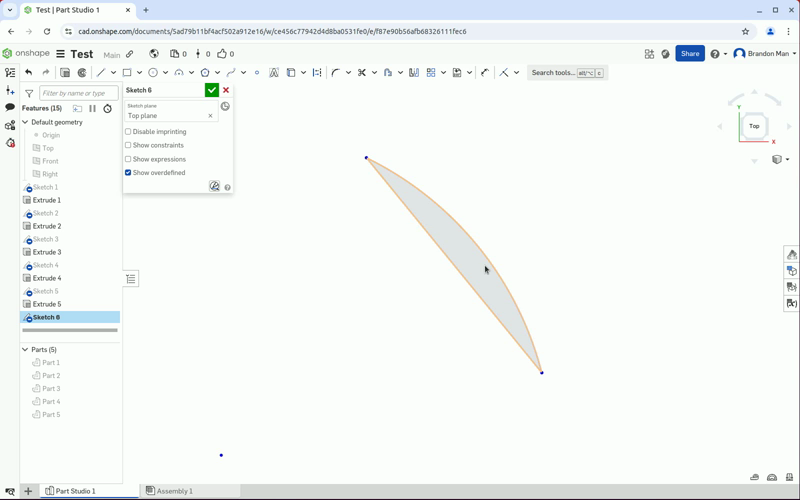
click(485, 265)
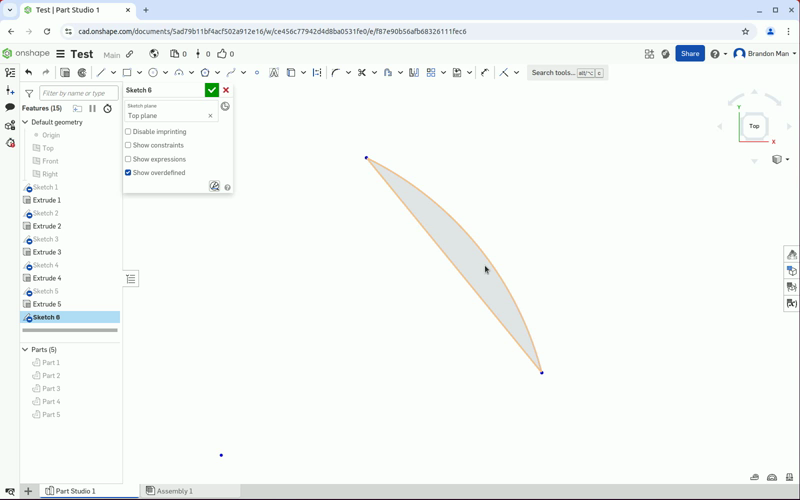
scroll(-6)
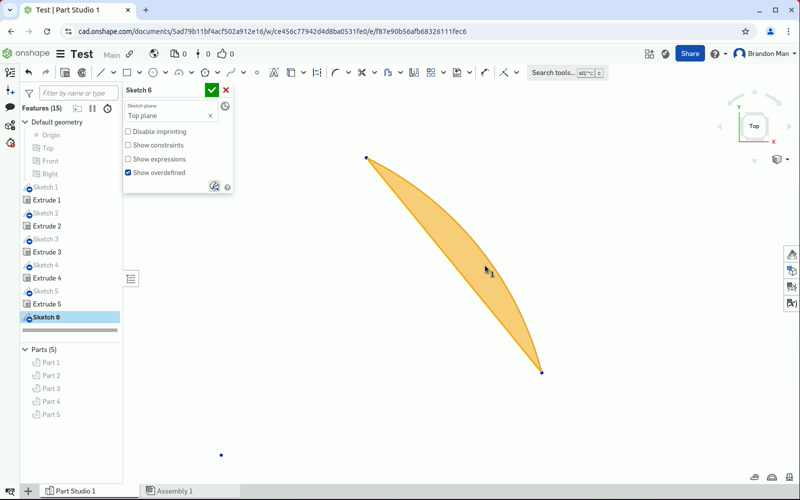
scroll(-6)
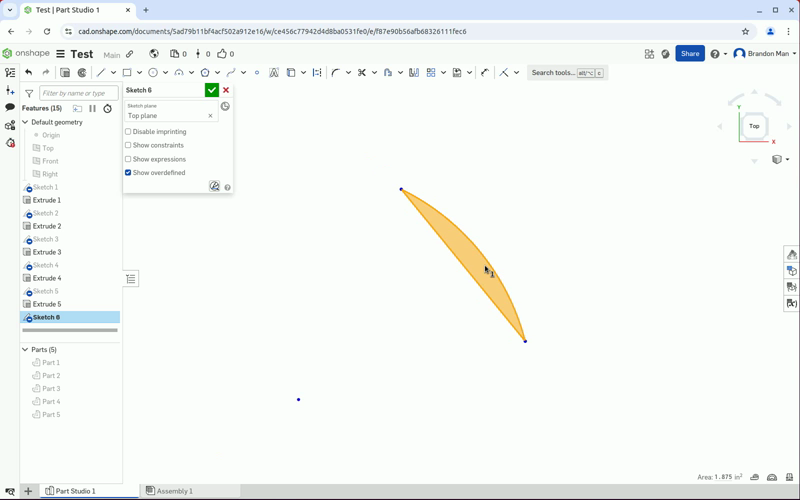
scroll(-6)
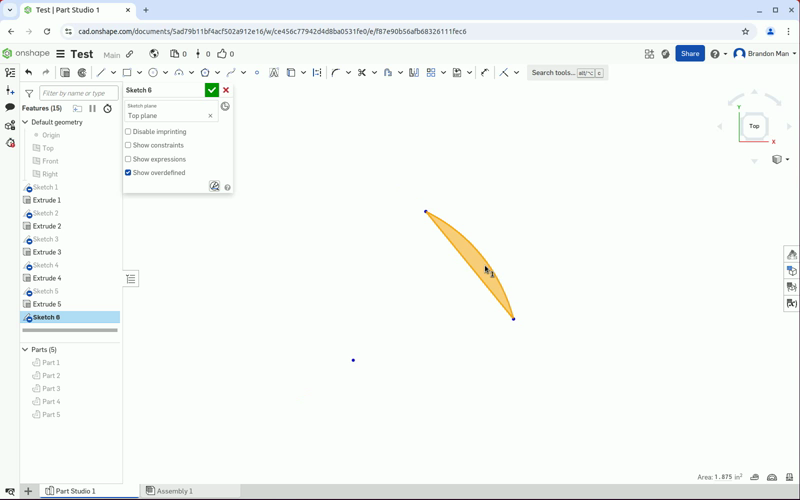
scroll(-6)
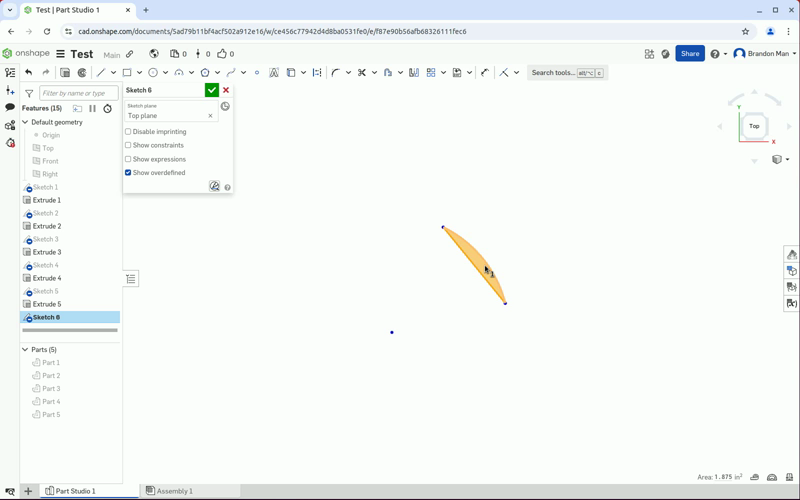
scroll(-6)
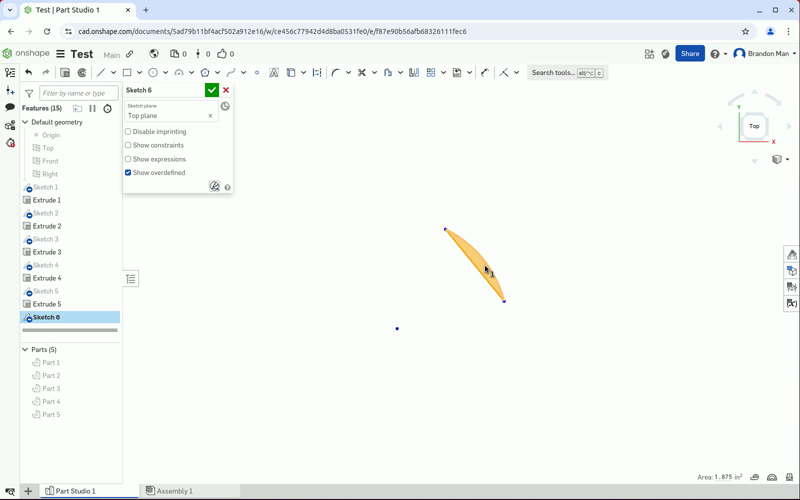
scroll(-6)
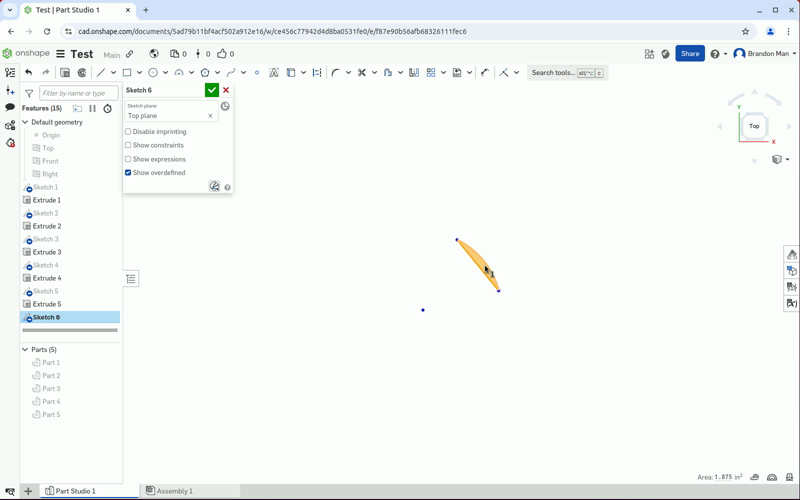
scroll(-6)
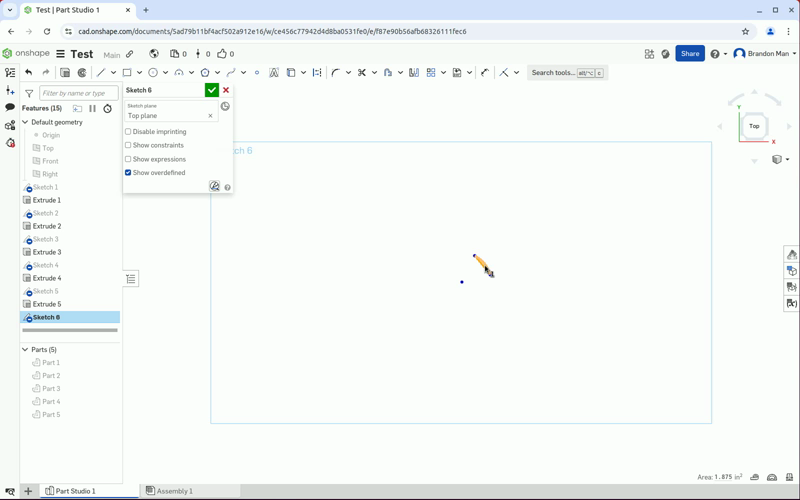
mouse_move(73, 352)
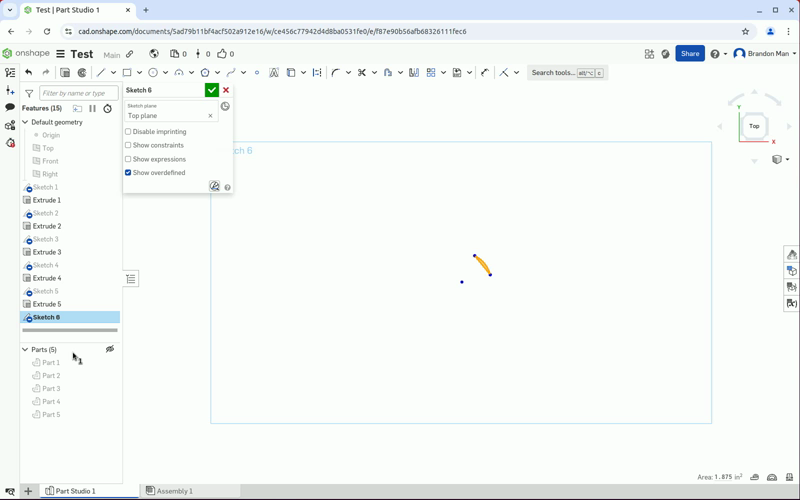
key(shift+y)
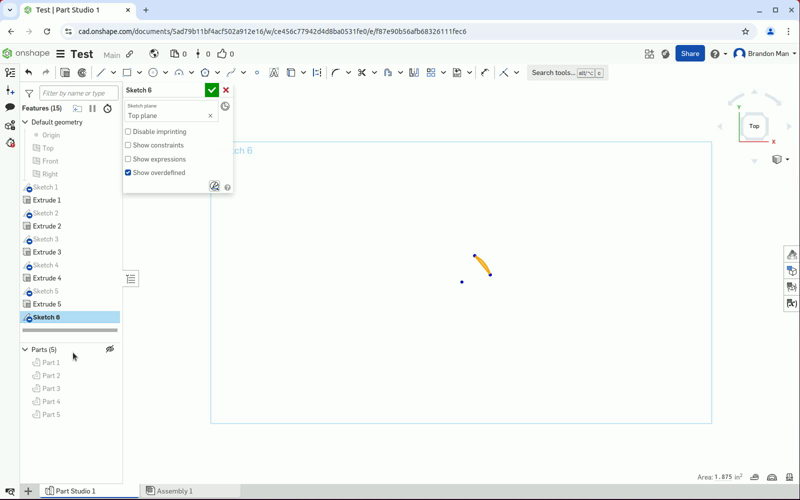
key(shift+e)
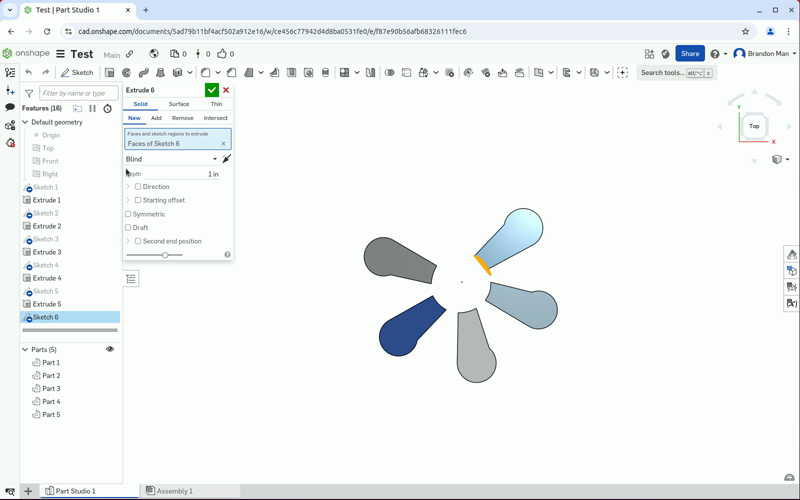
mouse_move(143, 106)
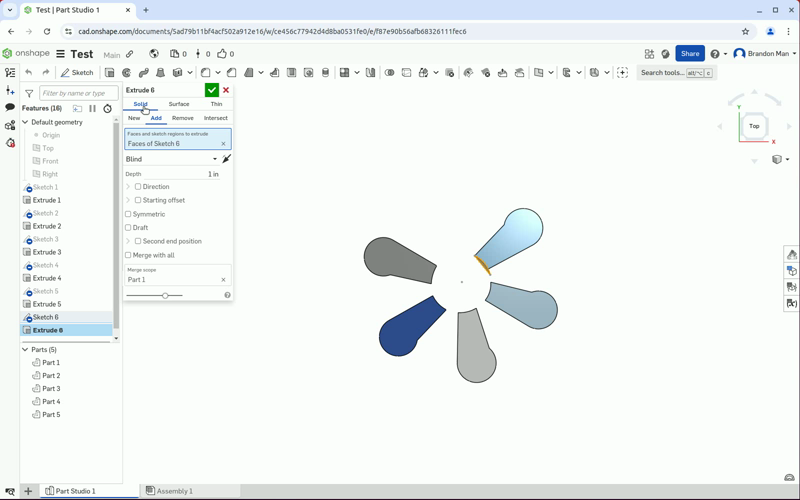
click(143, 106)
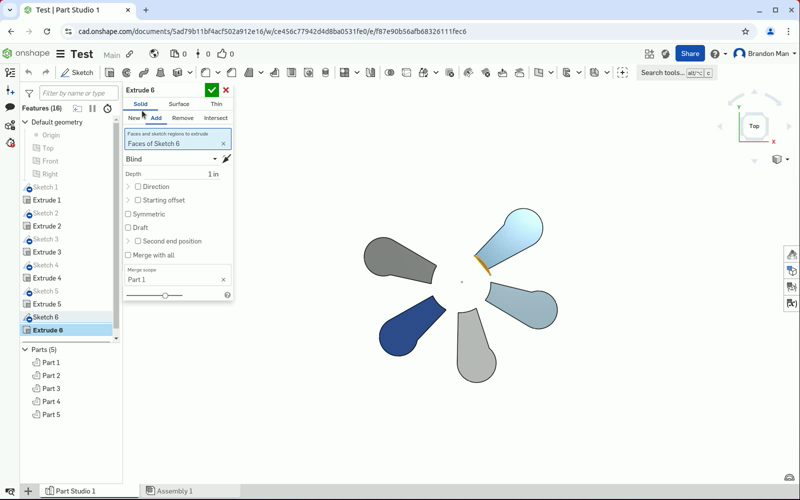
mouse_move(137, 120)
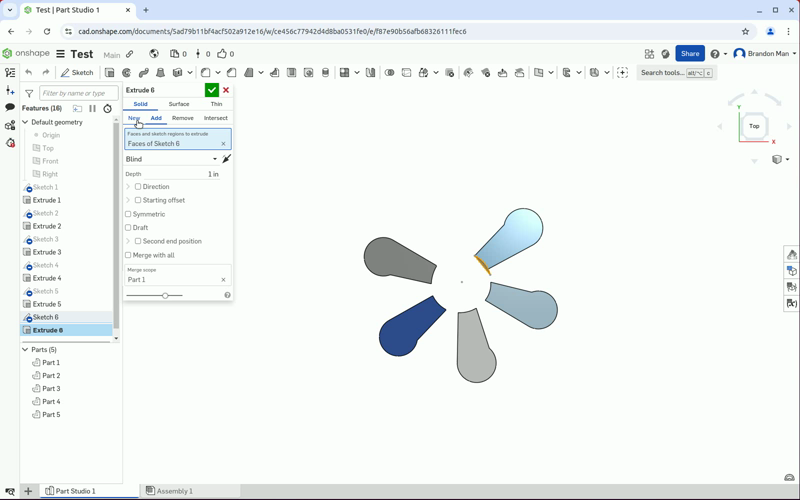
click(137, 120)
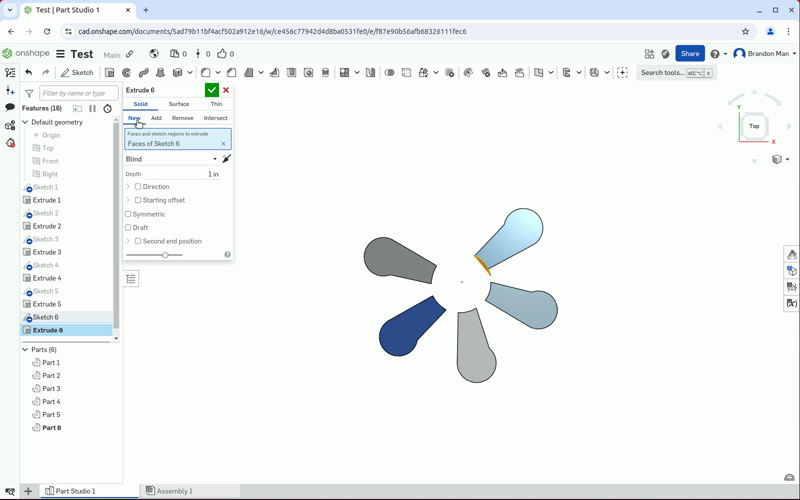
key(tab, 4)
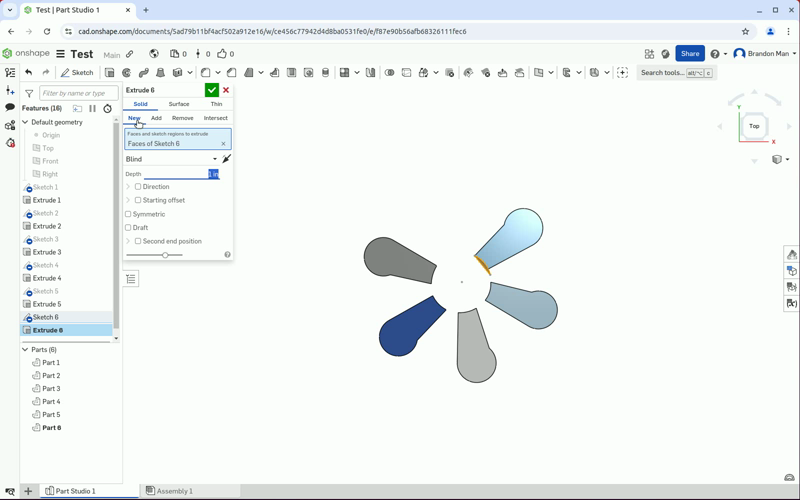
text(8.425)
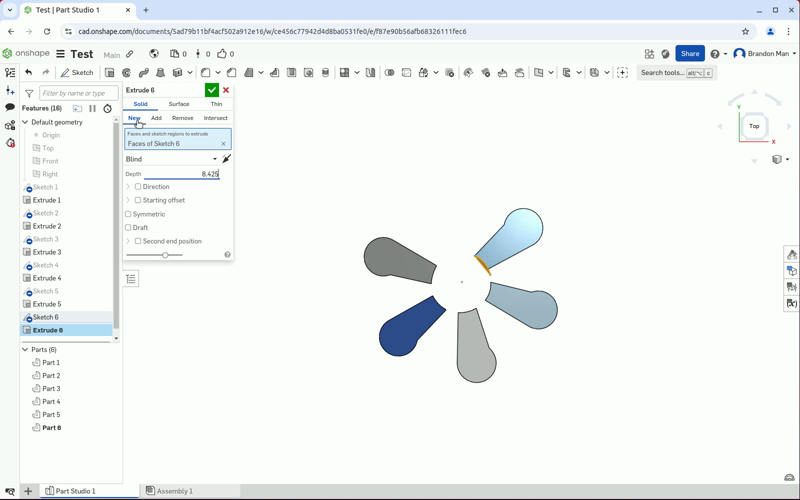
key(enter)
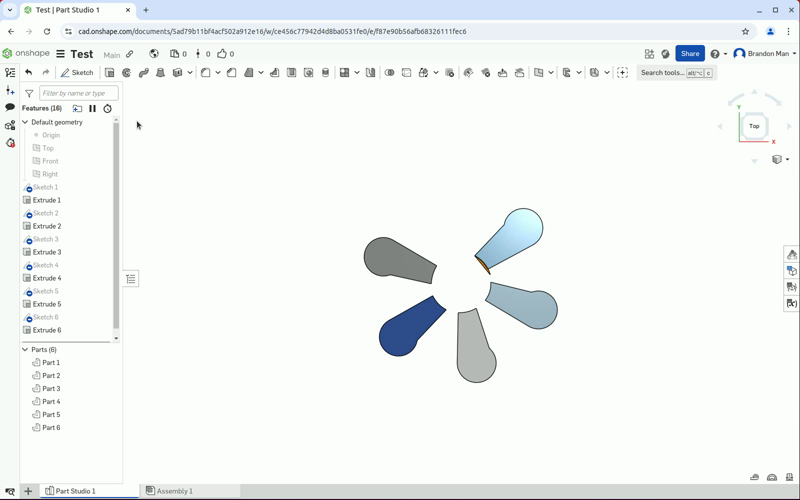
key(shift+h)
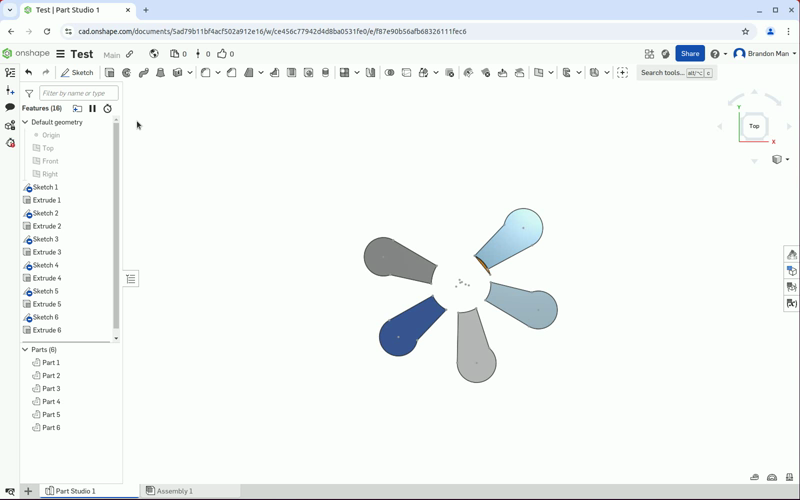
key(shift+h)
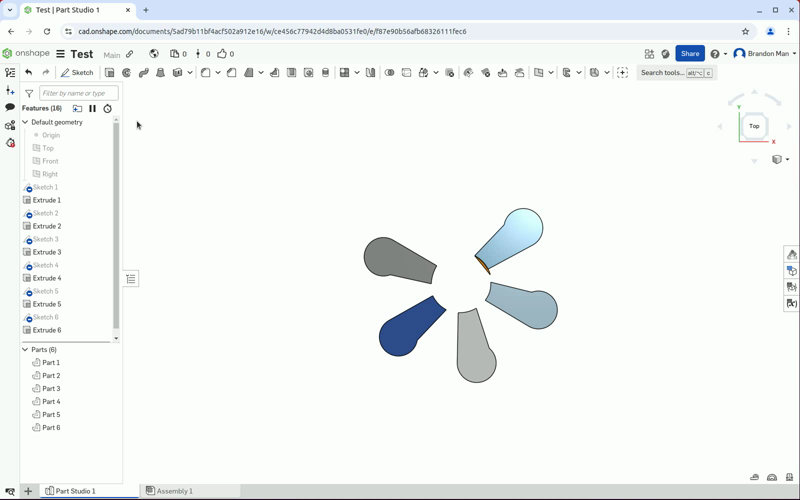
mouse_move(69, 189)
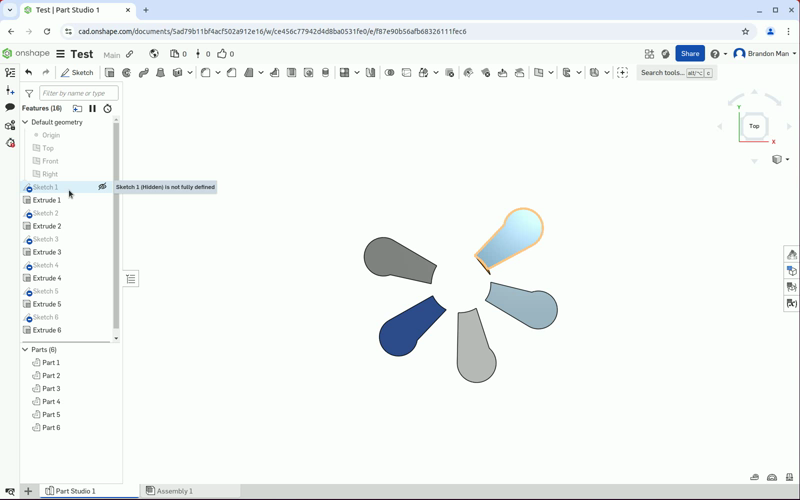
click(69, 189)
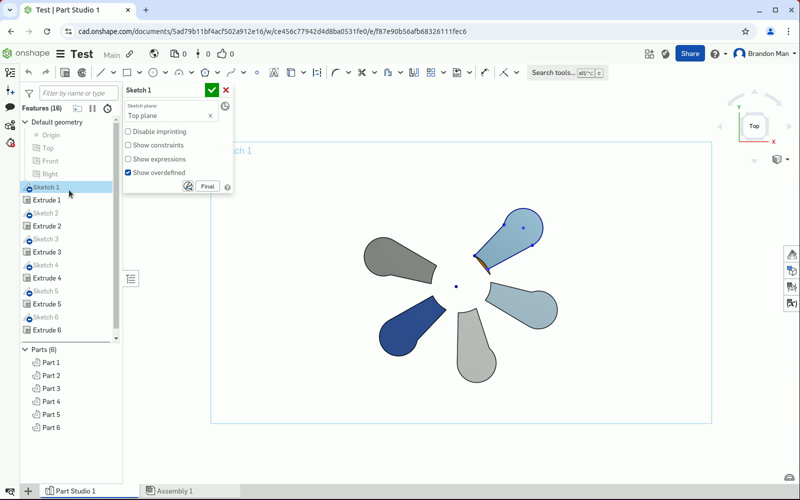
mouse_move(229, 92)
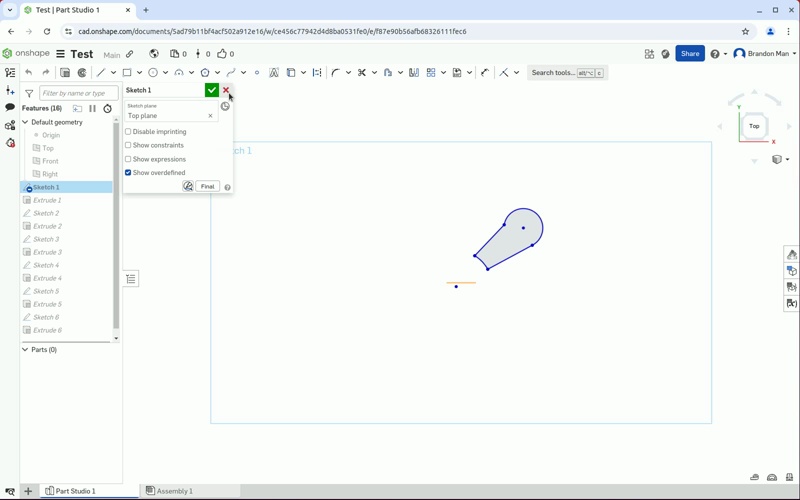
click(229, 92)
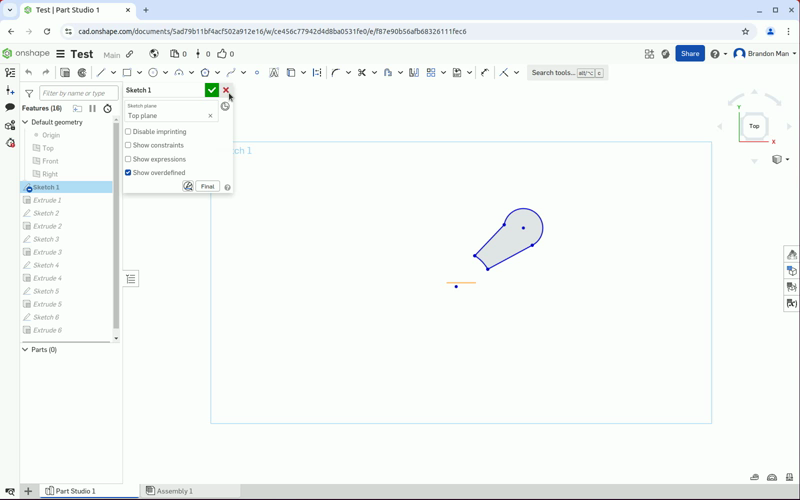
key(shift+s)
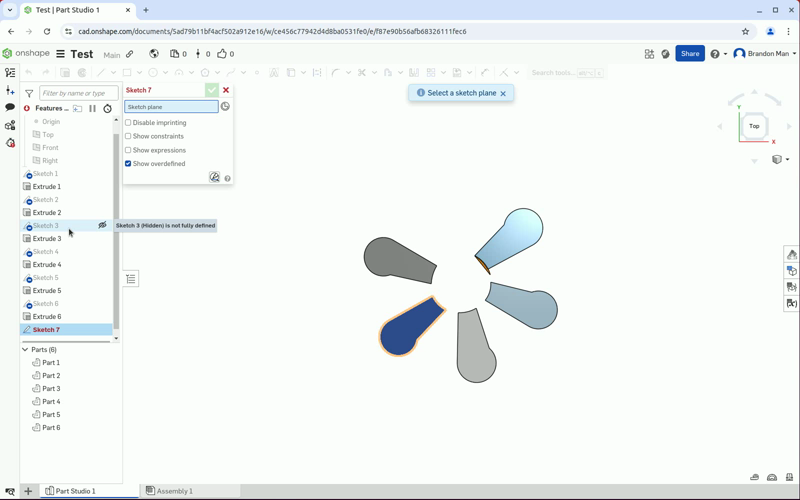
scroll(3)
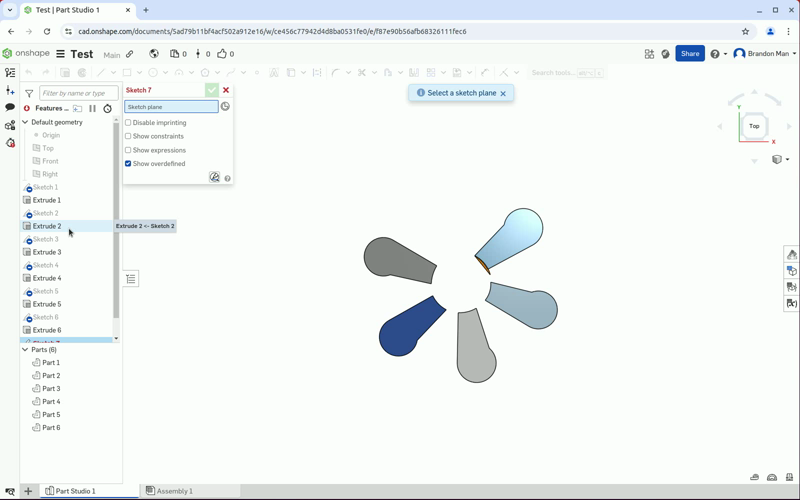
mouse_move(69, 150)
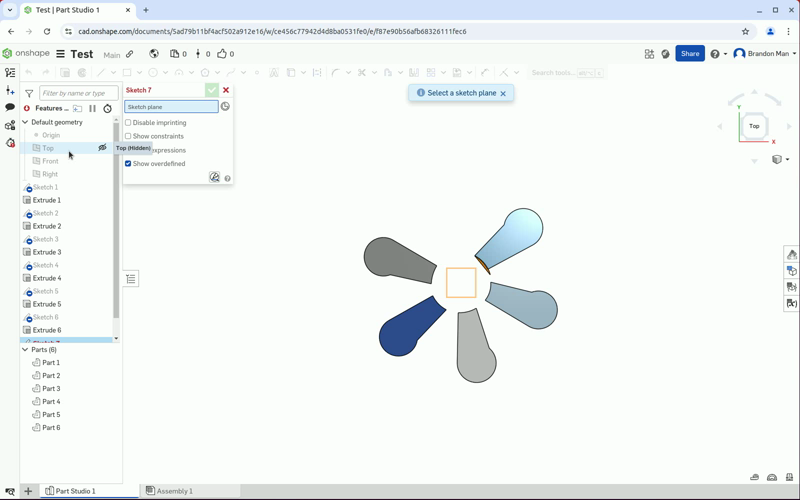
click(69, 150)
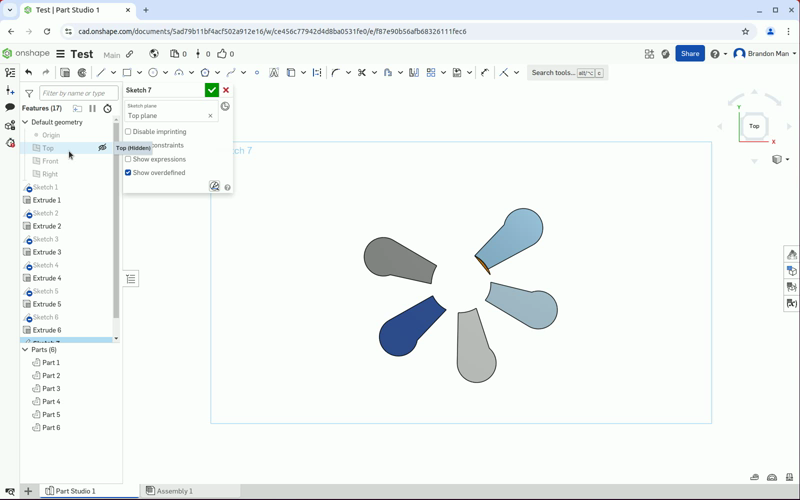
mouse_move(73, 352)
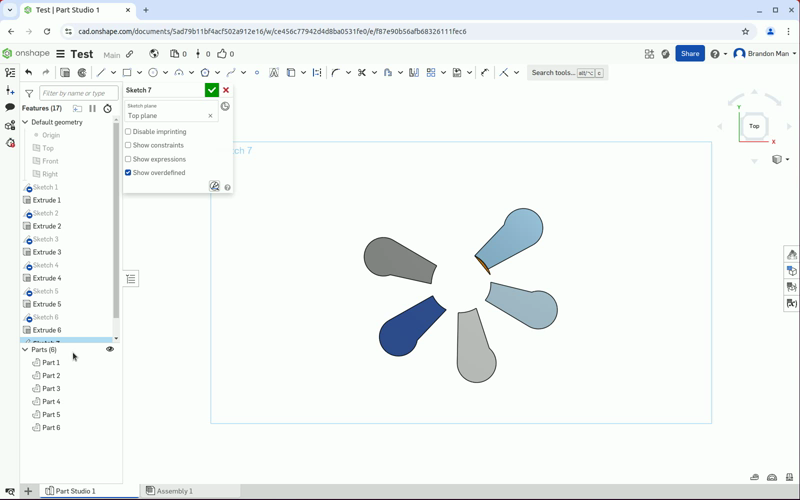
key(y)
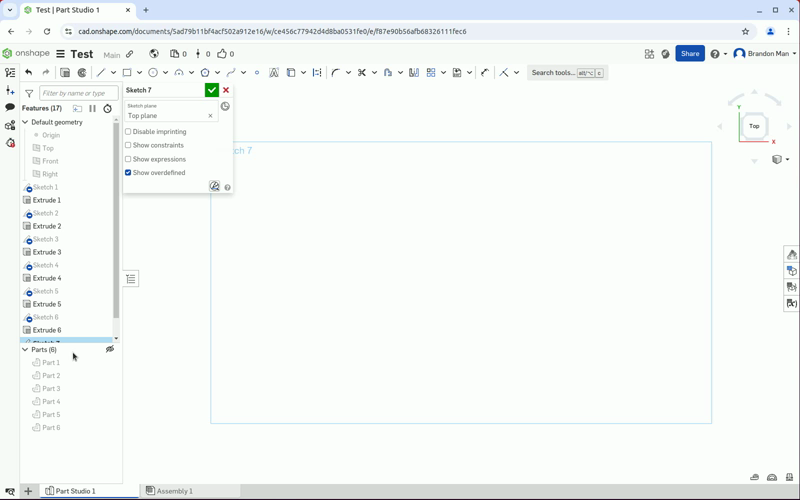
key(l)
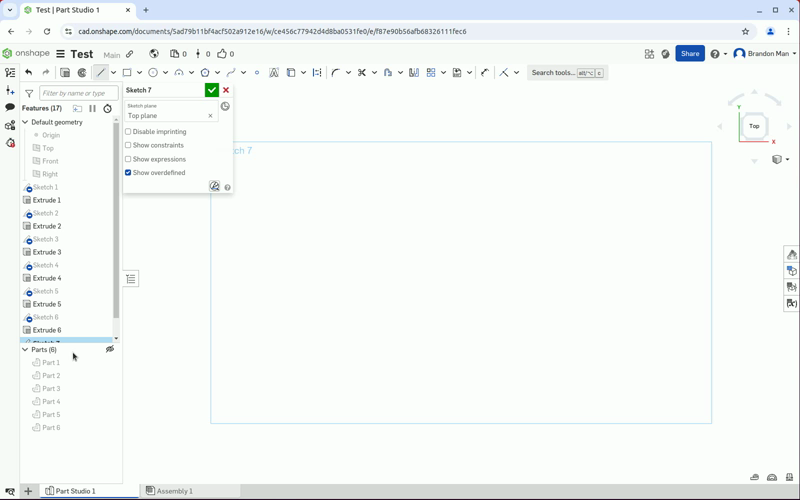
key_down(shift)
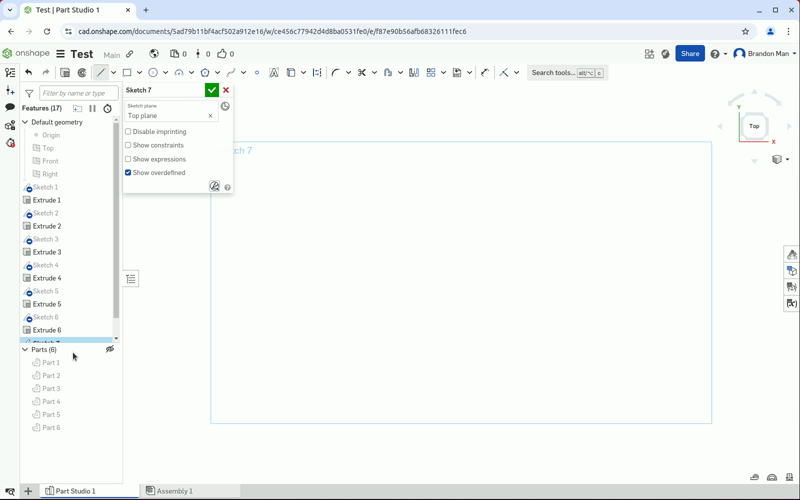
mouse_move(432, 217)
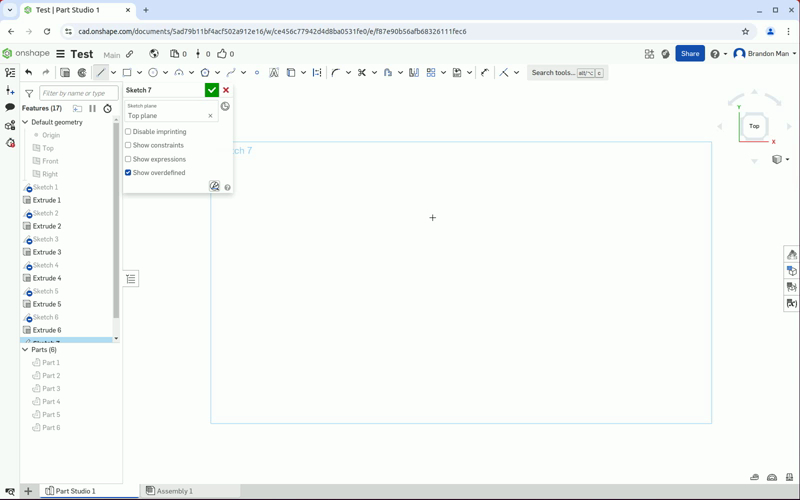
click(432, 217)
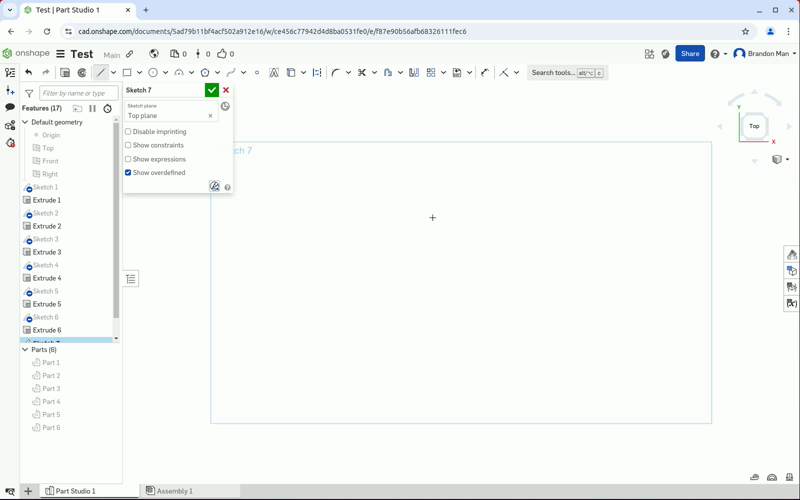
key_up(shift)
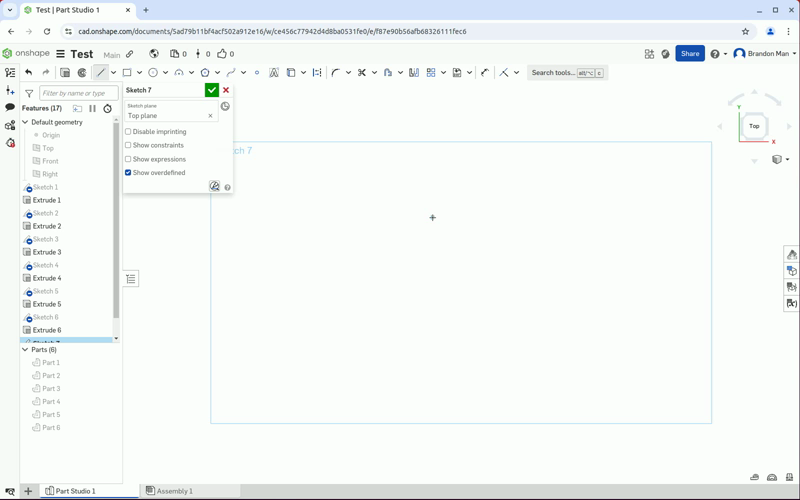
key_down(shift)
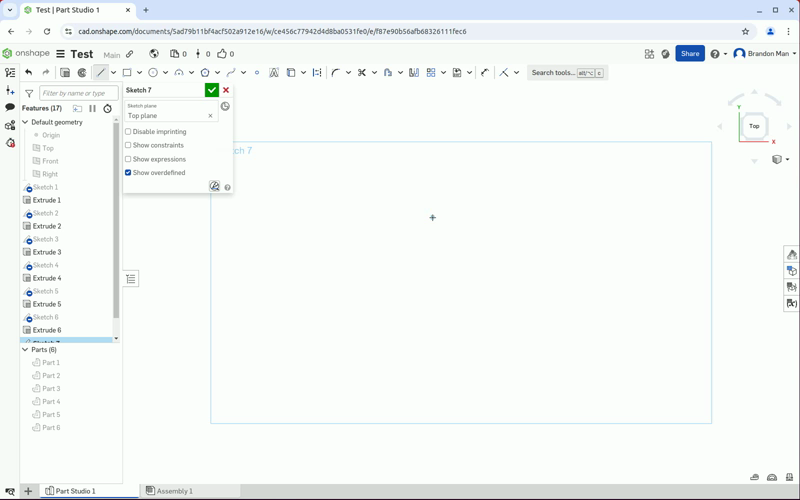
mouse_move(462, 217)
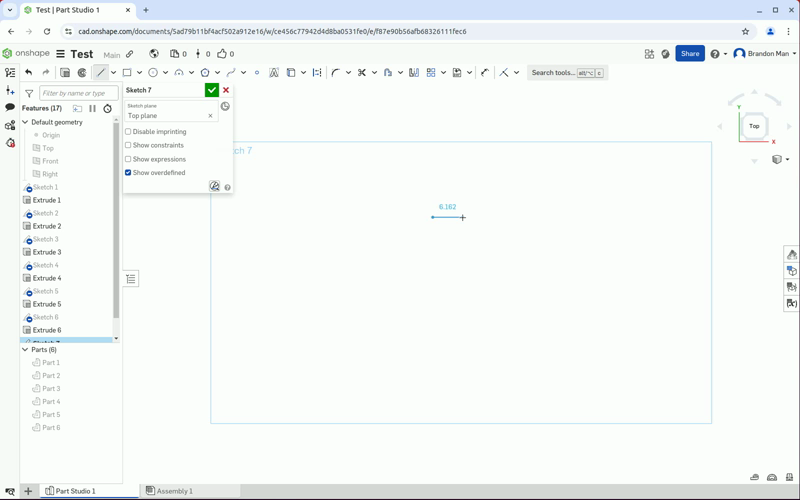
mouse_move(444, 257)
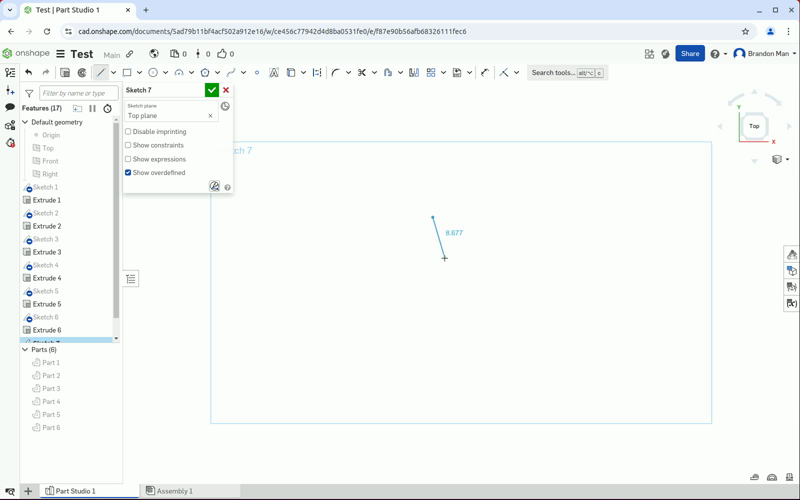
click(444, 257)
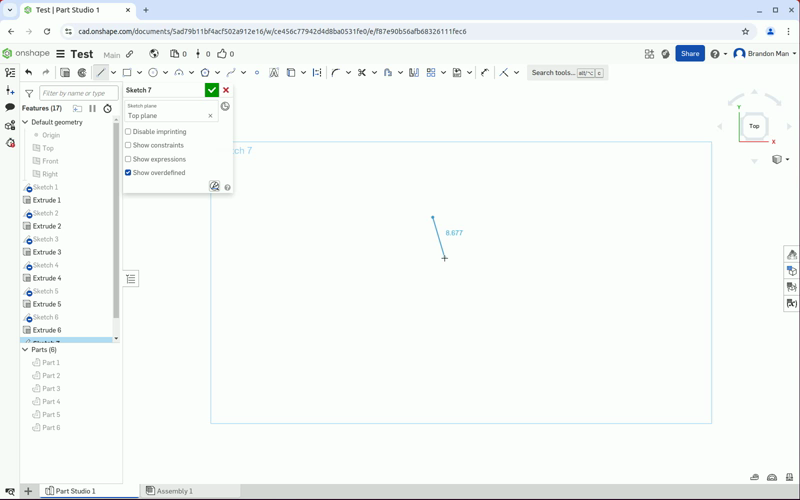
key_up(shift)
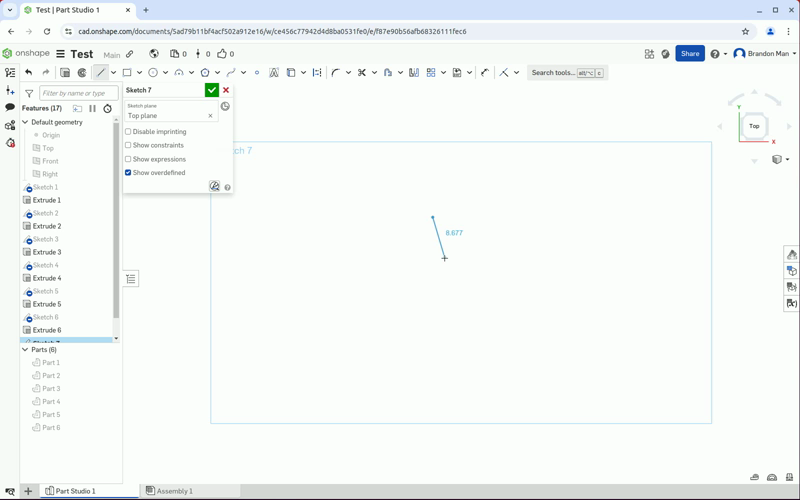
key(esc)
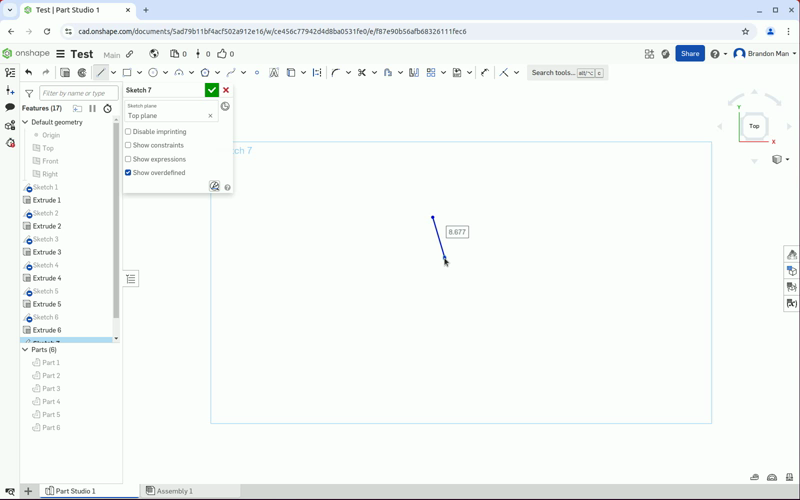
key(a)
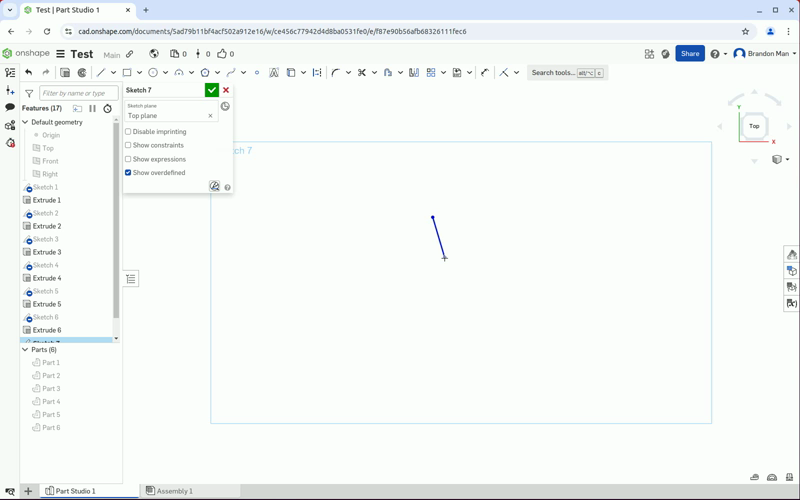
mouse_move(444, 257)
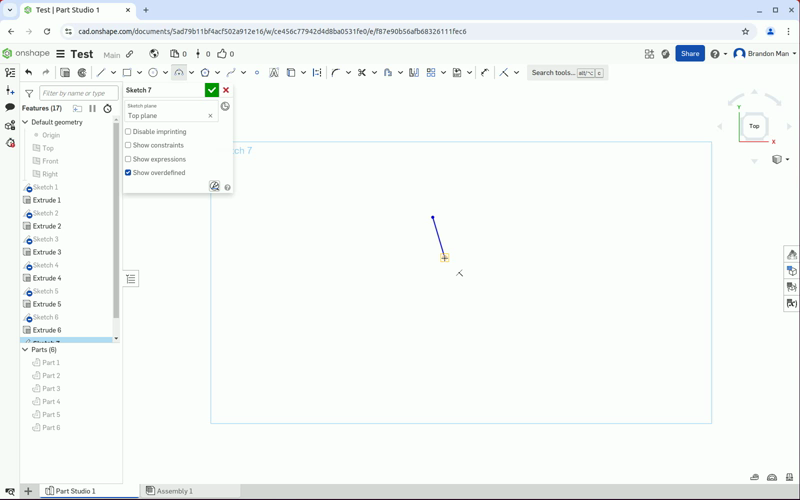
click(444, 257)
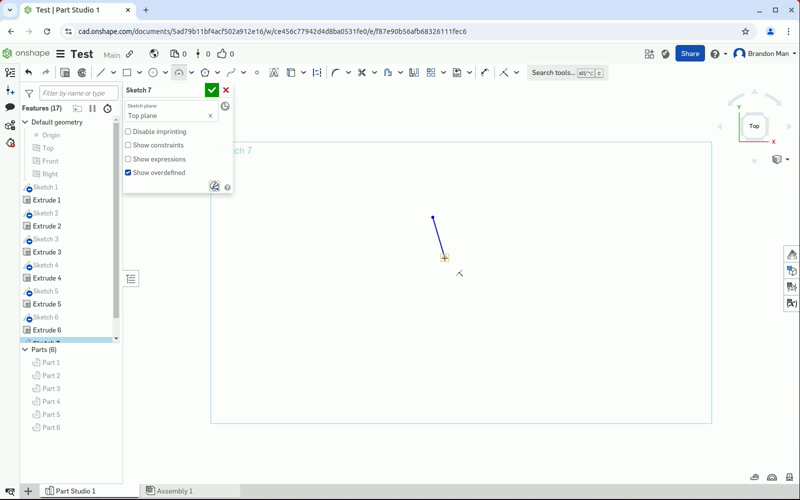
key_down(shift)
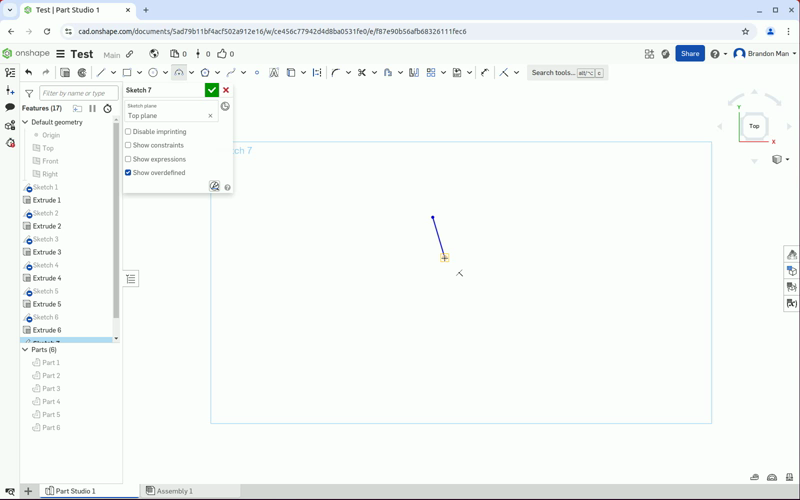
mouse_move(463, 253)
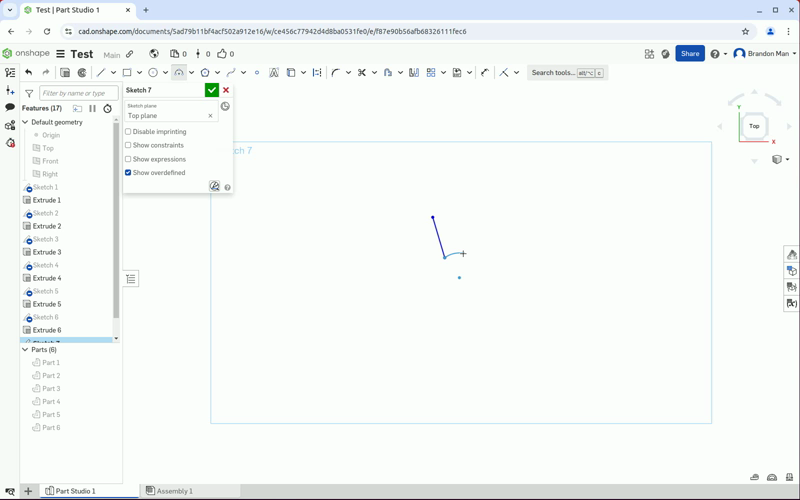
click(463, 253)
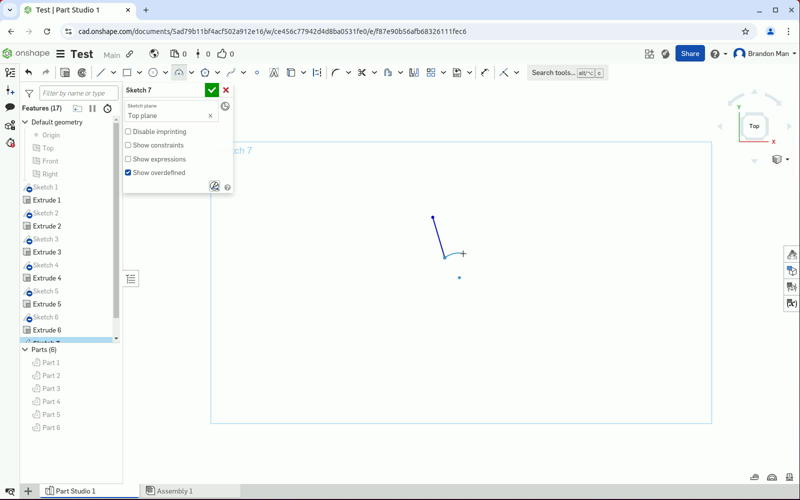
mouse_move(453, 254)
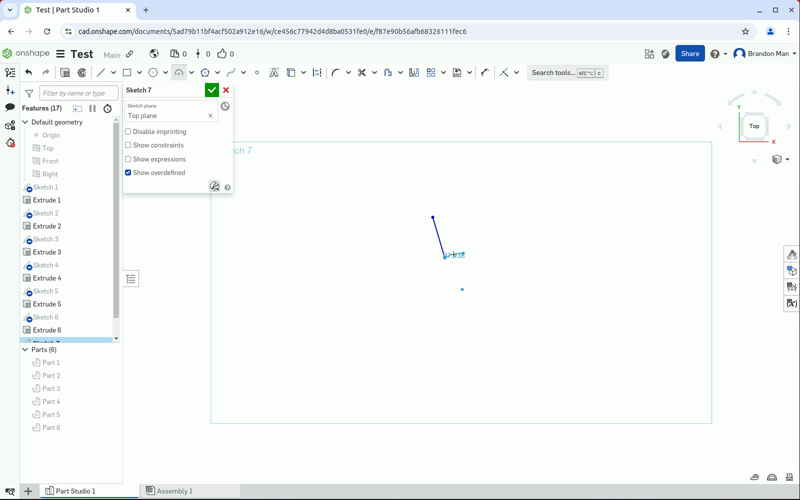
click(453, 254)
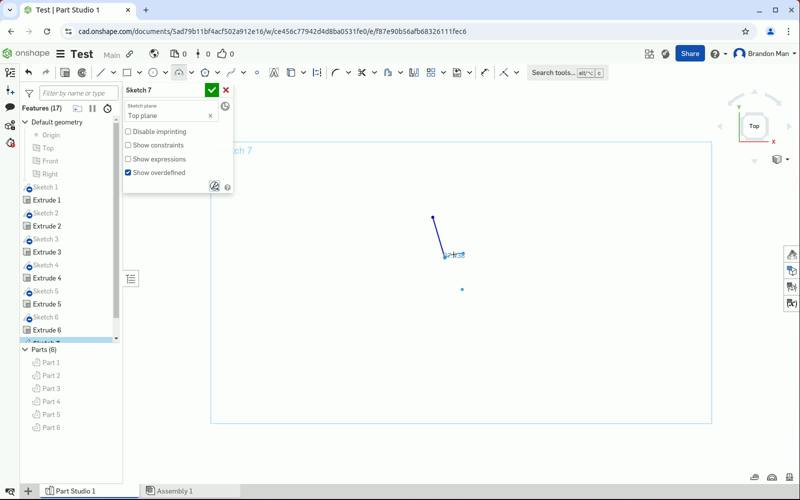
key_up(shift)
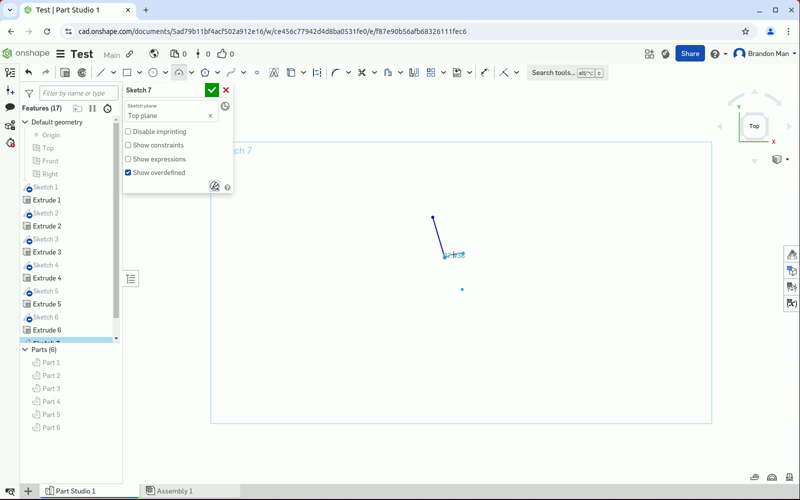
key(esc)
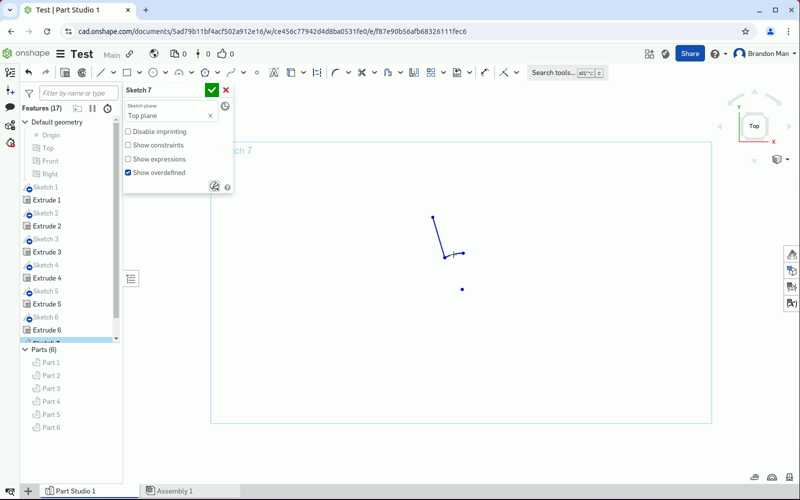
key(l)
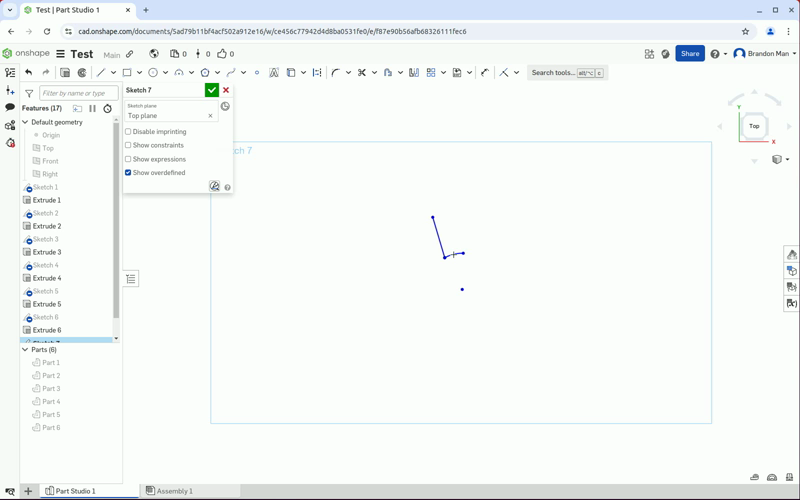
mouse_move(463, 253)
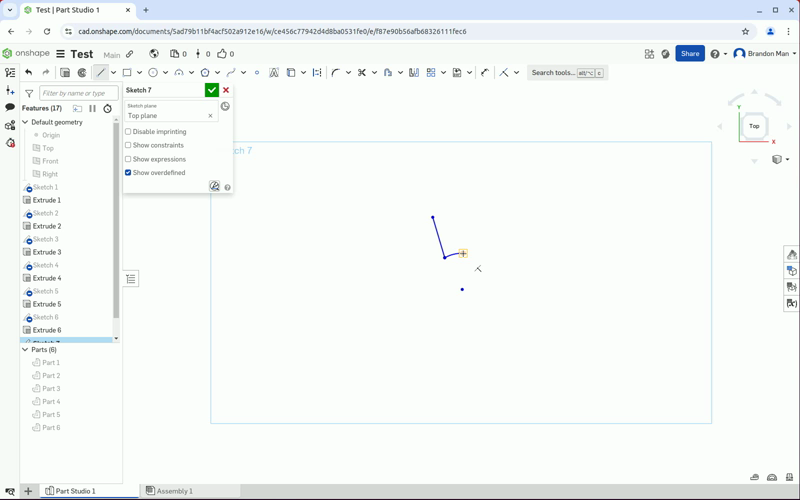
click(463, 253)
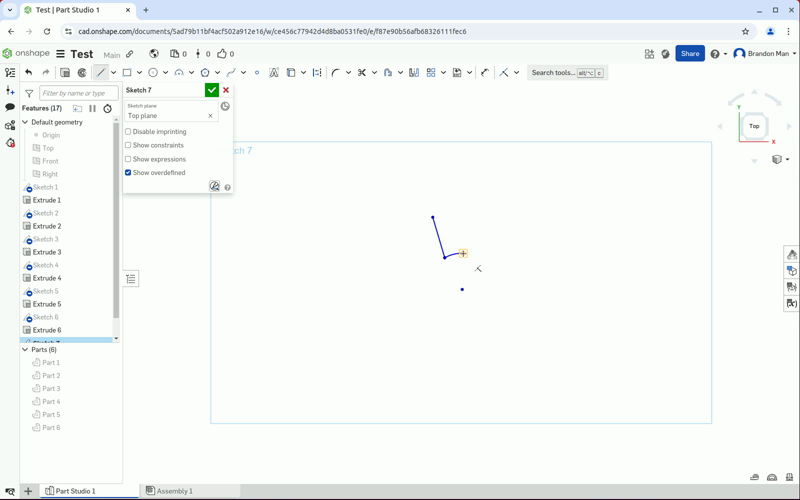
key_down(shift)
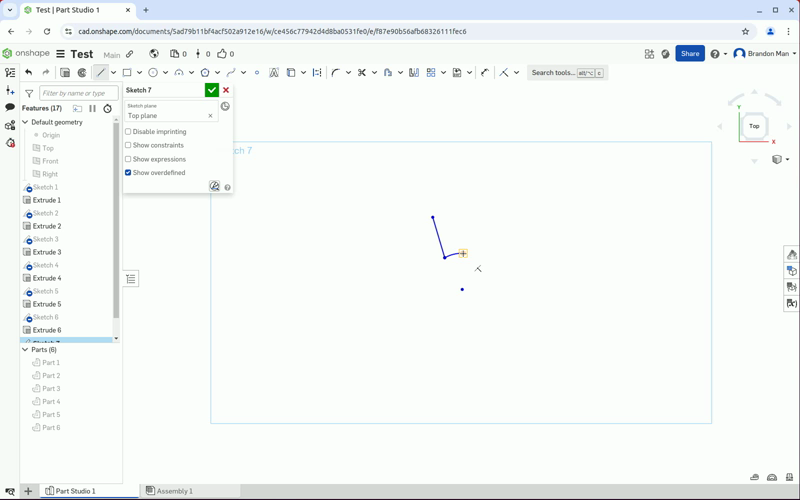
mouse_move(493, 253)
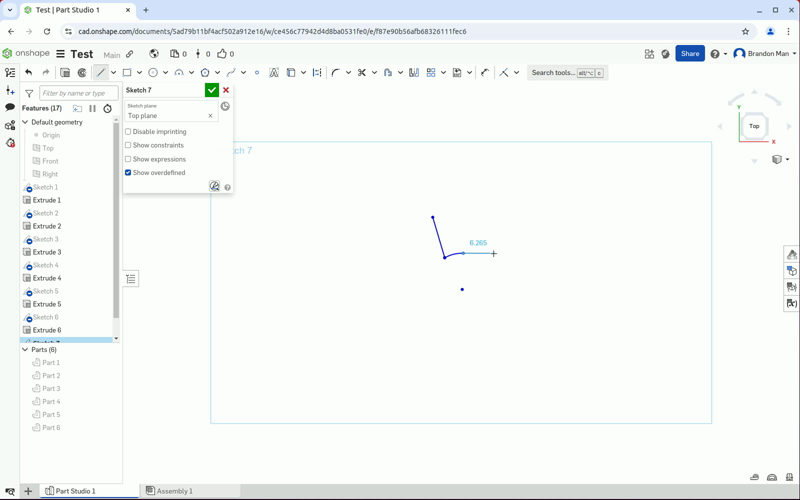
mouse_move(464, 202)
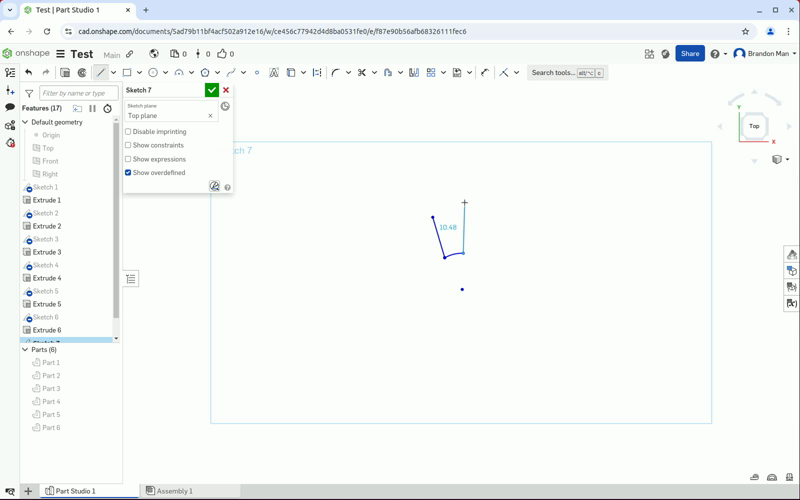
click(464, 202)
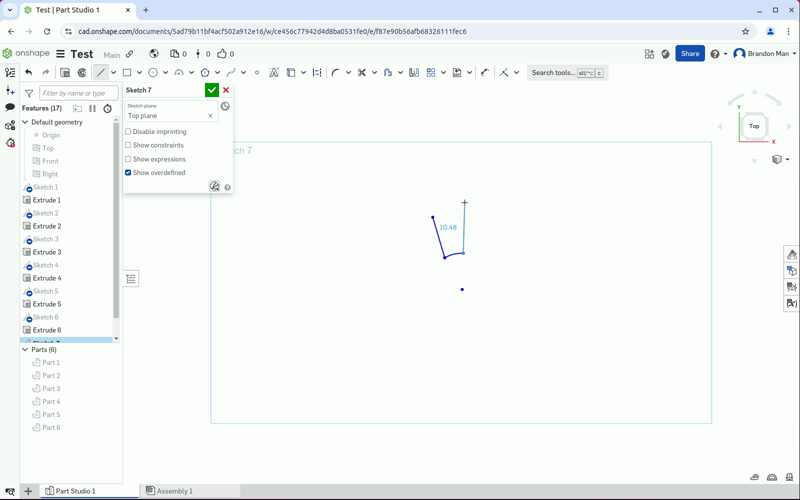
key_up(shift)
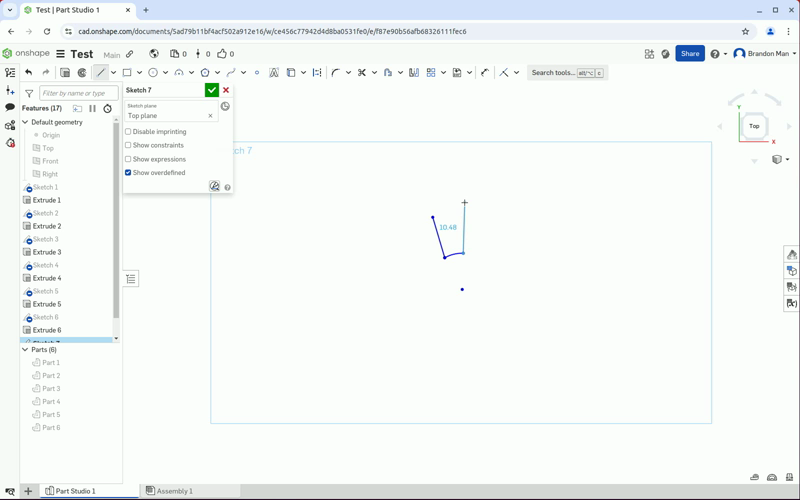
key(esc)
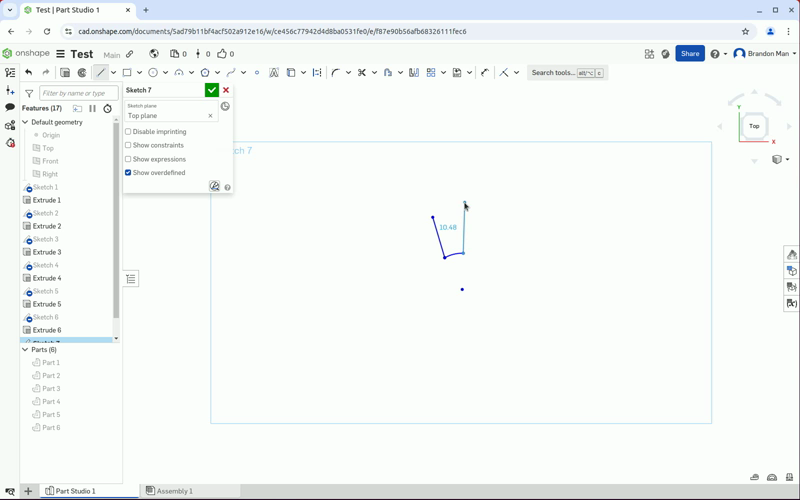
key(a)
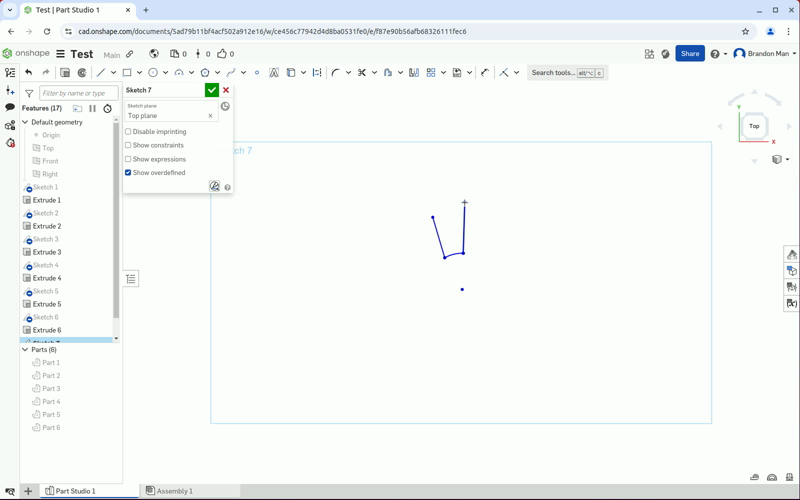
mouse_move(464, 202)
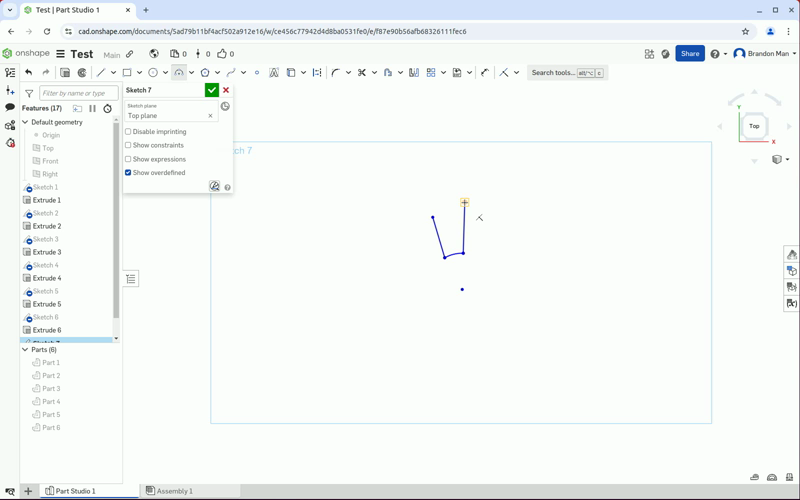
click(464, 202)
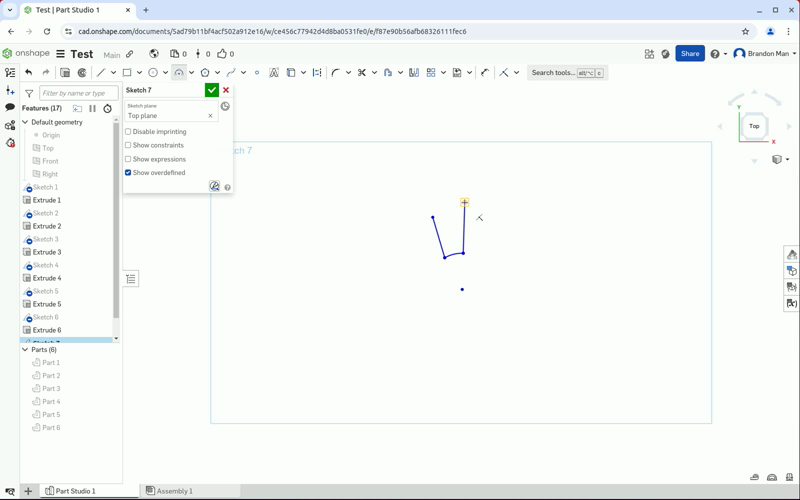
mouse_move(432, 217)
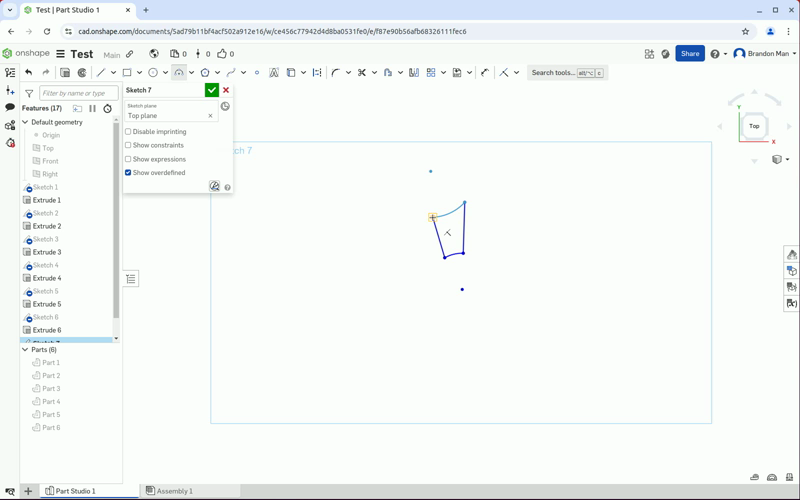
click(432, 217)
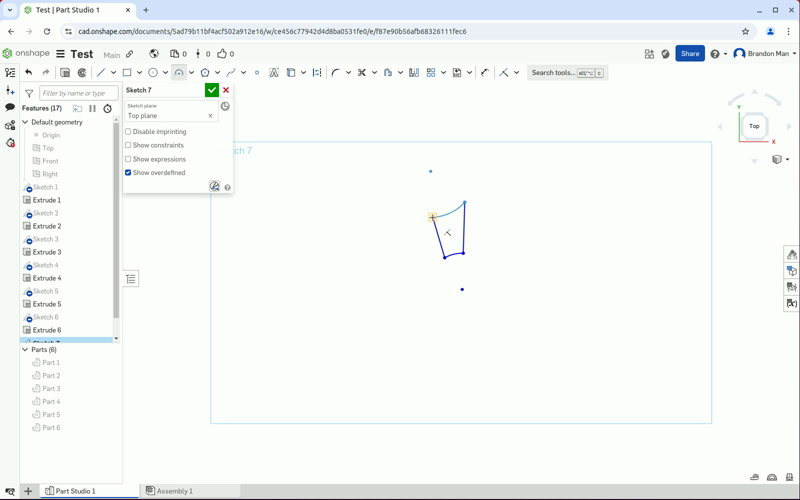
key_down(shift)
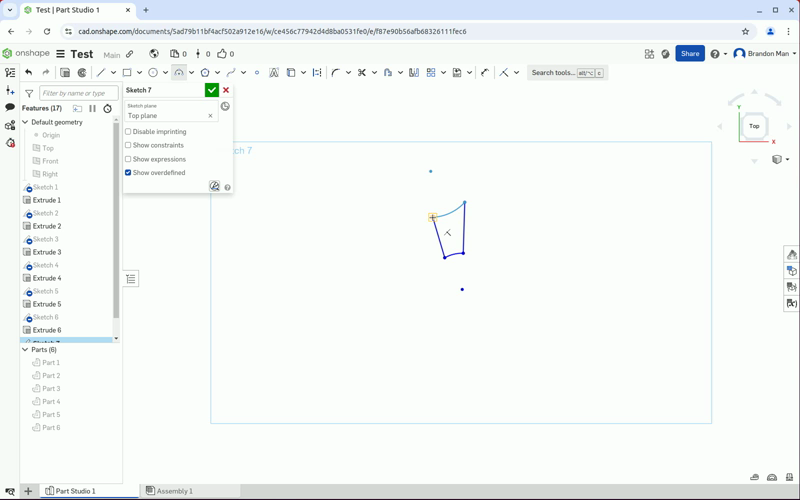
mouse_move(436, 184)
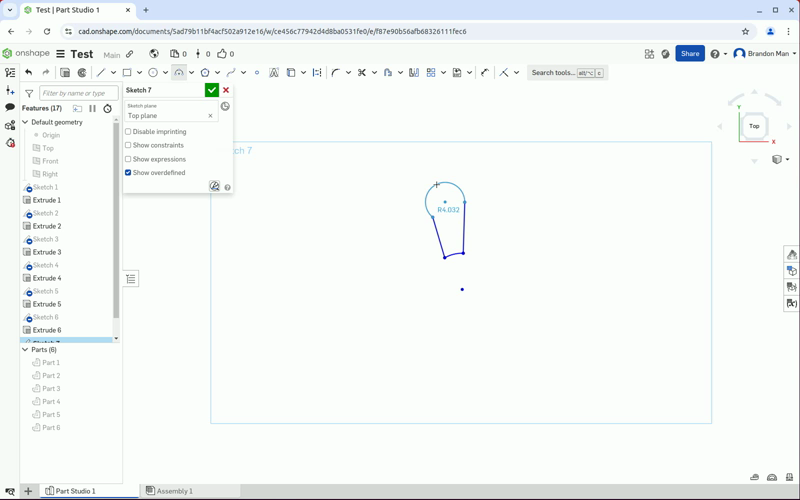
click(436, 184)
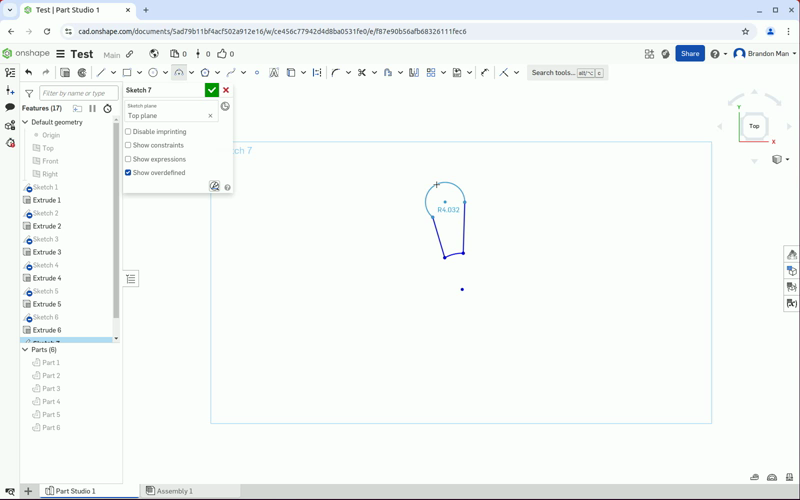
key_up(shift)
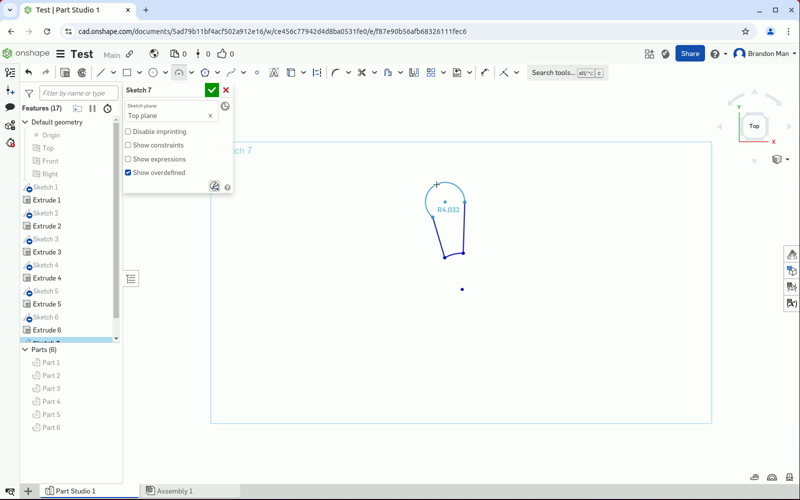
key(esc)
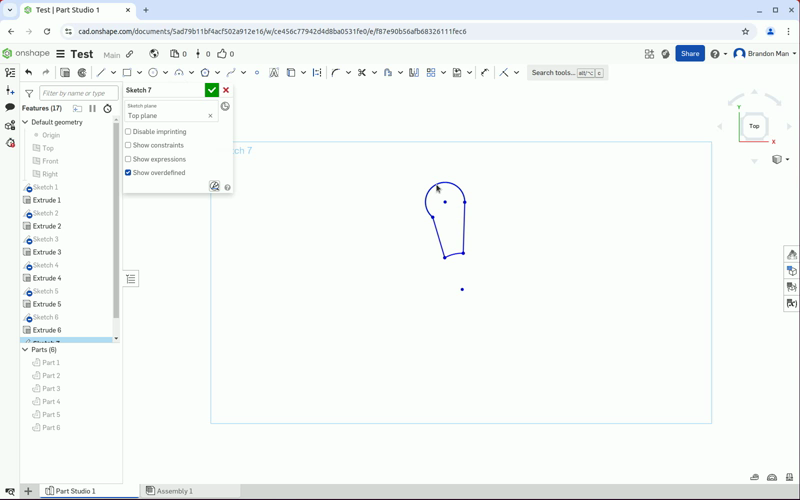
mouse_move(454, 193)
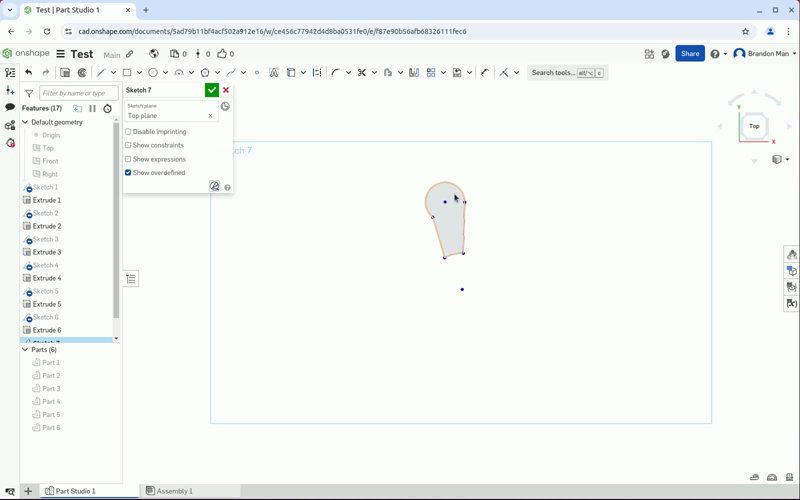
click(454, 193)
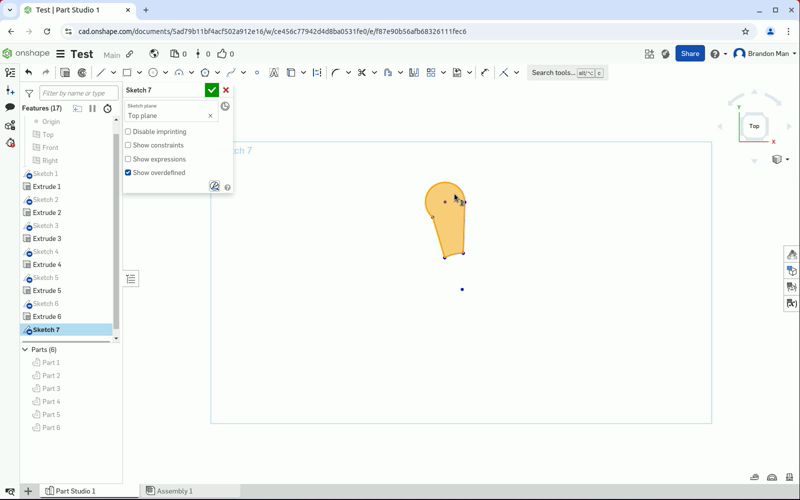
mouse_move(73, 352)
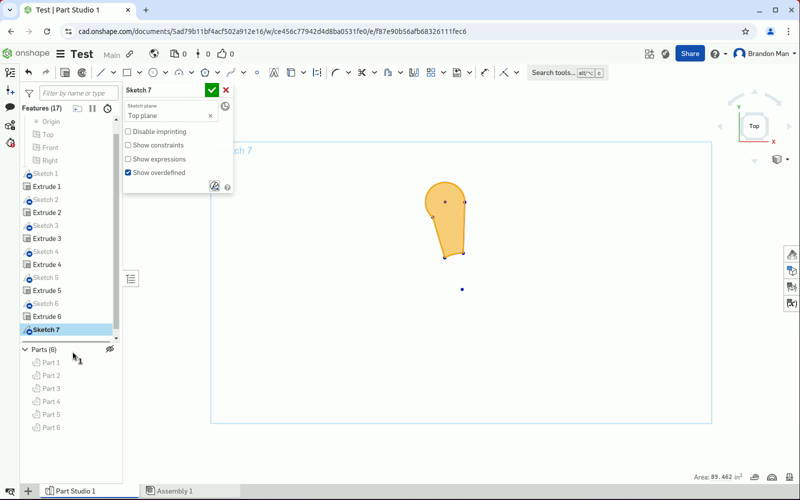
key(shift+y)
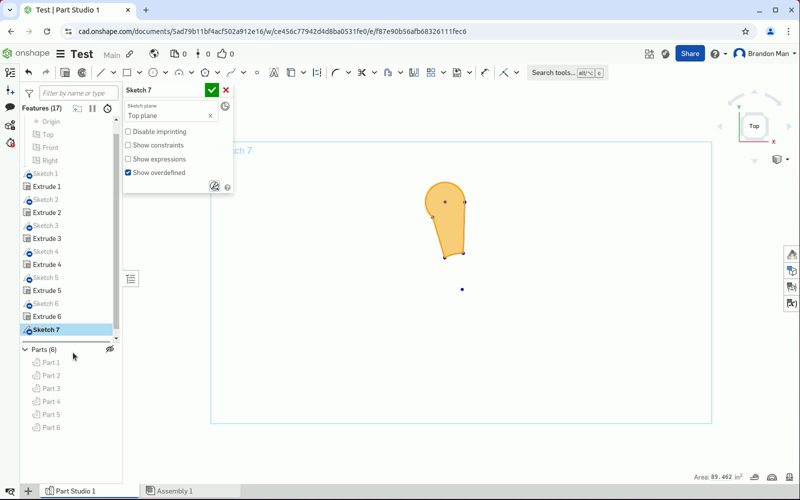
key(shift+e)
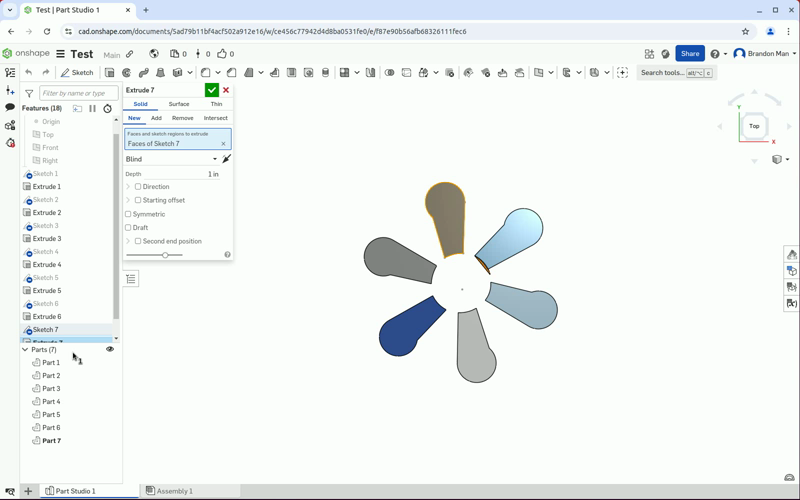
mouse_move(143, 106)
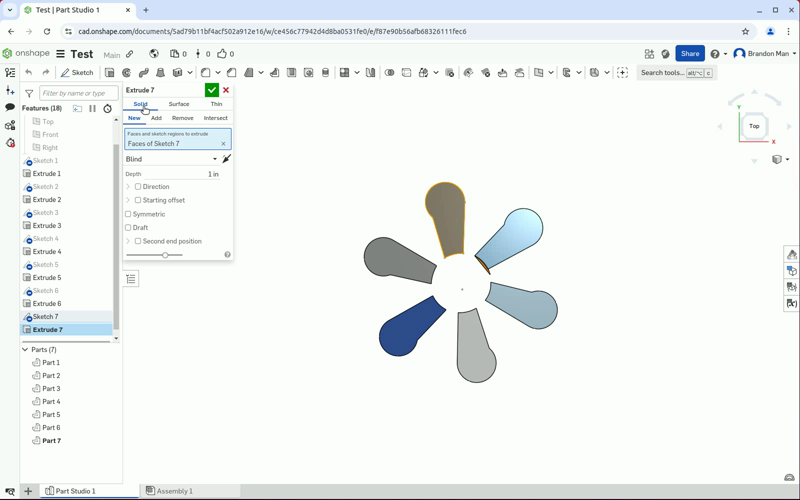
click(143, 106)
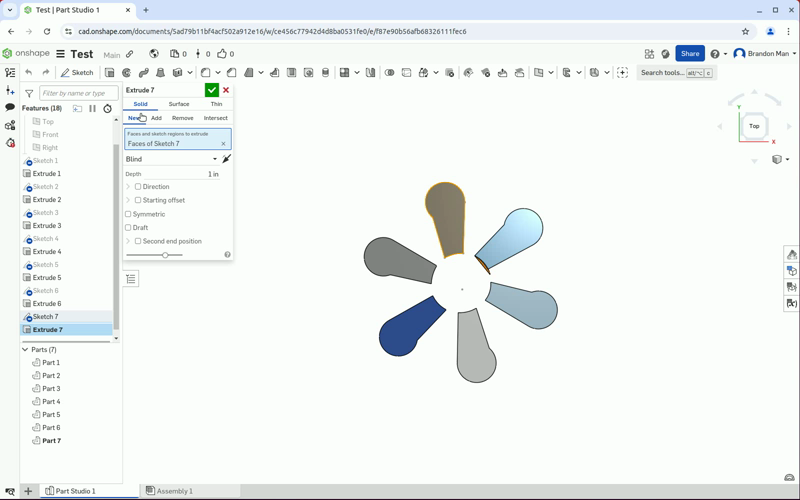
mouse_move(137, 120)
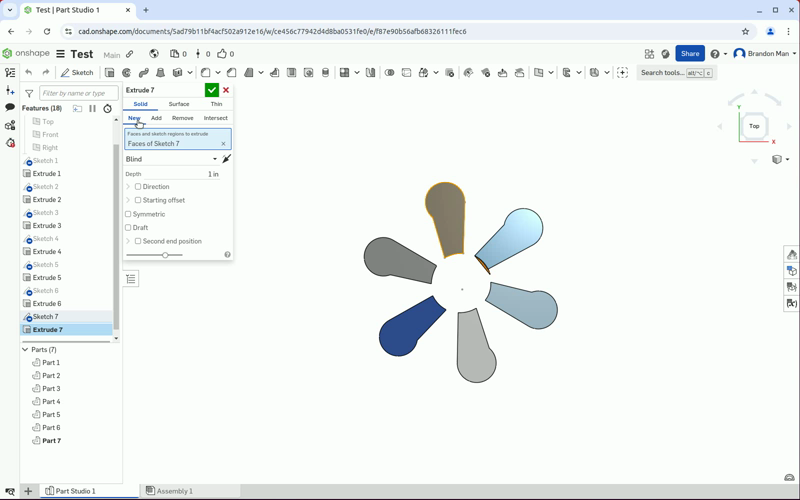
click(137, 120)
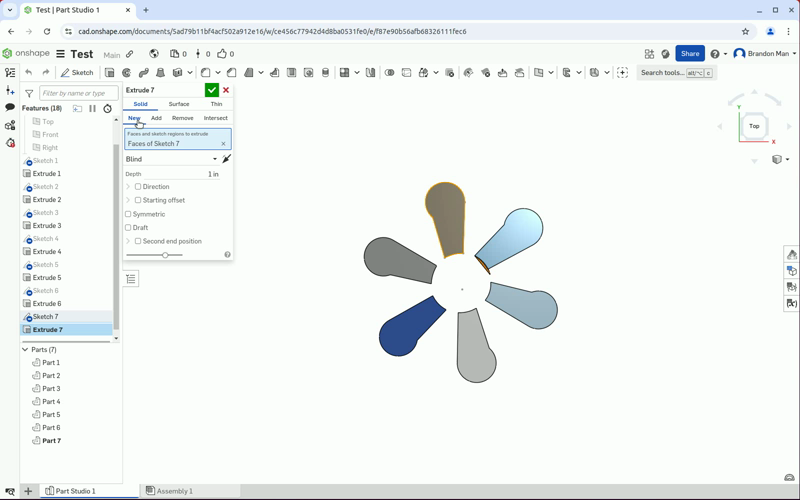
key(tab, 4)
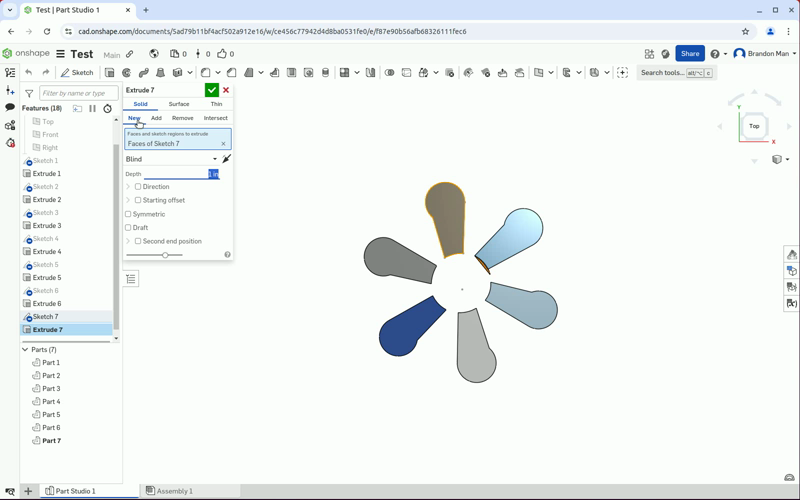
text(8.425)
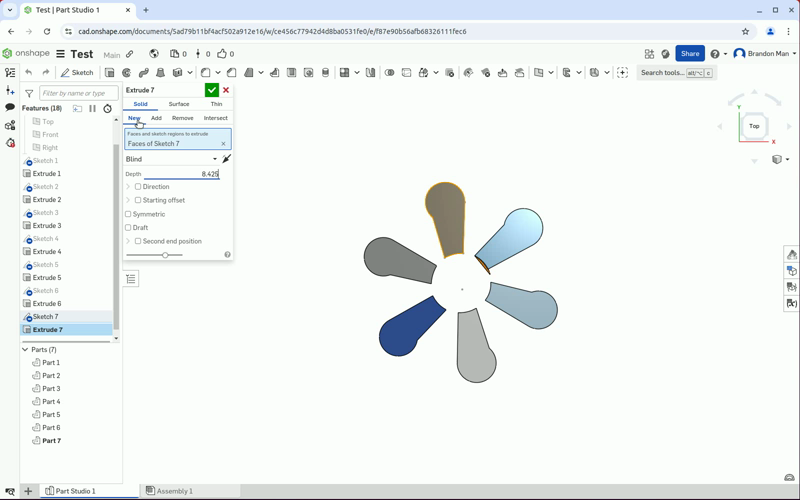
key(enter)
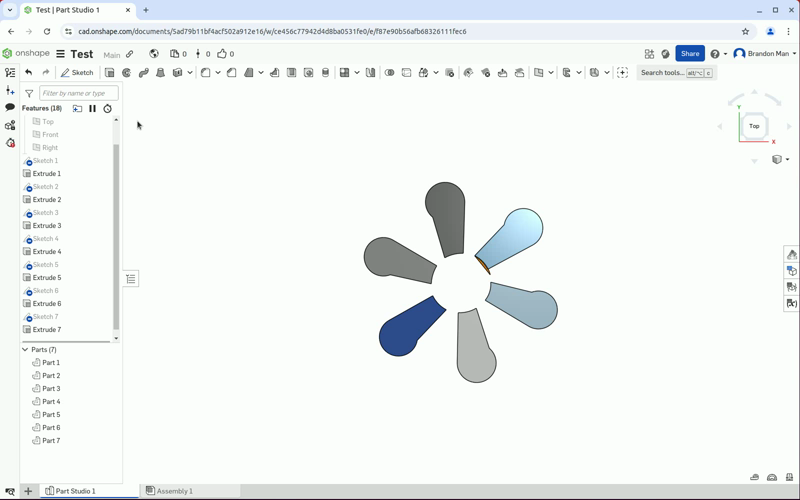
key(shift+h)
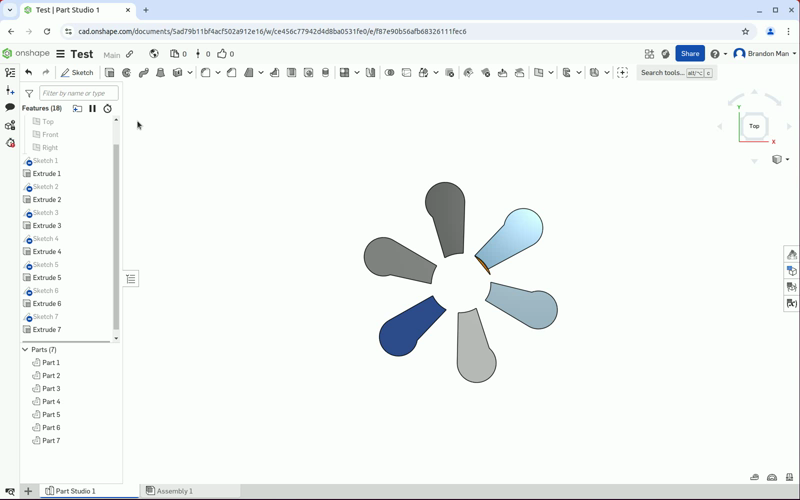
key(shift+h)
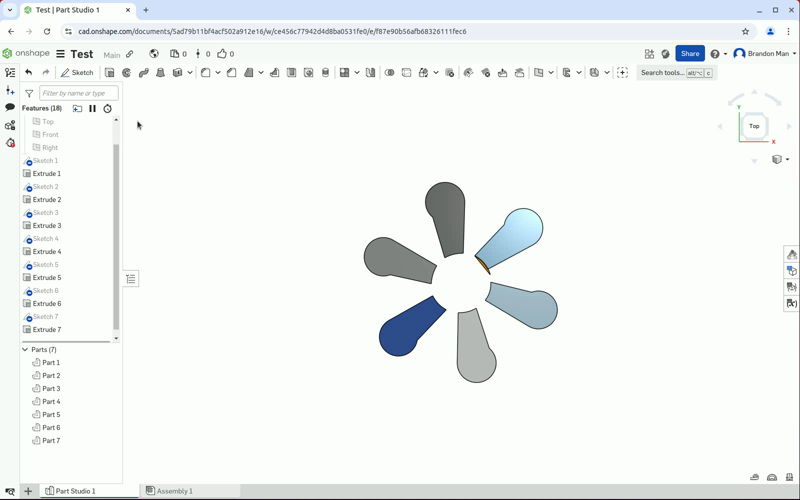
key(shift+7)
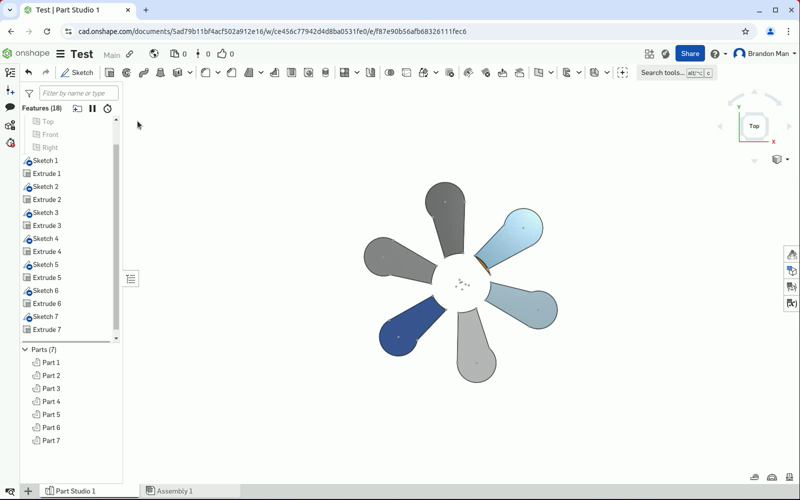
key(up, 3)
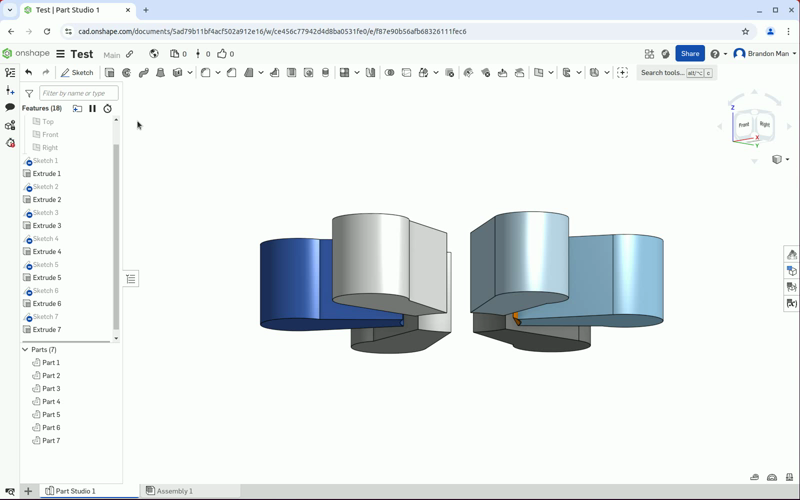
key(left, 3)
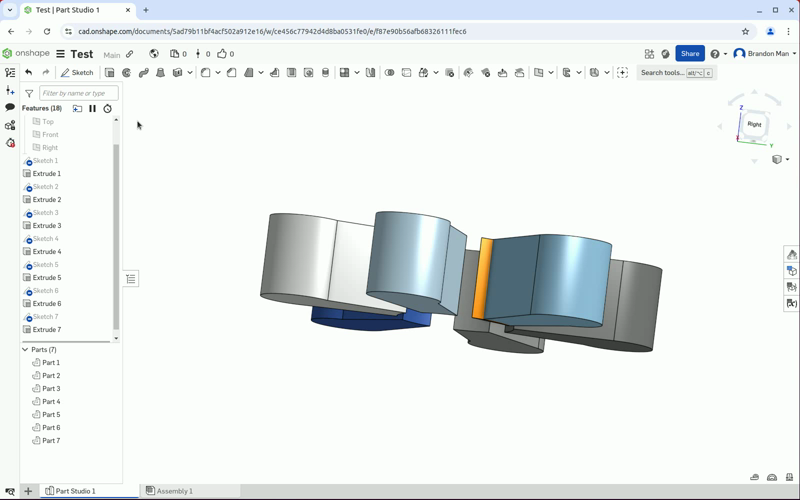
key(right, 3)
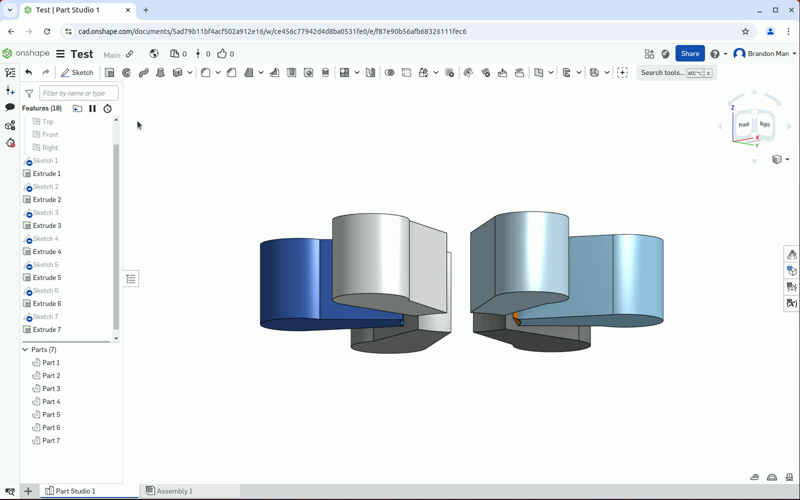
key(down, 3)
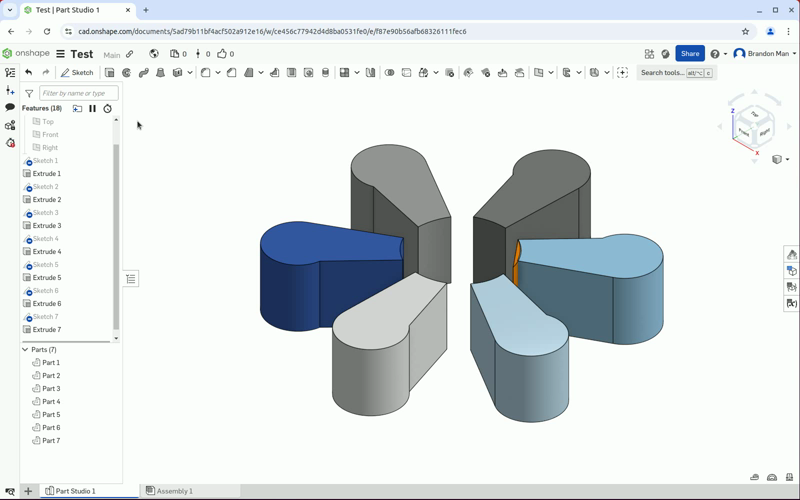
mouse_move(69, 163)
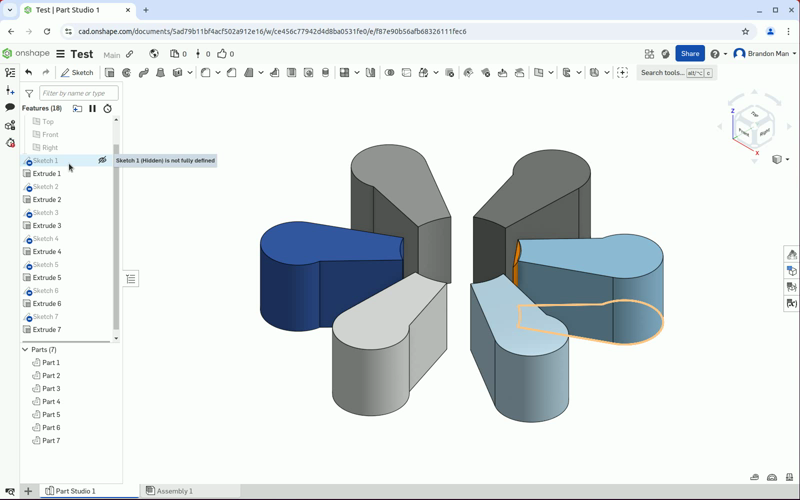
click(69, 163)